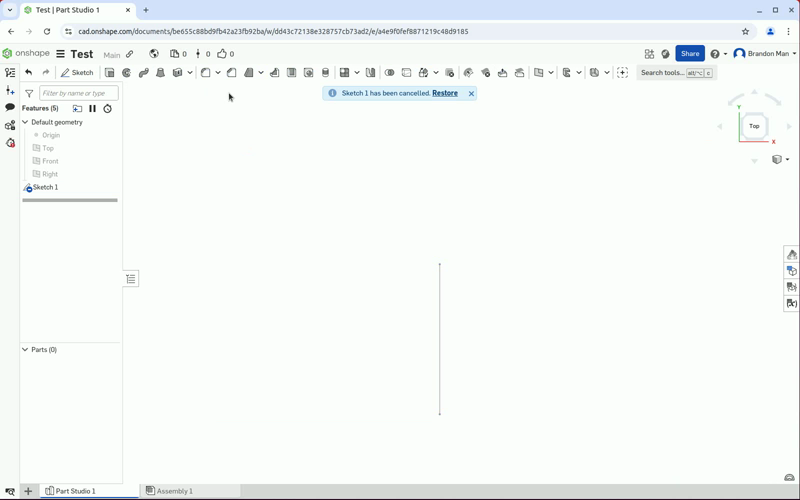
key(shift+h)
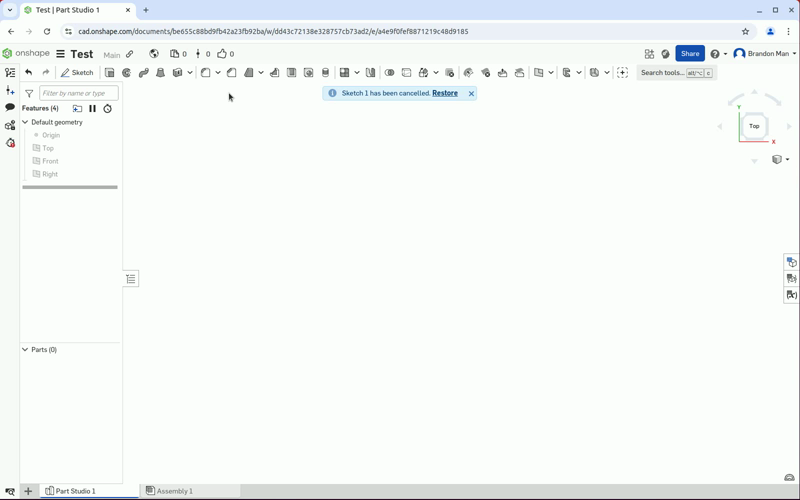
mouse_move(73, 352)
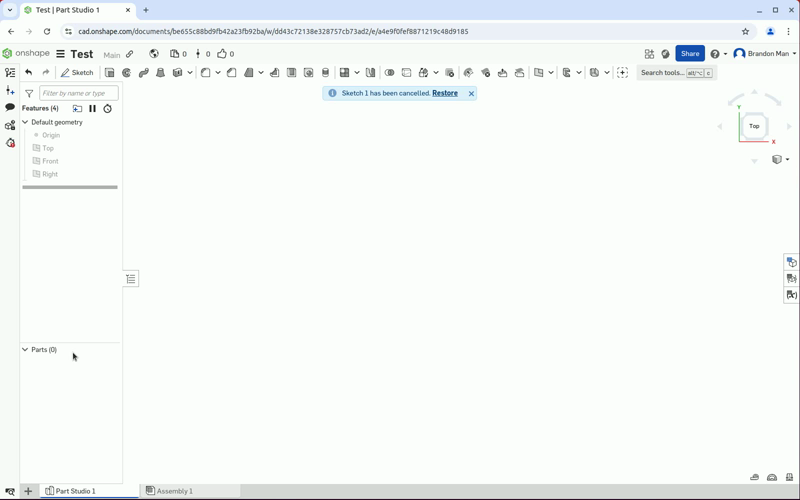
key(y)
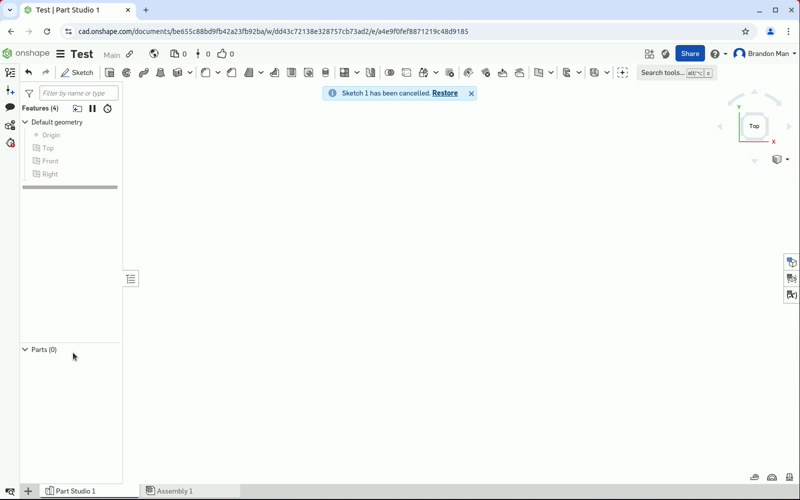
key(shift+p)
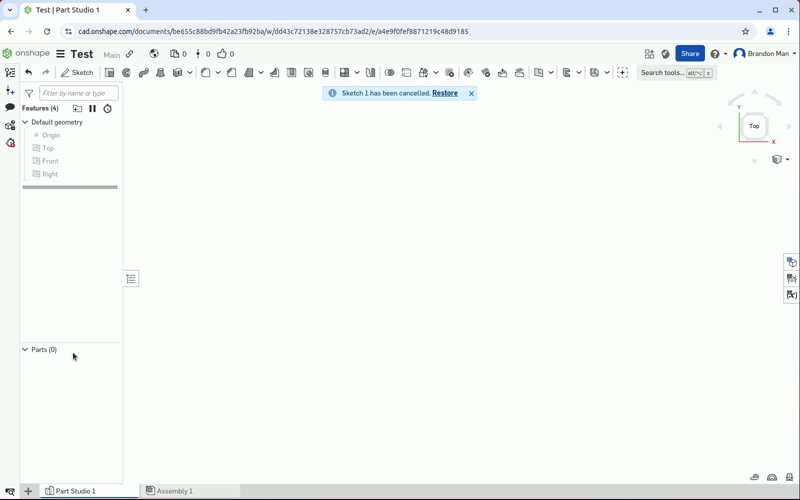
key(space)
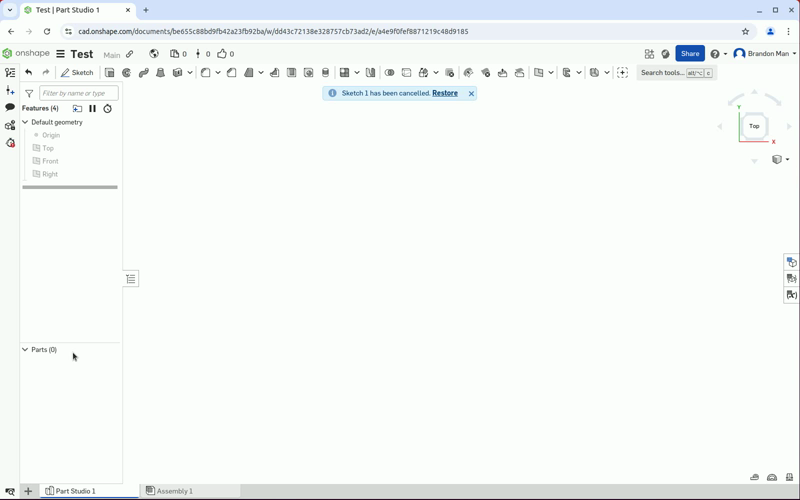
key_down(shift)
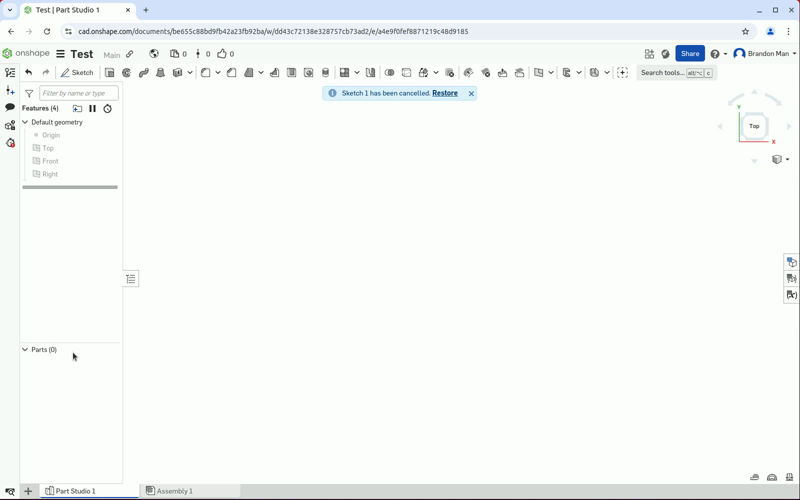
key(up)
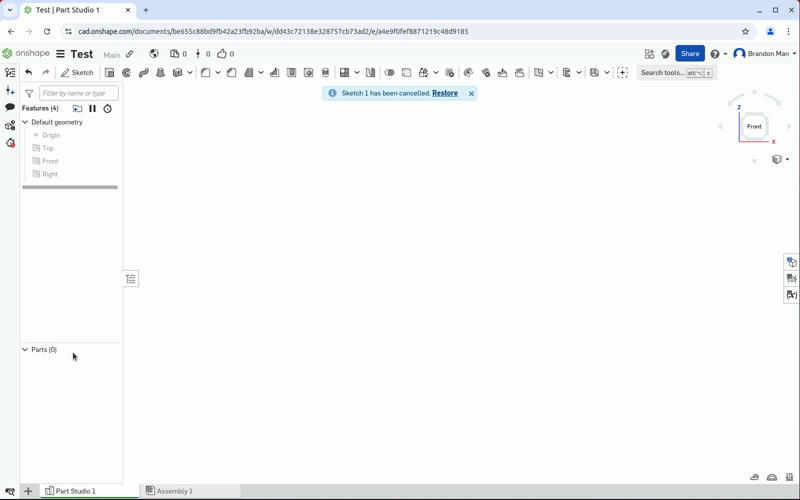
key_up(shift)
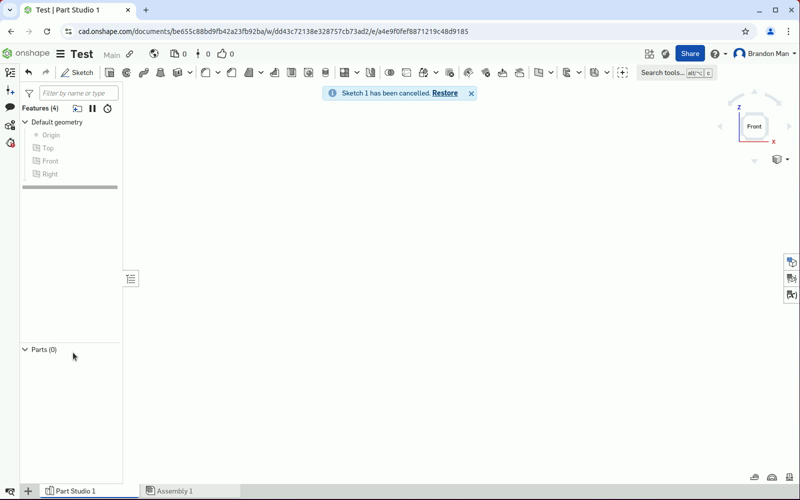
mouse_move(73, 352)
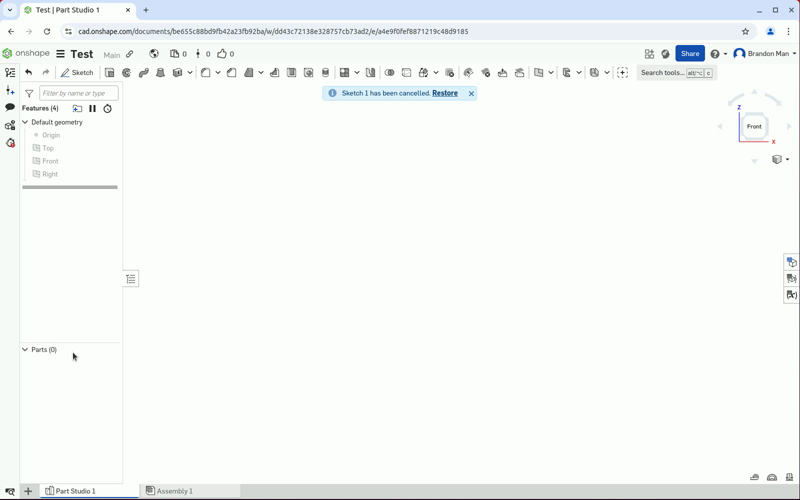
key(shift+y)
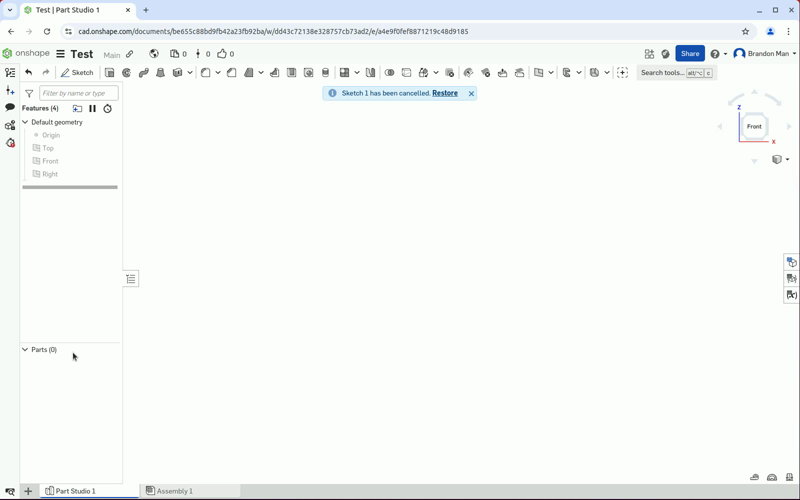
key(shift+s)
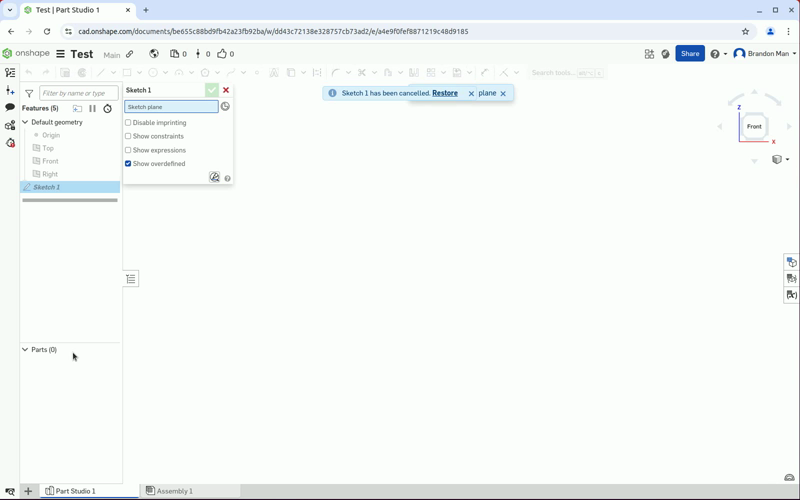
mouse_move(73, 163)
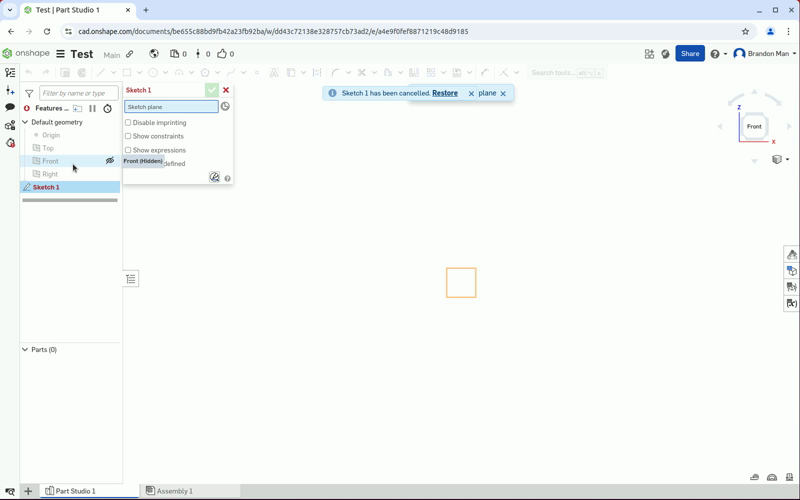
click(73, 163)
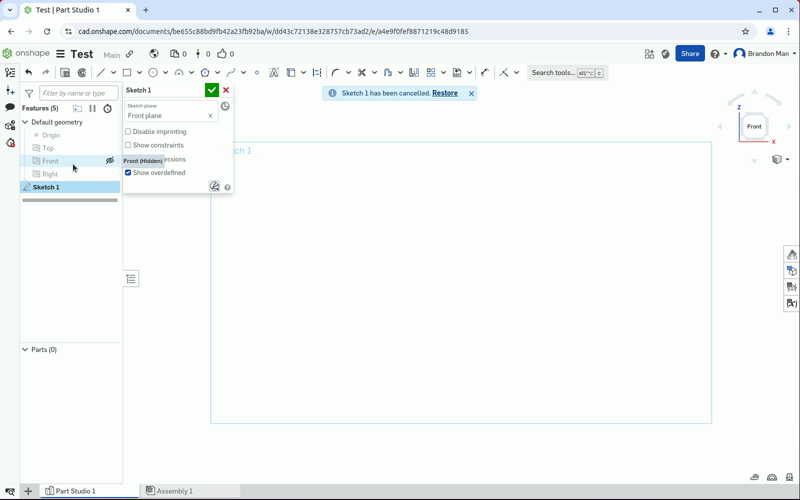
mouse_move(73, 352)
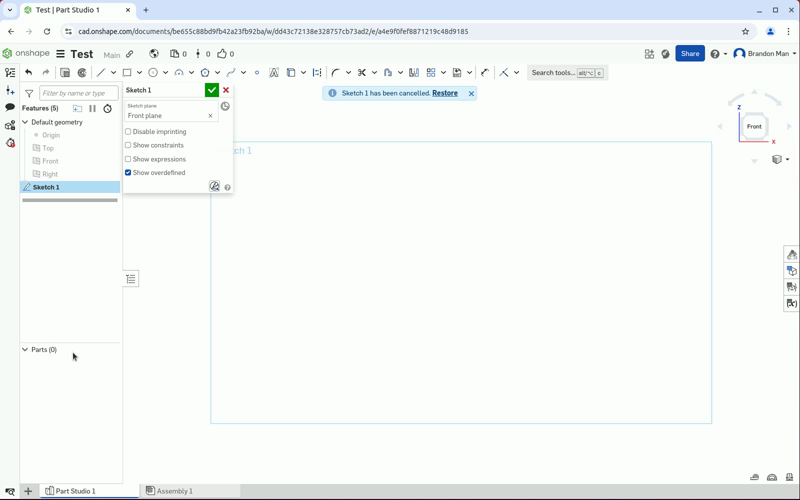
key(y)
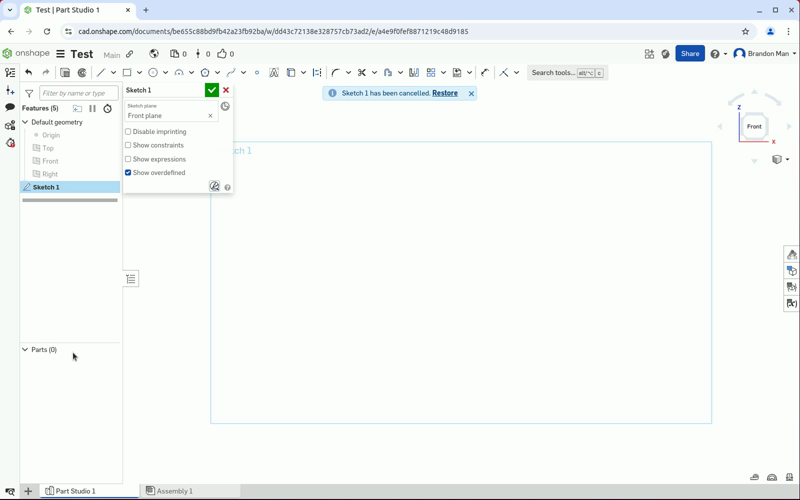
key(c)
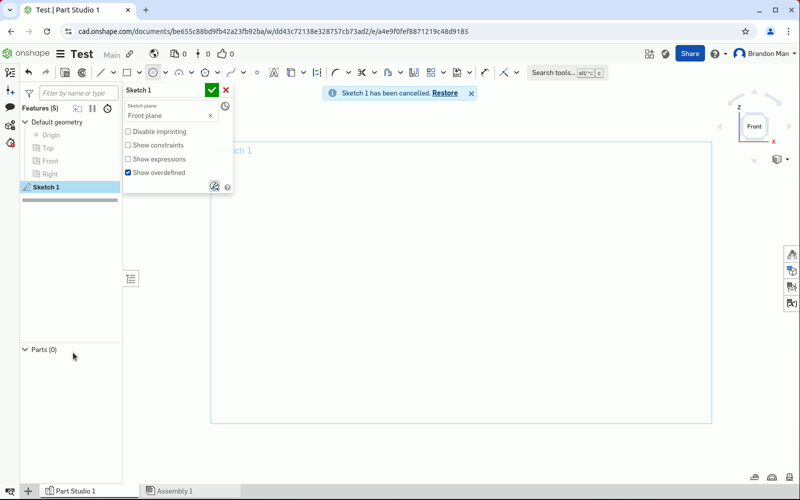
key_down(shift)
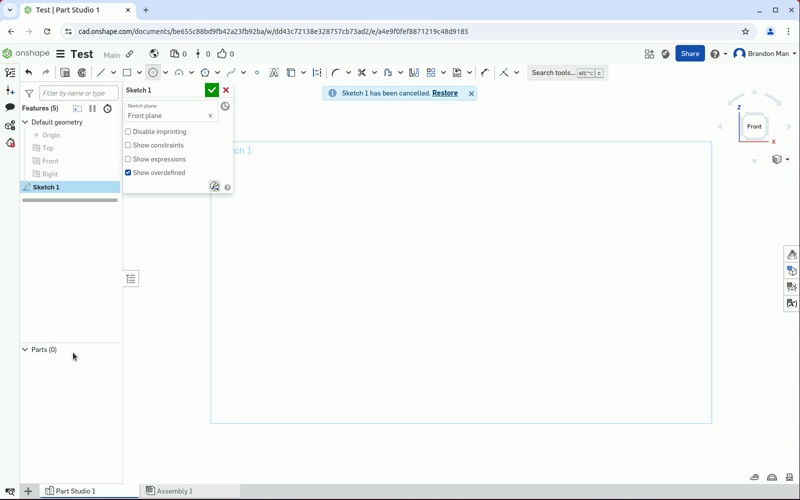
mouse_move(565, 282)
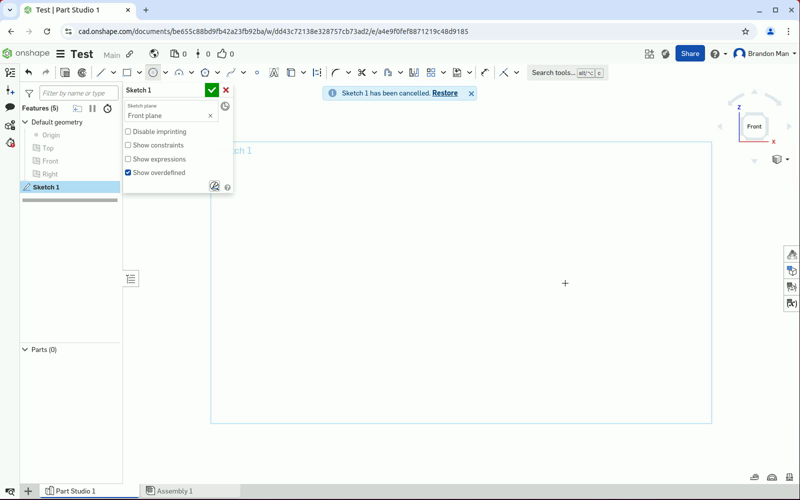
click(565, 282)
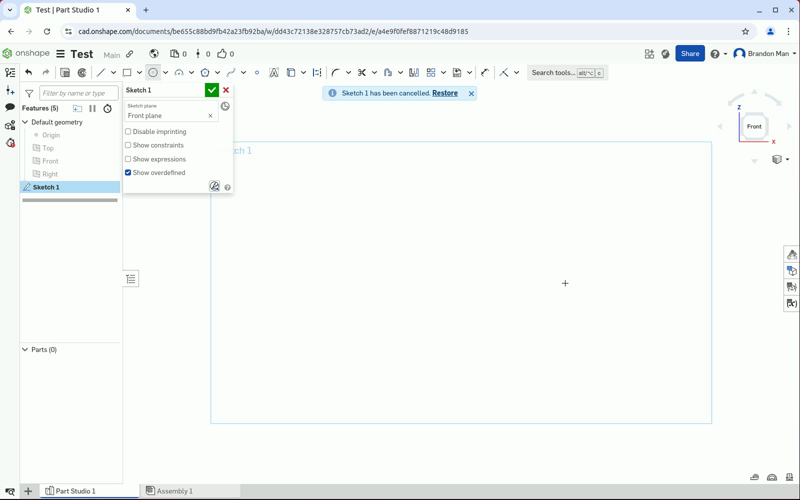
key_up(shift)
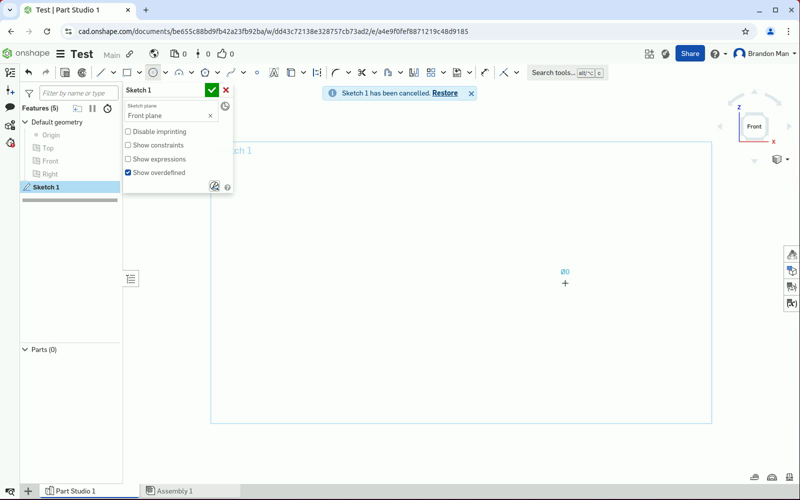
mouse_move(574, 282)
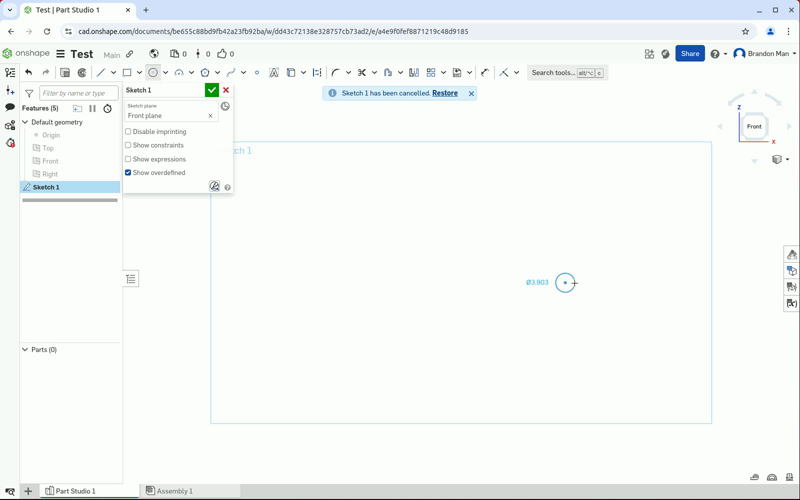
click(574, 282)
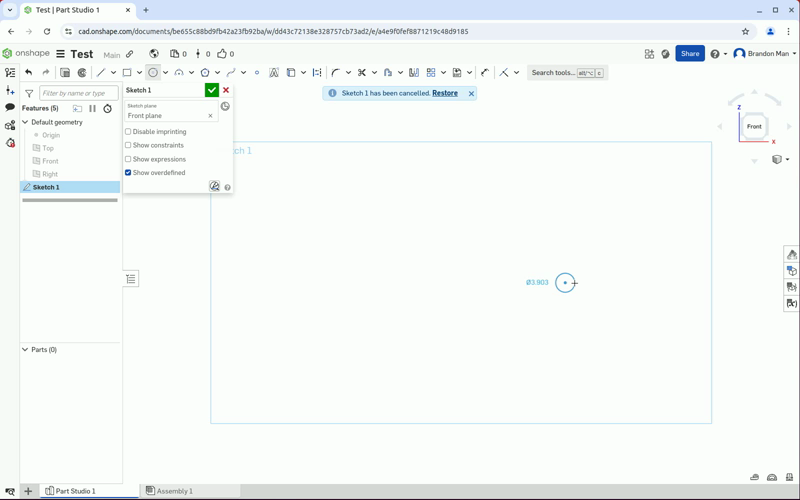
key(esc)
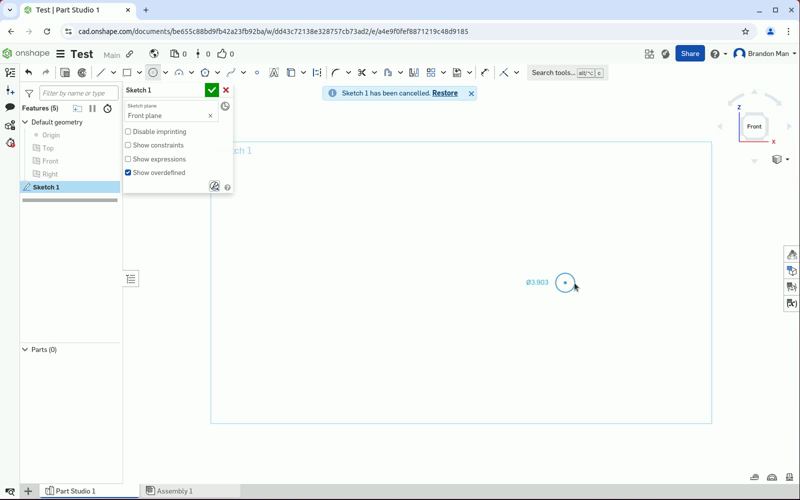
key(c)
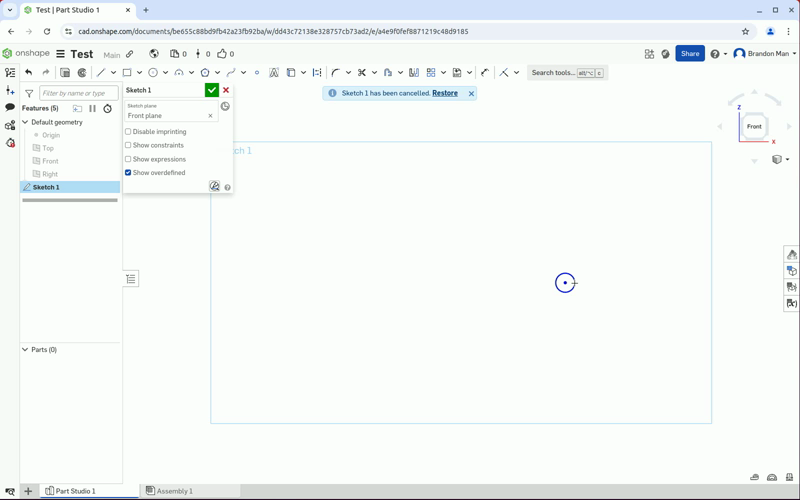
key_down(shift)
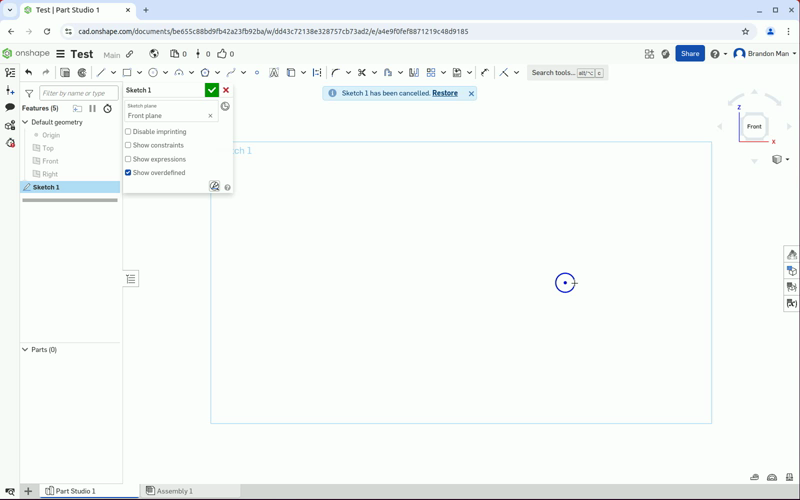
mouse_move(565, 282)
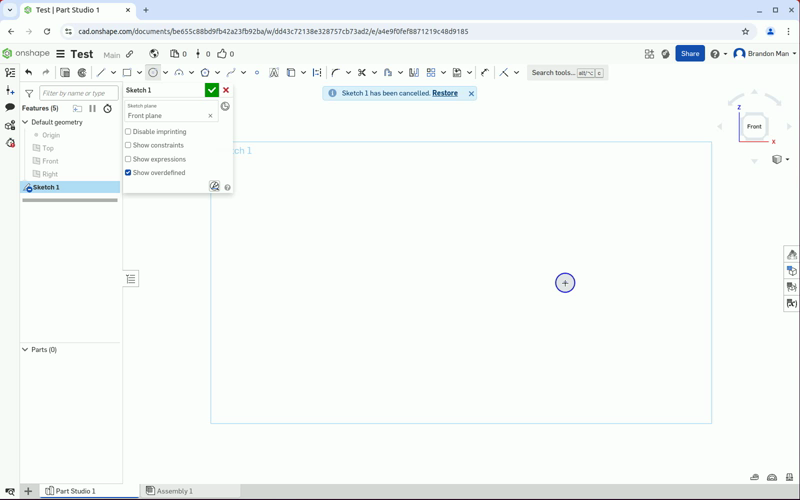
click(565, 282)
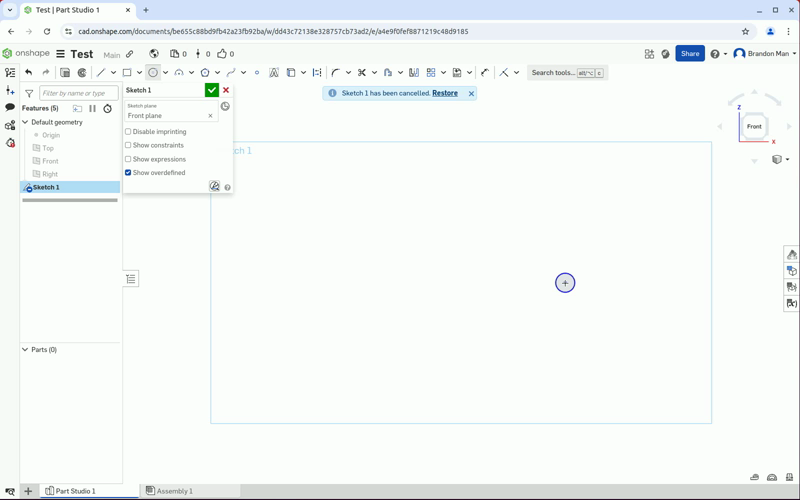
key_up(shift)
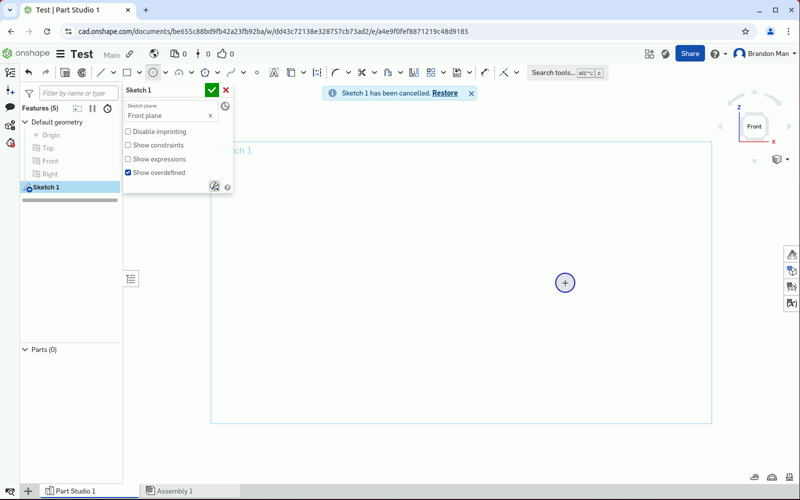
mouse_move(571, 282)
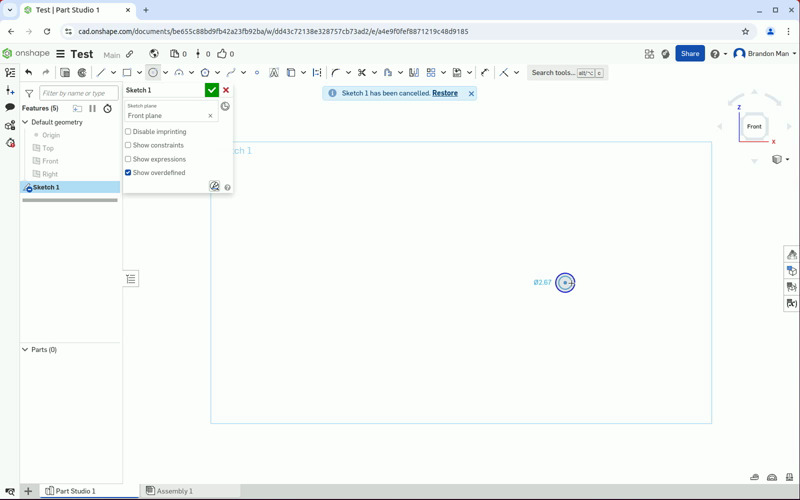
scroll(6)
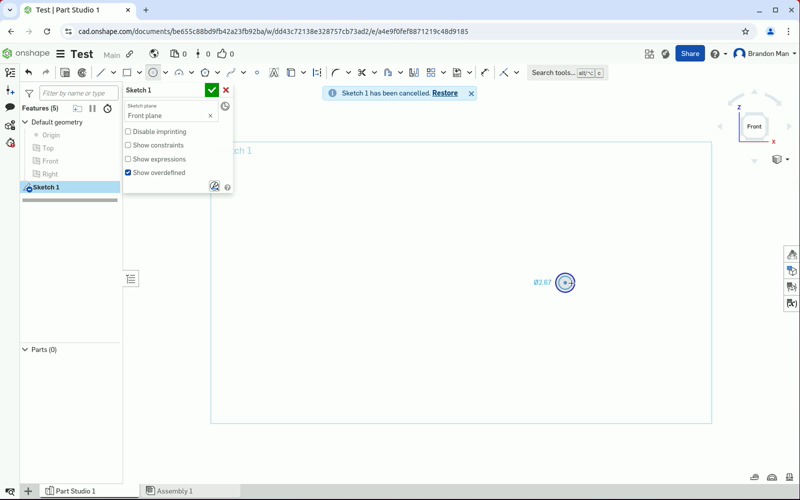
scroll(6)
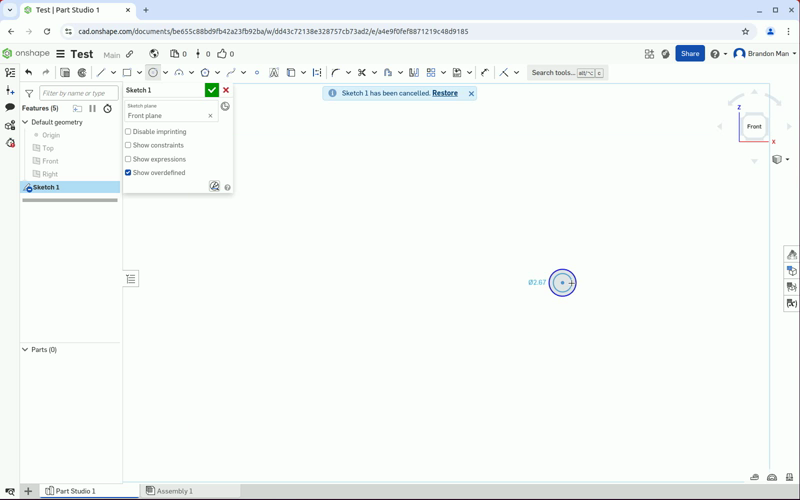
scroll(6)
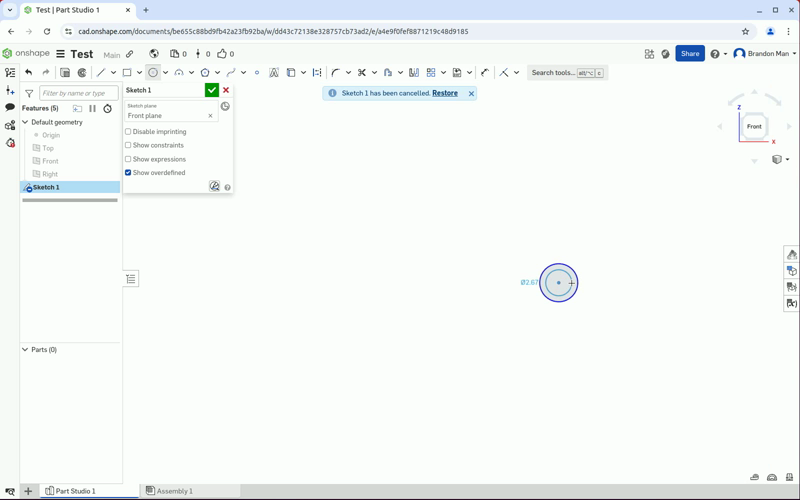
scroll(6)
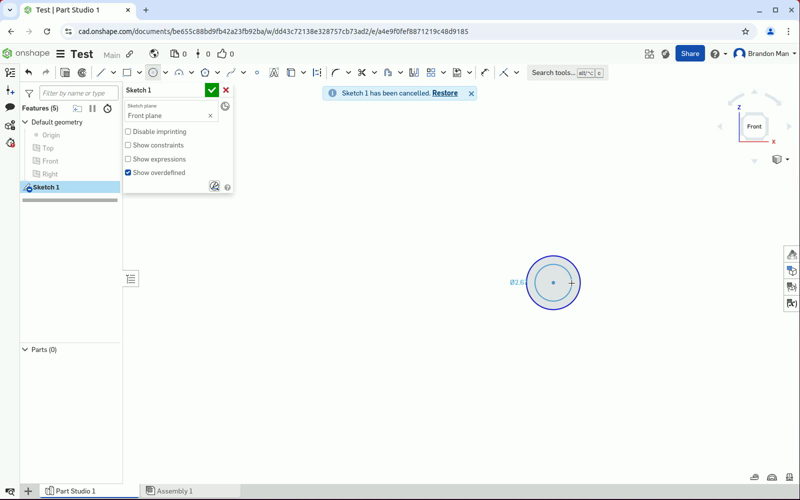
scroll(6)
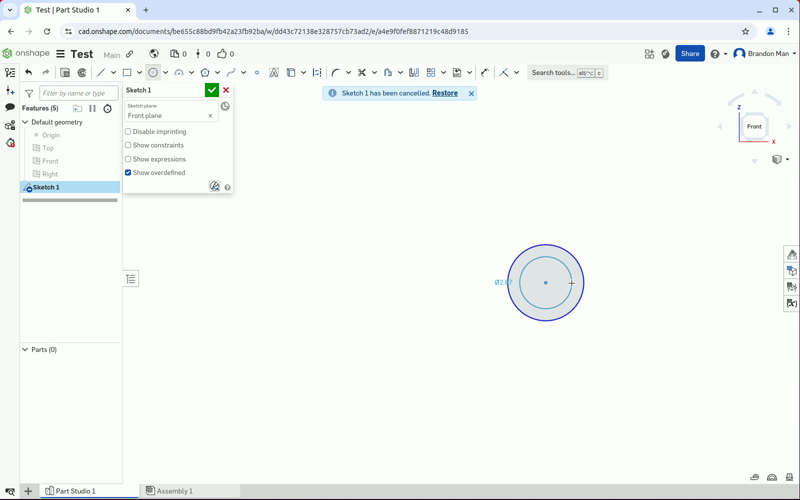
scroll(6)
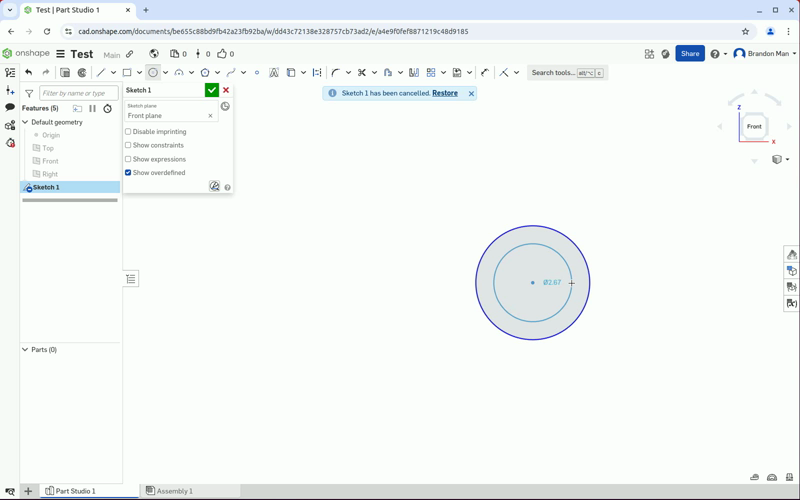
scroll(6)
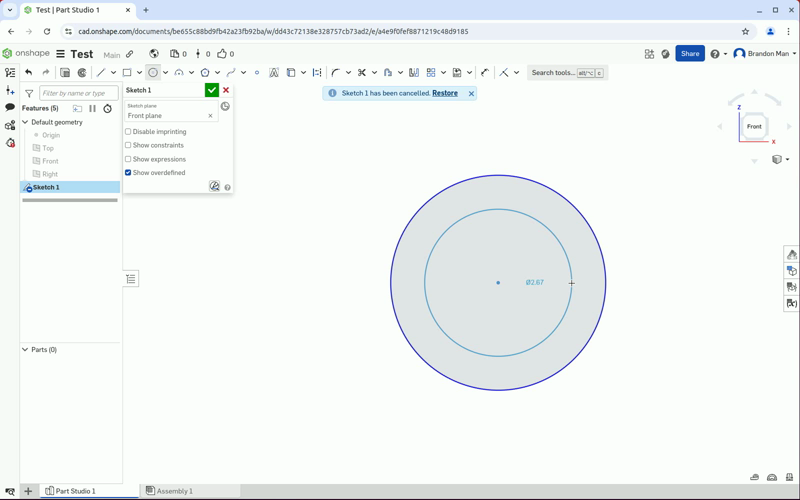
click(571, 282)
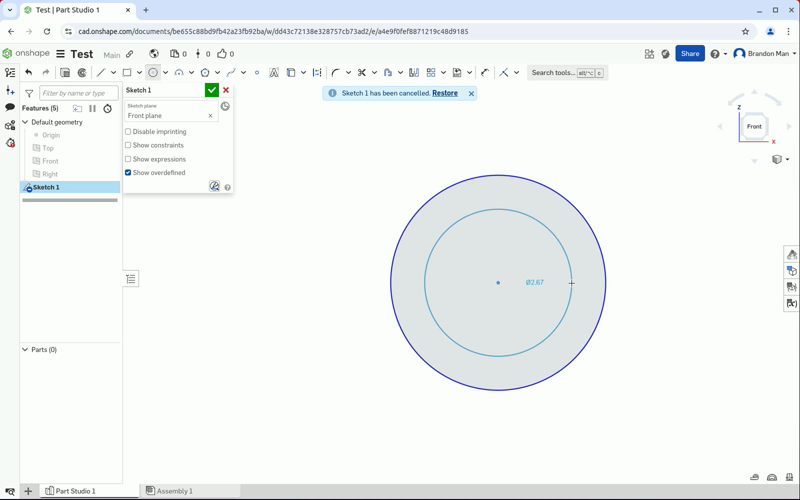
scroll(-6)
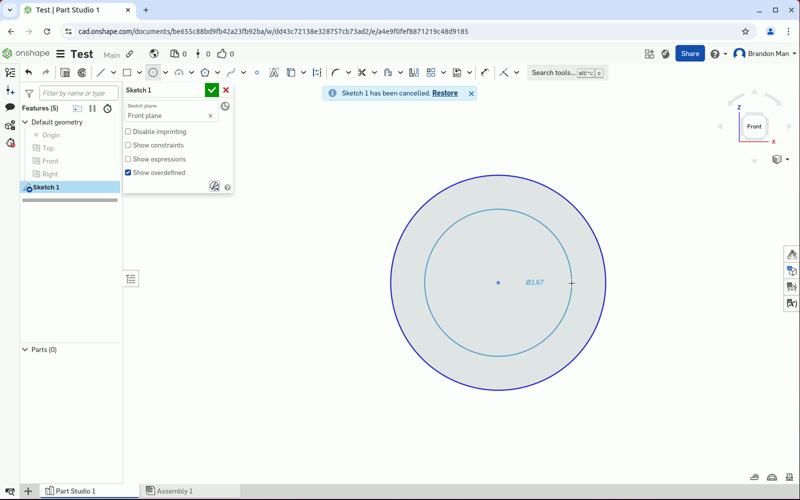
scroll(-6)
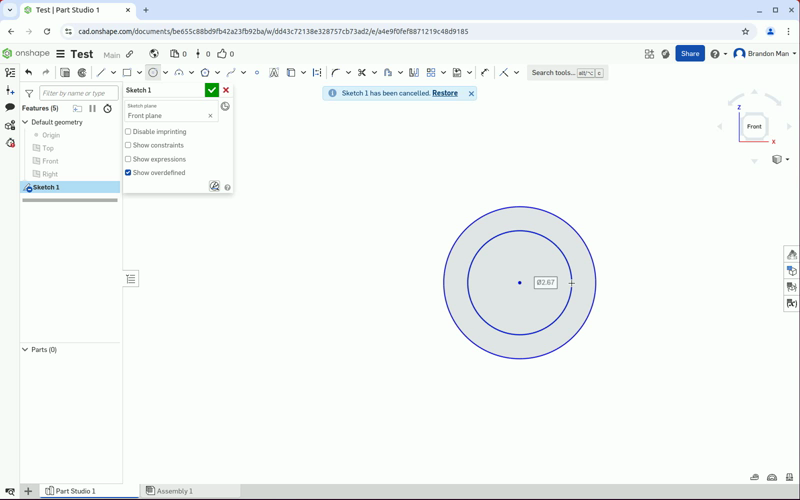
scroll(-6)
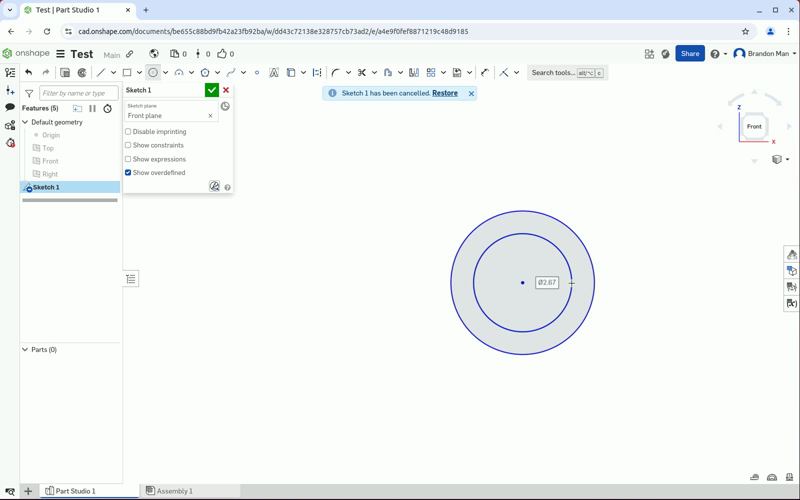
scroll(-6)
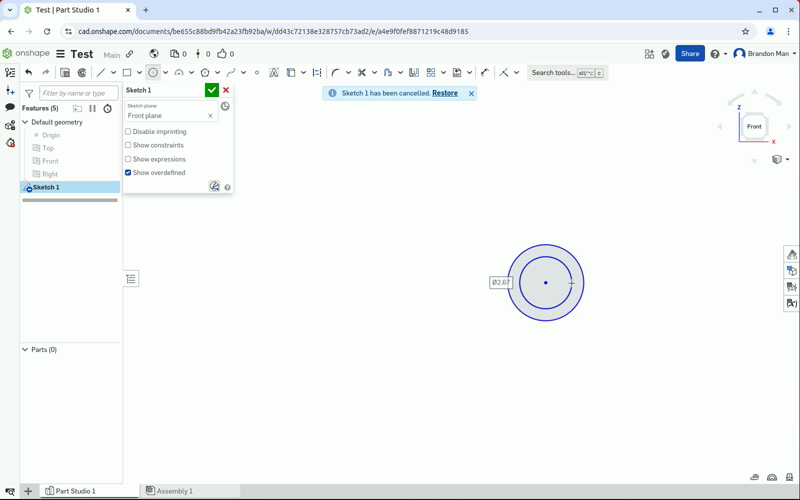
scroll(-6)
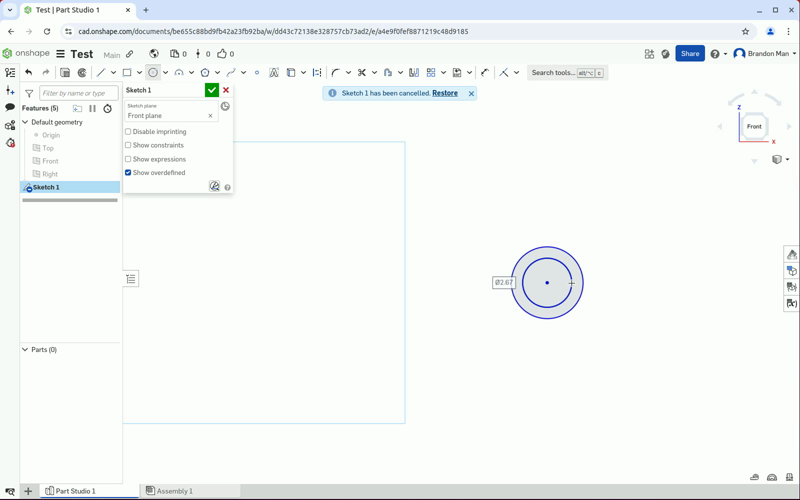
scroll(-6)
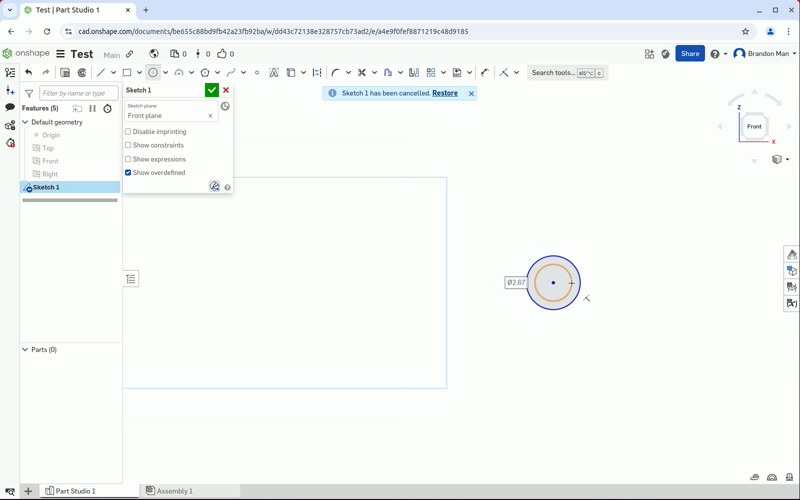
scroll(-6)
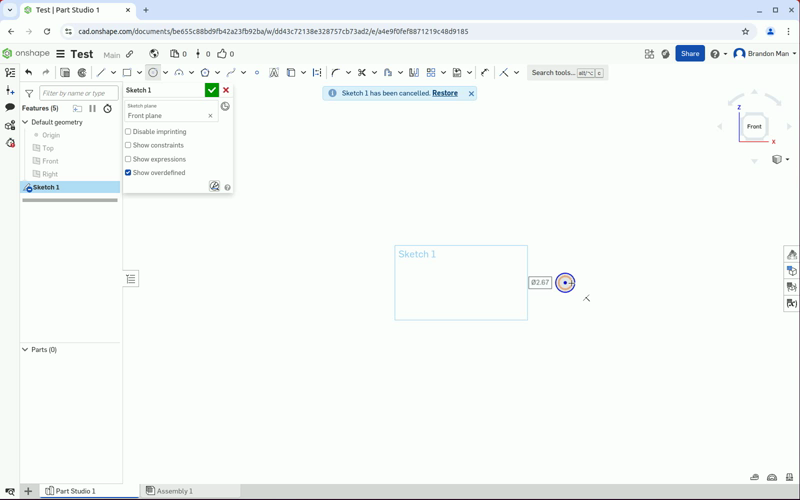
key(esc)
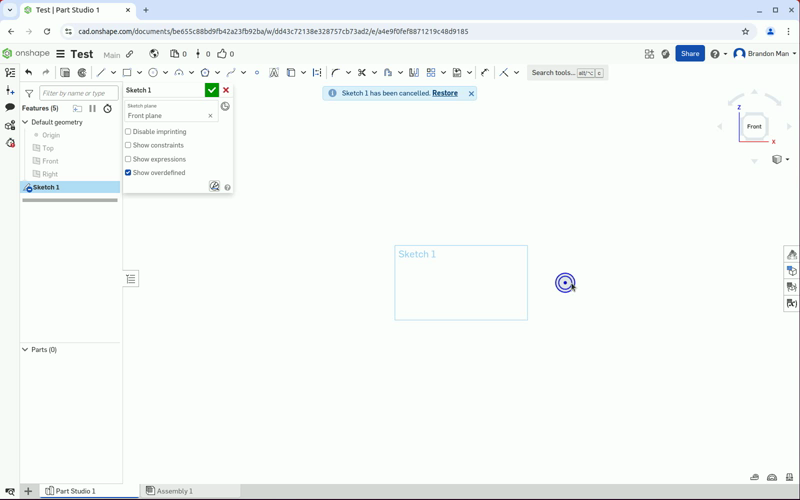
mouse_move(567, 275)
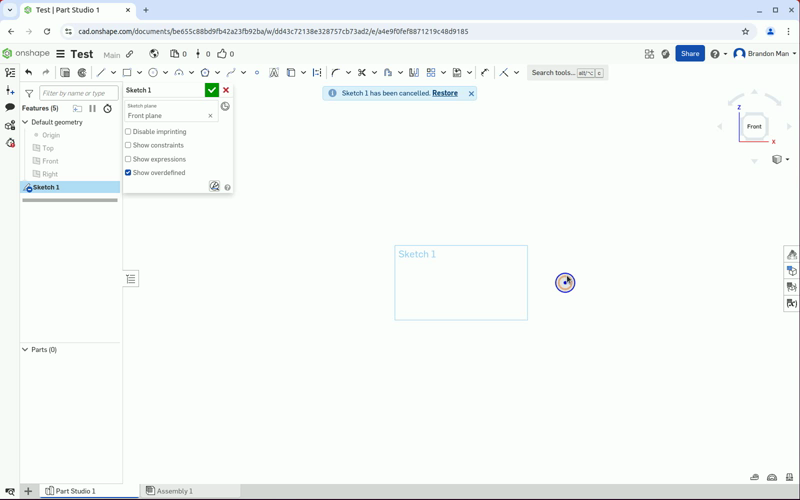
scroll(6)
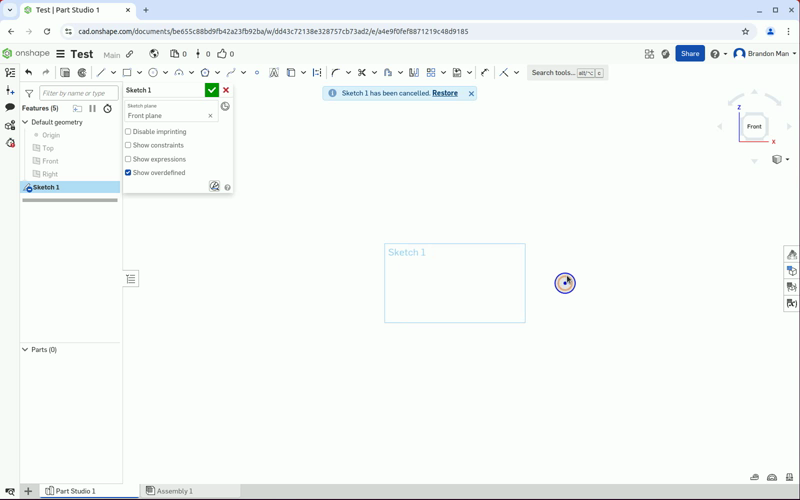
scroll(6)
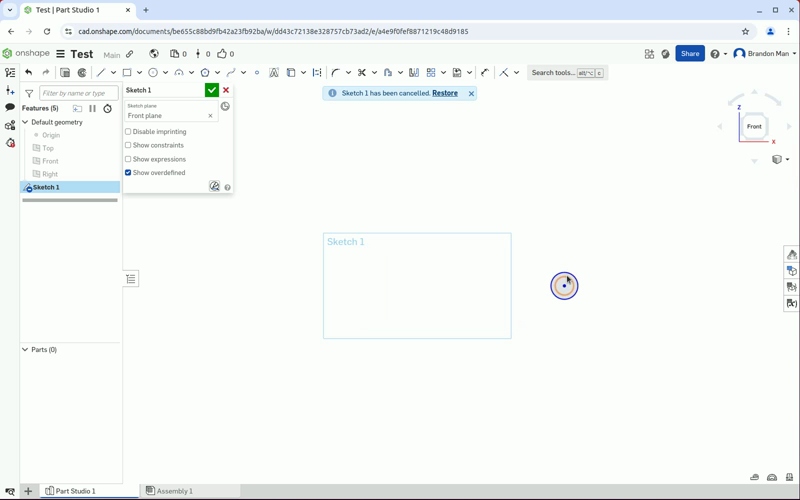
scroll(6)
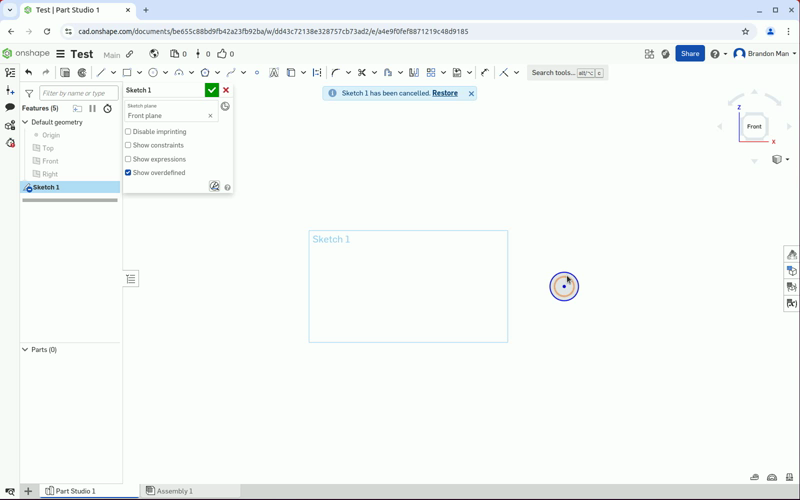
scroll(6)
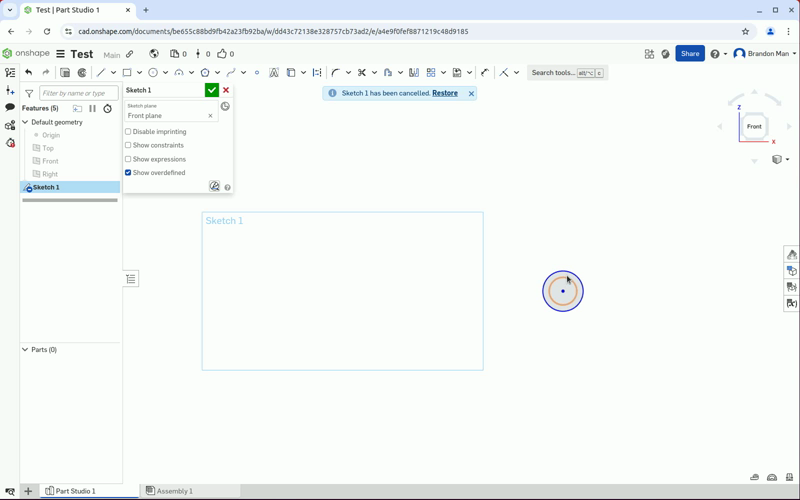
scroll(6)
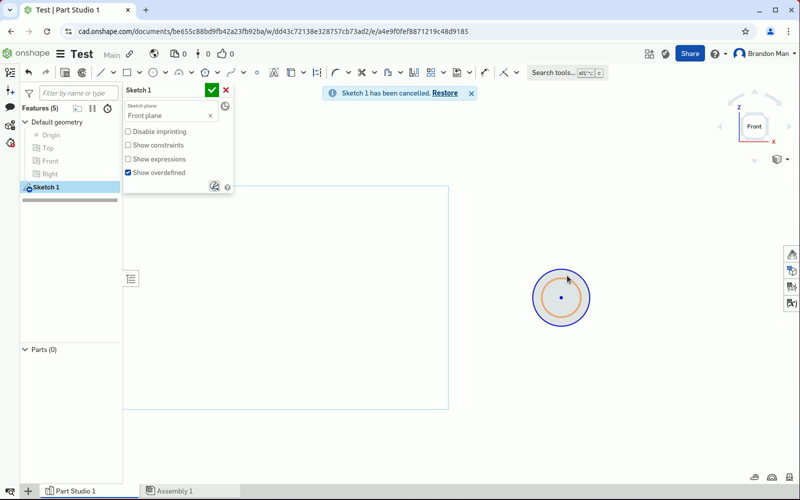
scroll(6)
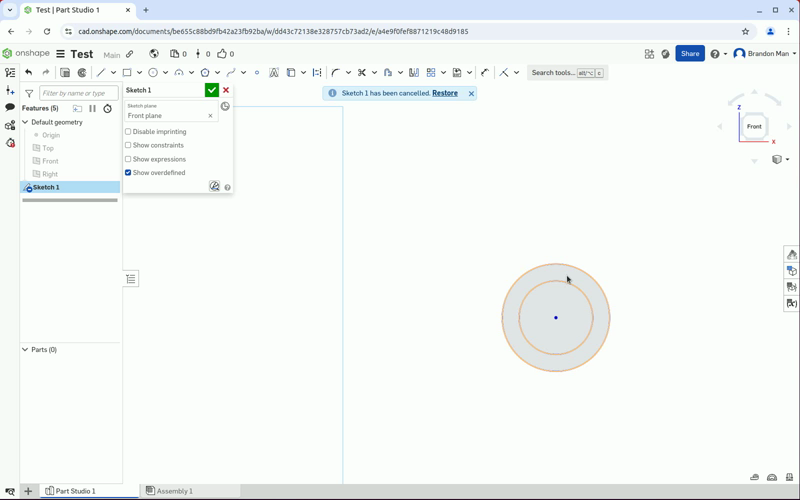
scroll(6)
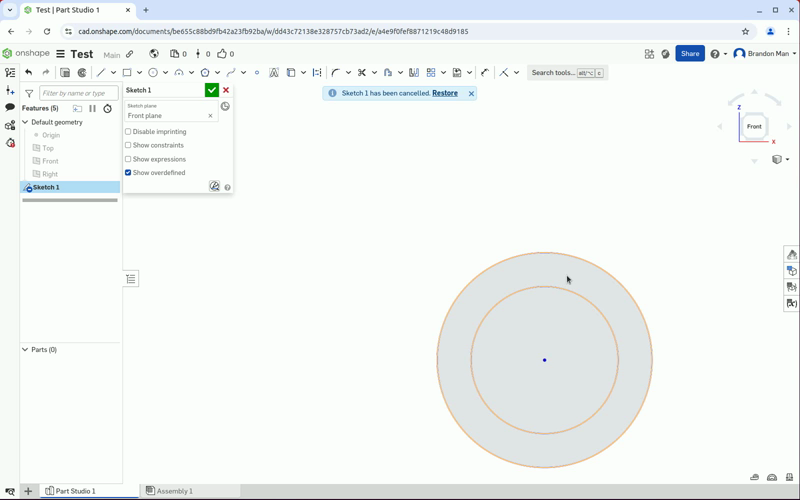
click(567, 275)
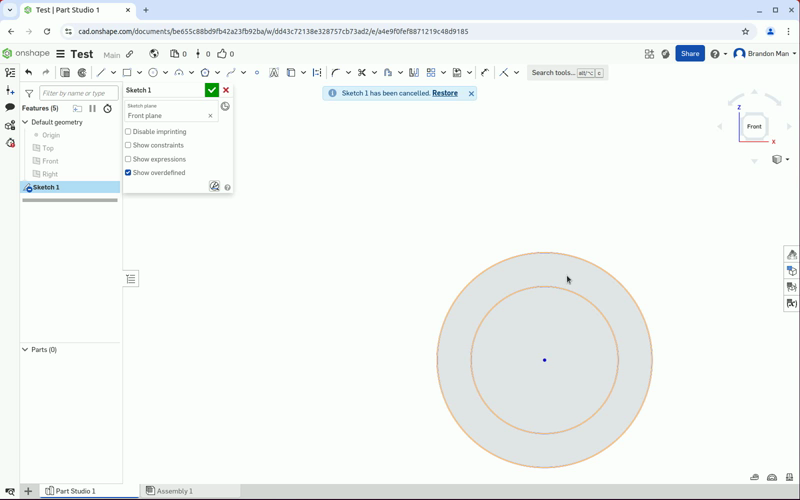
scroll(-6)
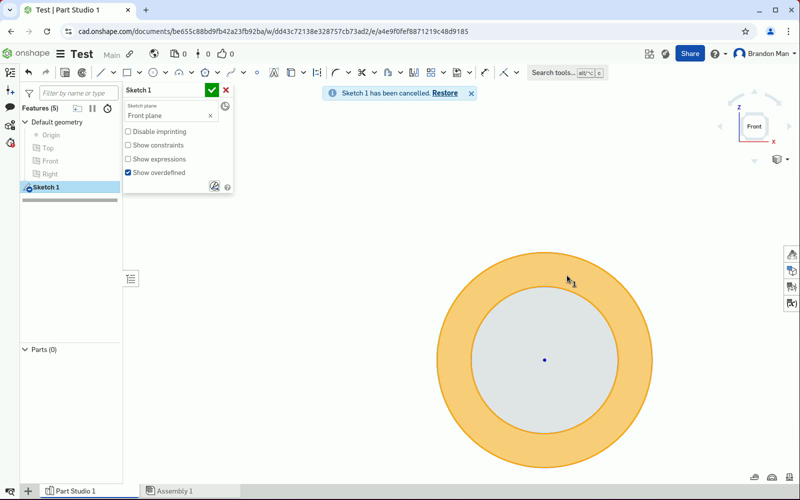
scroll(-6)
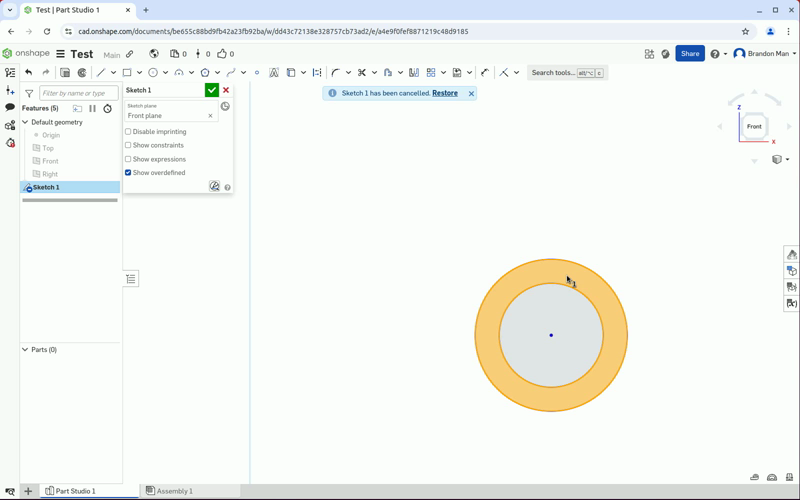
scroll(-6)
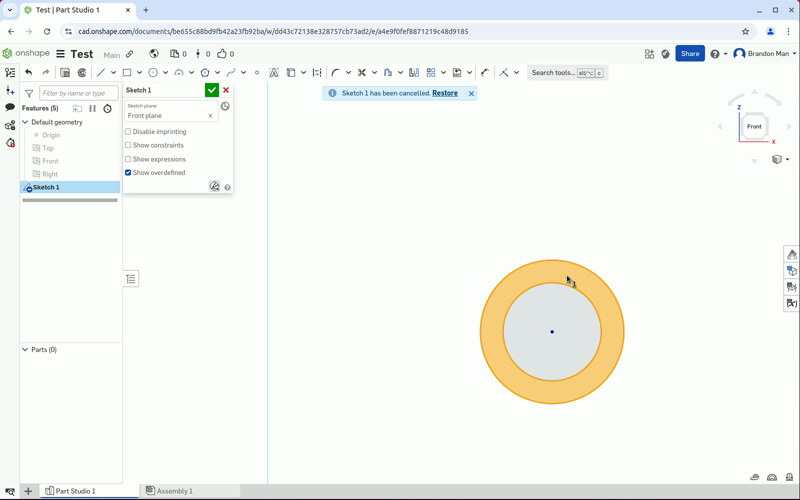
scroll(-6)
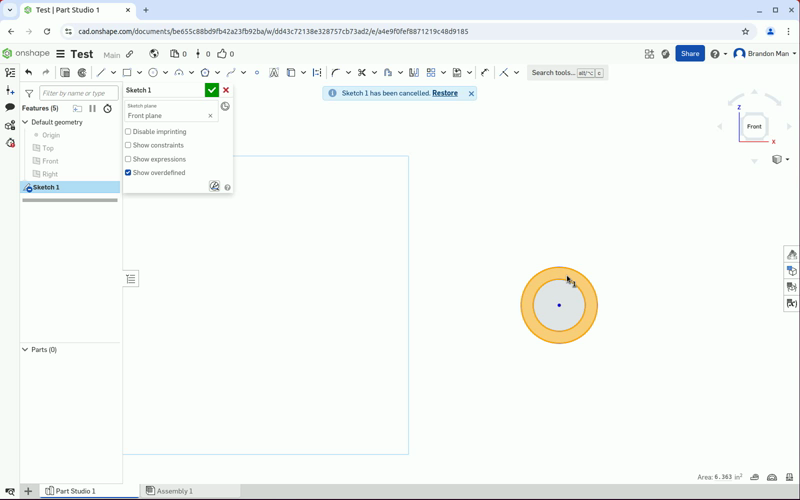
scroll(-6)
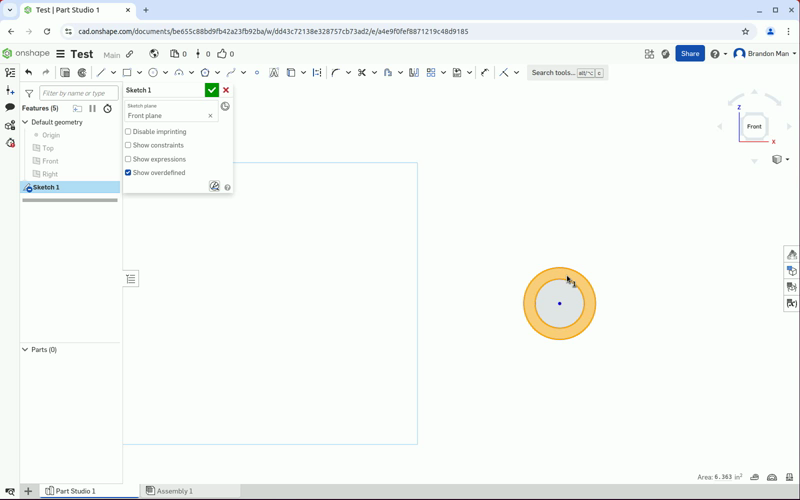
scroll(-6)
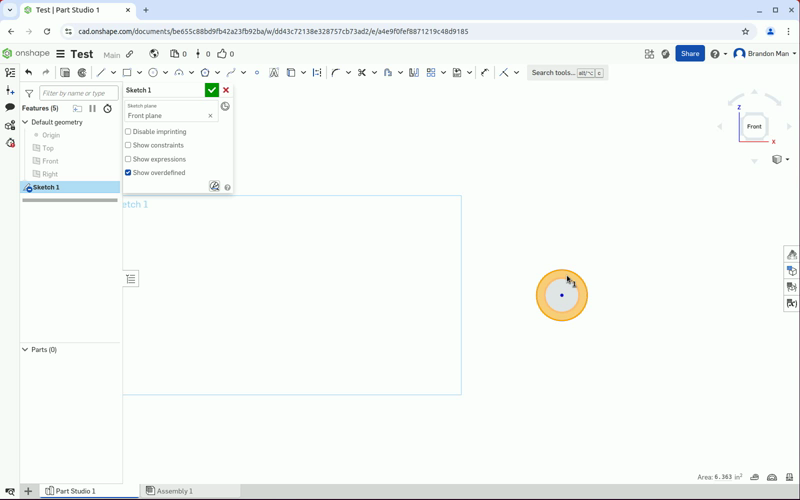
scroll(-6)
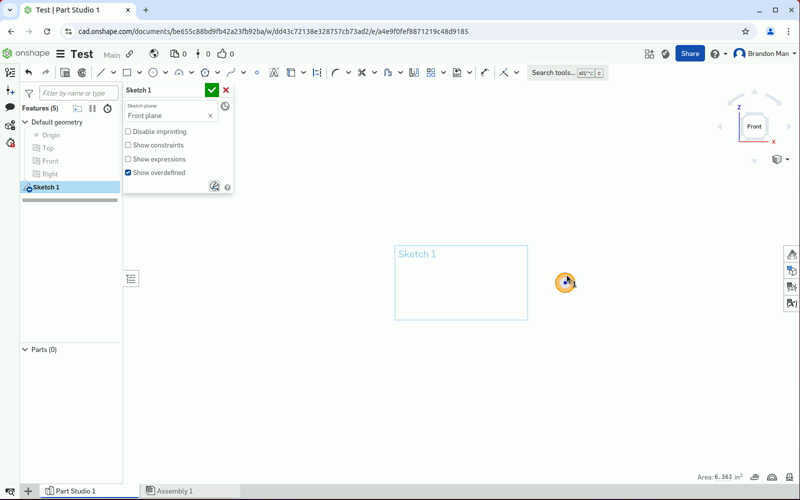
mouse_move(73, 352)
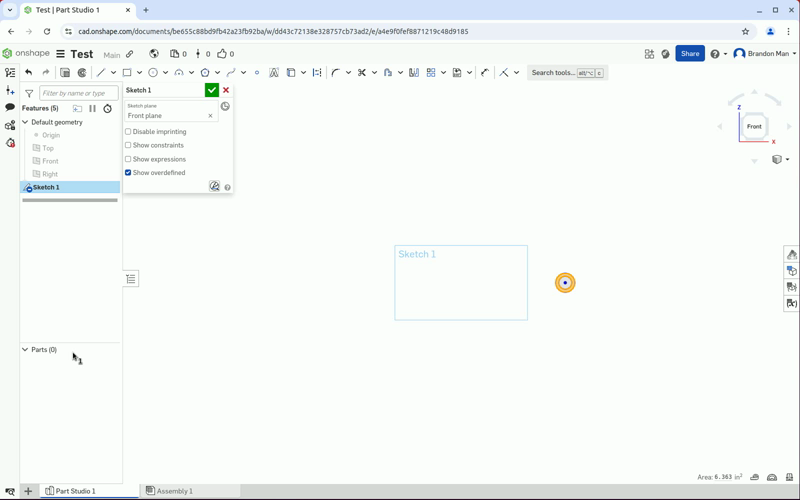
key(shift+y)
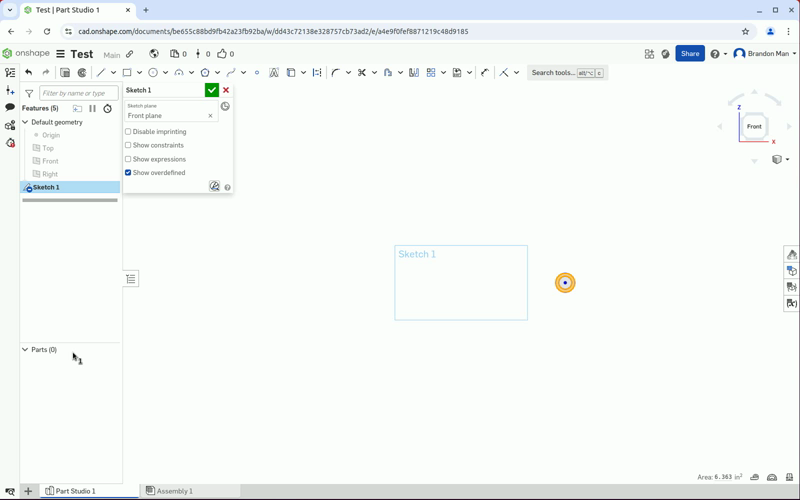
key(shift+e)
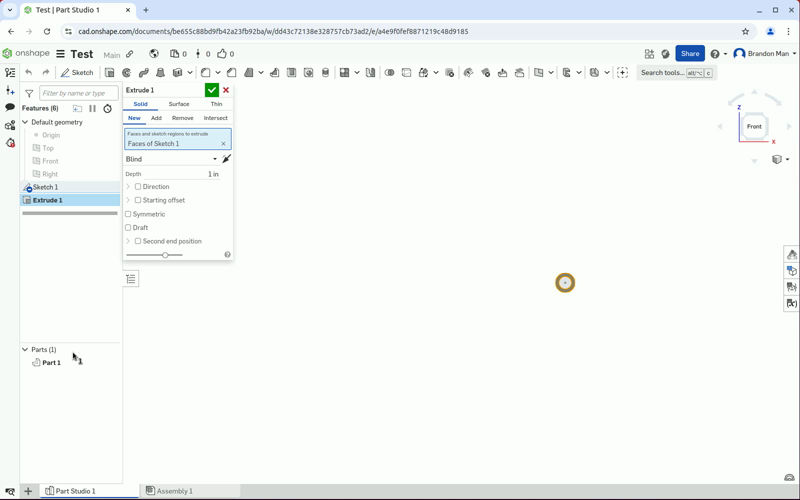
mouse_move(143, 106)
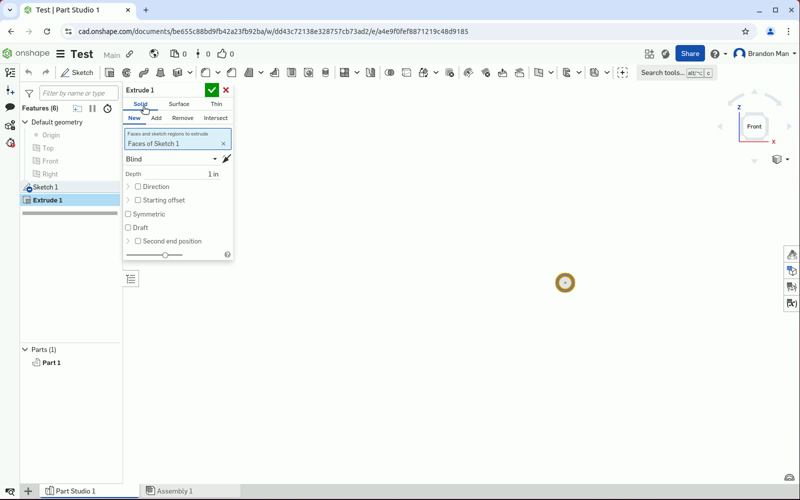
click(143, 106)
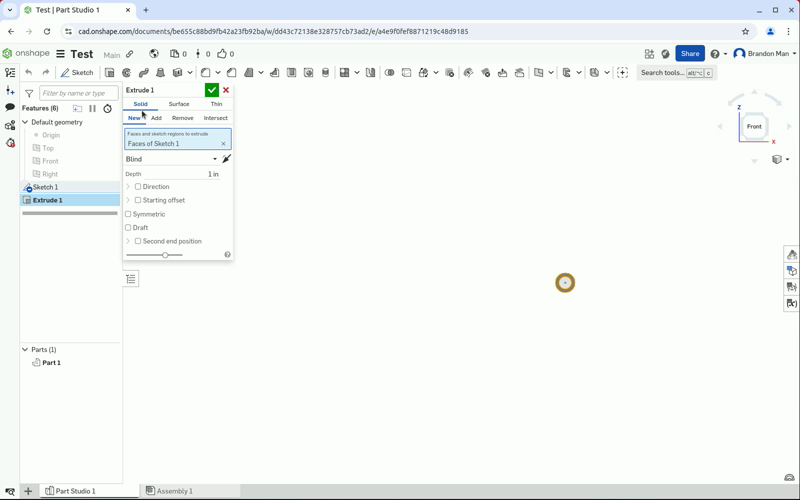
mouse_move(137, 120)
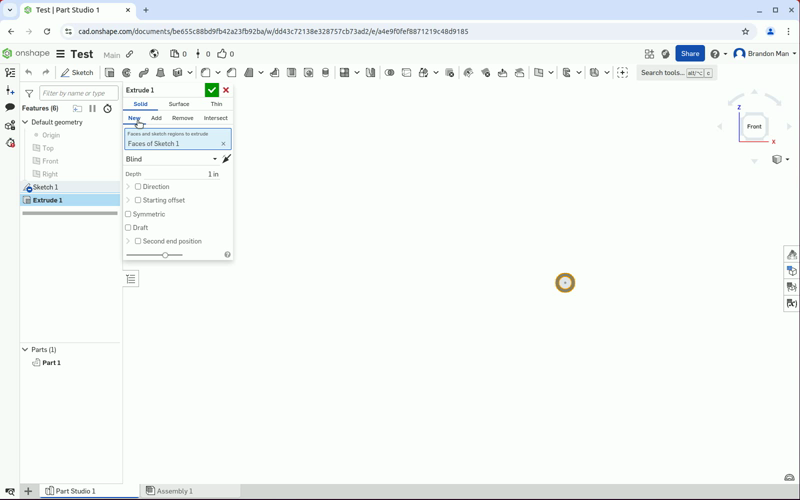
click(137, 120)
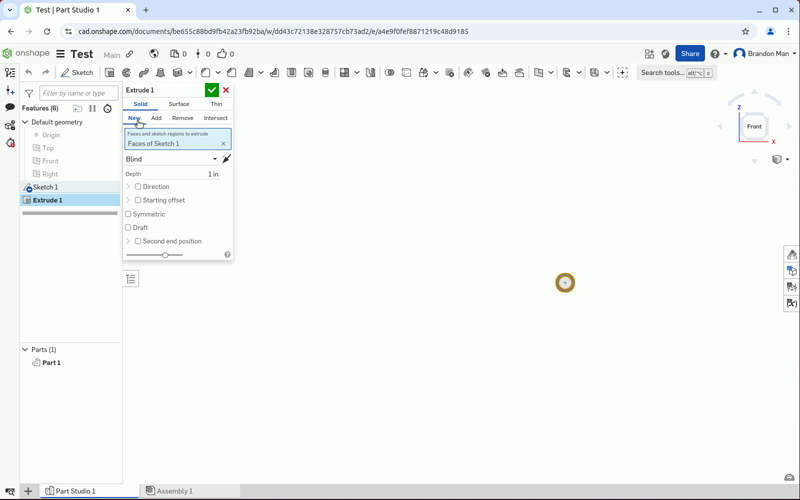
key(tab, 4)
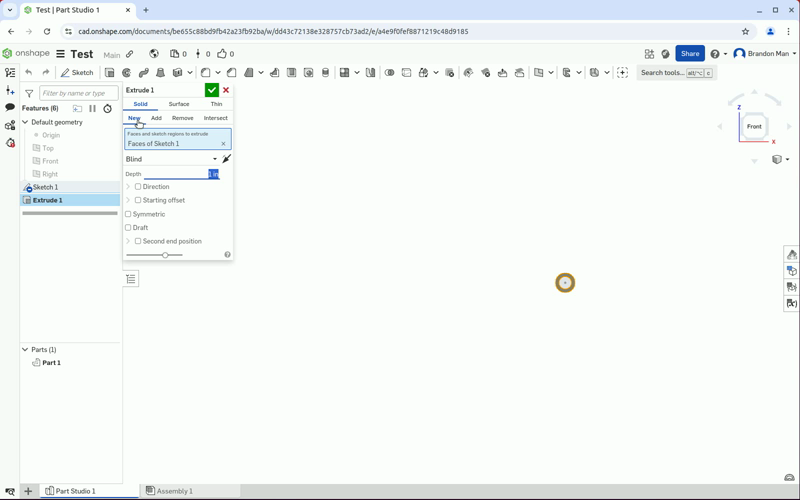
text(2.166)
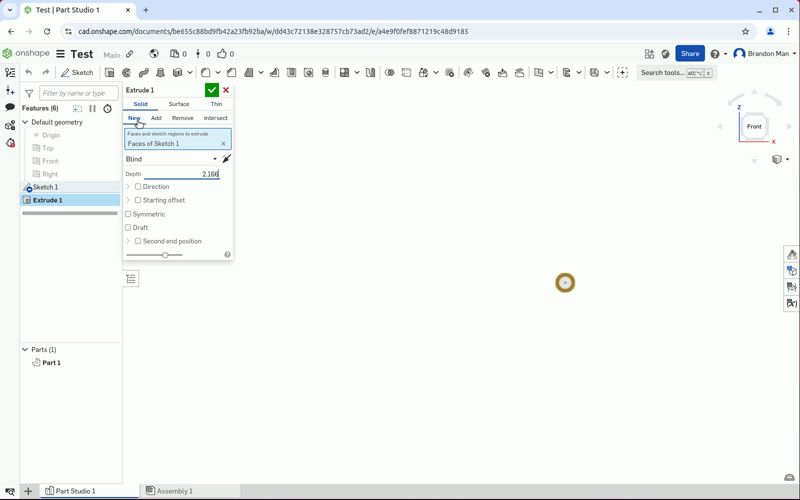
key(enter)
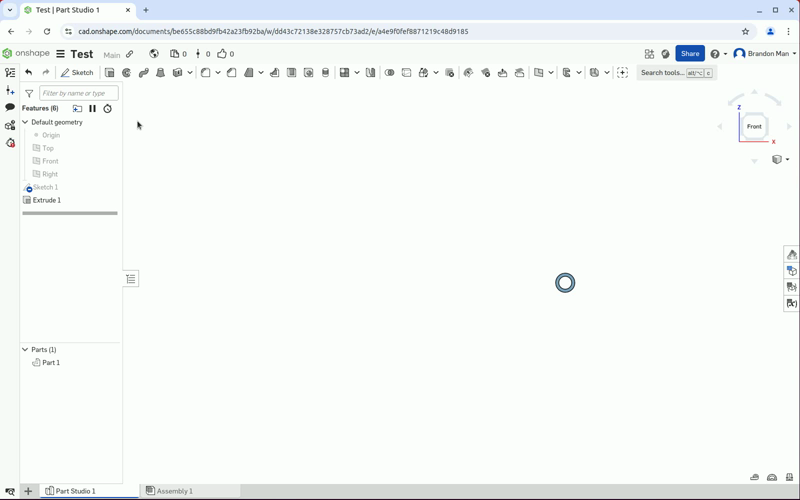
key(shift+h)
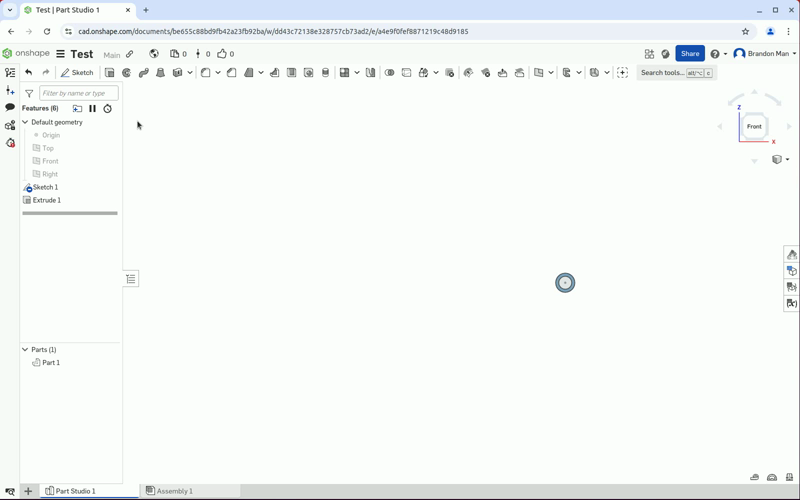
key(shift+h)
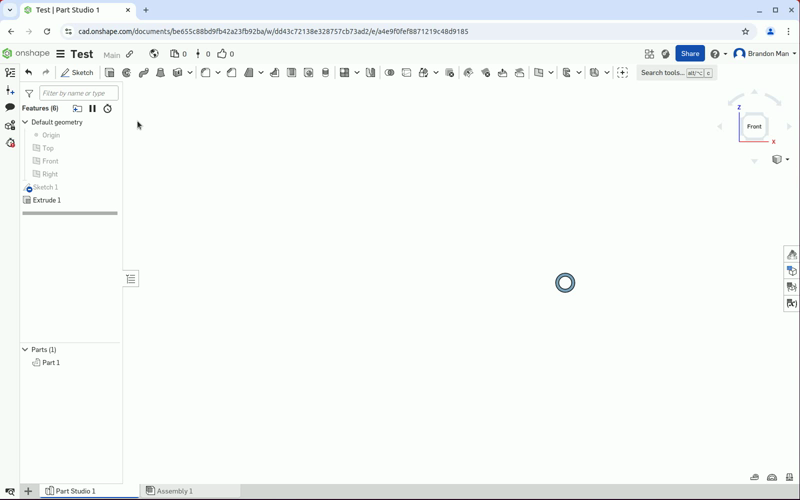
mouse_move(73, 189)
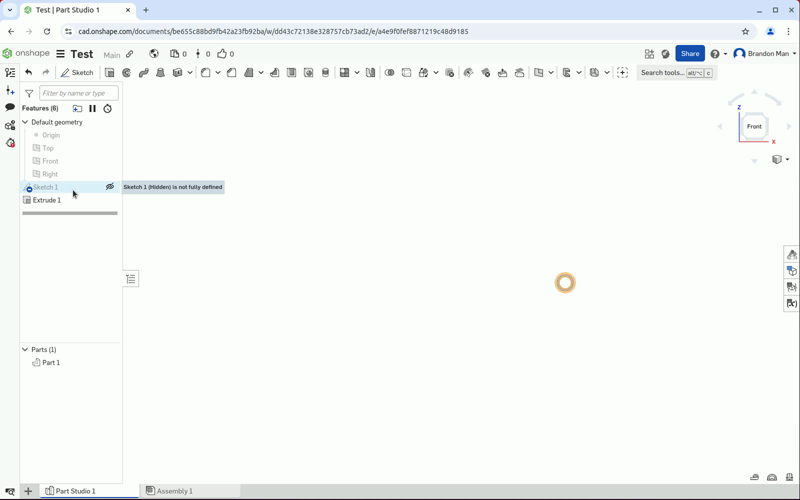
click(73, 189)
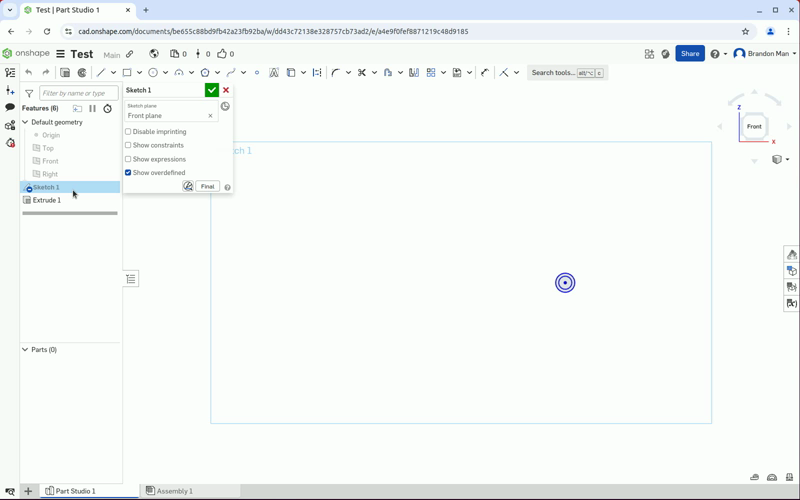
mouse_move(229, 92)
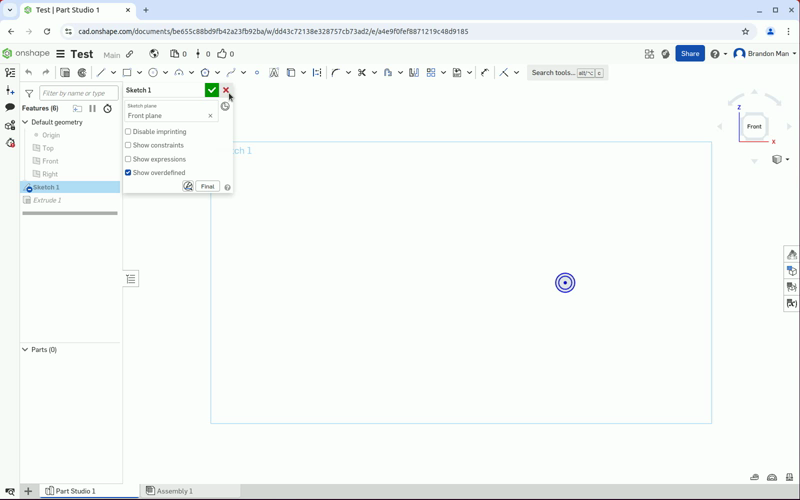
click(229, 92)
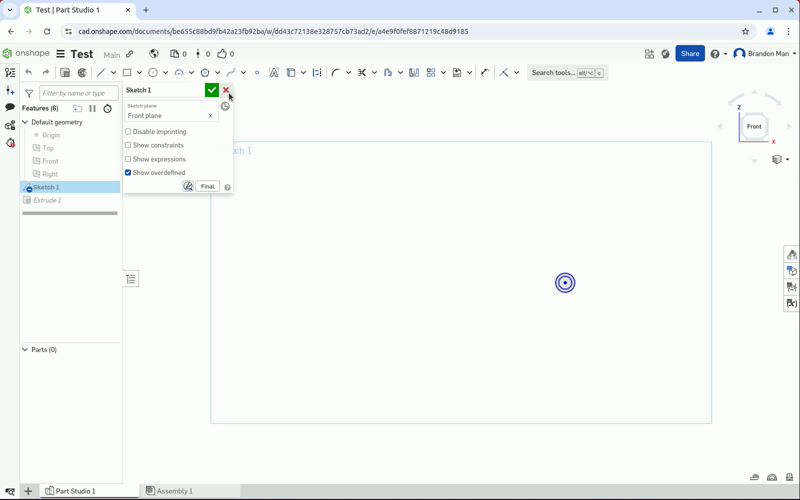
key(shift+s)
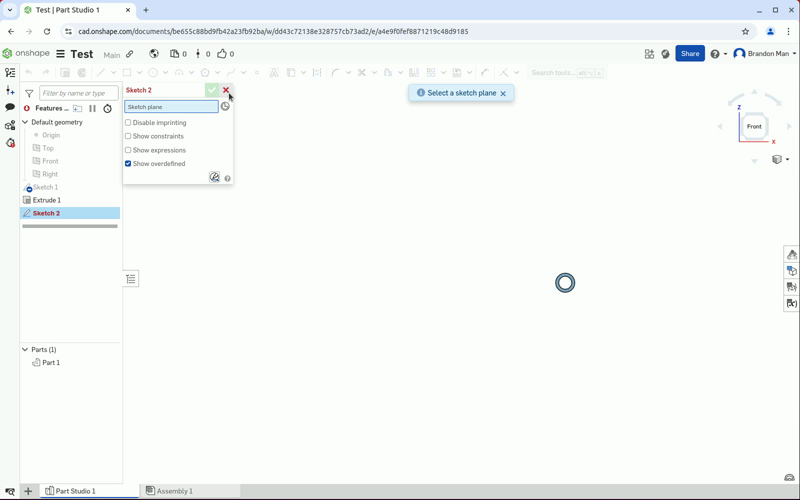
mouse_move(73, 163)
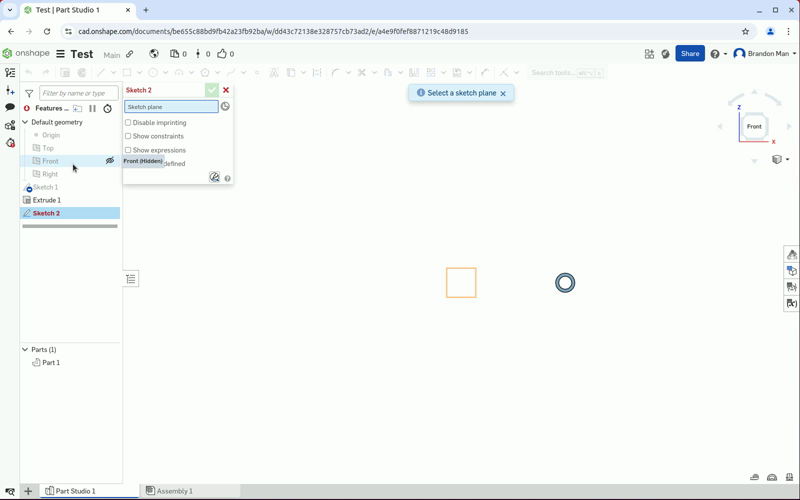
click(73, 163)
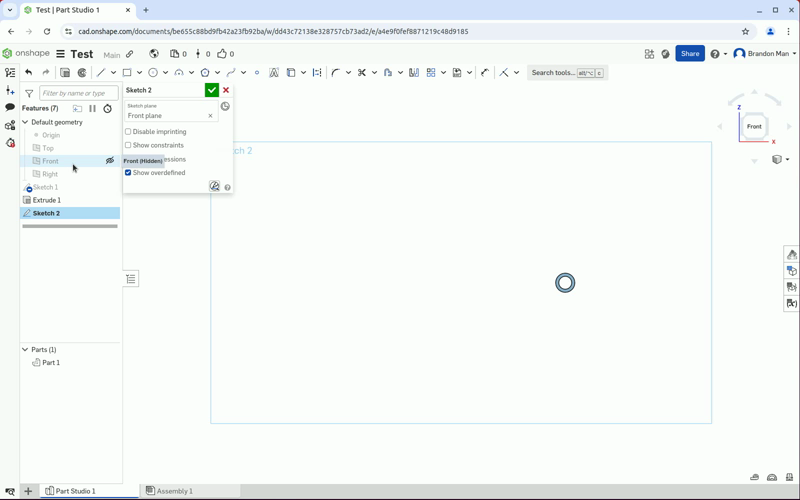
mouse_move(73, 352)
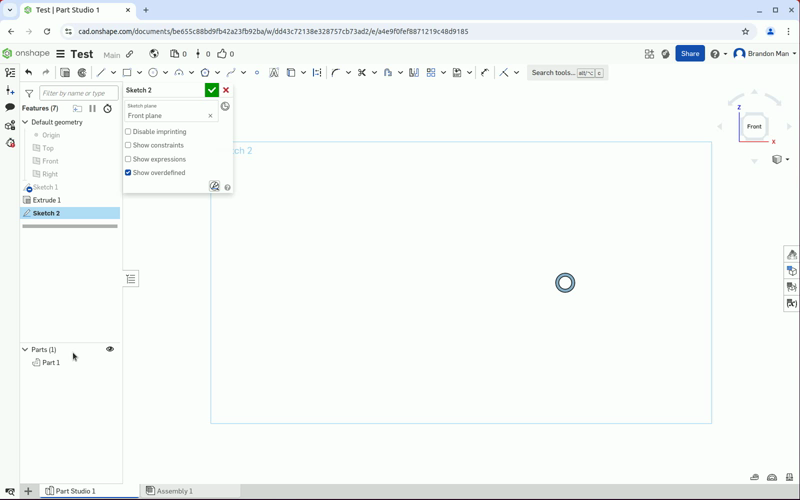
key(y)
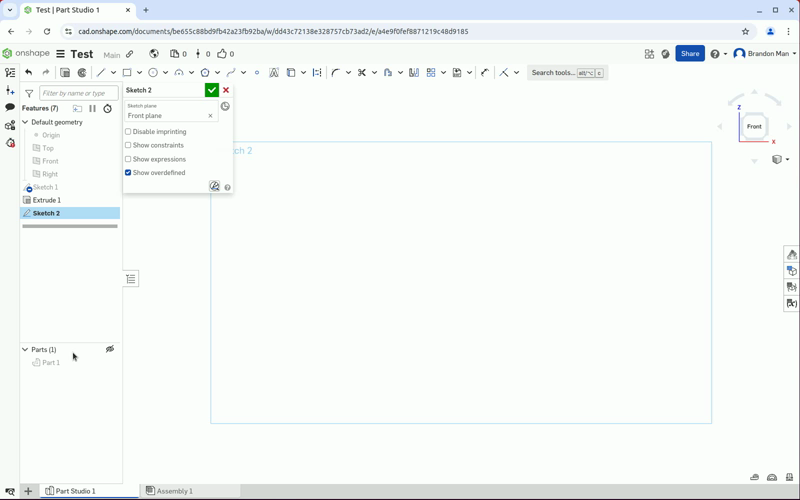
key(a)
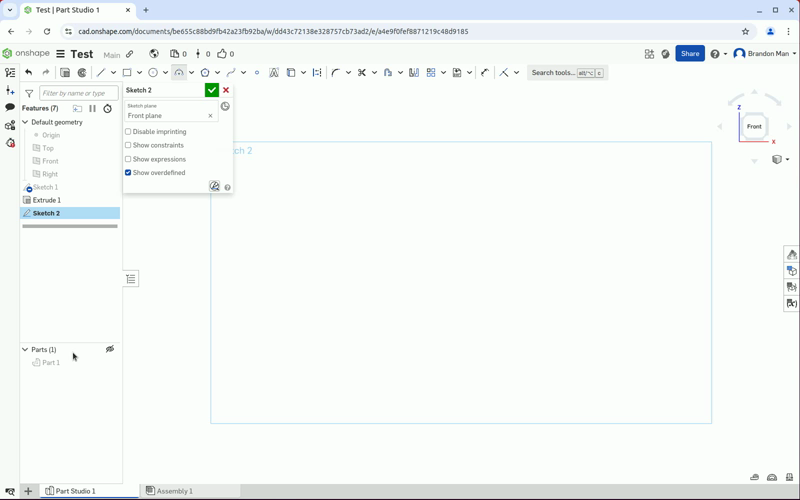
key_down(shift)
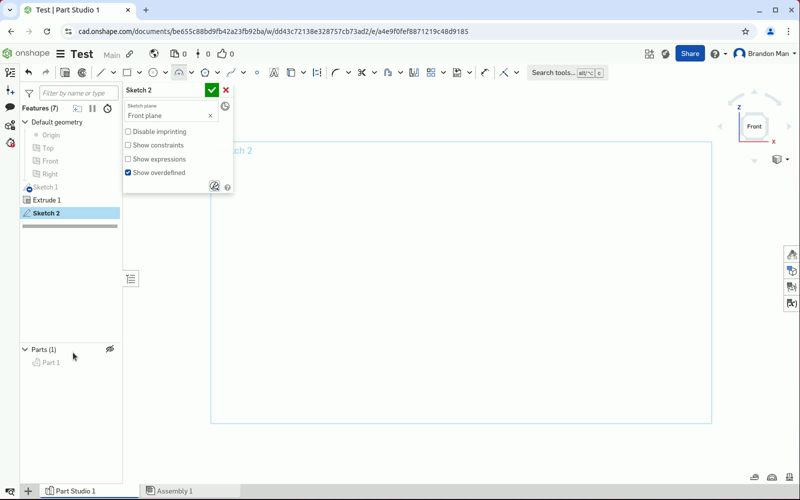
mouse_move(446, 228)
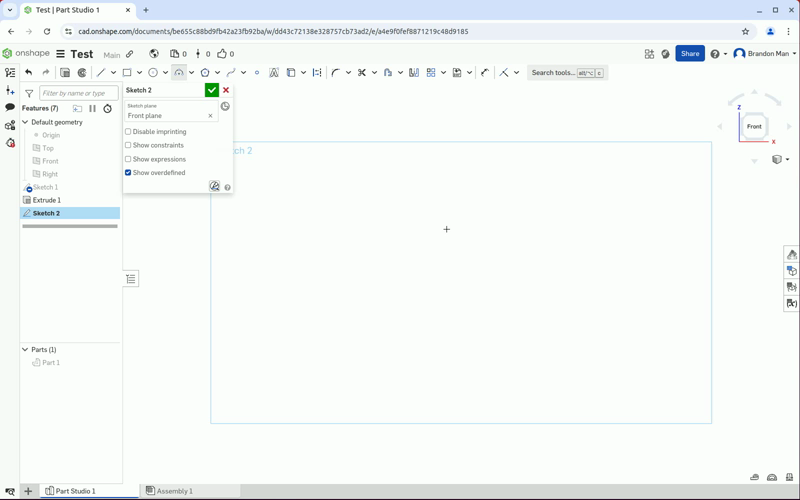
click(446, 228)
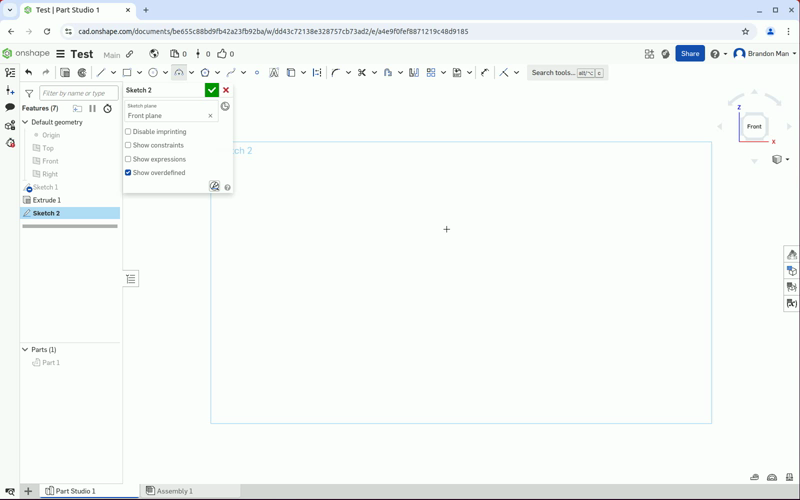
key_up(shift)
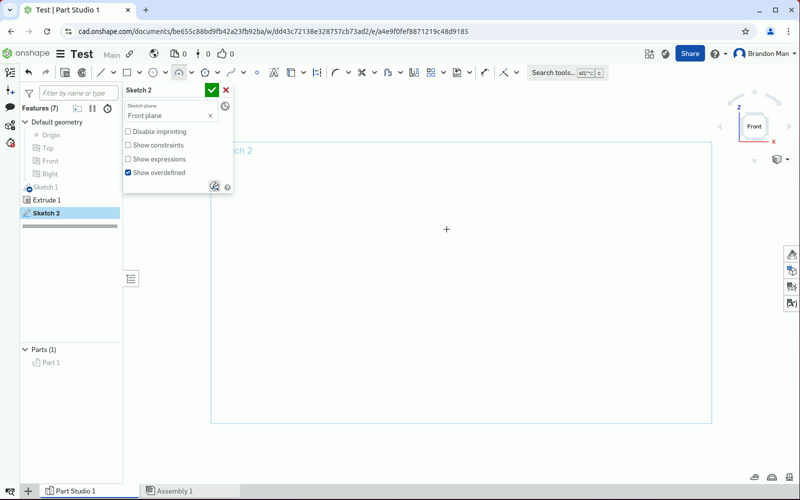
key_down(shift)
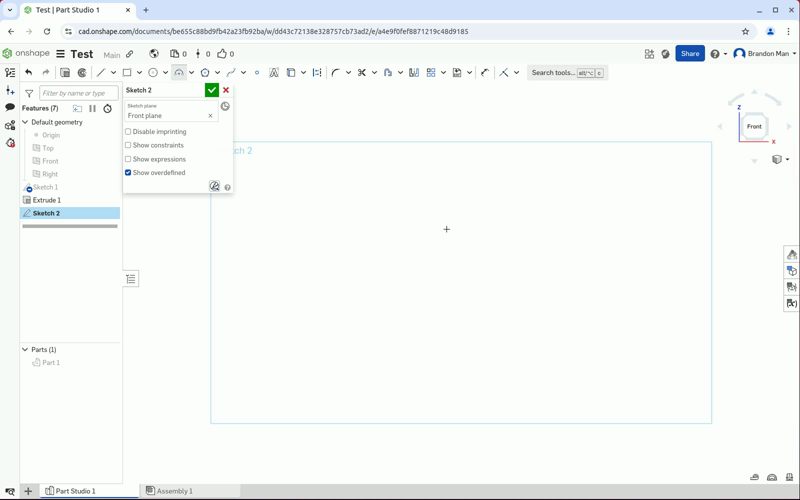
mouse_move(475, 228)
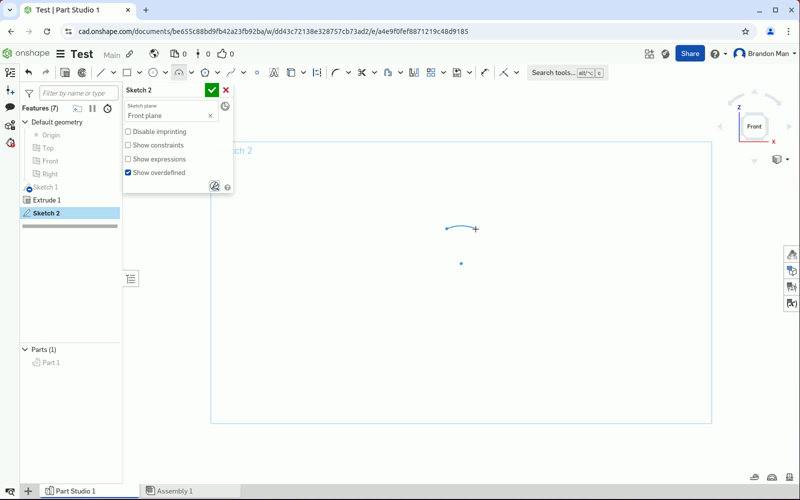
click(475, 228)
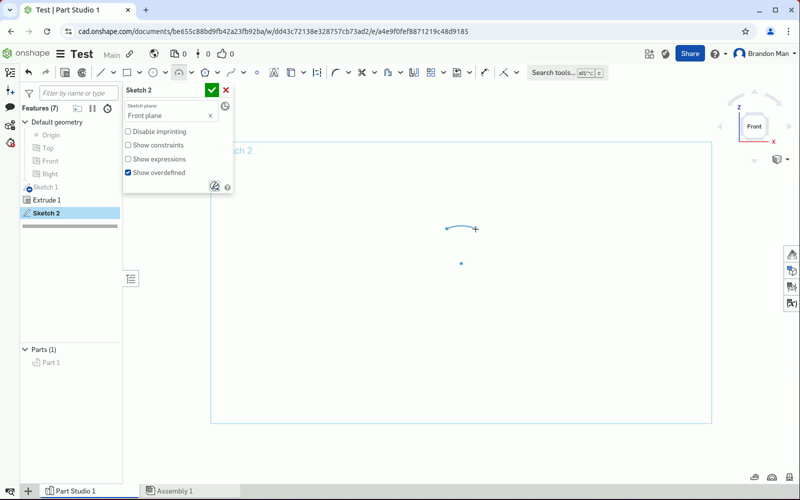
mouse_move(461, 216)
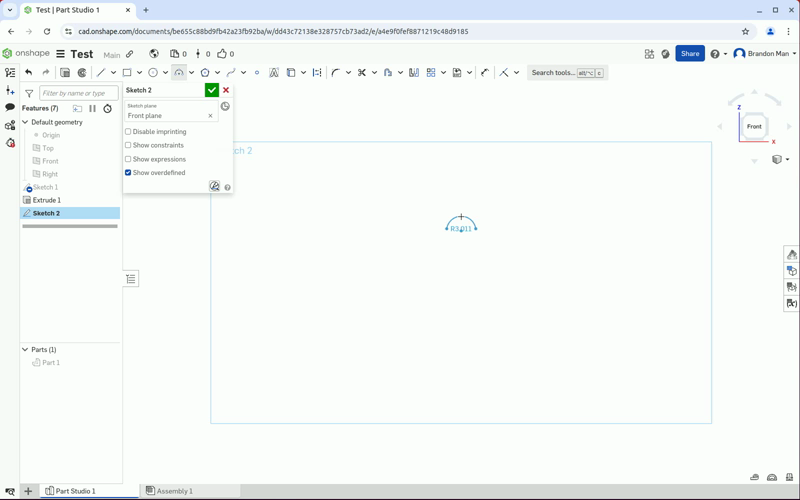
click(461, 216)
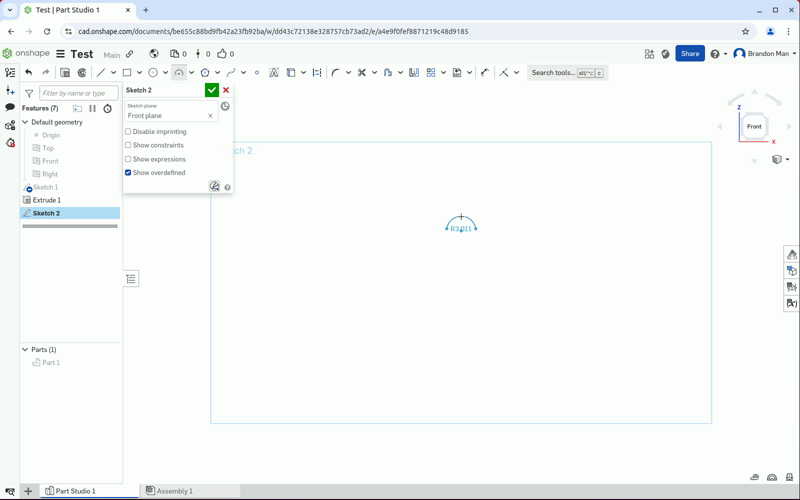
key_up(shift)
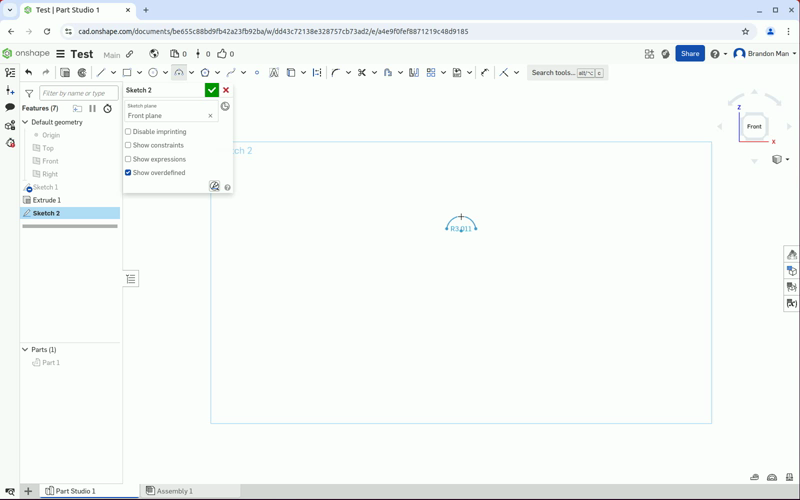
key(esc)
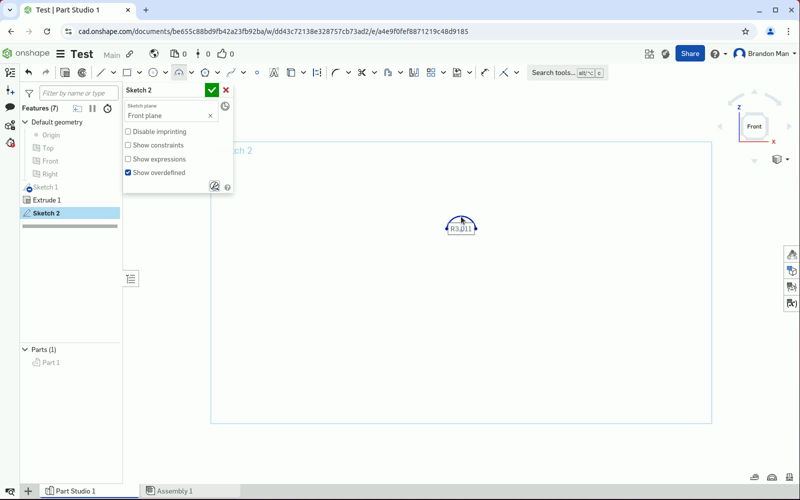
key(l)
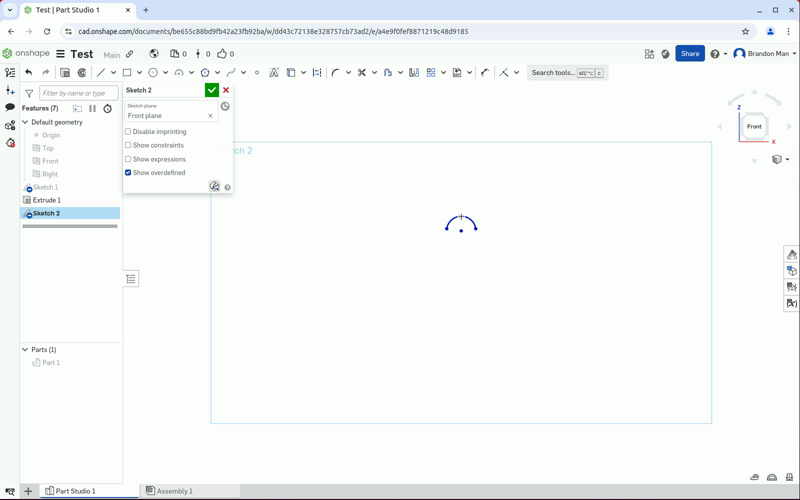
mouse_move(475, 228)
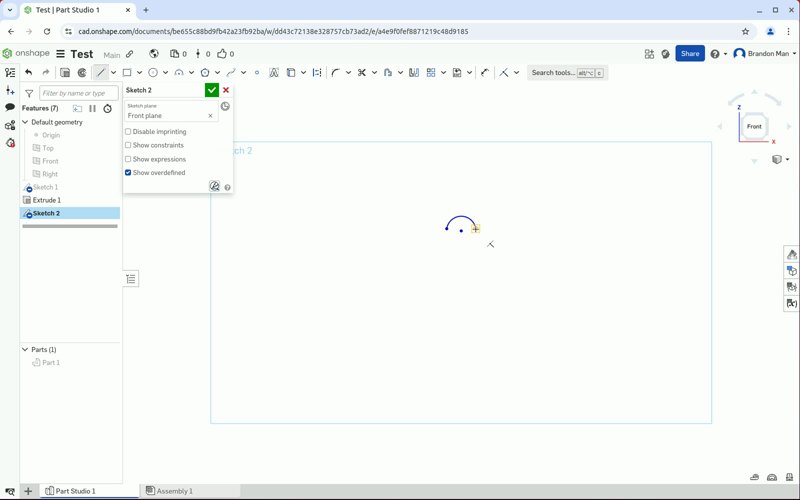
click(475, 228)
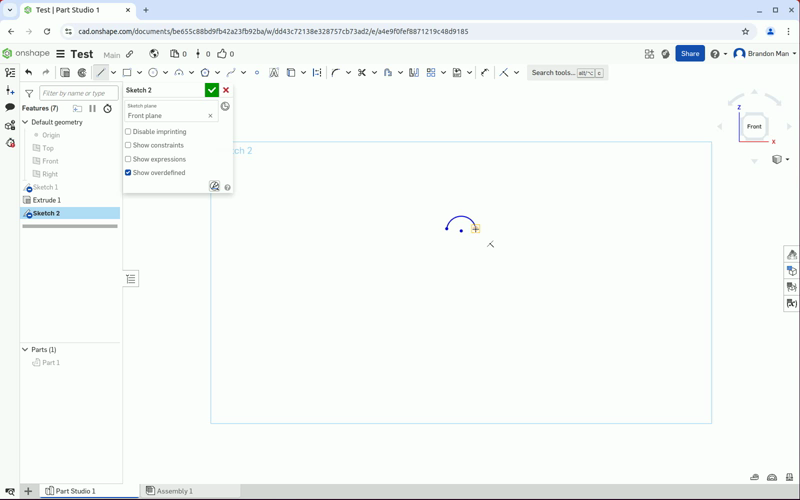
key_down(shift)
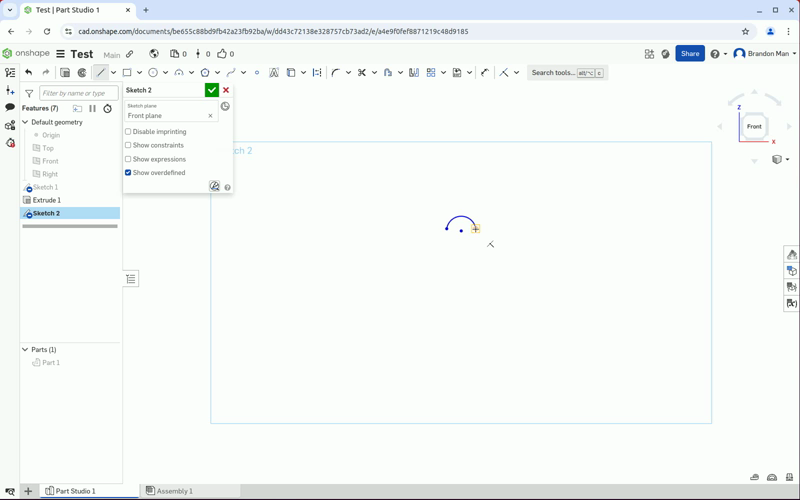
mouse_move(505, 228)
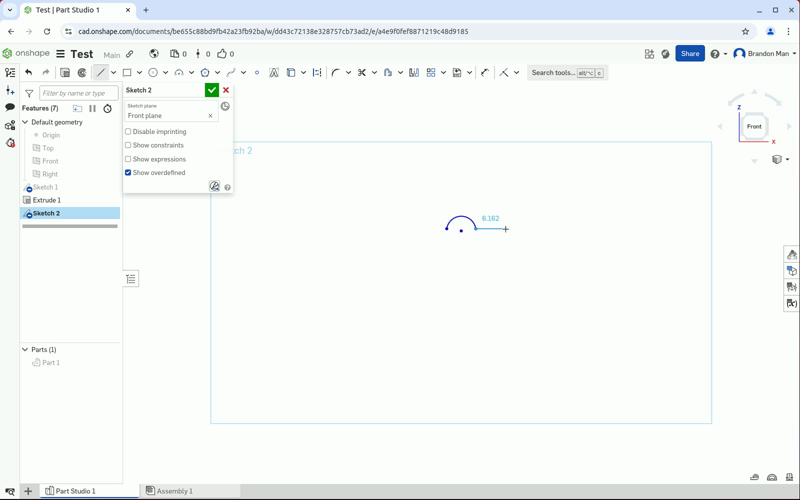
mouse_move(469, 177)
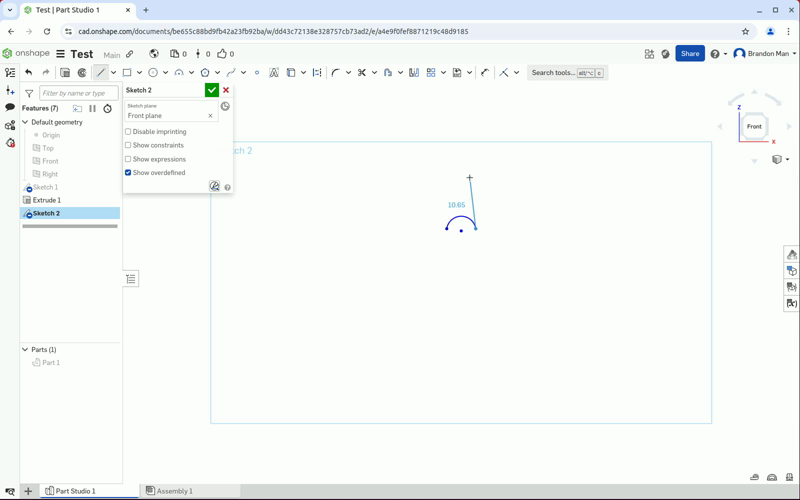
click(469, 177)
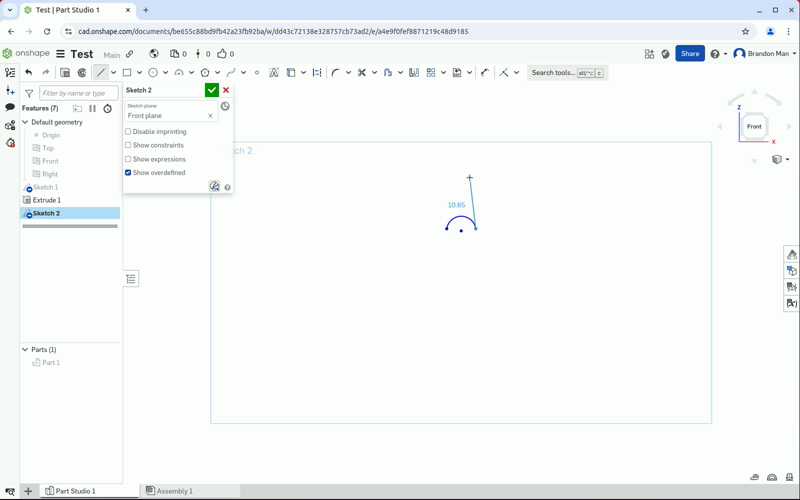
key_up(shift)
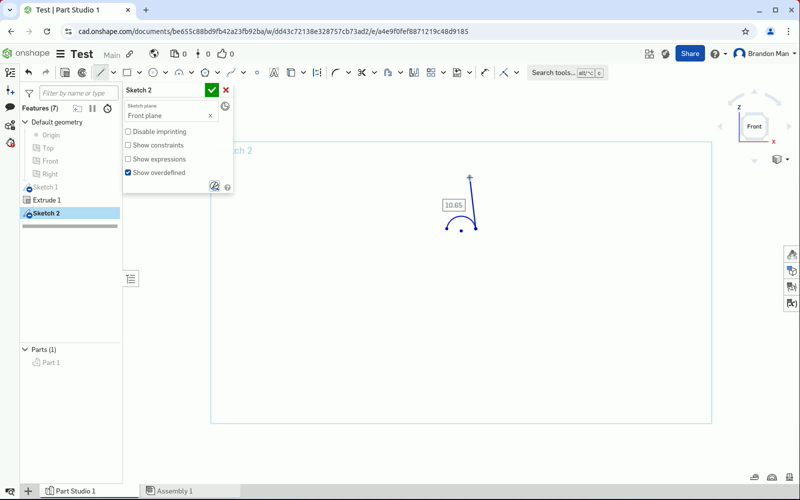
key(esc)
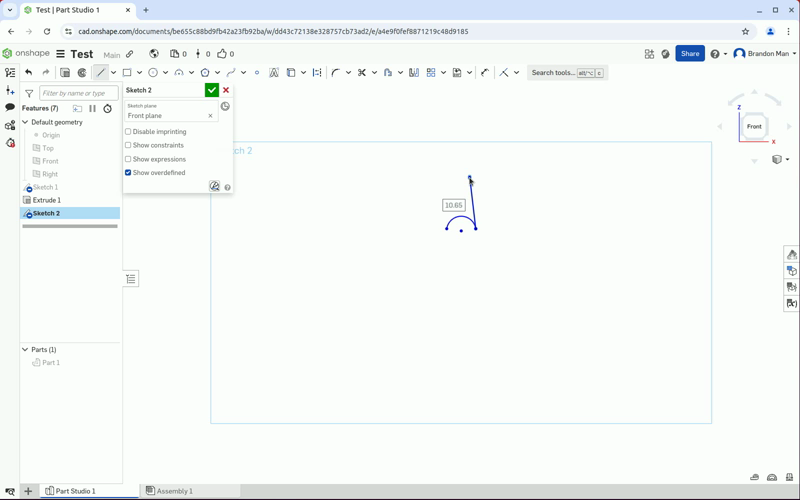
key(a)
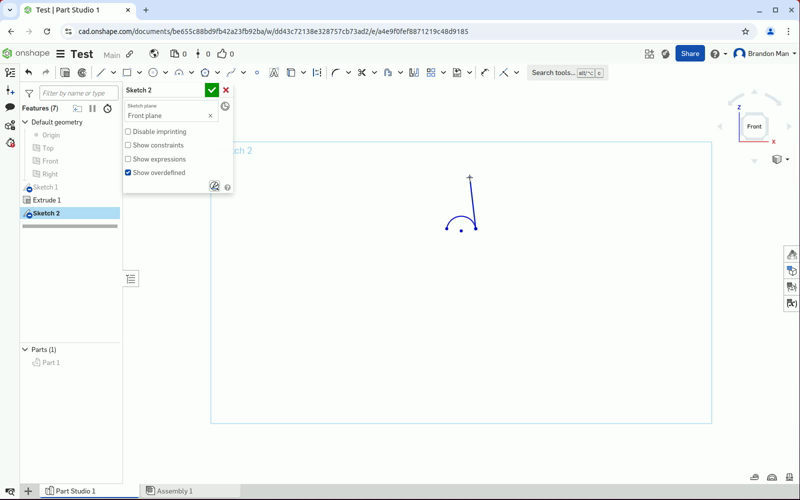
mouse_move(469, 177)
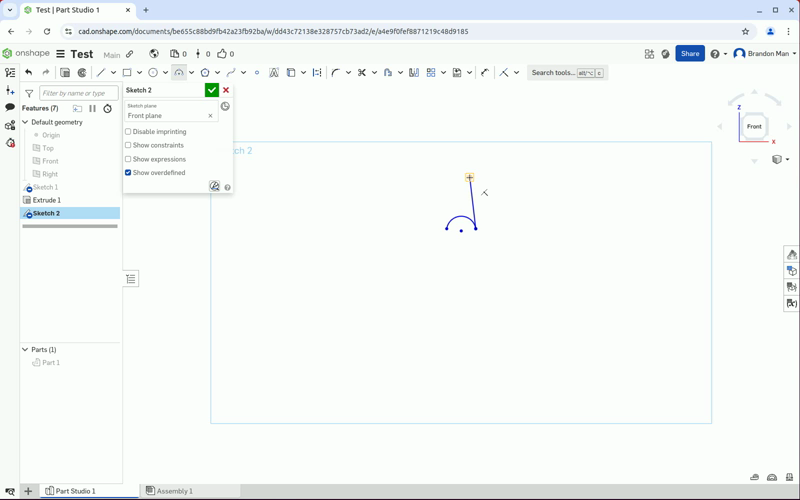
click(469, 177)
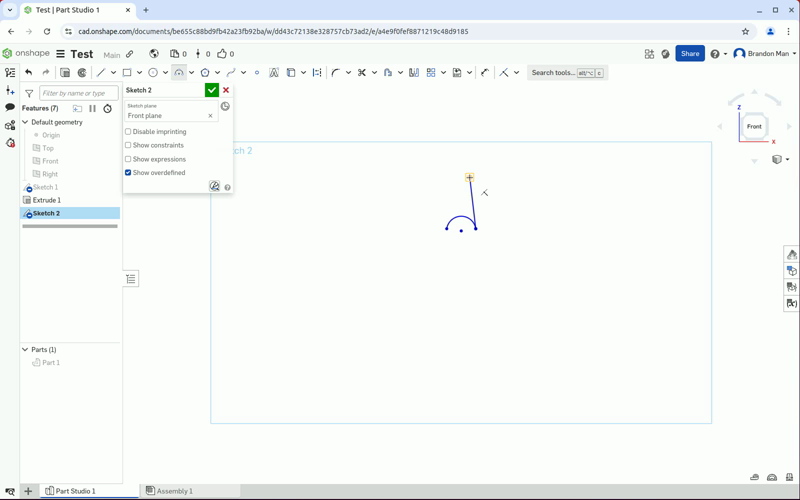
key_down(shift)
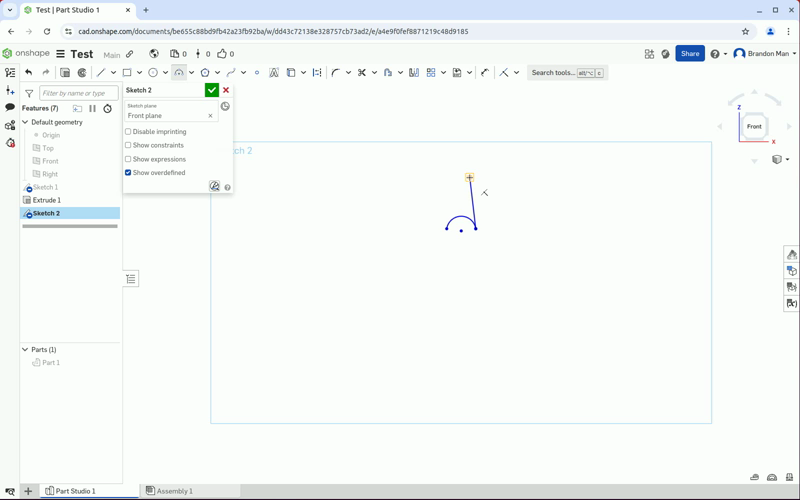
mouse_move(452, 177)
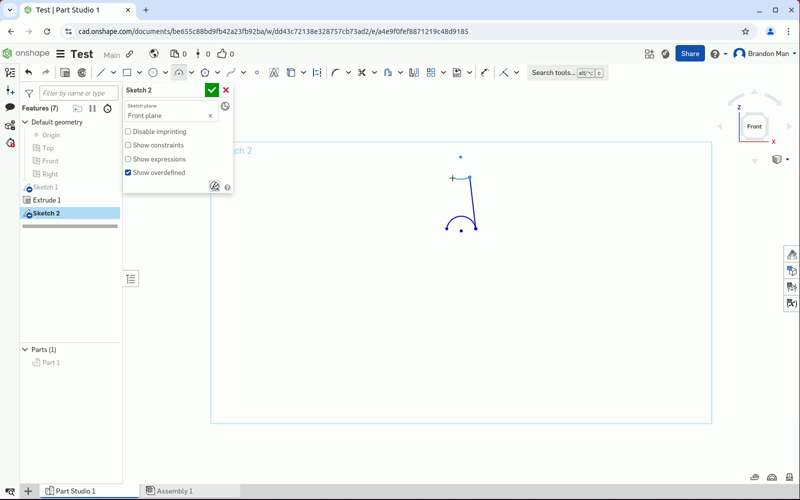
click(452, 177)
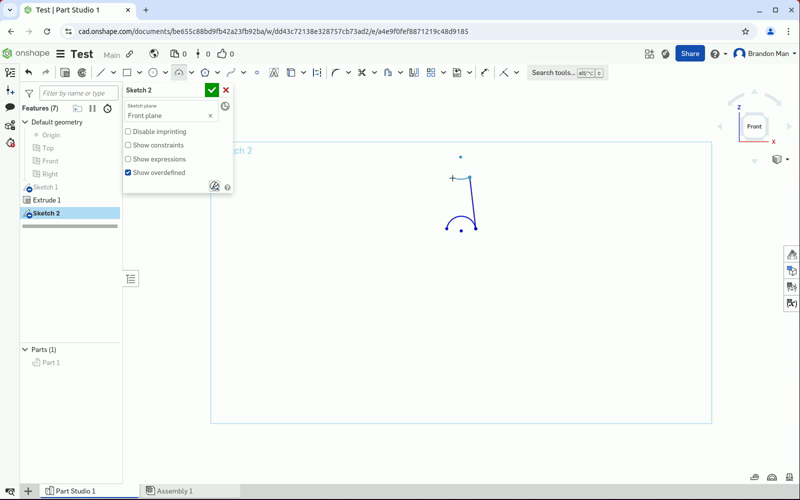
mouse_move(461, 186)
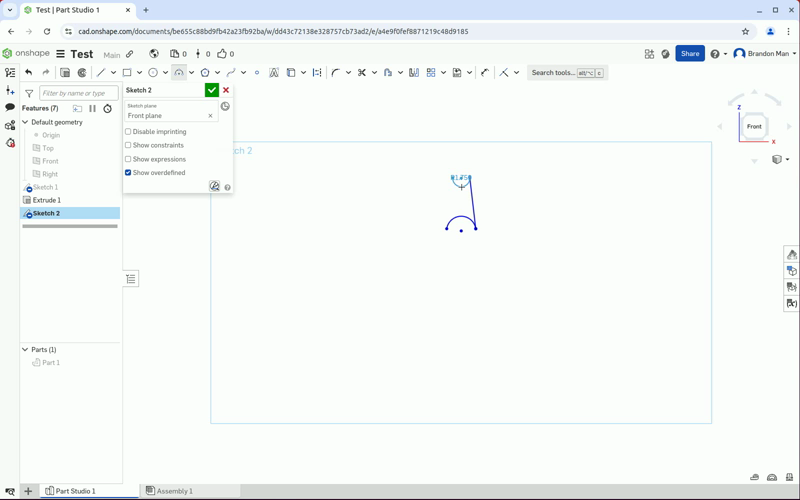
click(461, 186)
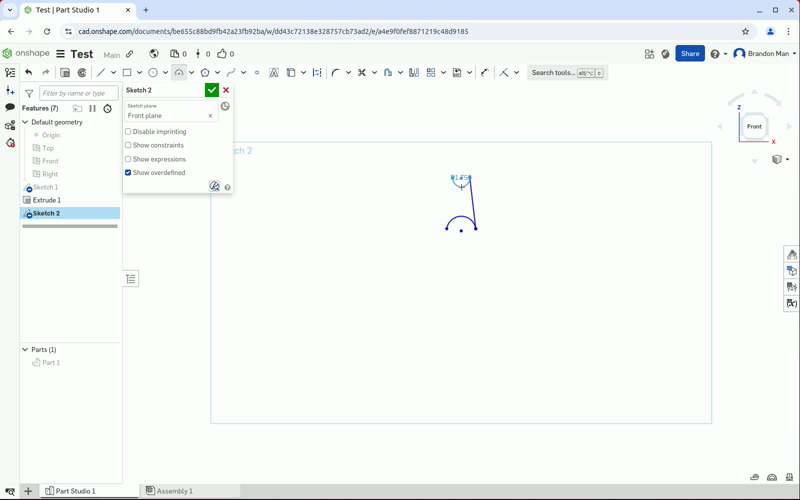
key_up(shift)
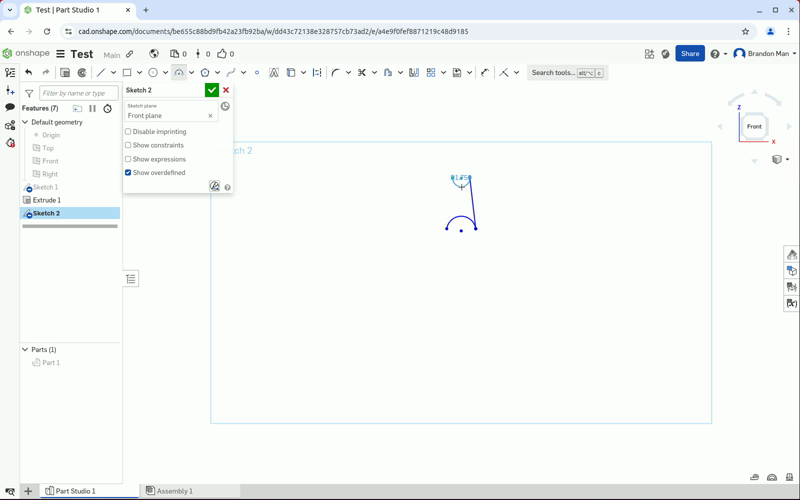
key(esc)
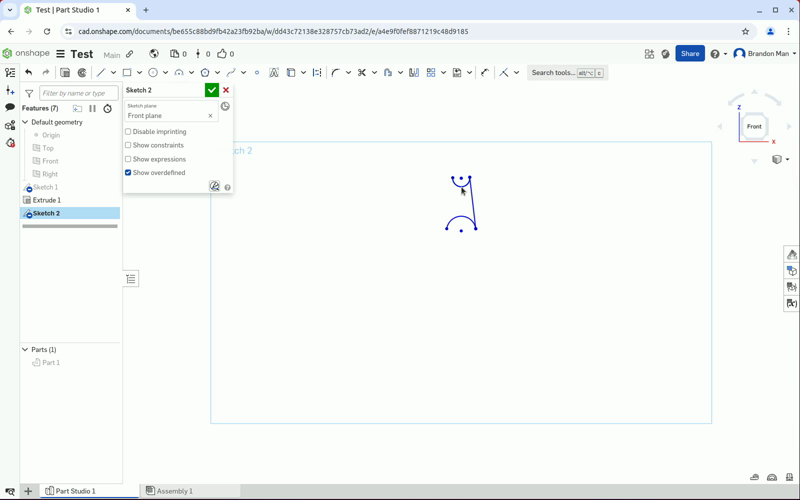
key(l)
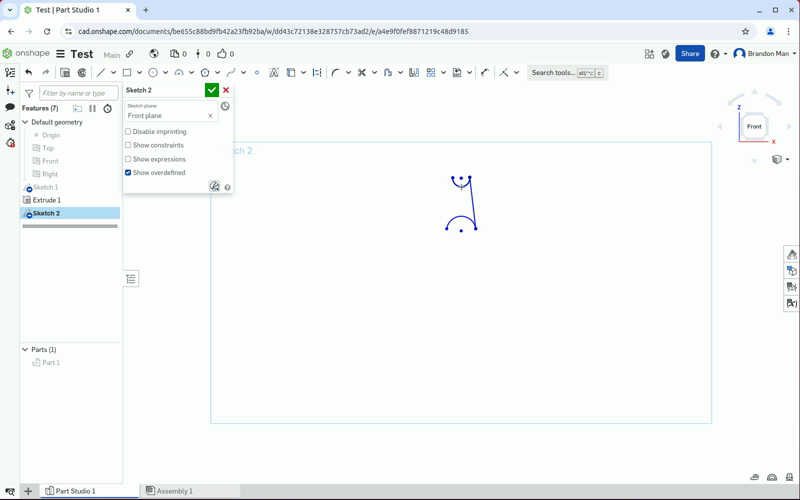
mouse_move(452, 177)
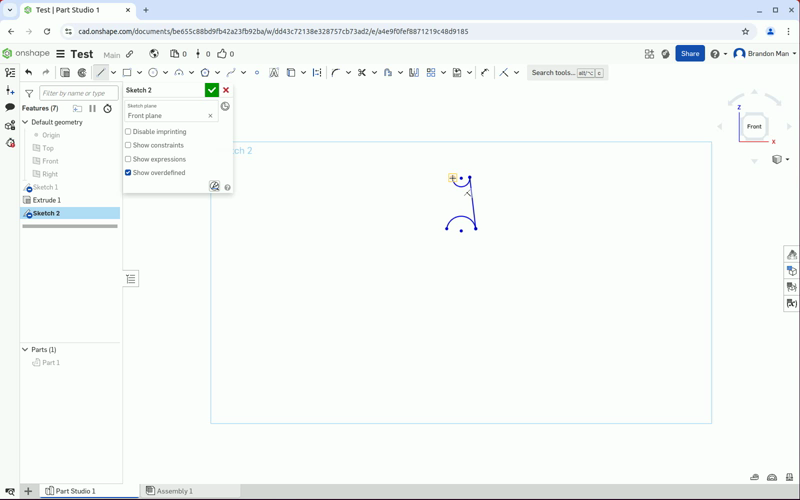
click(452, 177)
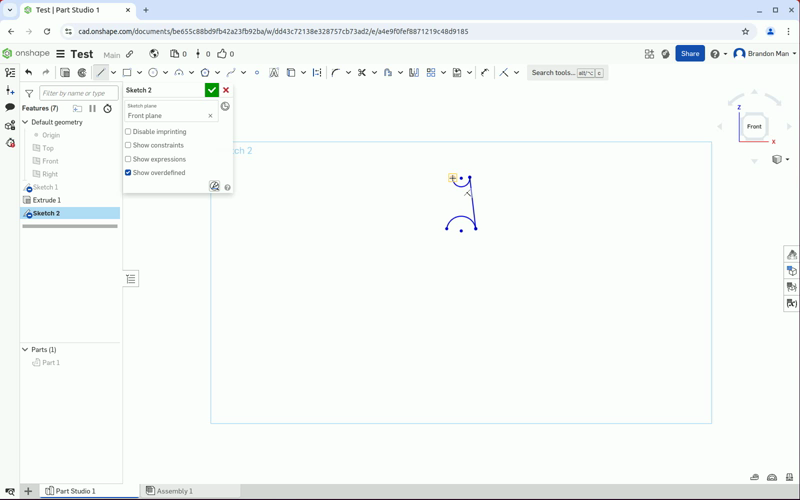
mouse_move(482, 177)
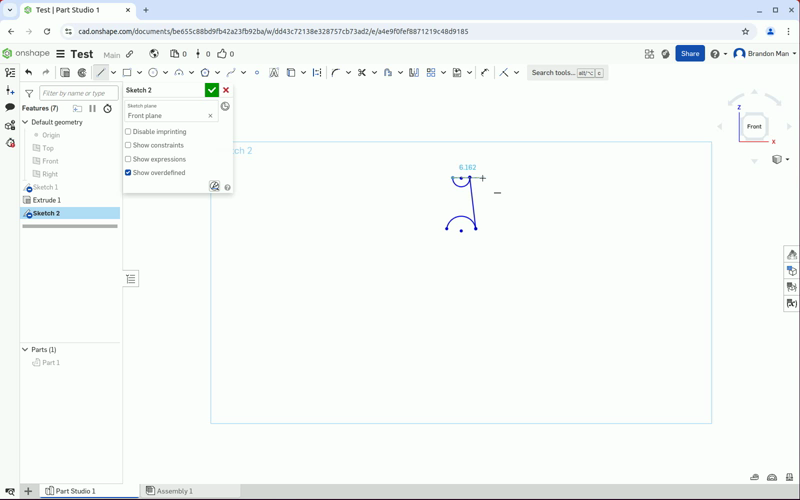
key_down(shift)
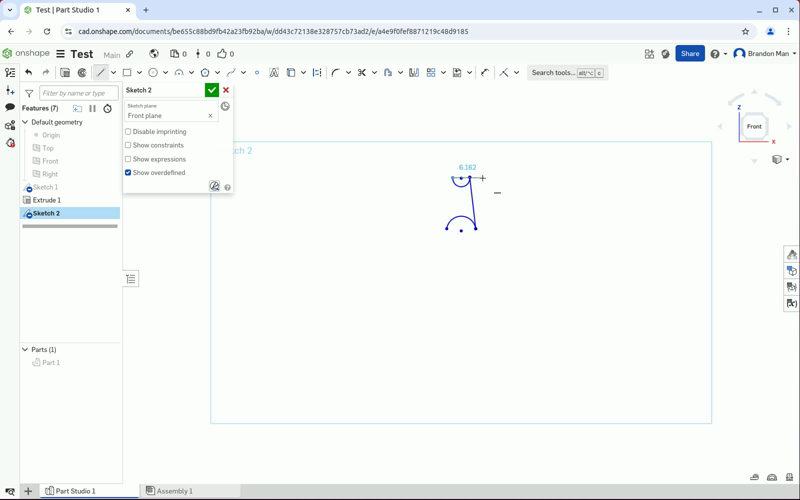
mouse_move(446, 228)
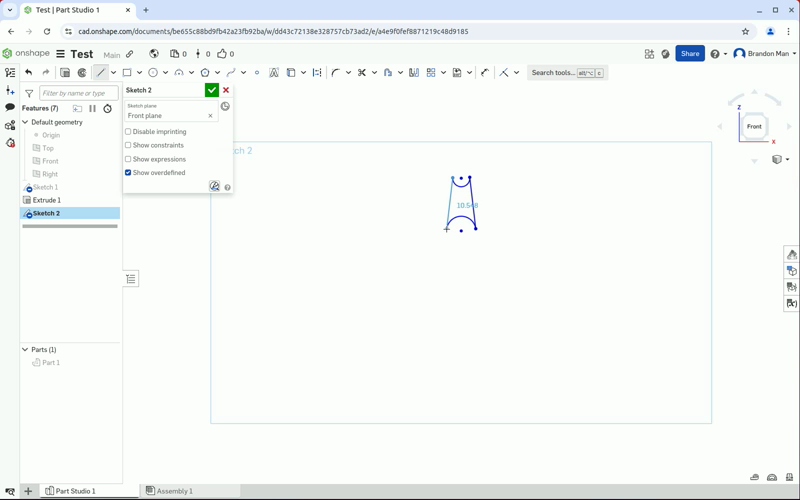
key_up(shift)
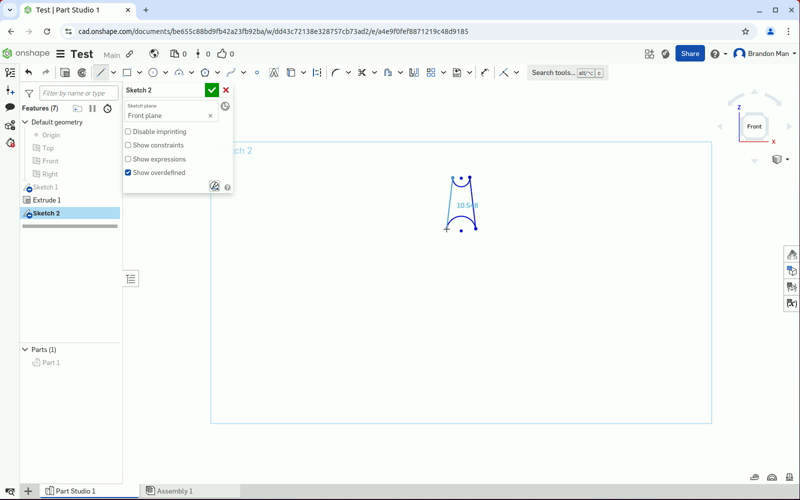
click(446, 228)
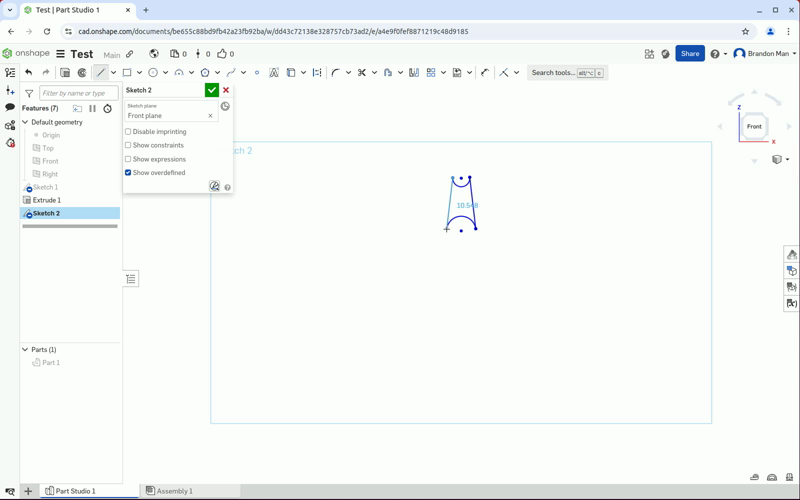
key(esc)
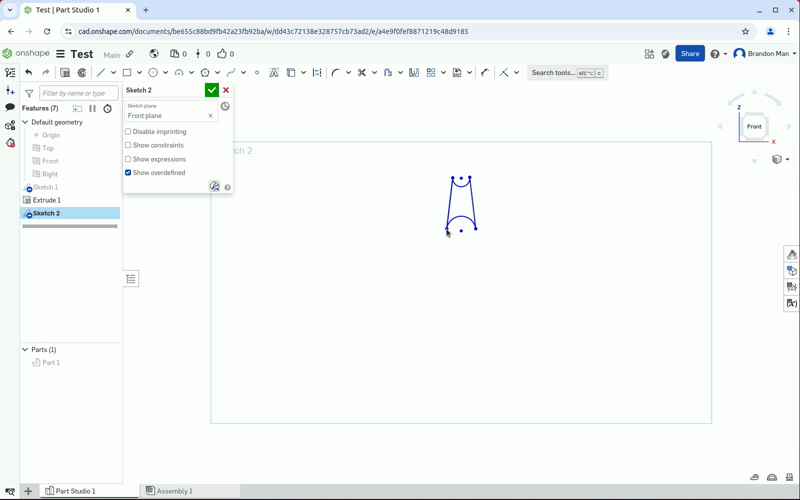
mouse_move(469, 215)
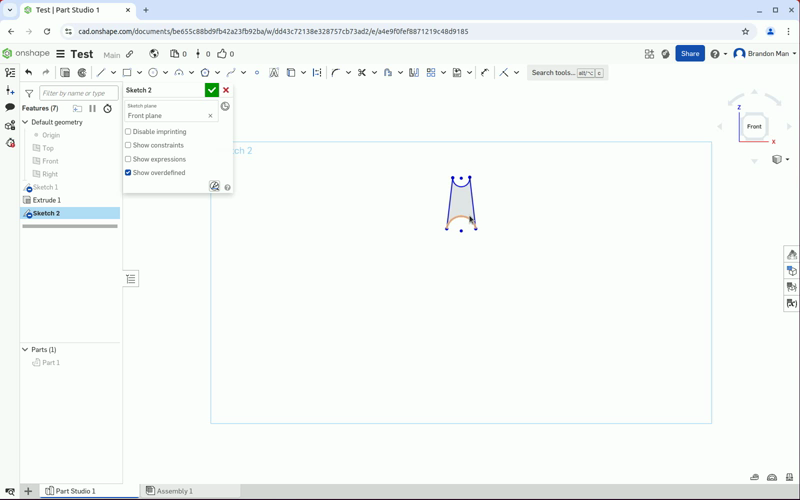
scroll(6)
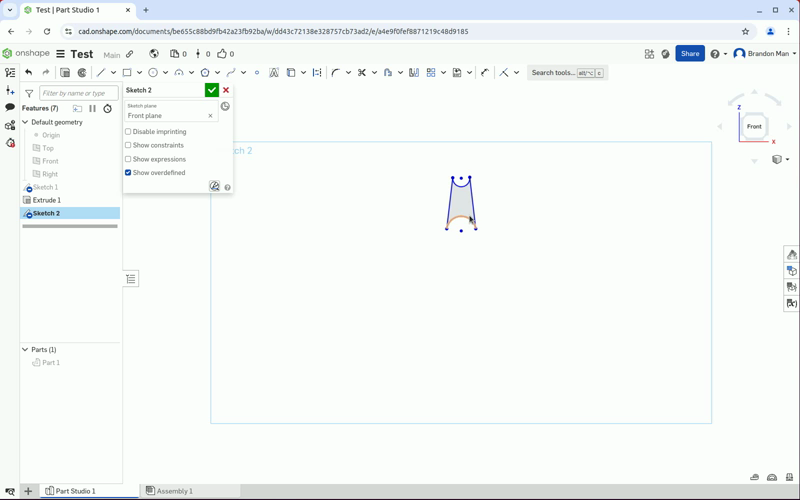
scroll(6)
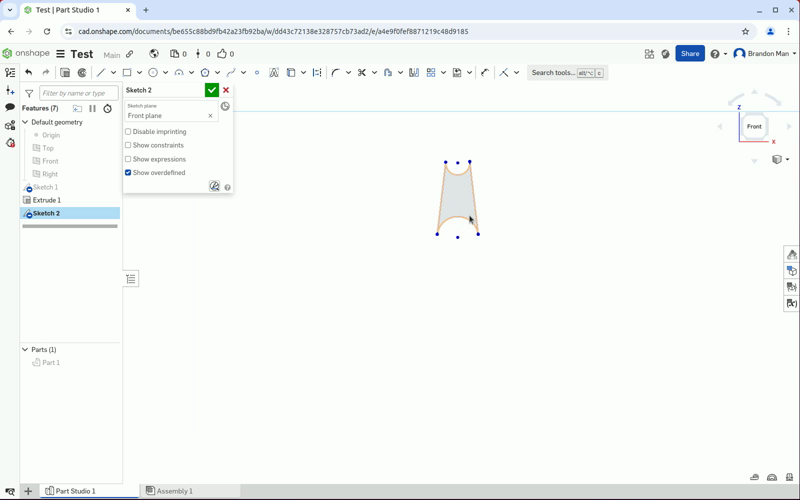
scroll(6)
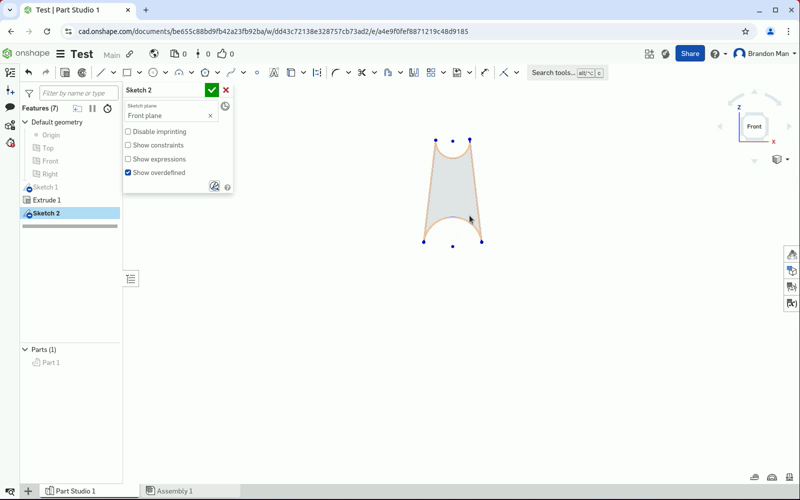
scroll(6)
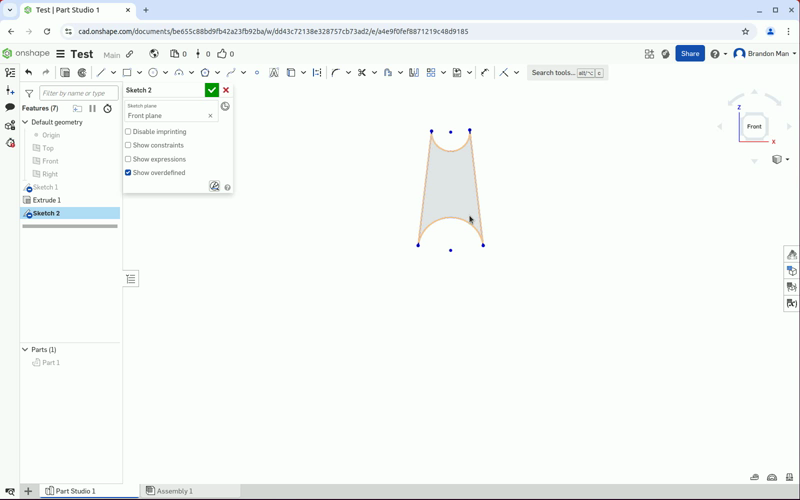
scroll(6)
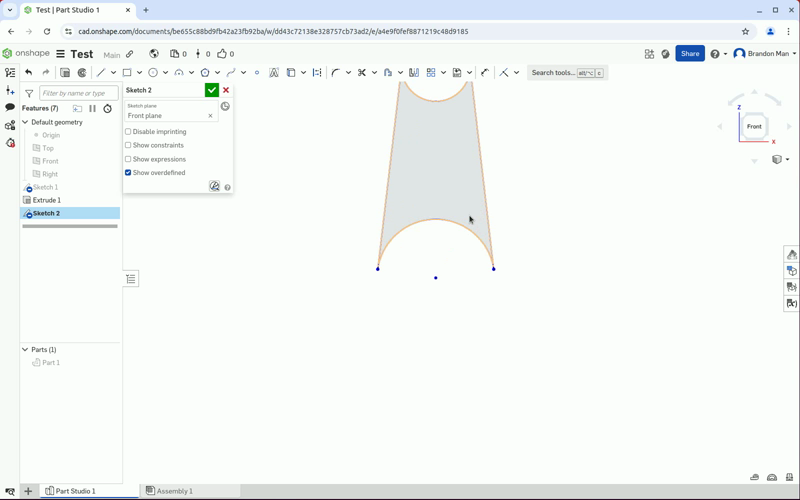
scroll(6)
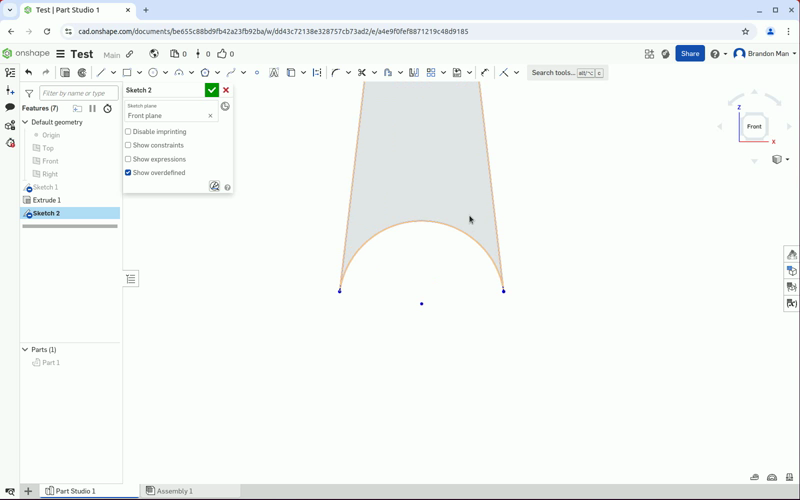
scroll(6)
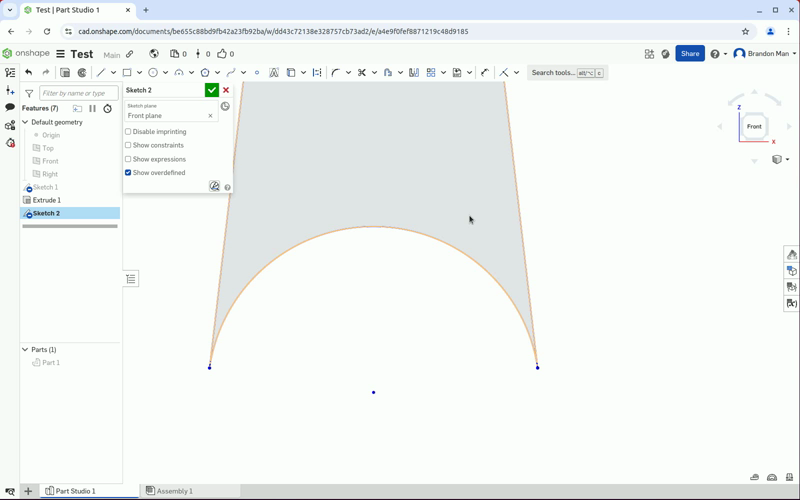
click(469, 215)
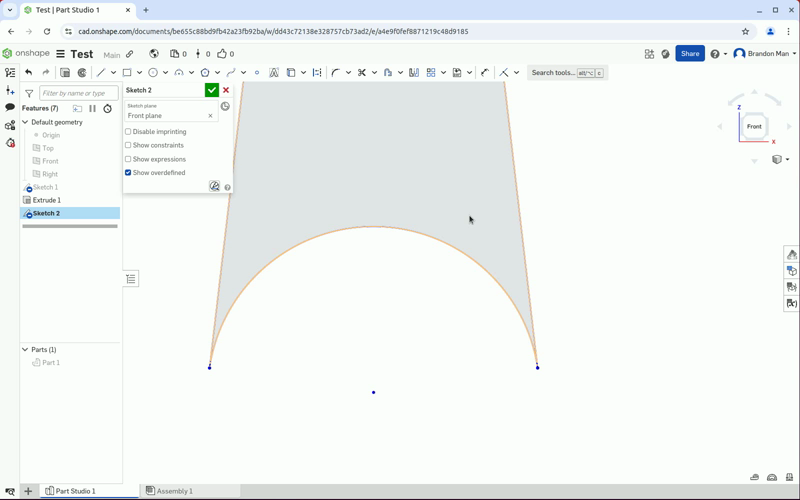
scroll(-6)
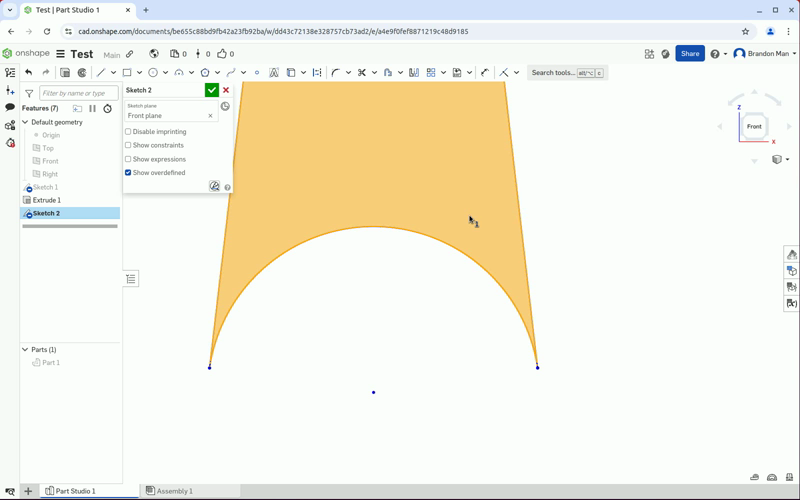
scroll(-6)
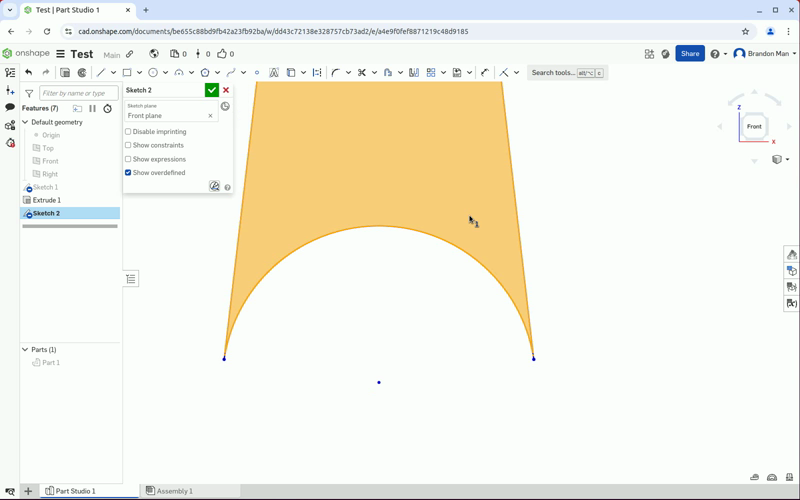
scroll(-6)
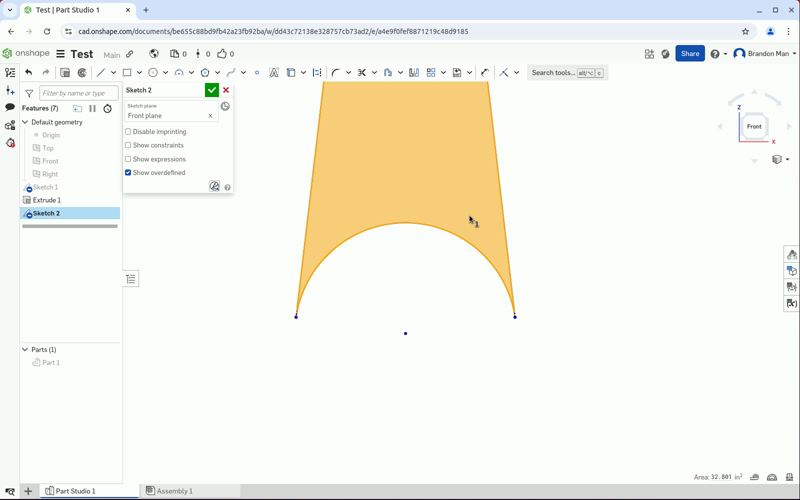
scroll(-6)
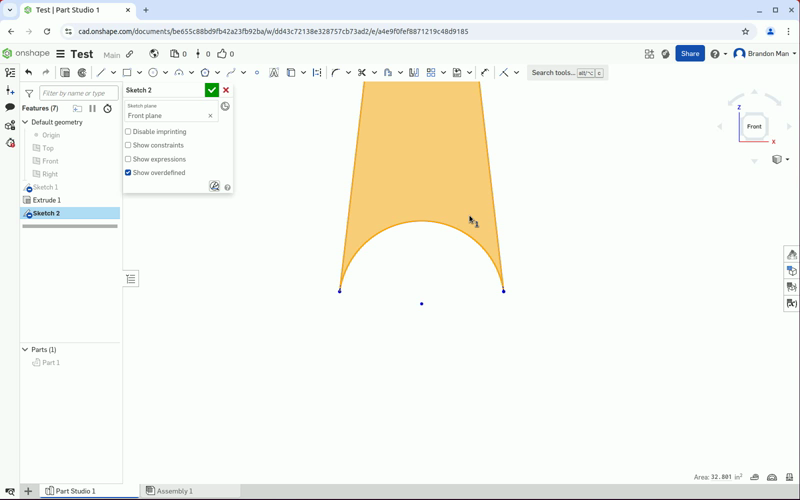
scroll(-6)
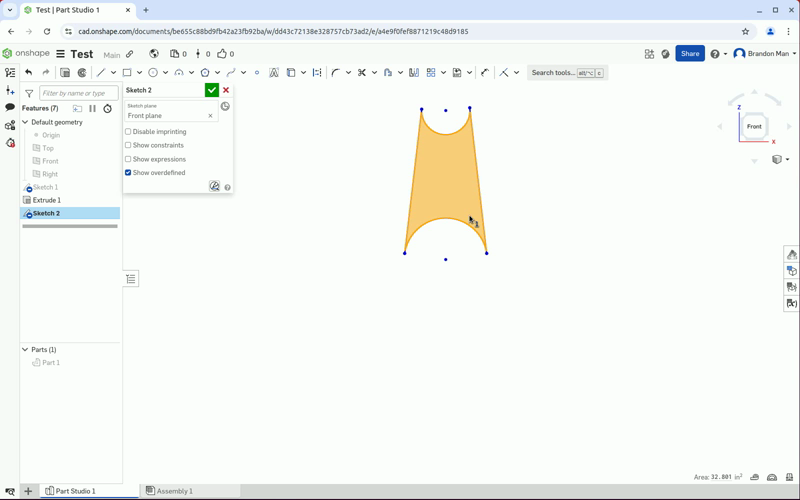
scroll(-6)
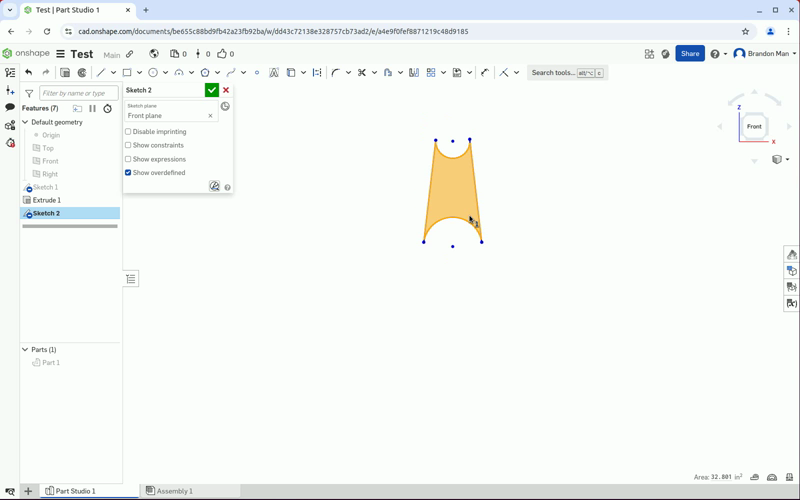
scroll(-6)
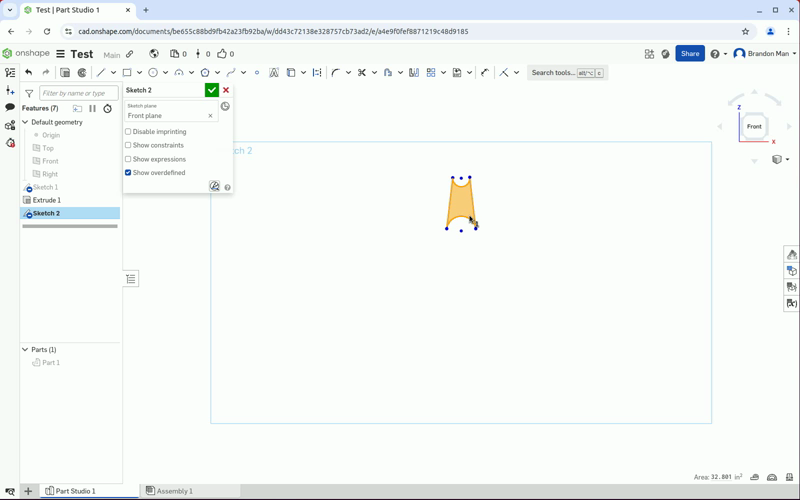
mouse_move(73, 352)
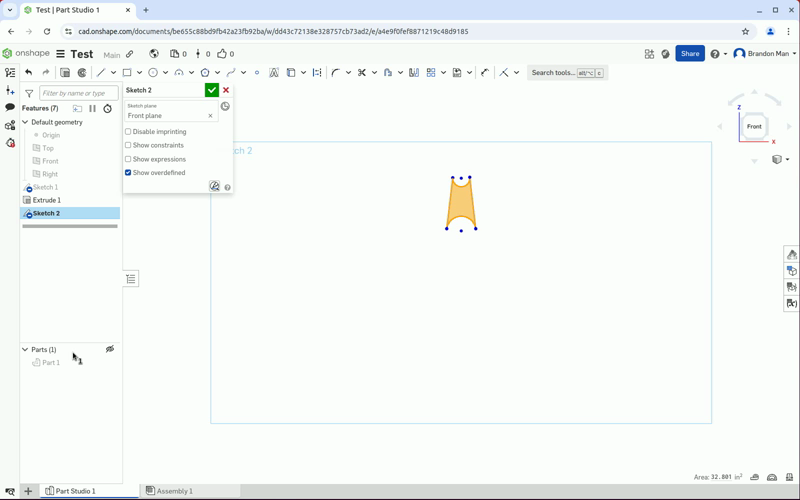
key(shift+y)
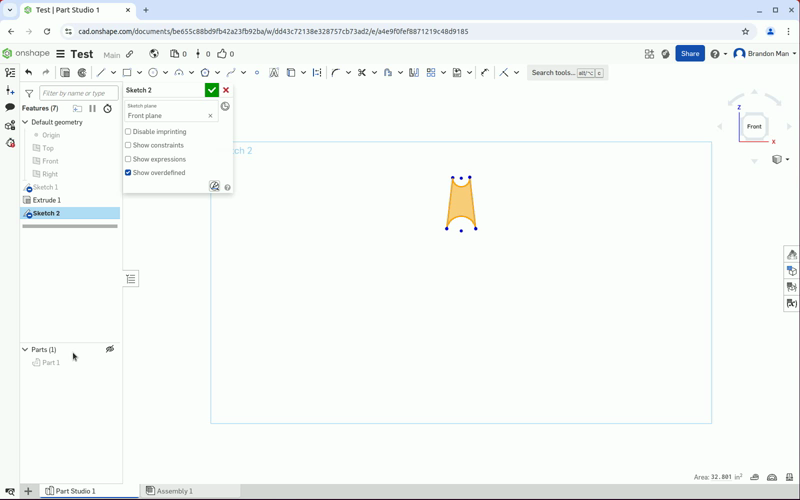
key(shift+e)
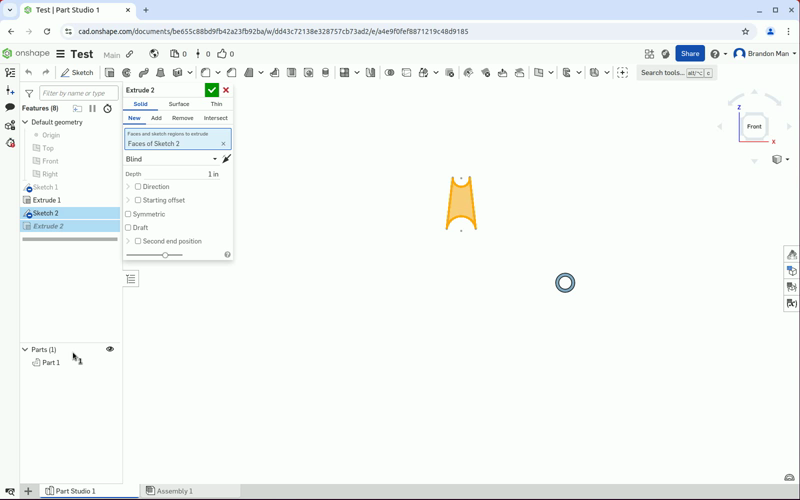
mouse_move(143, 106)
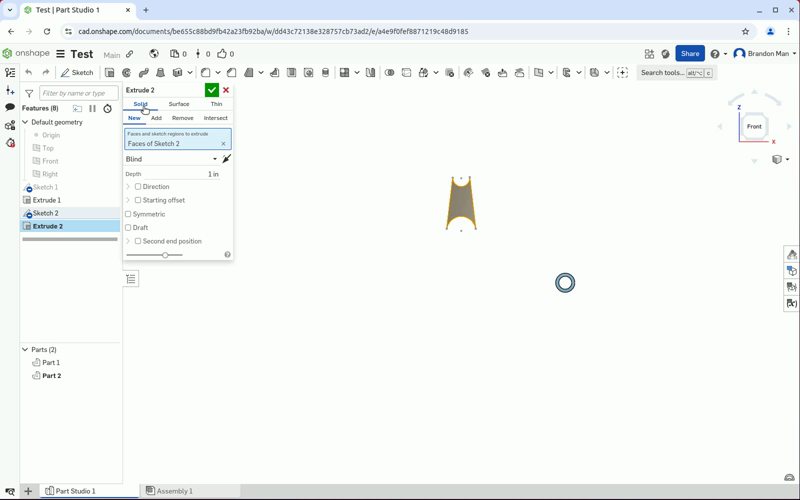
click(143, 106)
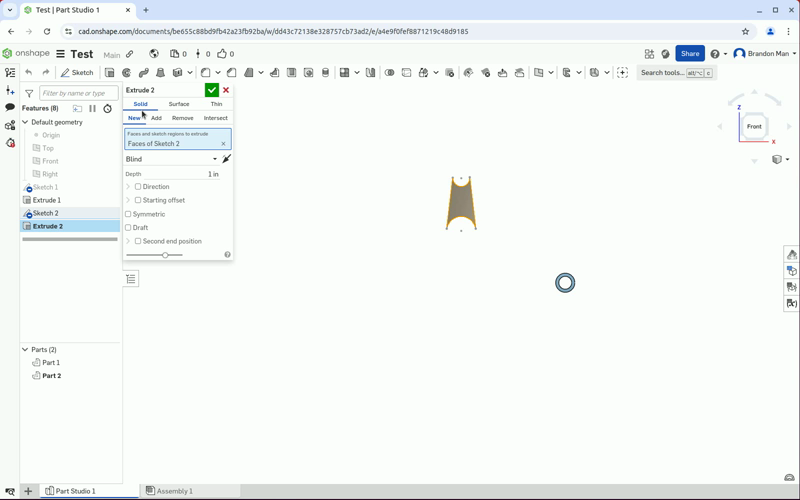
mouse_move(137, 120)
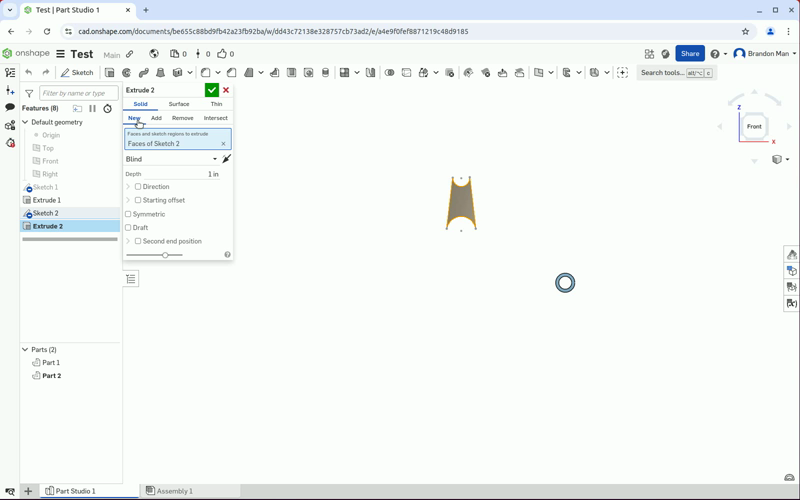
click(137, 120)
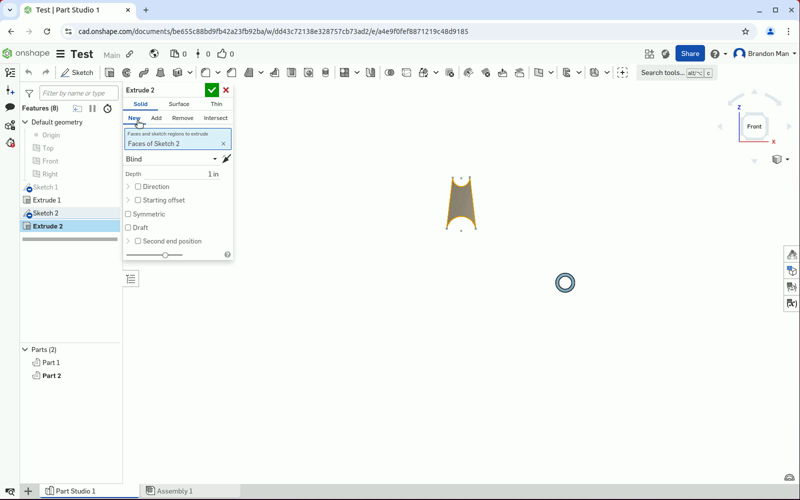
key(tab, 4)
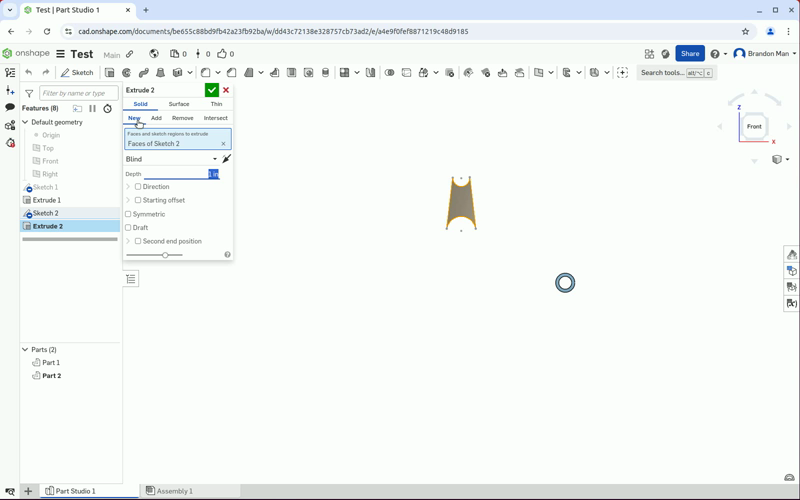
text(2.166)
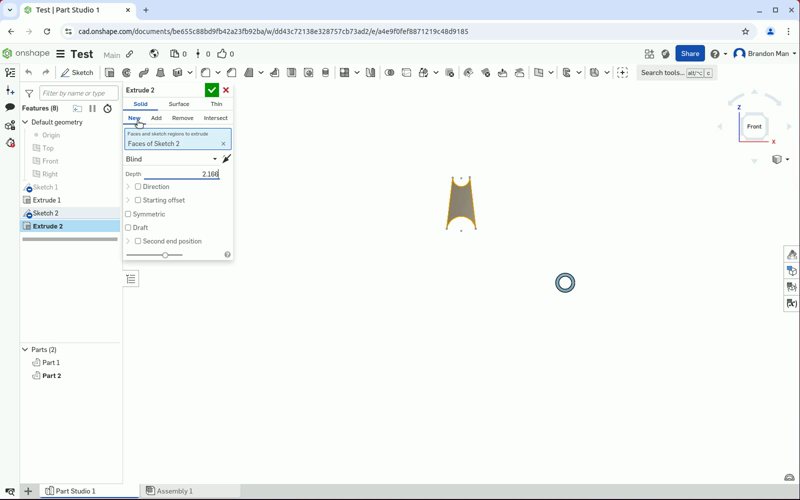
key(enter)
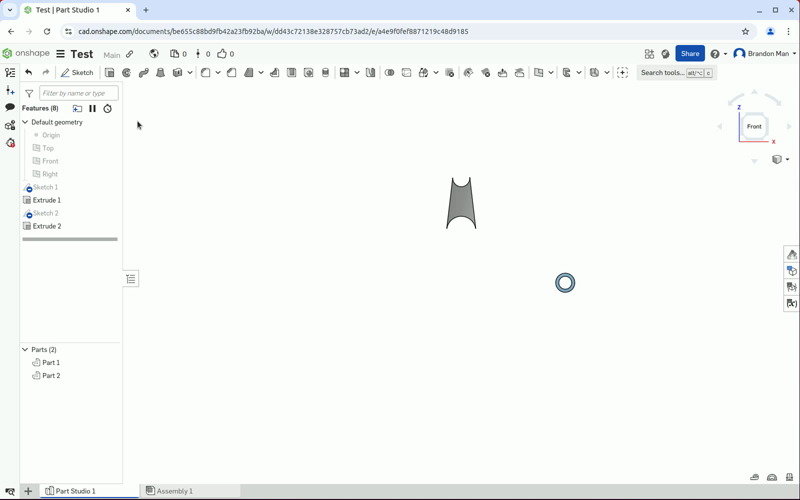
key(shift+h)
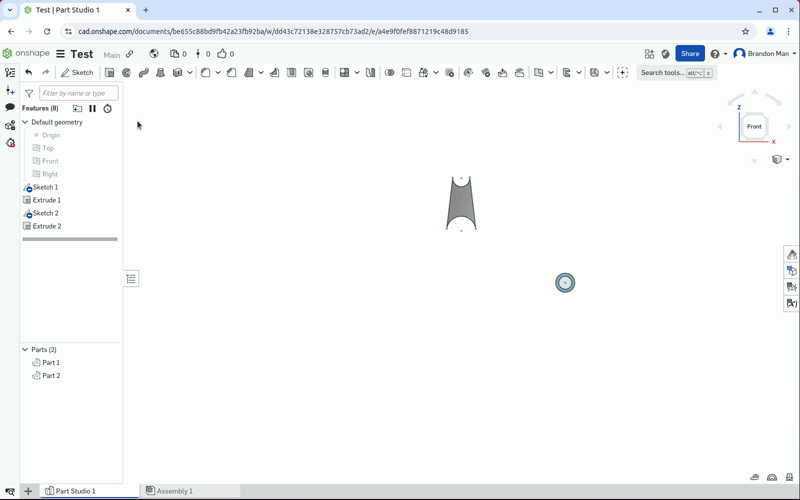
key(shift+h)
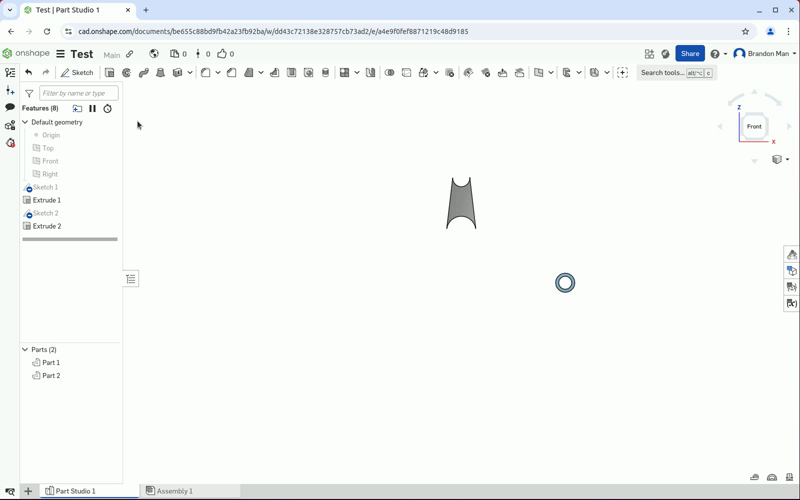
mouse_move(73, 189)
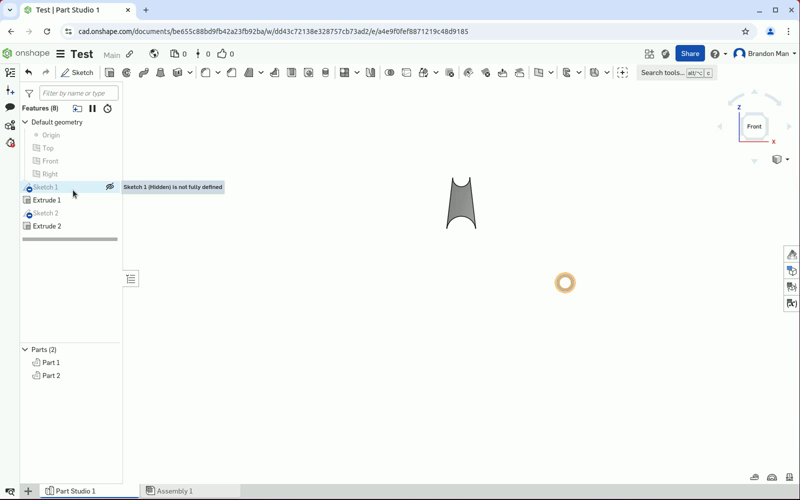
click(73, 189)
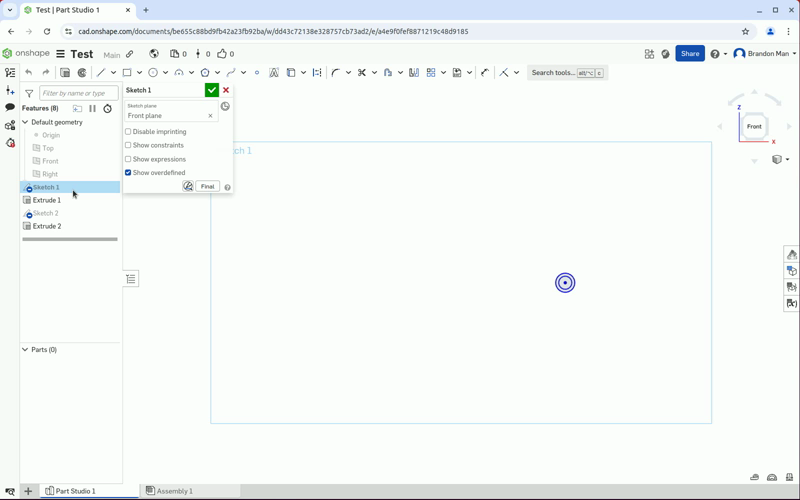
mouse_move(229, 92)
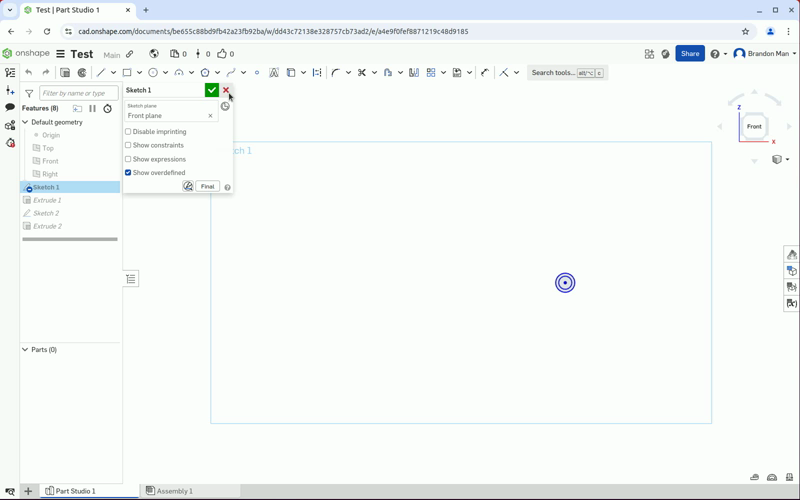
click(229, 92)
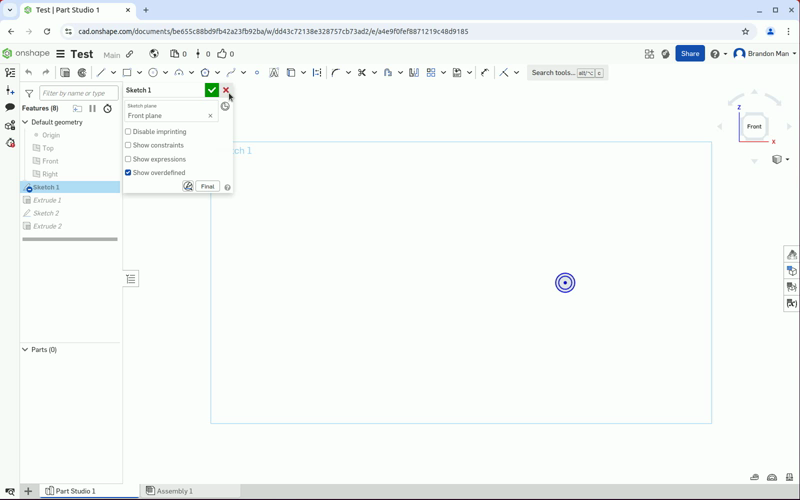
key(shift+s)
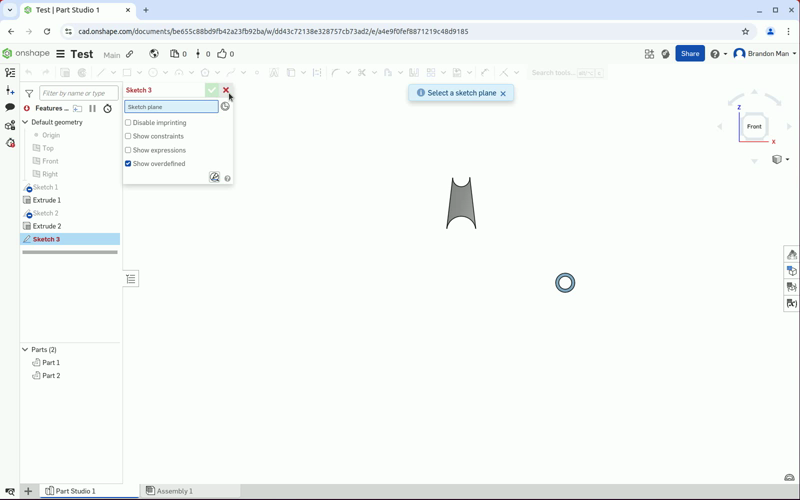
mouse_move(73, 163)
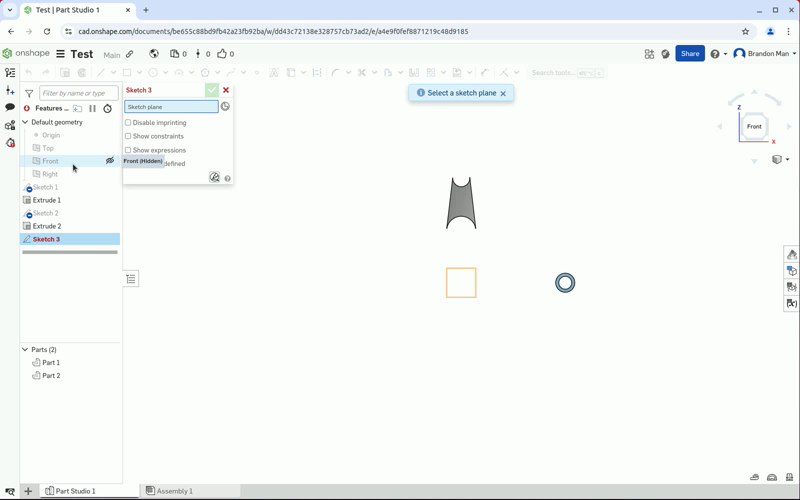
click(73, 163)
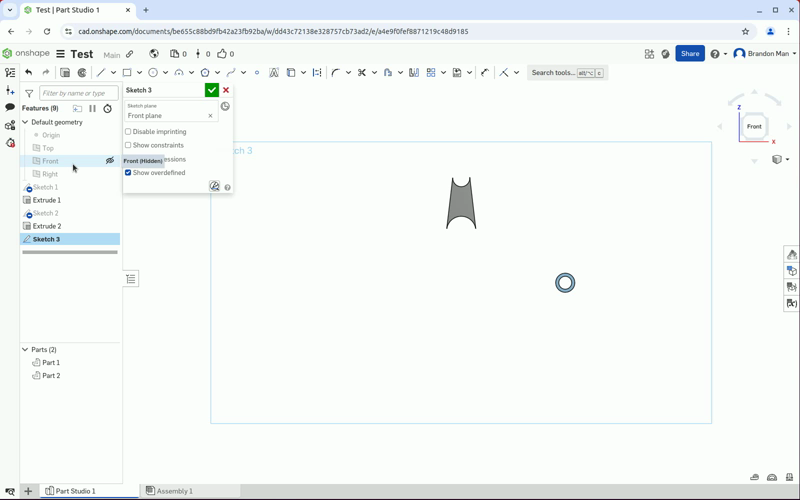
mouse_move(73, 352)
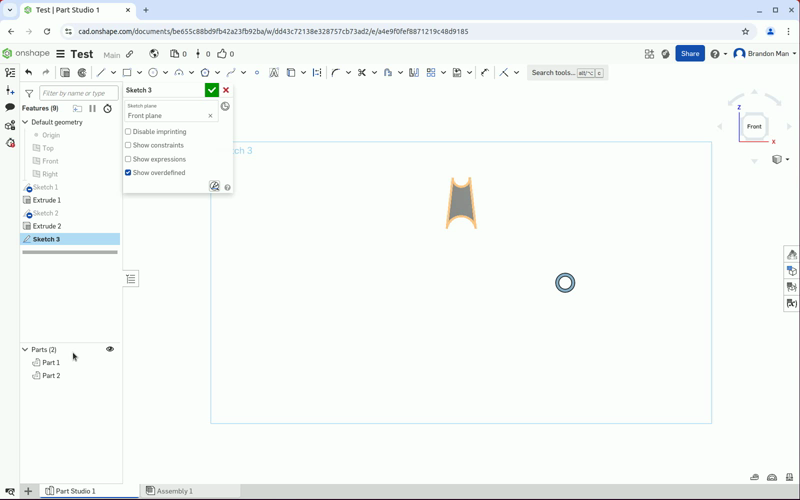
key(y)
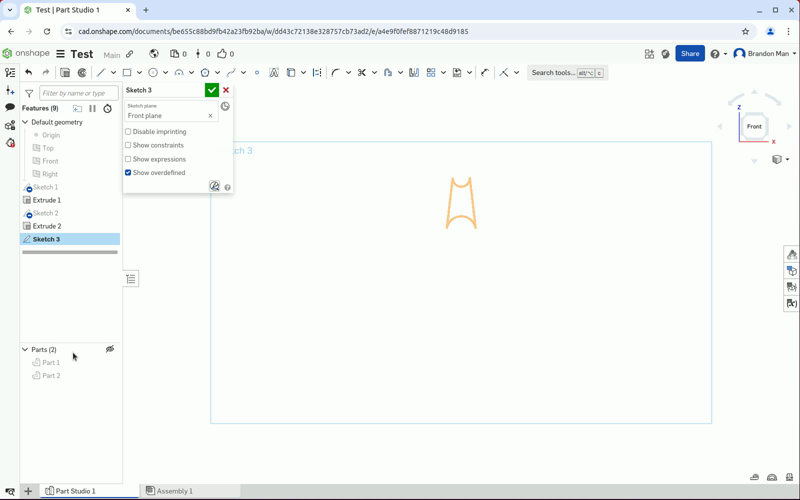
key(c)
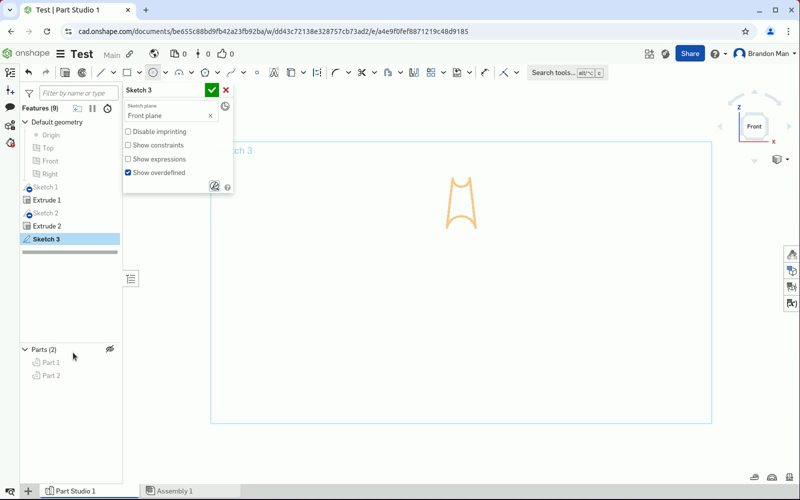
key_down(shift)
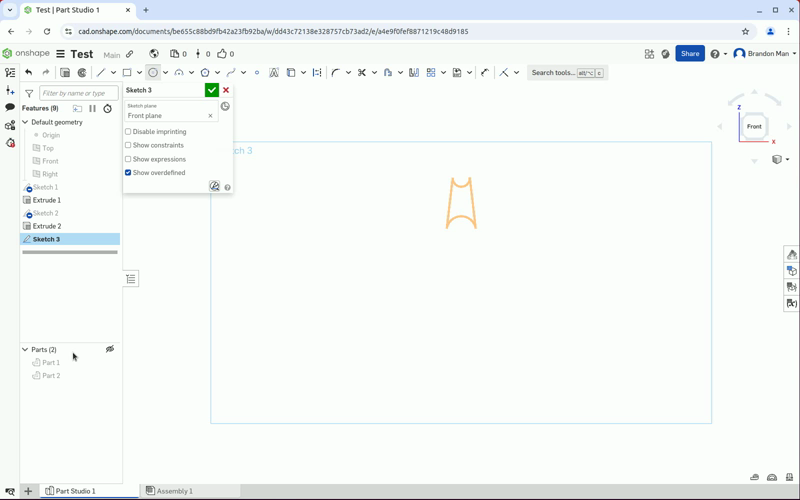
mouse_move(461, 178)
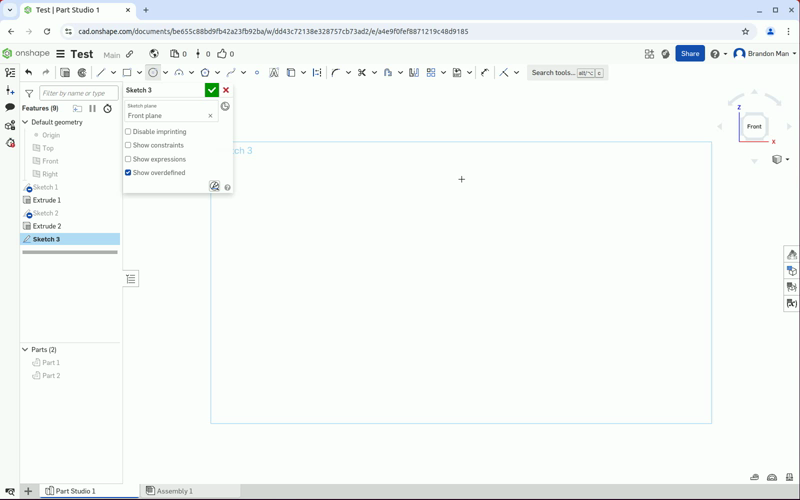
click(461, 178)
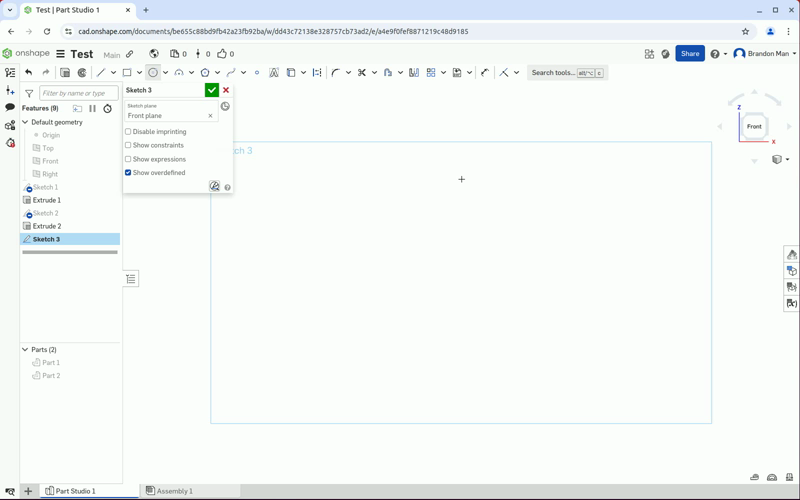
key_up(shift)
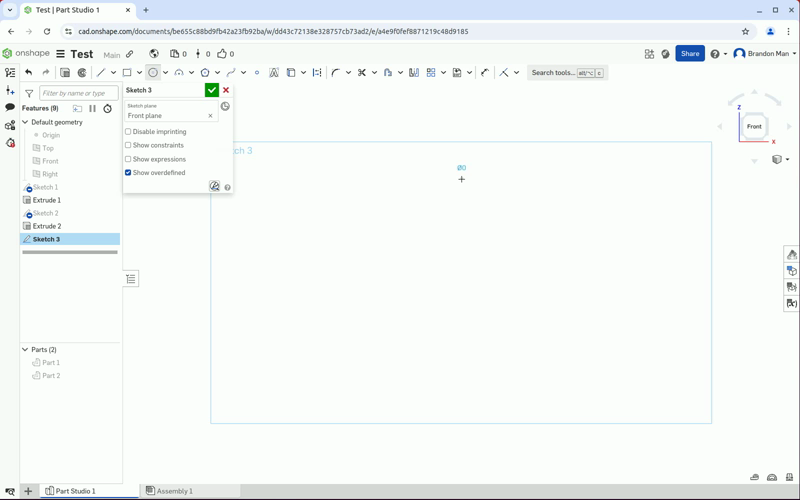
mouse_move(471, 178)
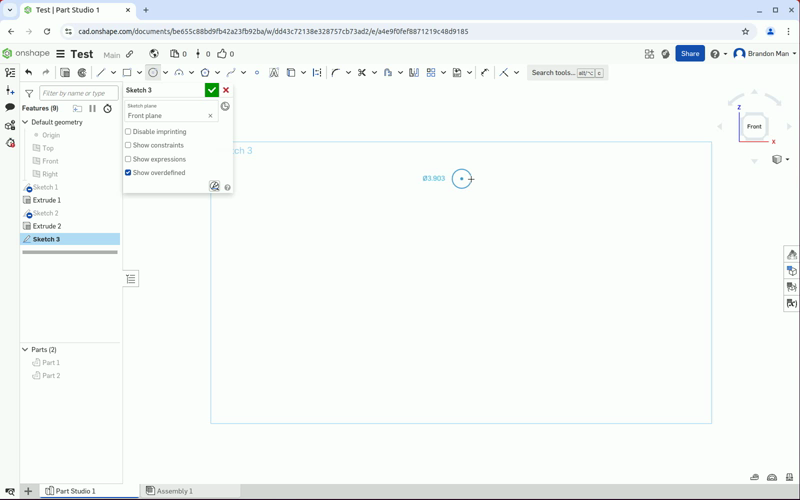
click(471, 178)
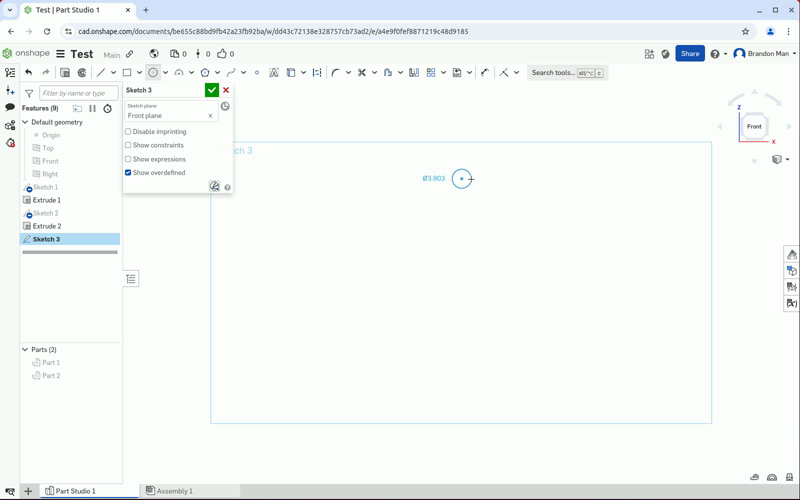
key(esc)
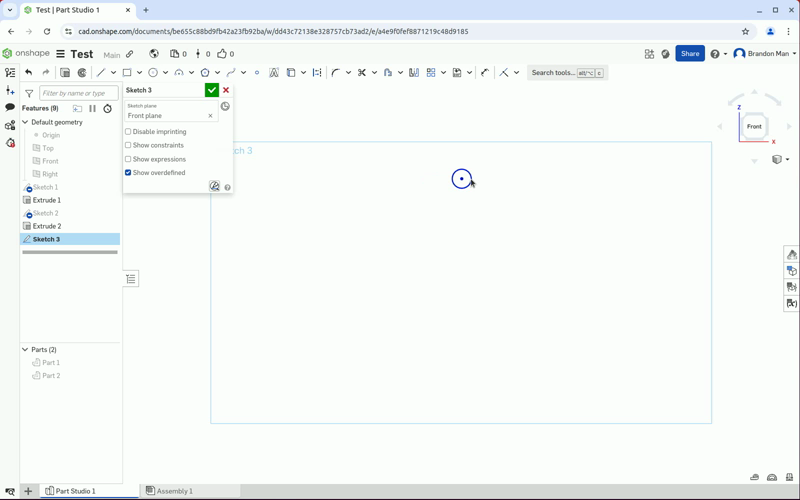
key(c)
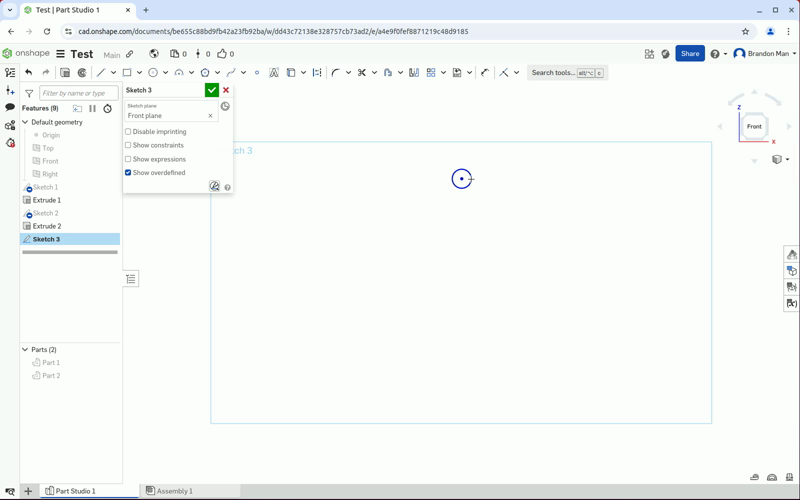
key_down(shift)
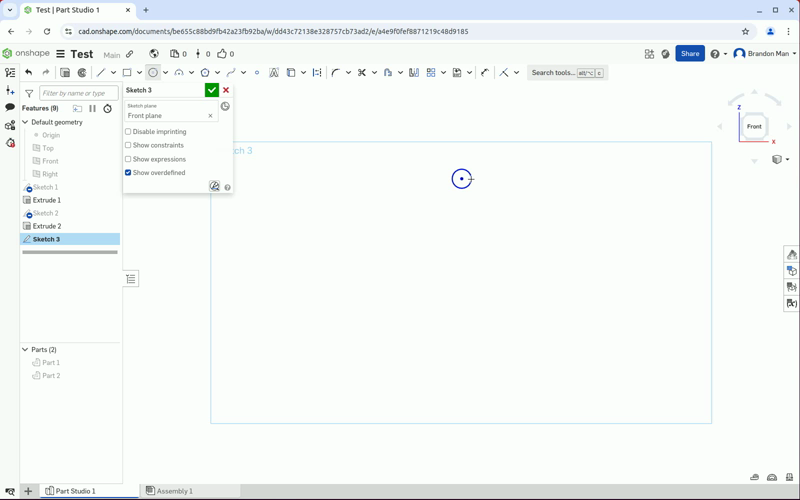
mouse_move(461, 178)
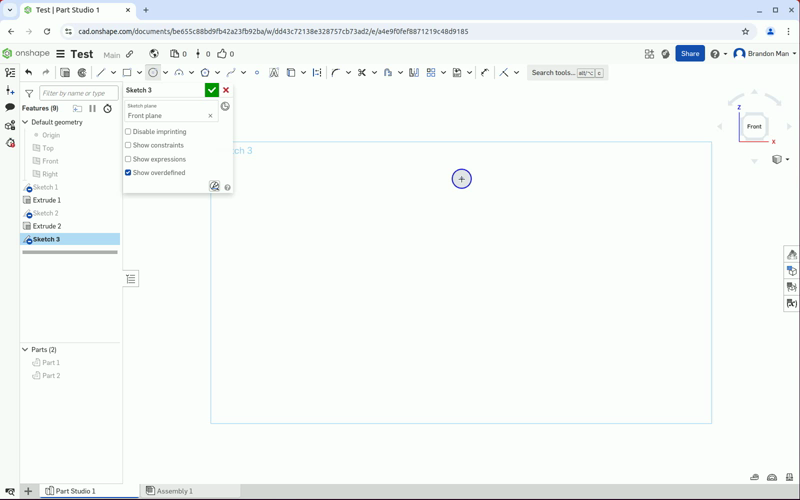
click(461, 178)
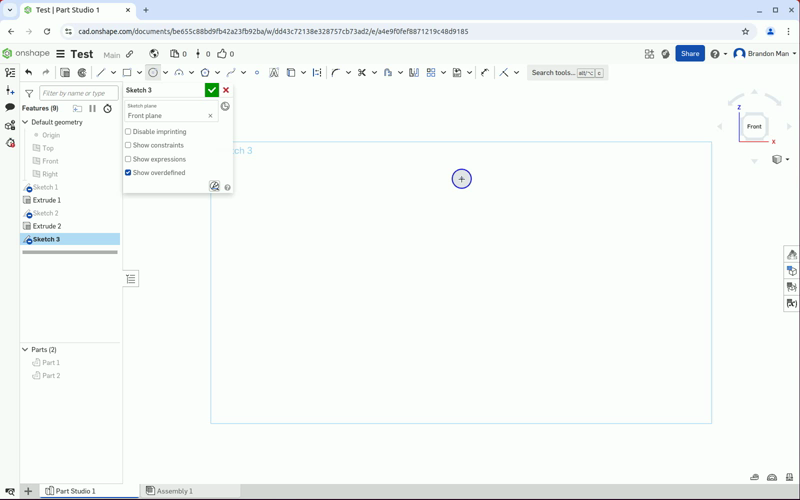
key_up(shift)
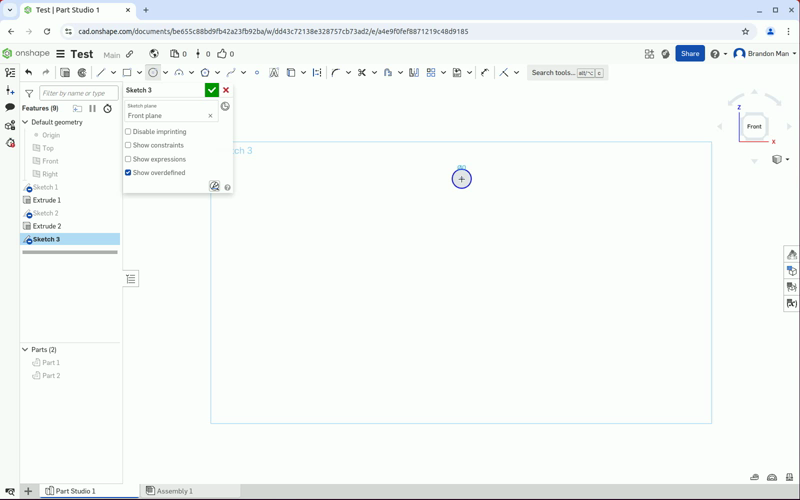
mouse_move(468, 178)
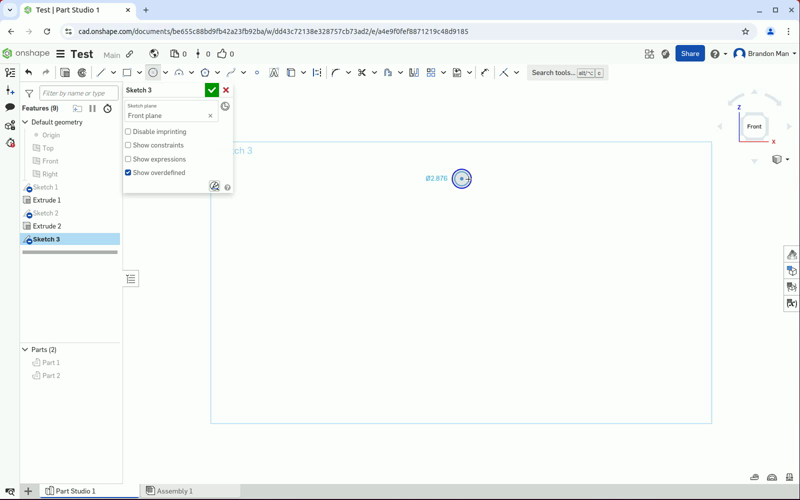
scroll(6)
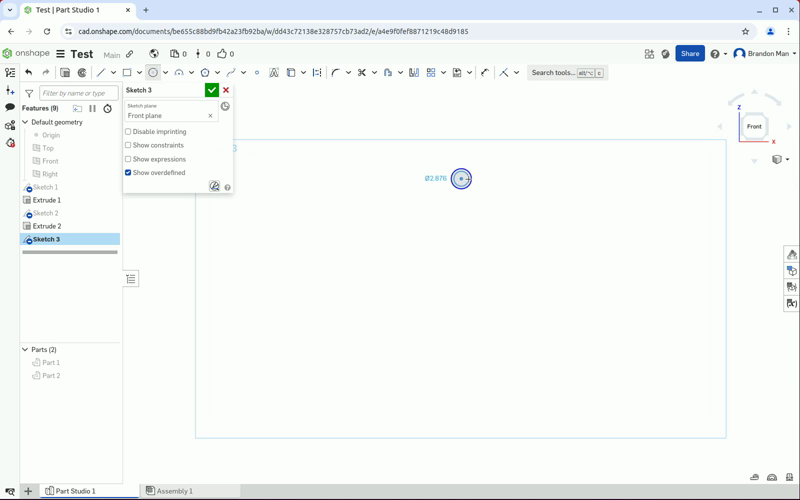
scroll(6)
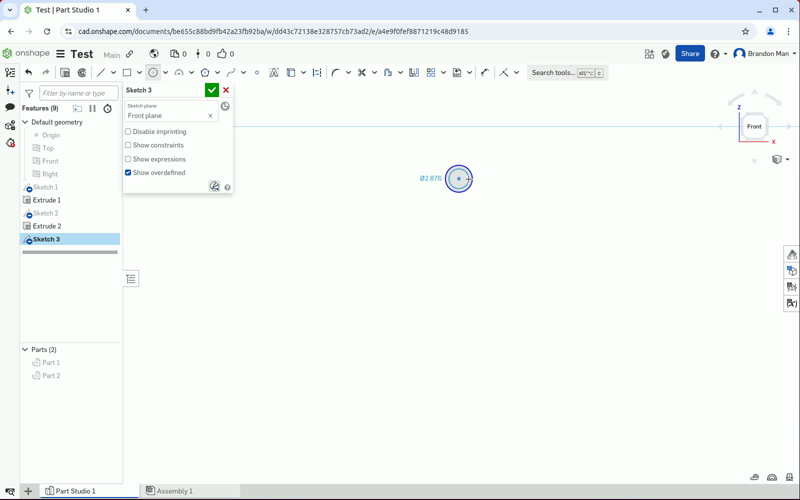
scroll(6)
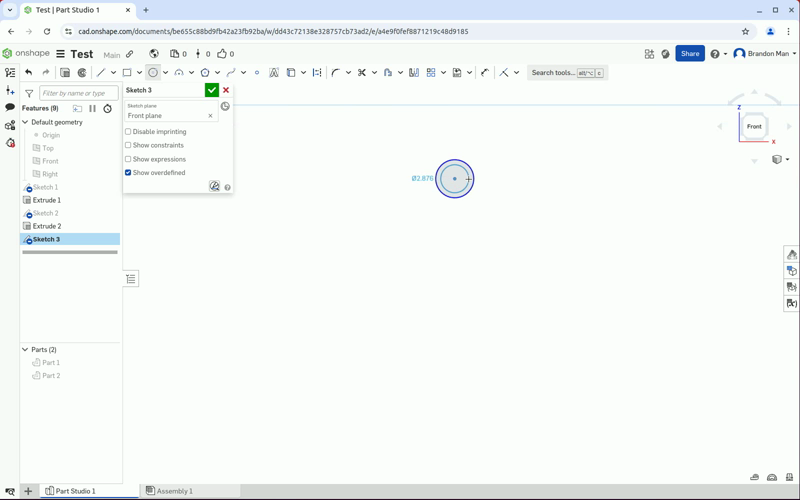
scroll(6)
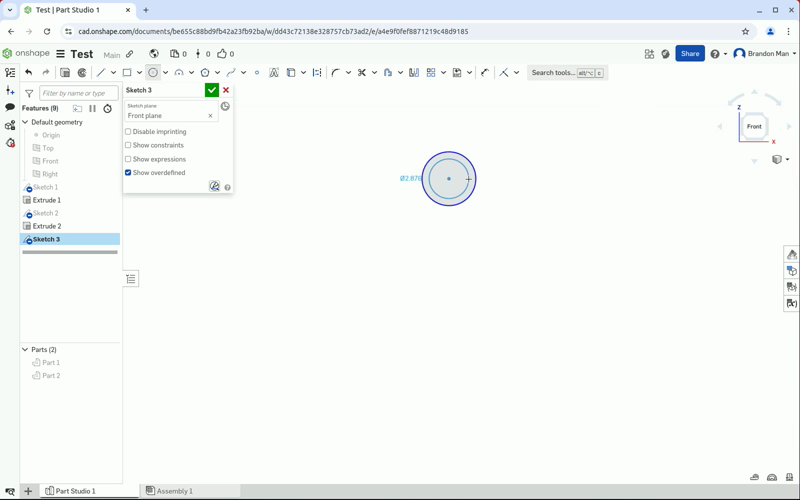
scroll(6)
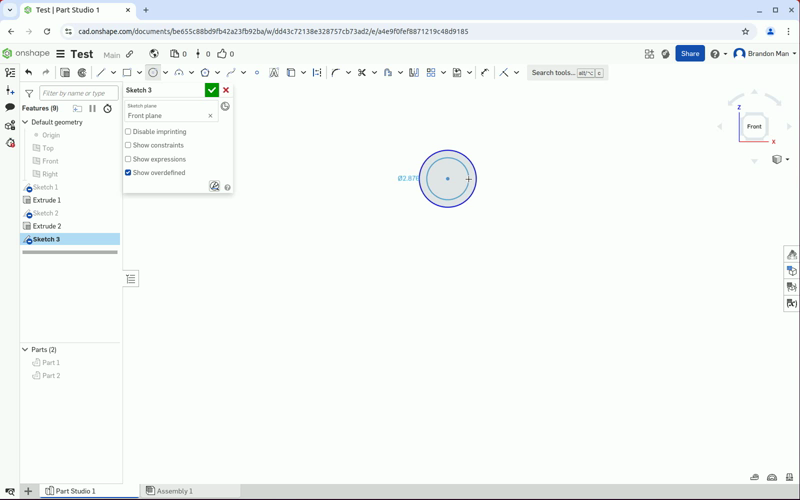
scroll(6)
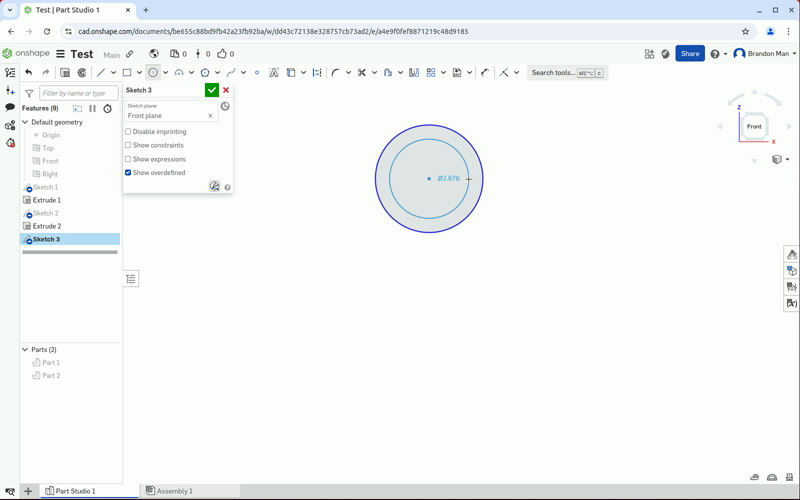
scroll(6)
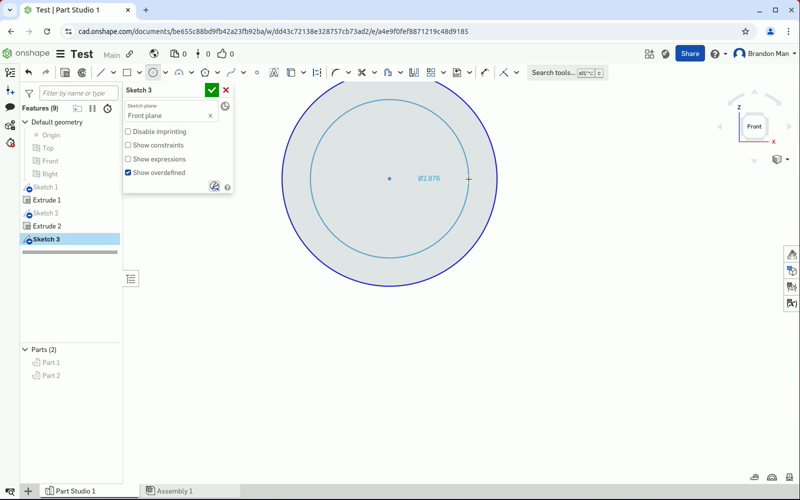
click(468, 178)
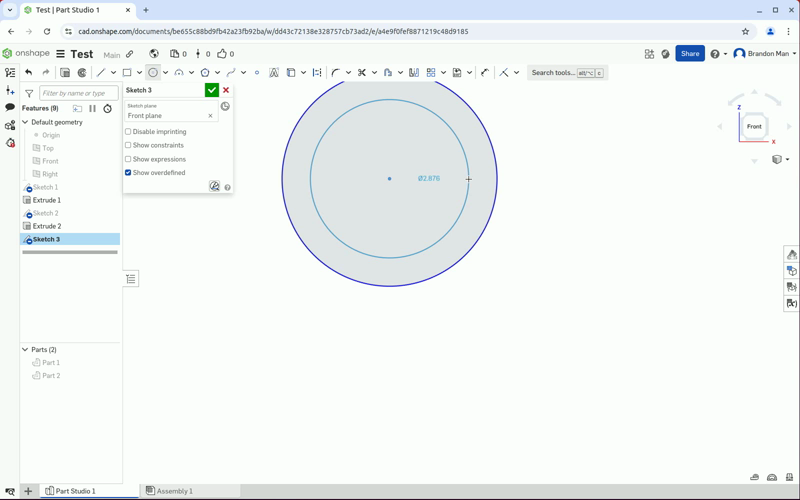
scroll(-6)
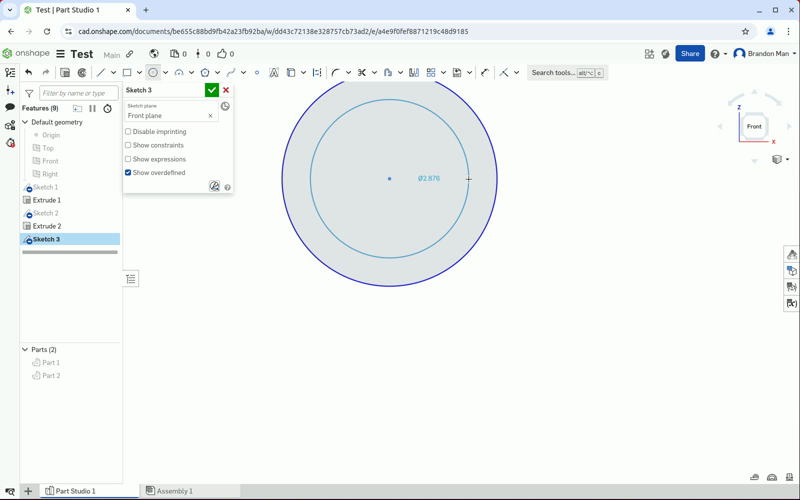
scroll(-6)
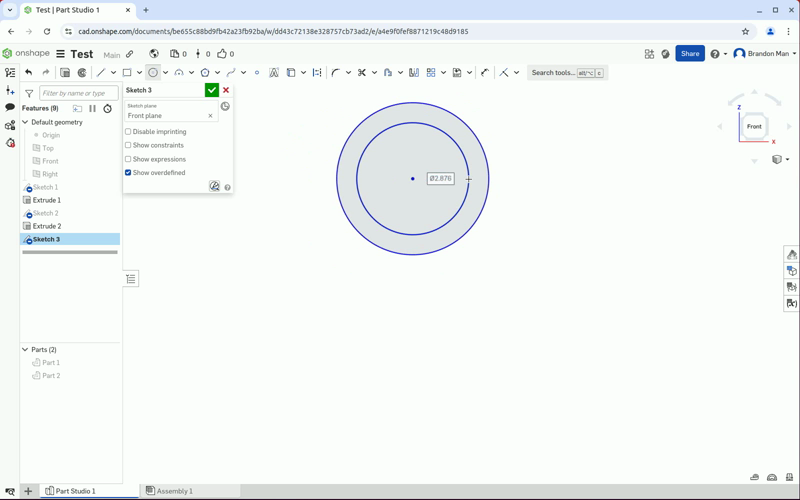
scroll(-6)
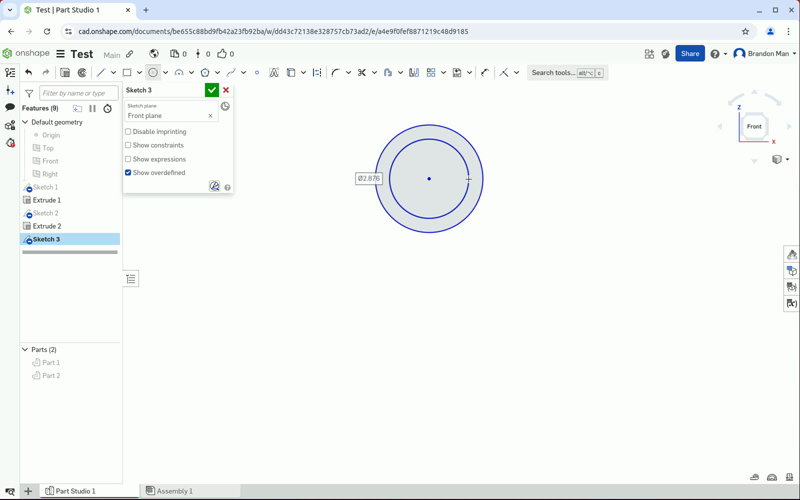
scroll(-6)
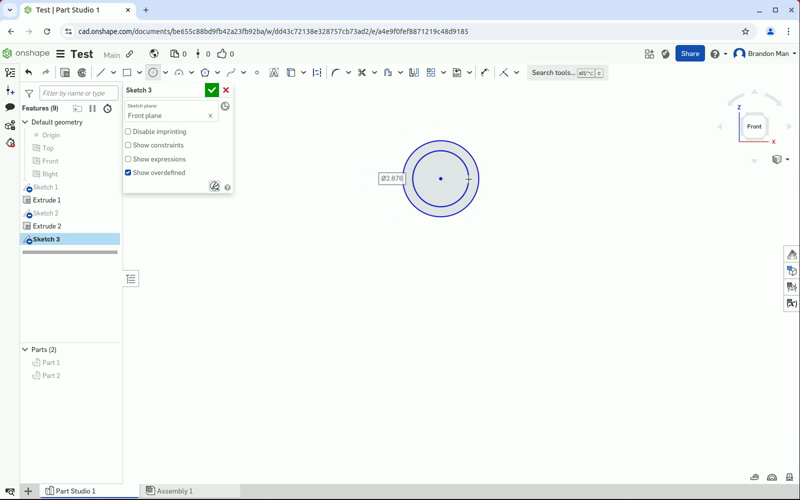
scroll(-6)
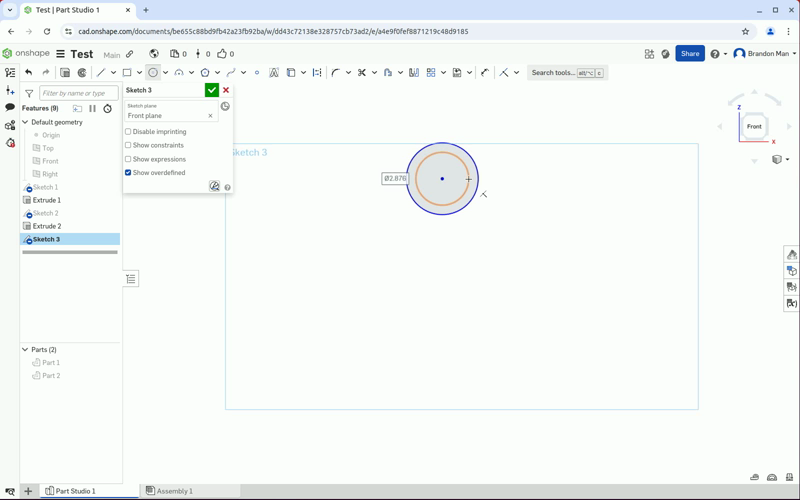
scroll(-6)
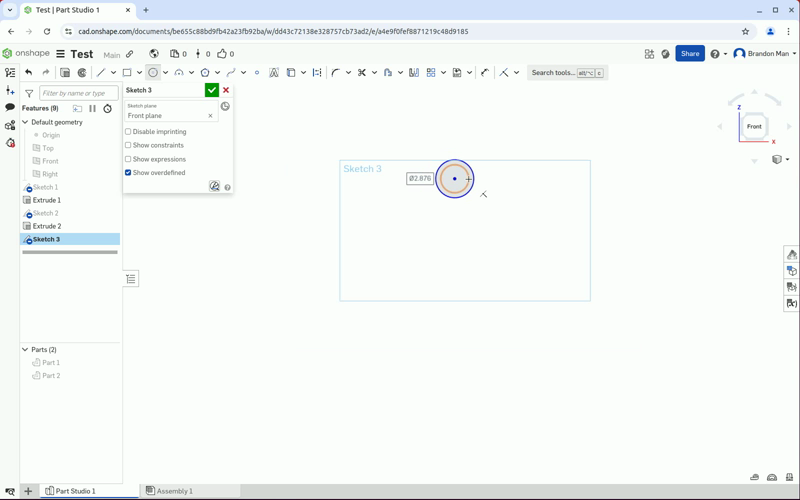
scroll(-6)
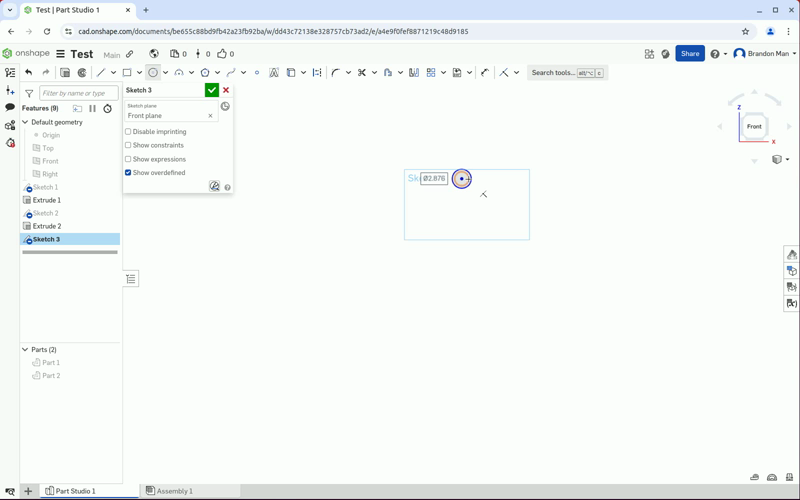
key(esc)
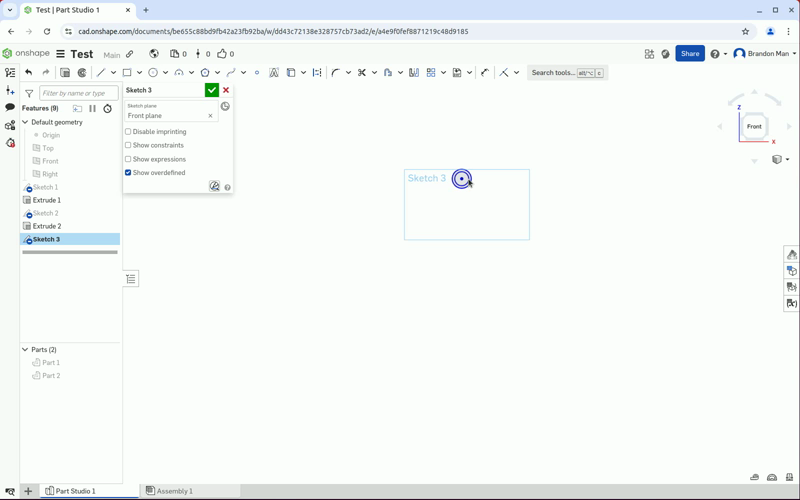
mouse_move(469, 174)
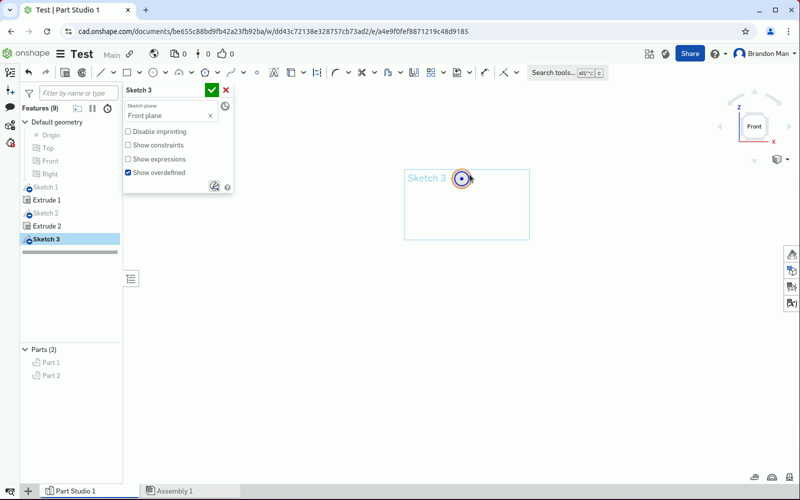
scroll(6)
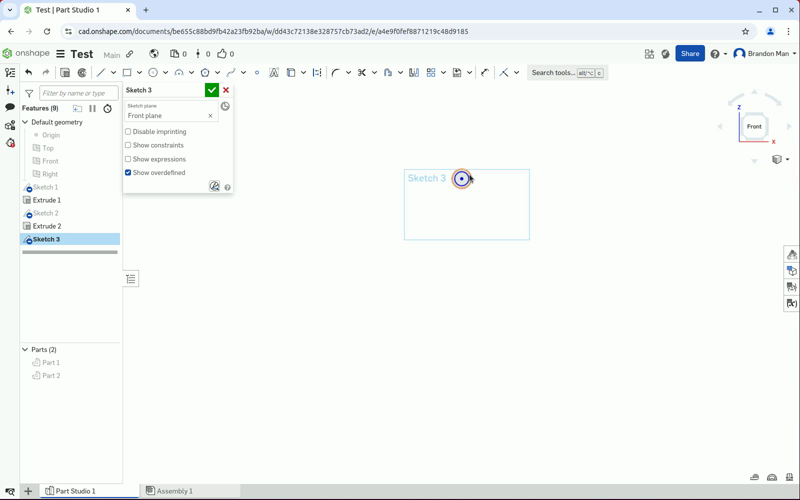
scroll(6)
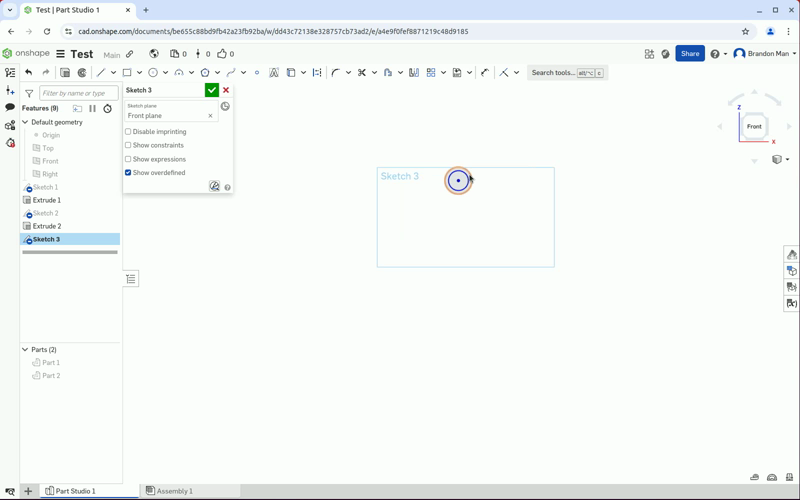
scroll(6)
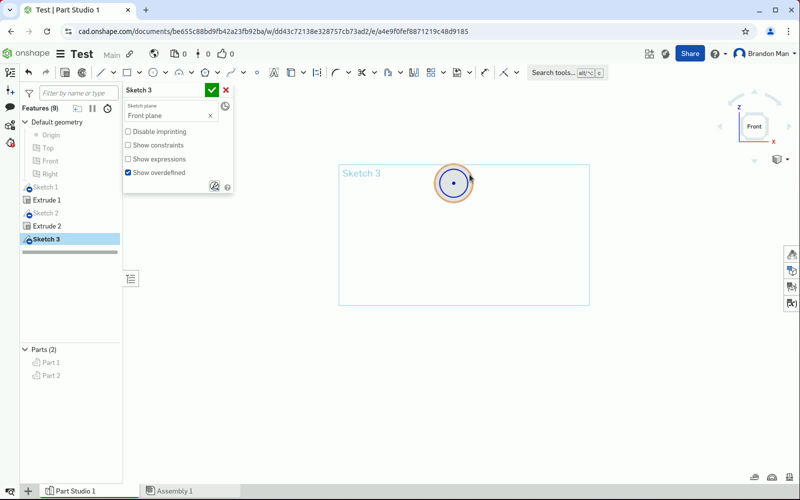
scroll(6)
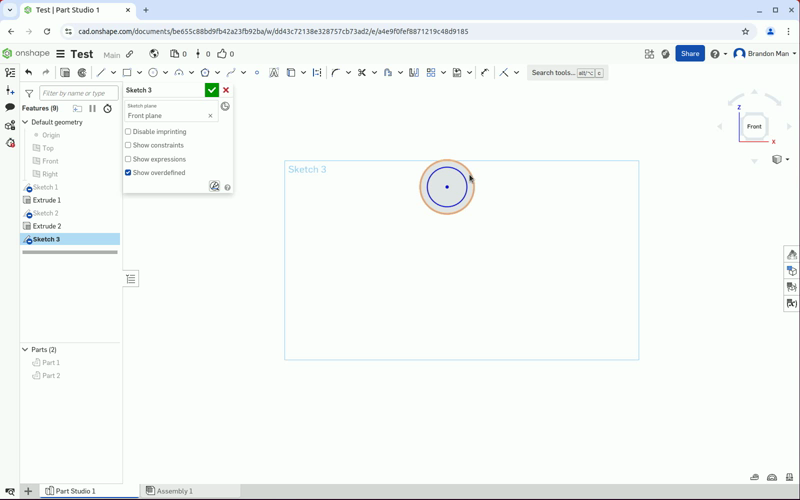
scroll(6)
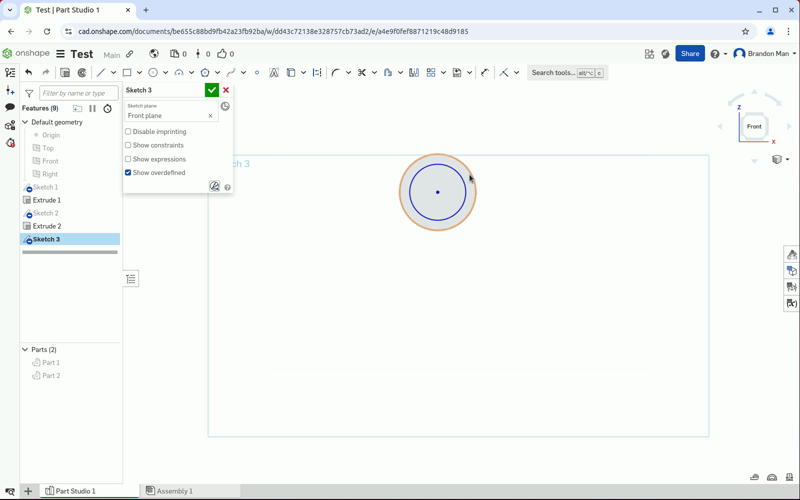
scroll(6)
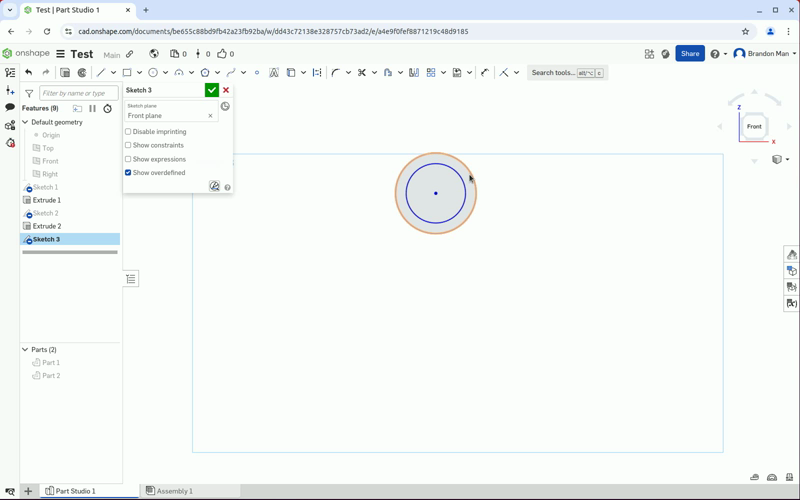
scroll(6)
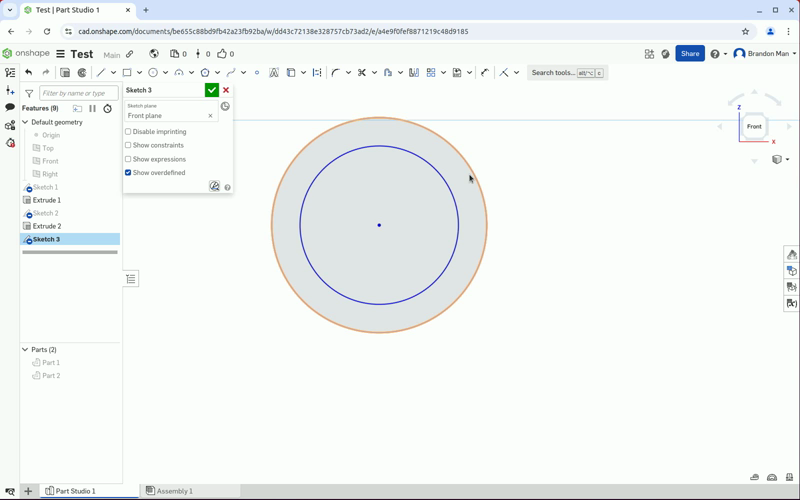
click(469, 174)
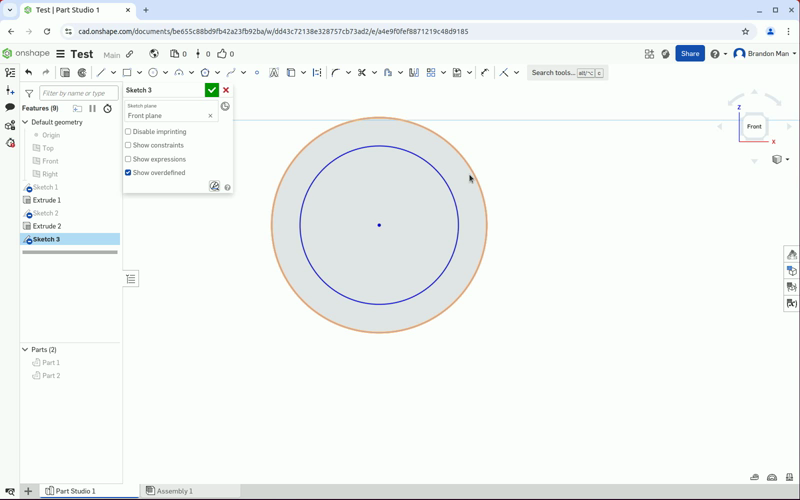
scroll(-6)
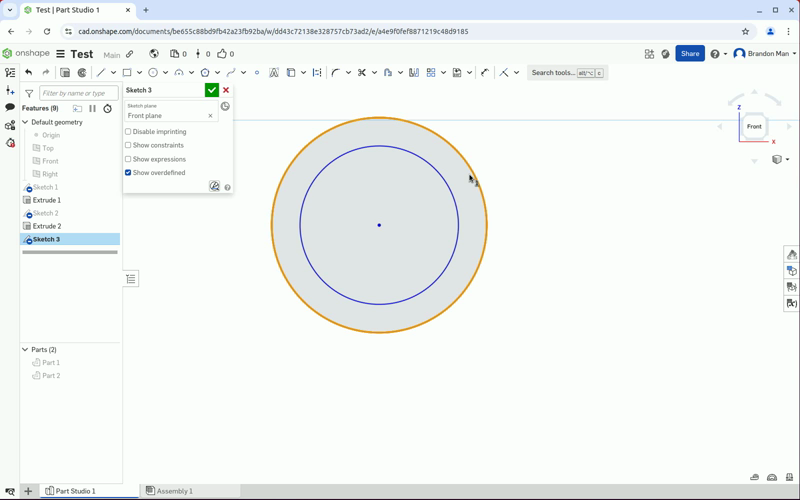
scroll(-6)
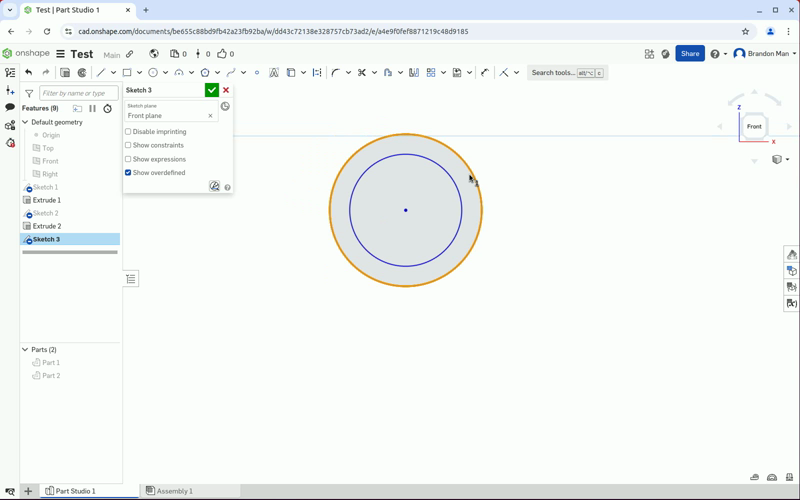
scroll(-6)
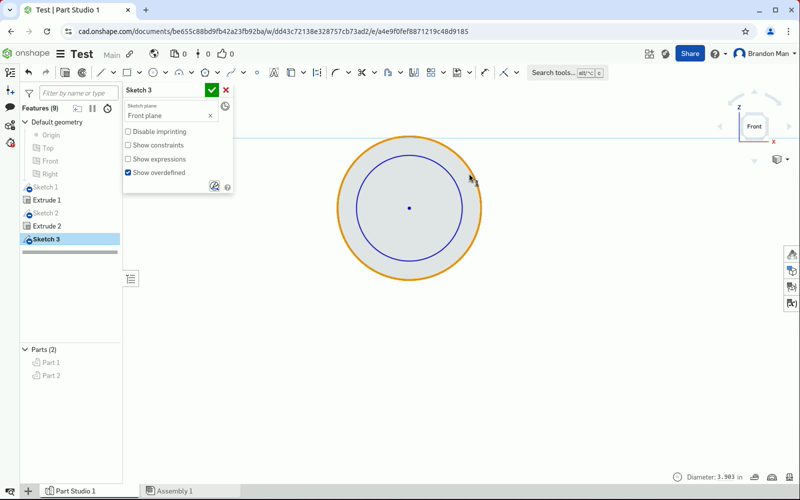
scroll(-6)
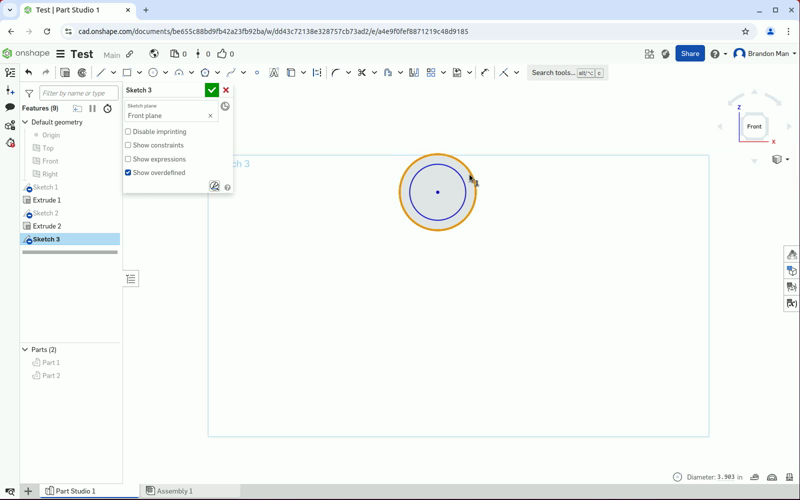
scroll(-6)
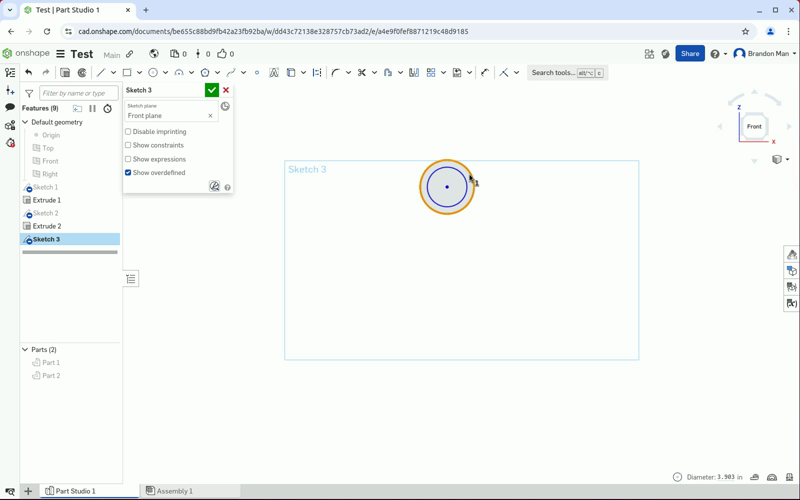
scroll(-6)
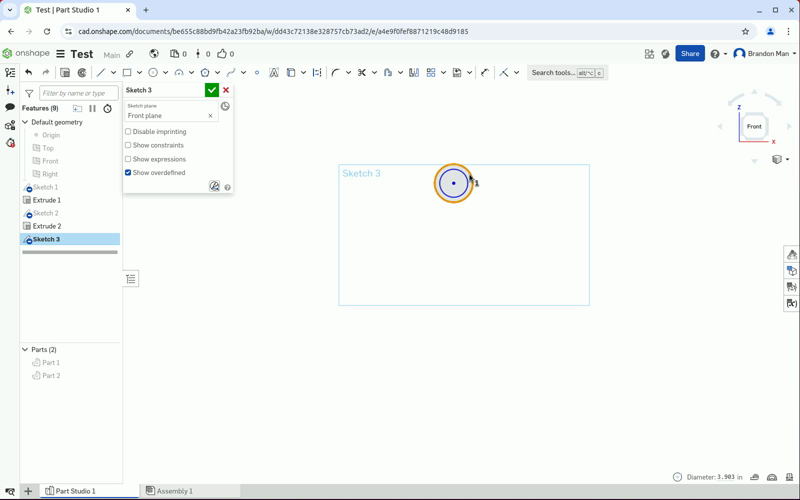
scroll(-6)
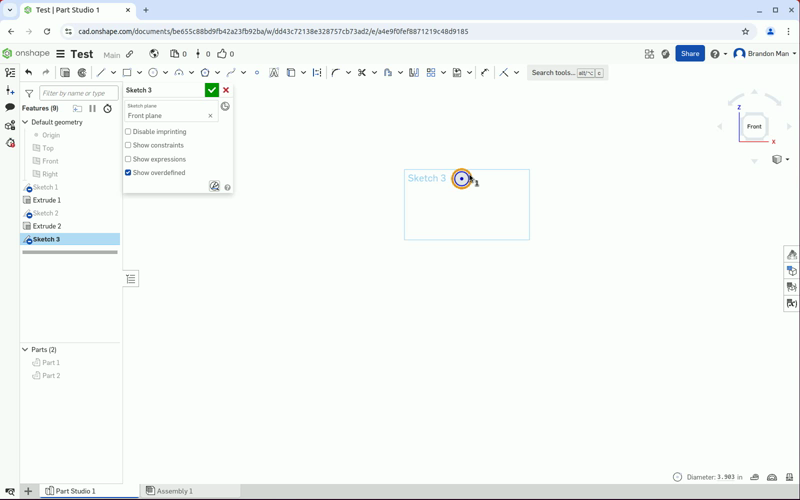
mouse_move(73, 352)
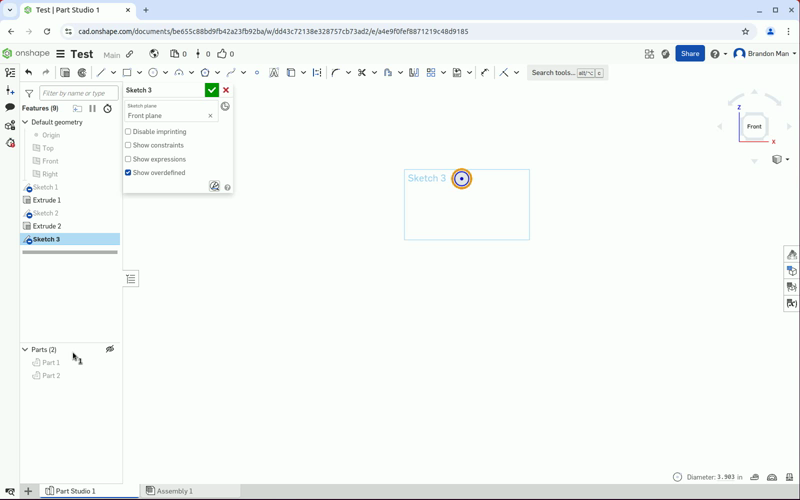
key(shift+y)
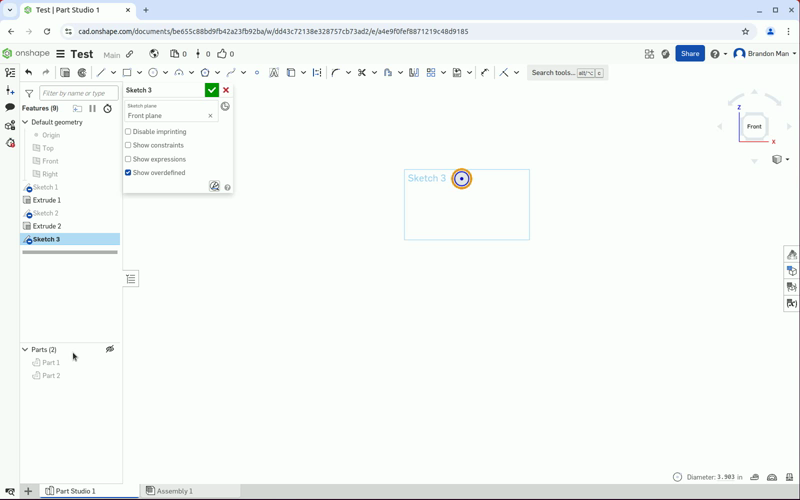
key(shift+e)
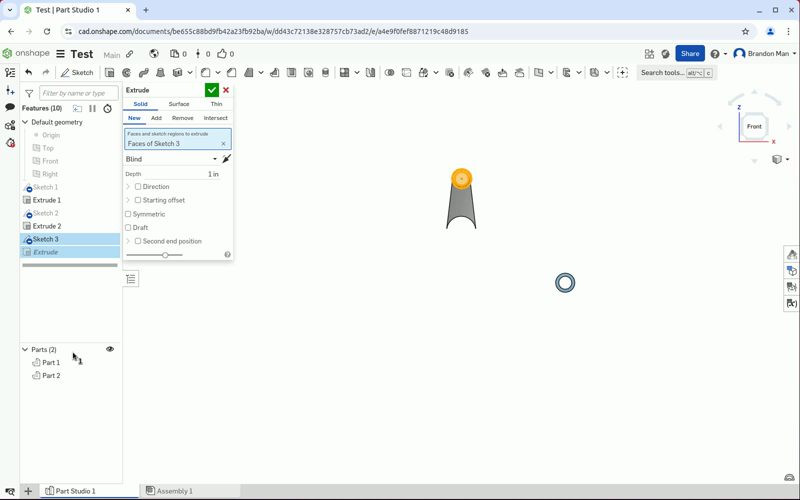
mouse_move(143, 106)
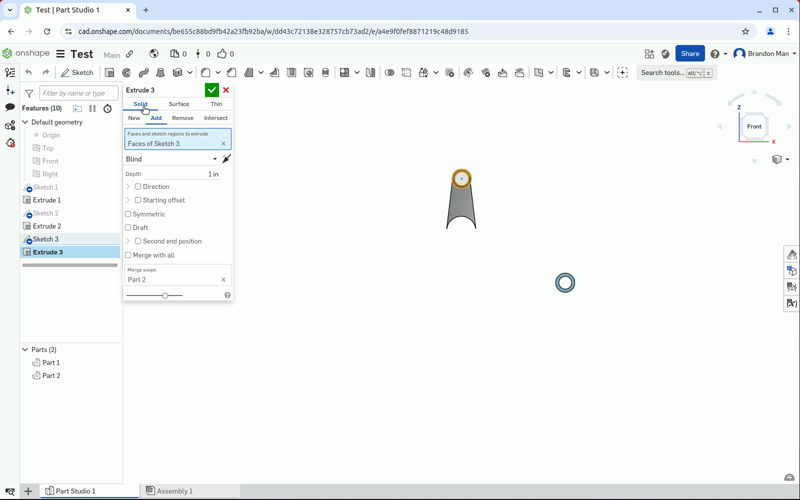
click(143, 106)
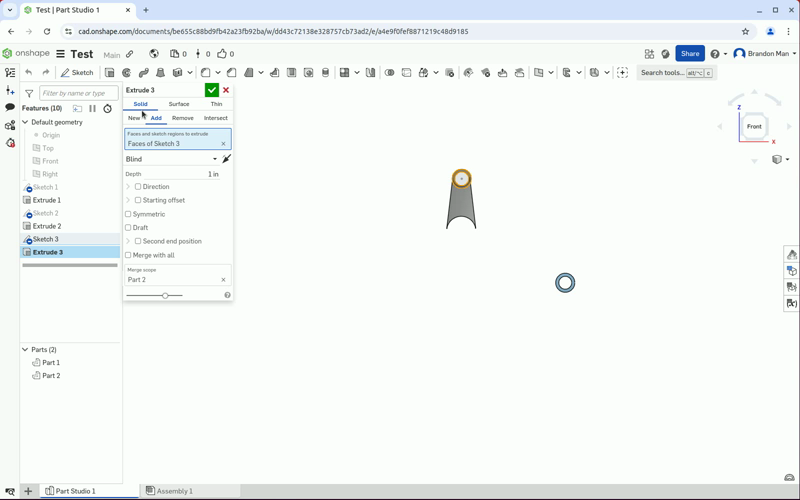
mouse_move(137, 120)
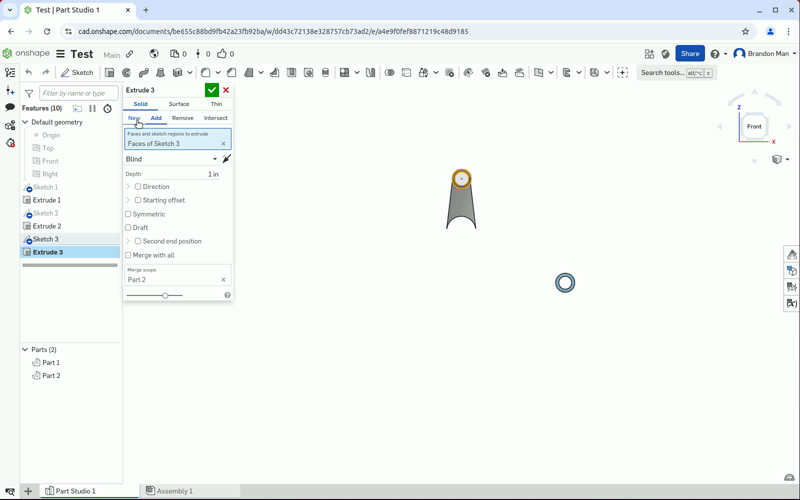
click(137, 120)
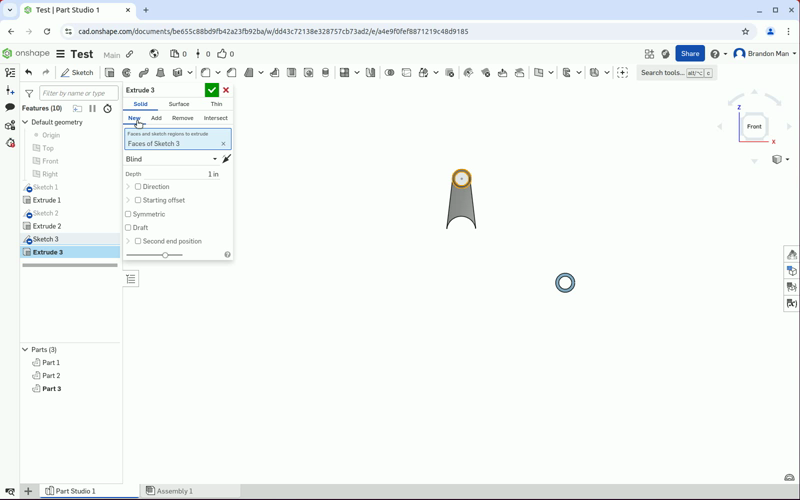
key(tab, 4)
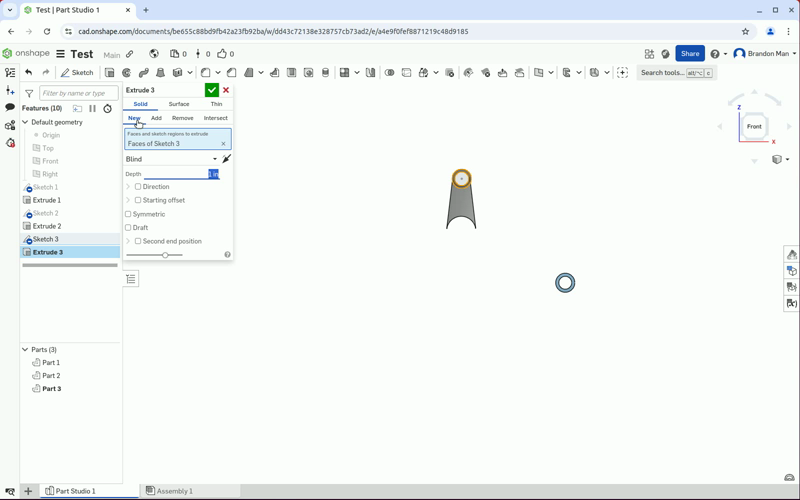
text(2.166)
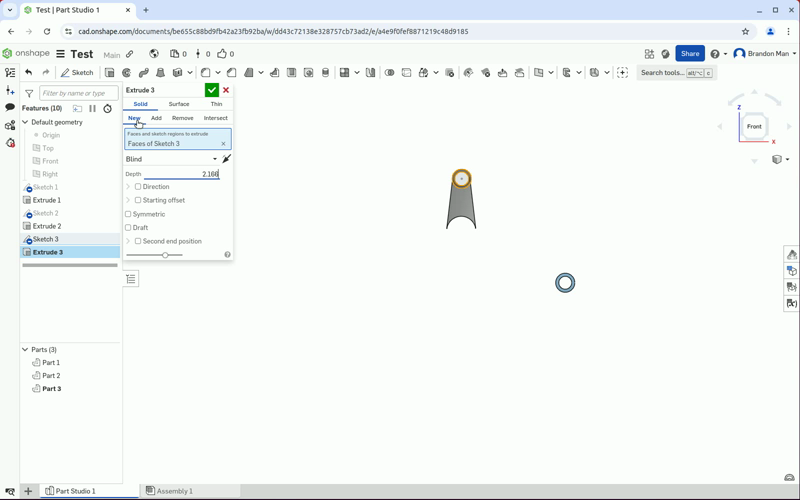
key(enter)
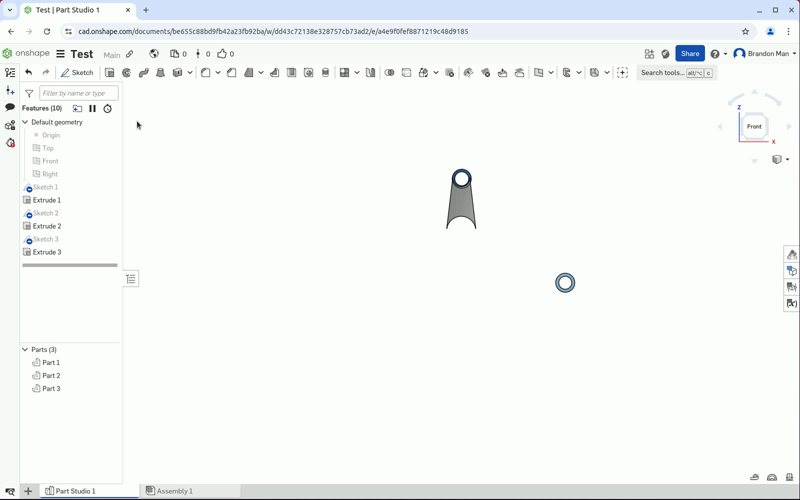
key(shift+h)
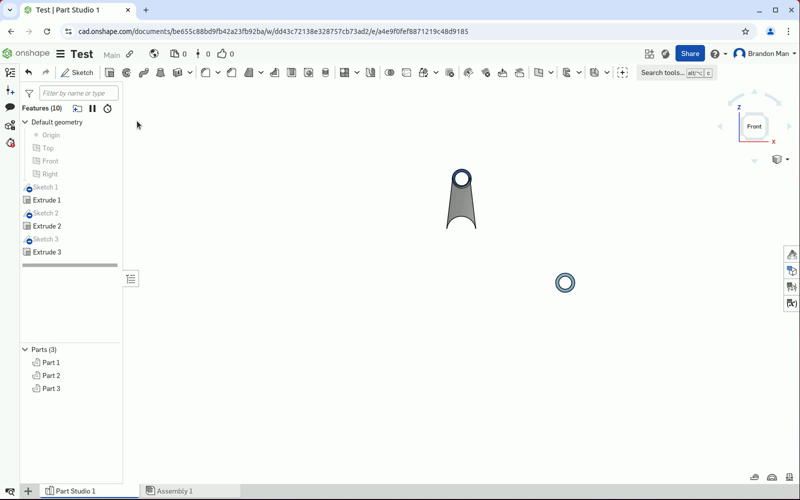
key(shift+h)
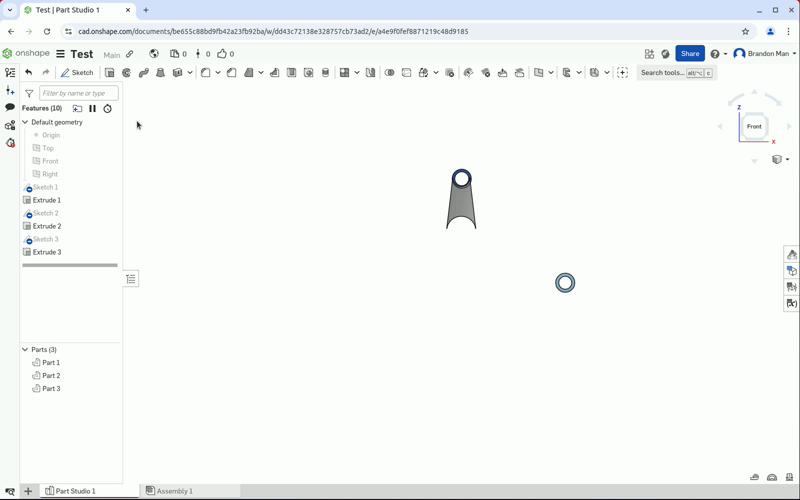
mouse_move(73, 189)
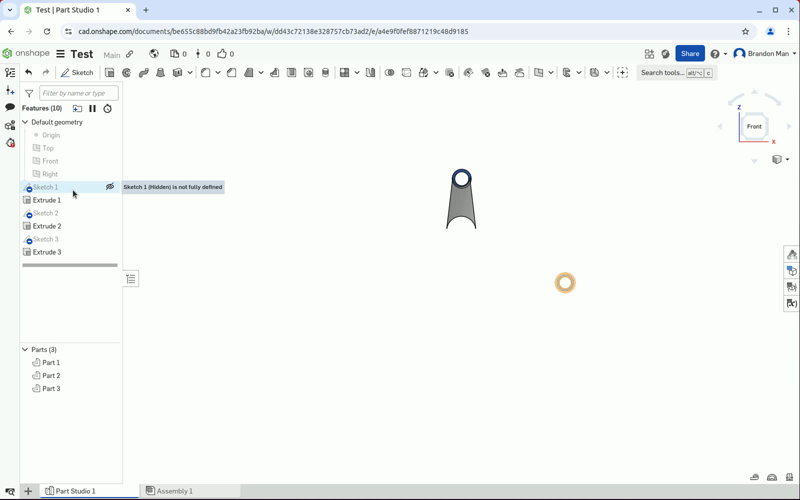
click(73, 189)
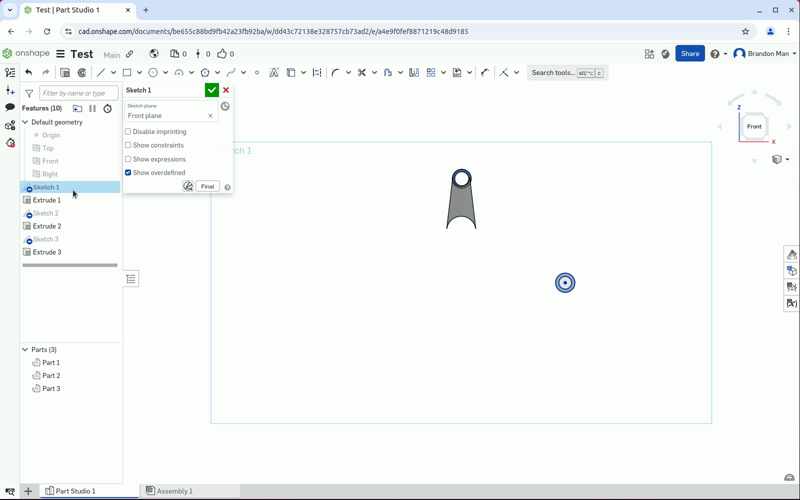
mouse_move(229, 92)
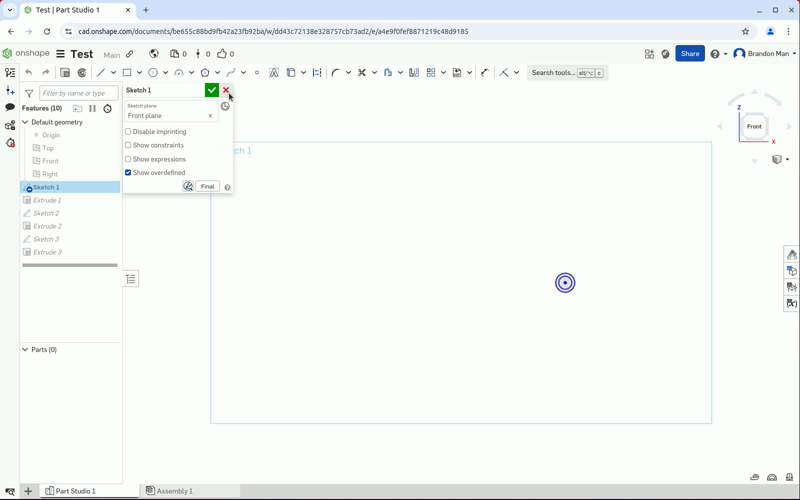
click(229, 92)
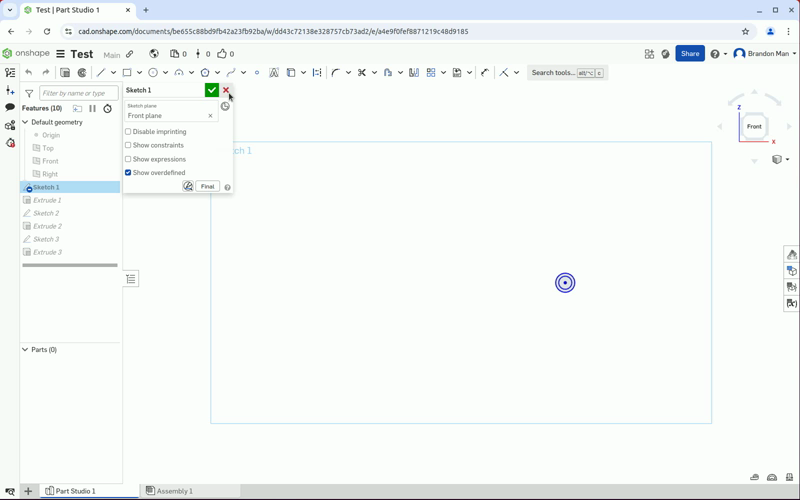
key(shift+s)
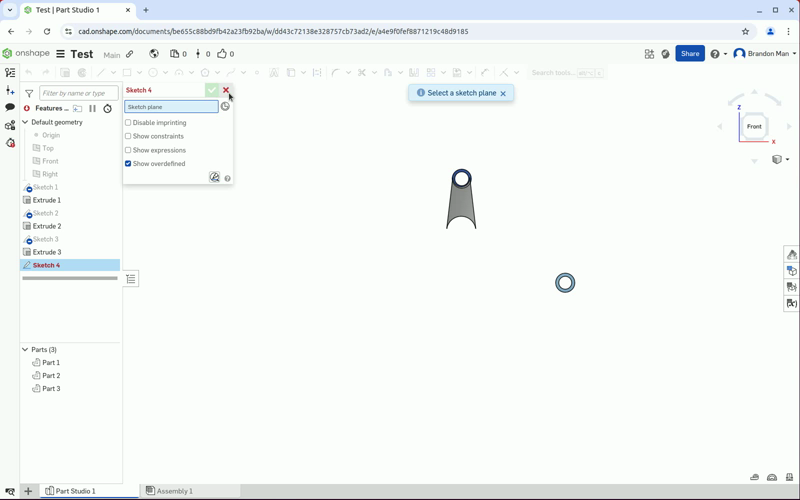
mouse_move(73, 163)
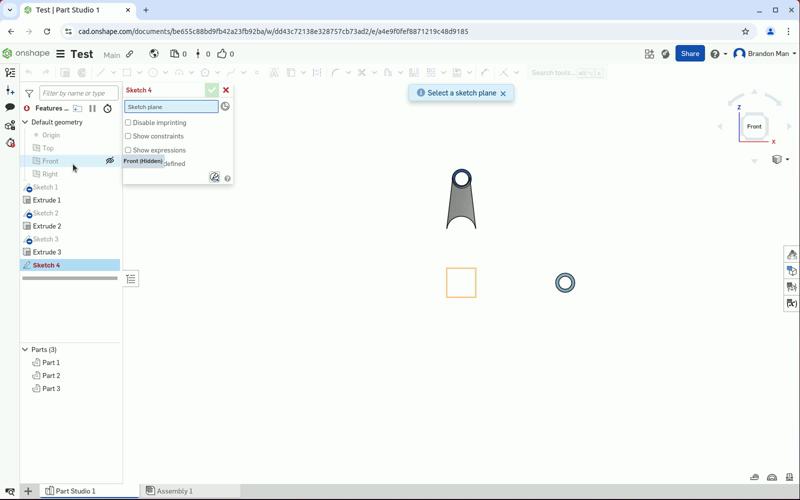
click(73, 163)
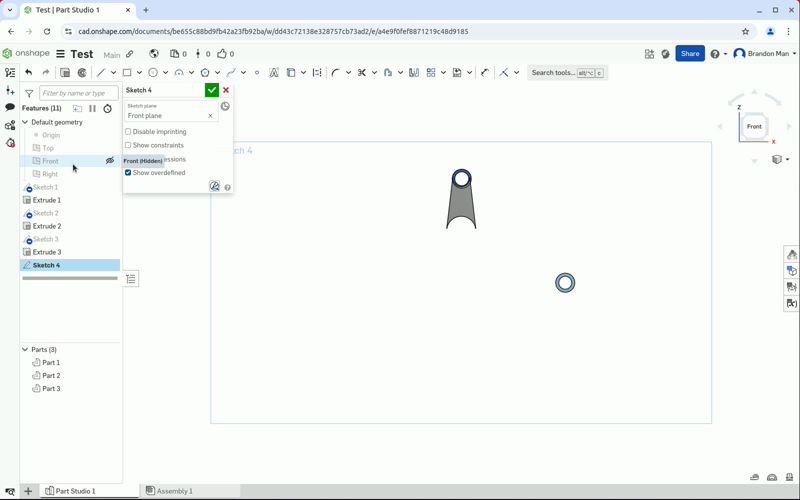
mouse_move(73, 352)
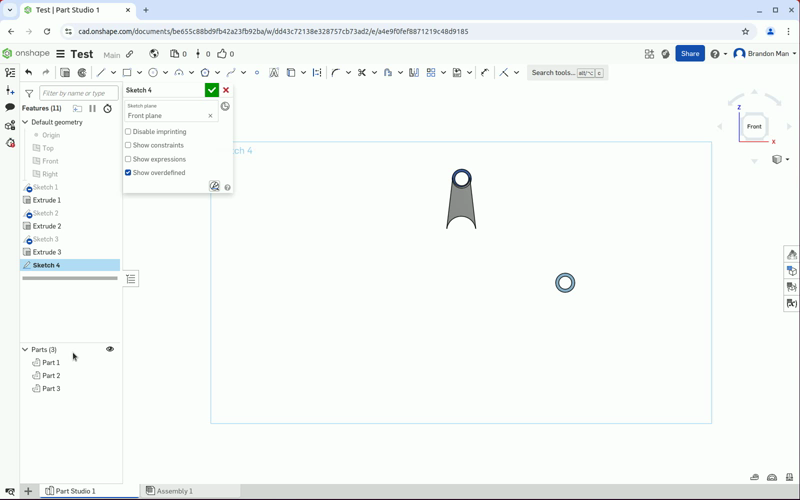
key(y)
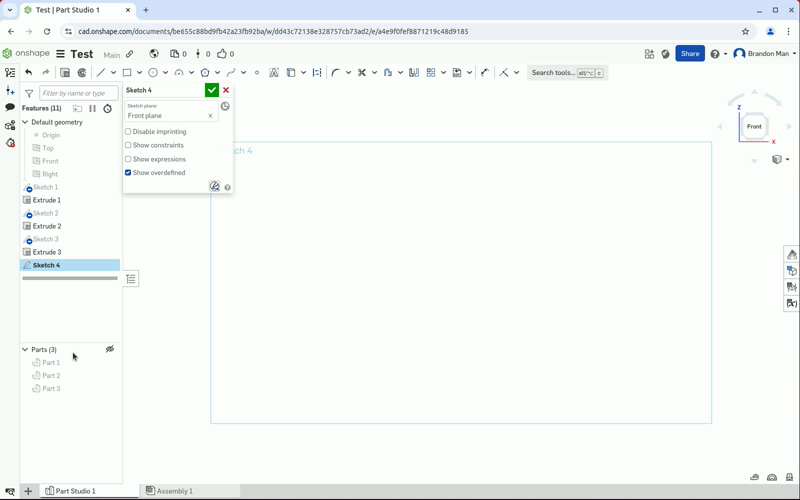
key(l)
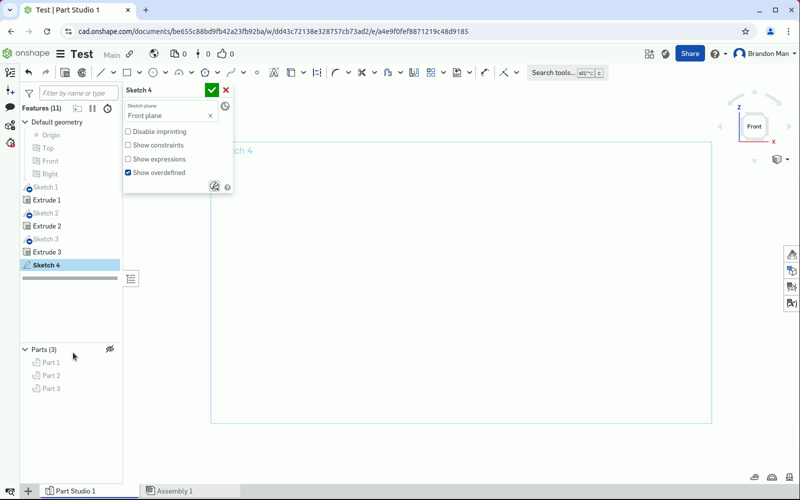
key_down(shift)
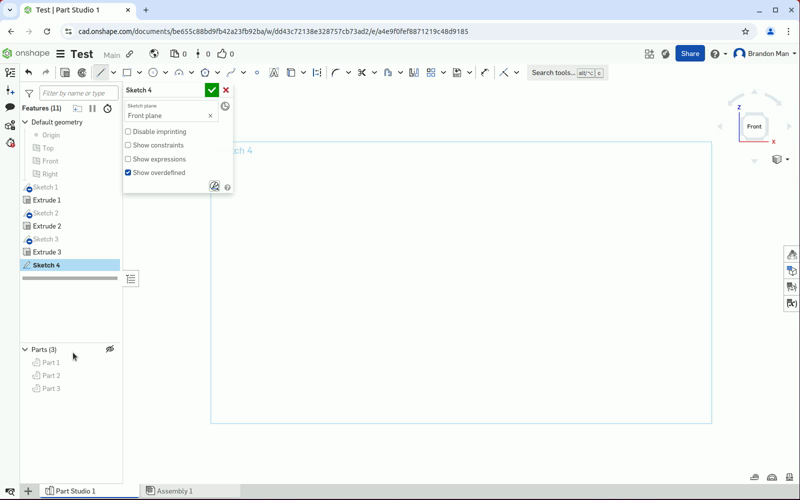
mouse_move(446, 231)
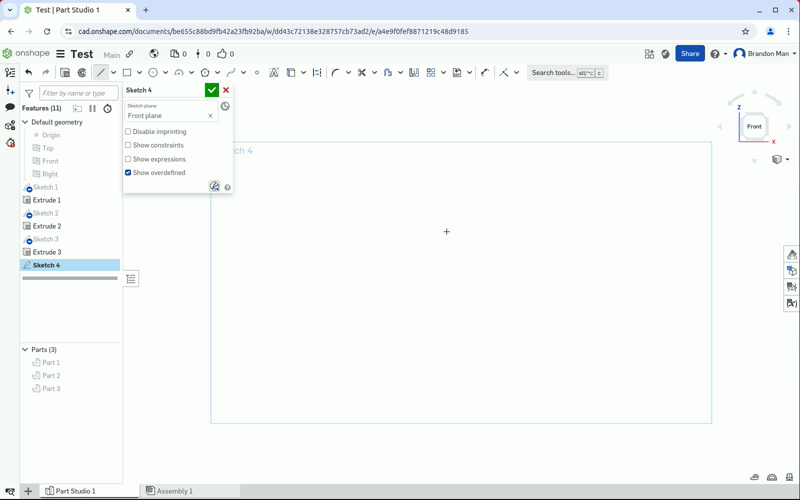
click(446, 231)
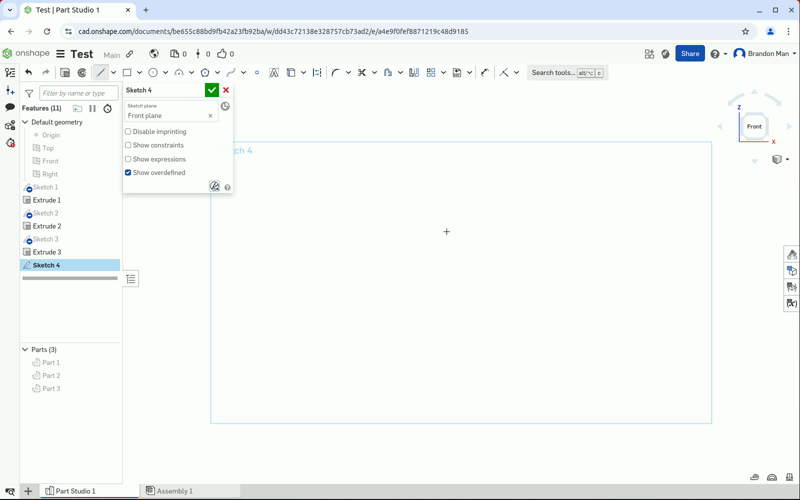
key_up(shift)
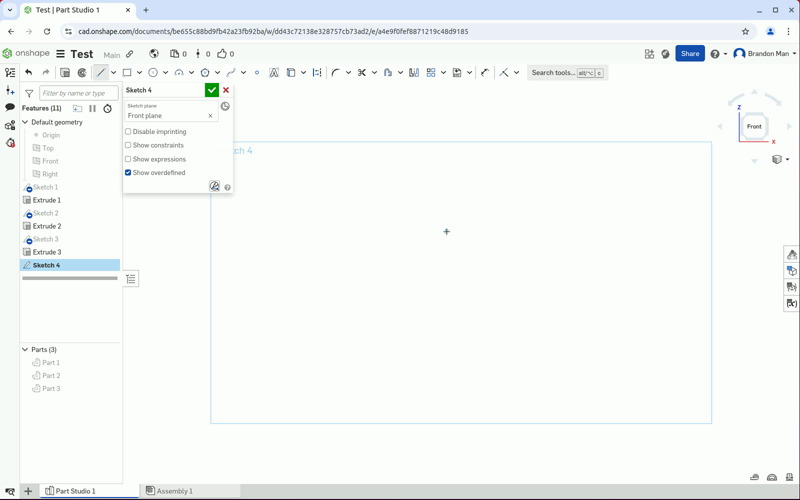
key_down(shift)
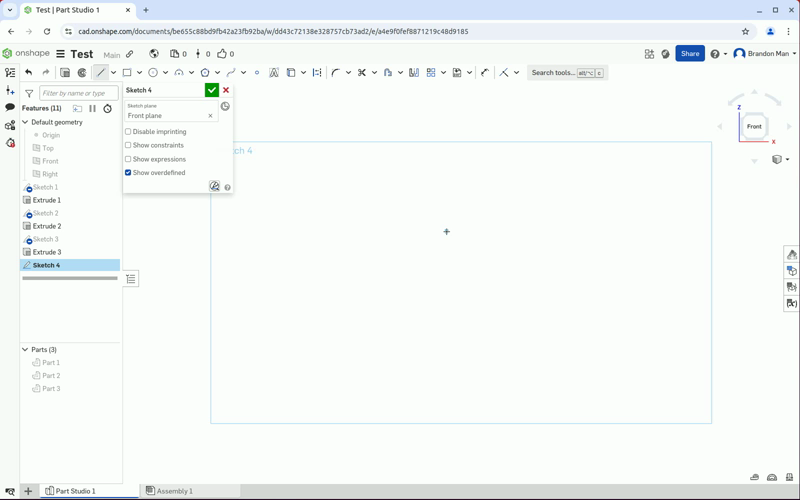
mouse_move(476, 231)
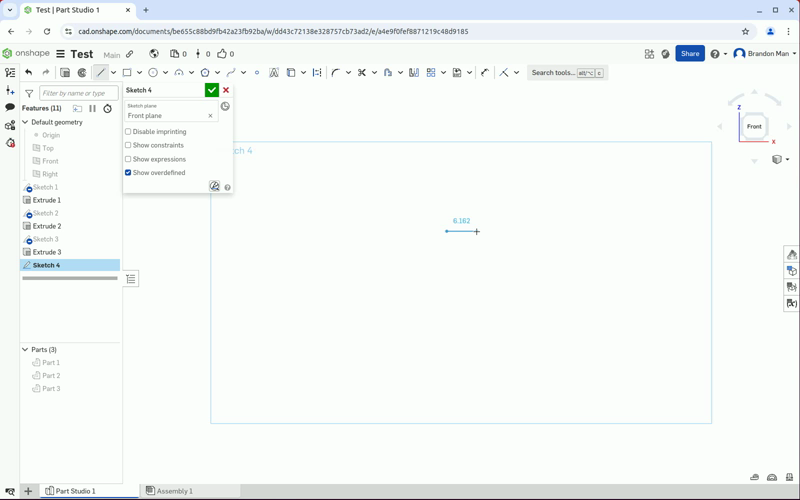
mouse_move(448, 283)
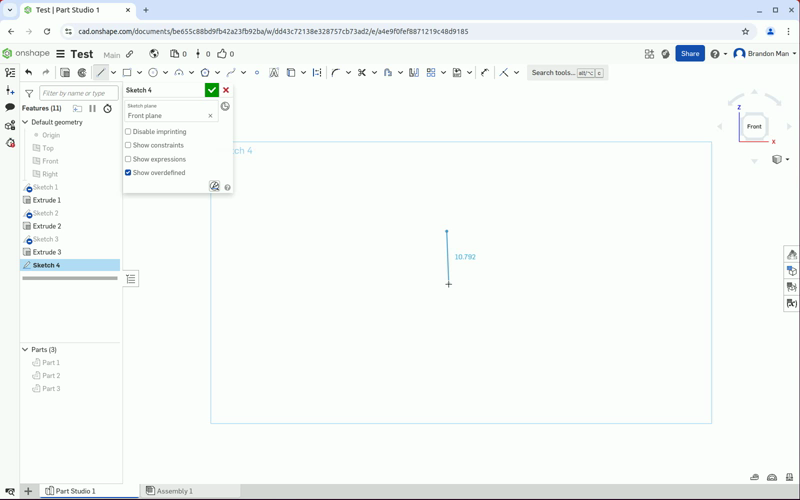
click(448, 283)
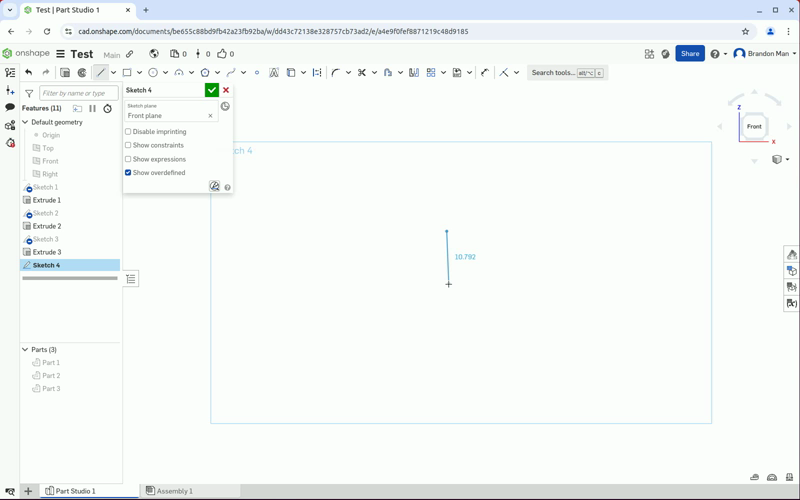
key_up(shift)
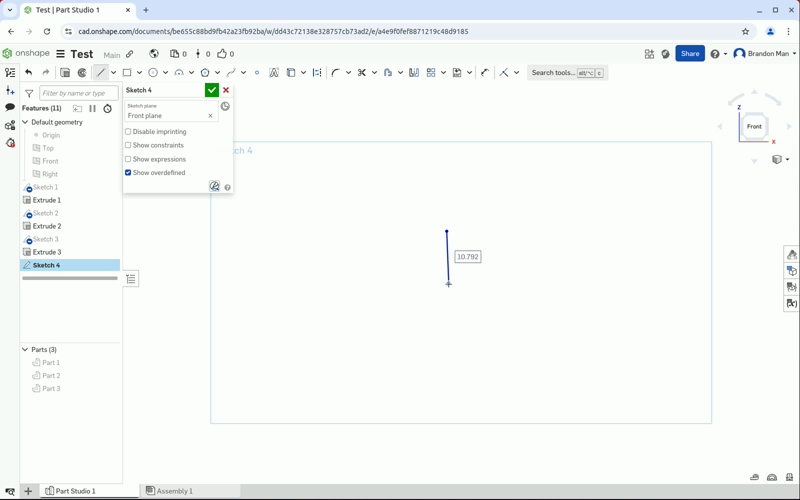
key(esc)
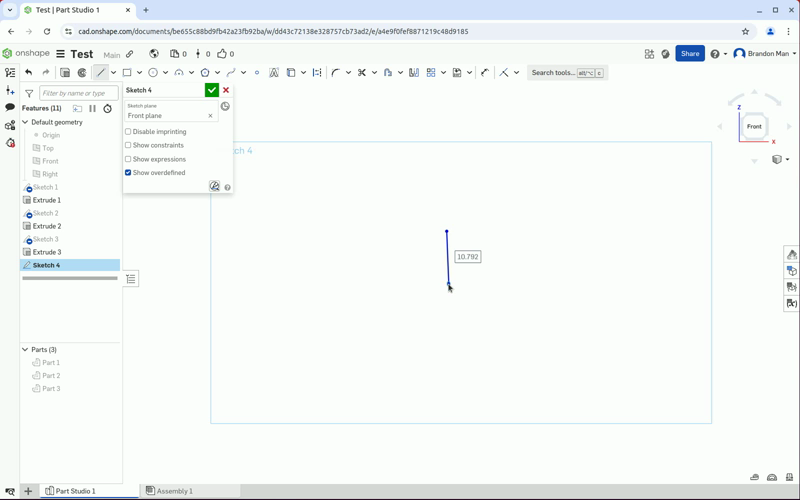
key(a)
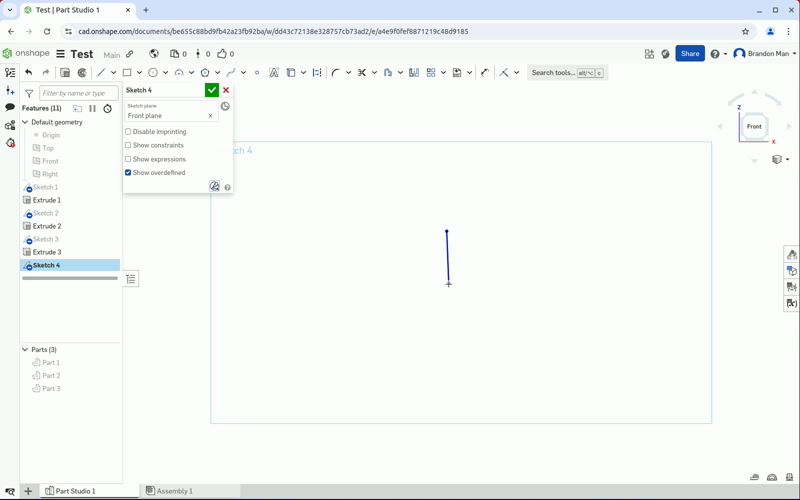
mouse_move(448, 283)
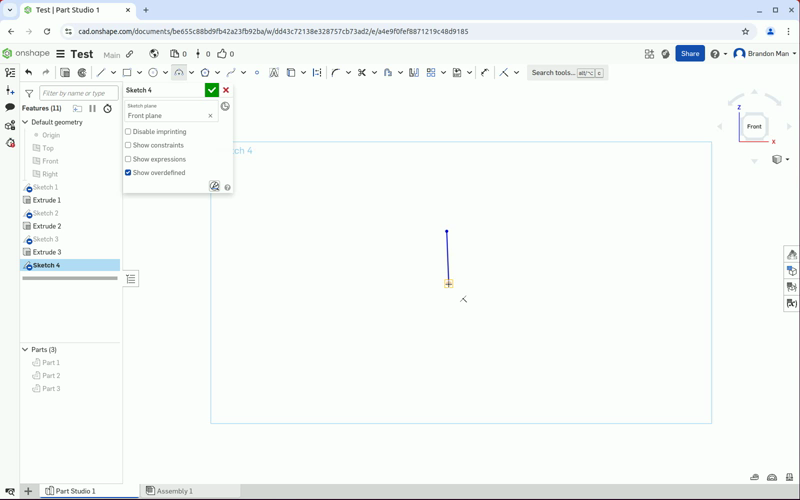
click(448, 283)
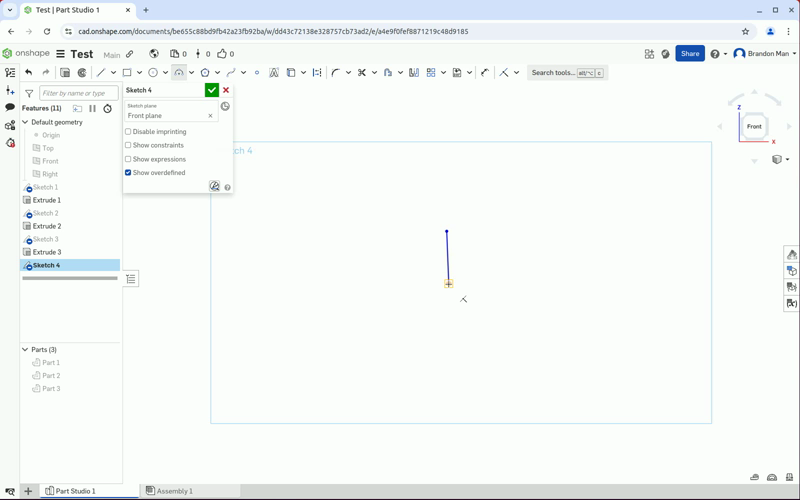
key_down(shift)
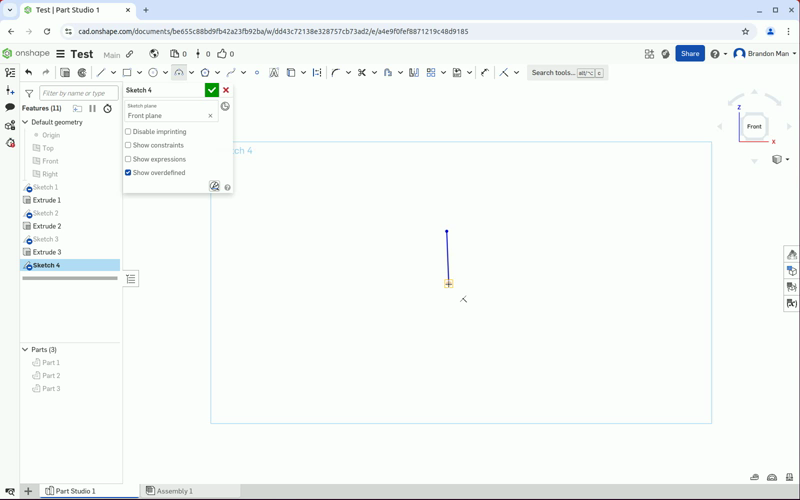
mouse_move(461, 295)
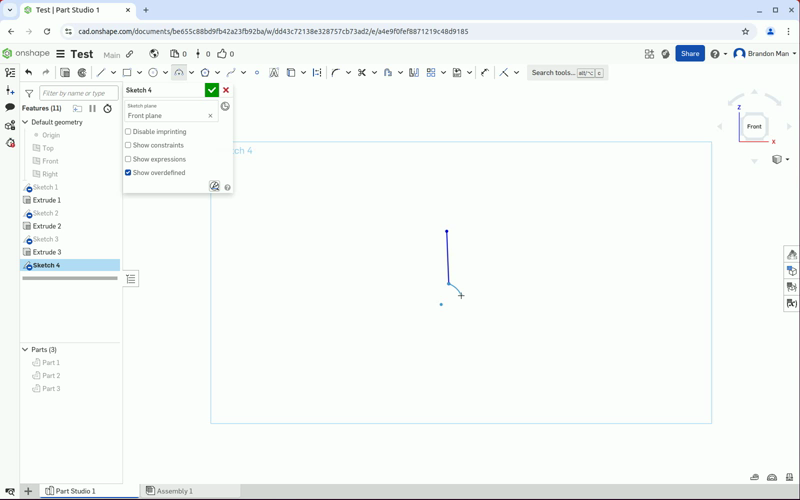
click(461, 295)
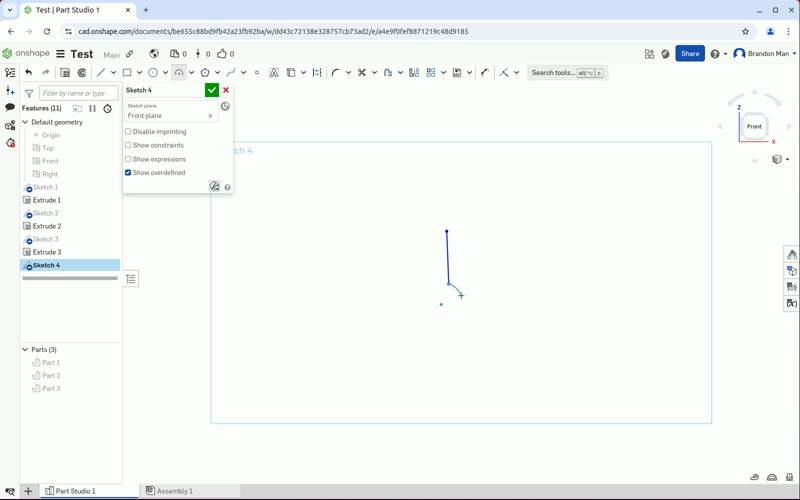
mouse_move(469, 273)
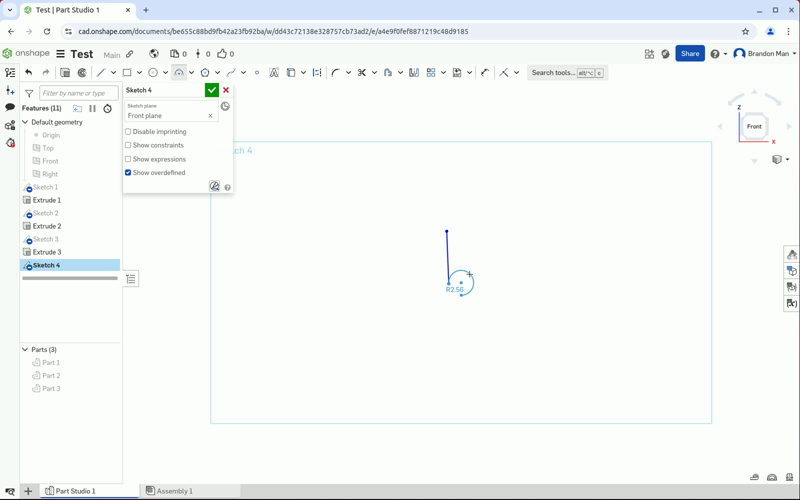
click(469, 273)
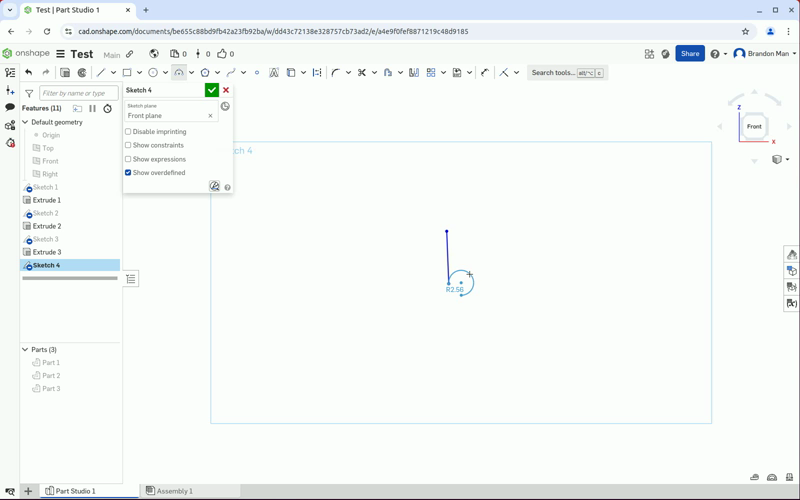
key_up(shift)
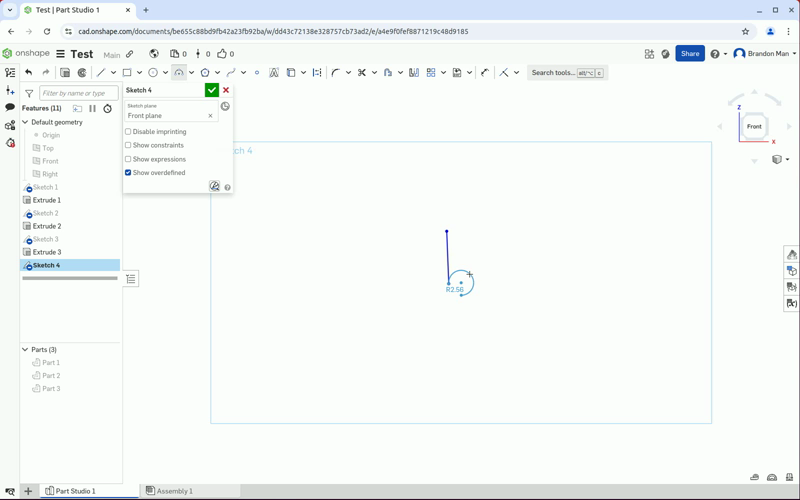
key(esc)
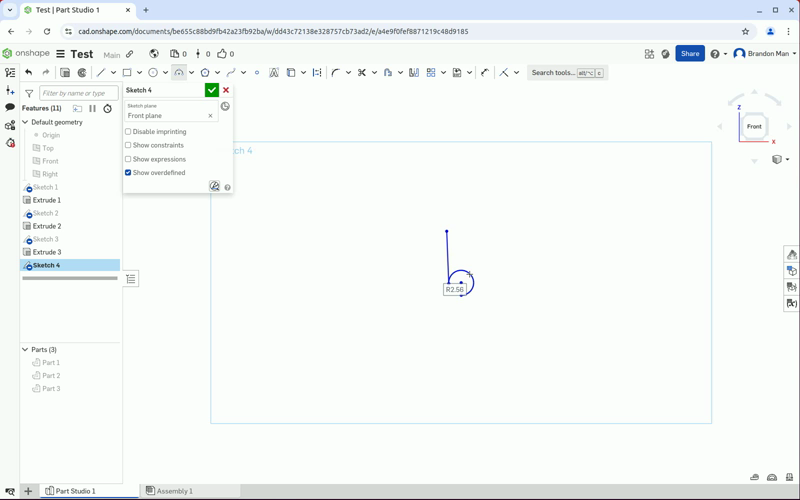
key(l)
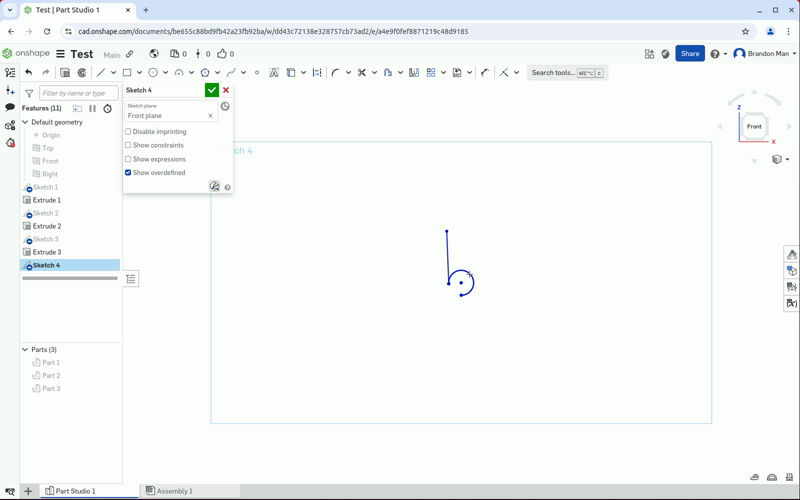
mouse_move(461, 295)
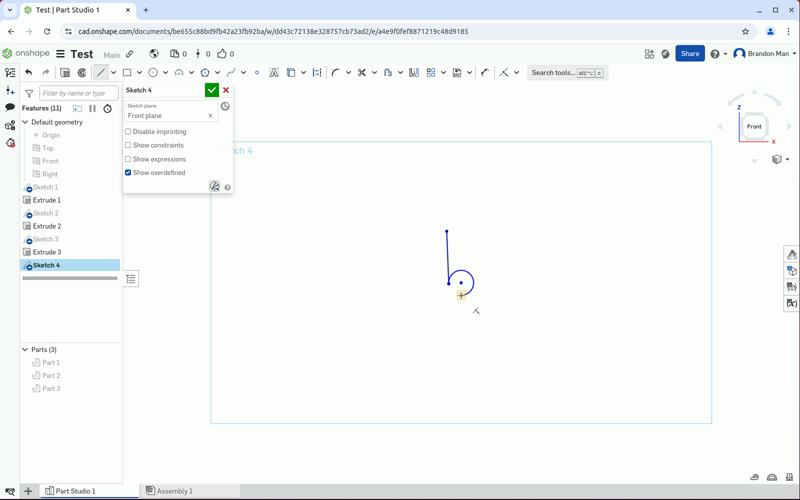
click(461, 295)
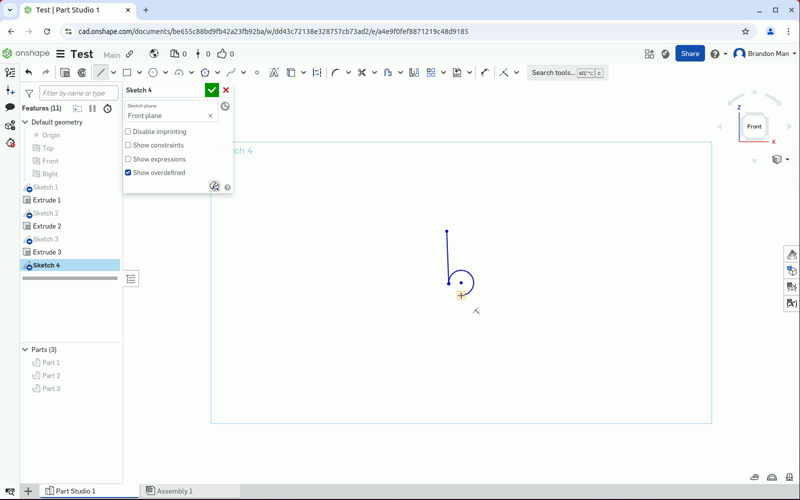
key_down(shift)
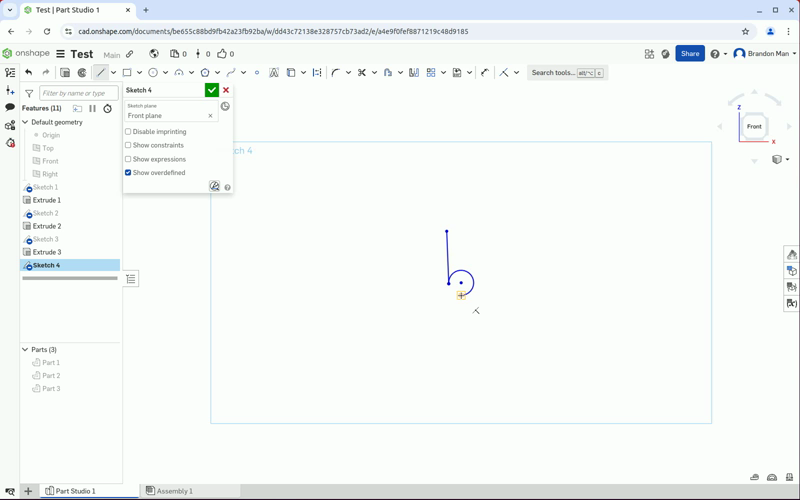
mouse_move(491, 295)
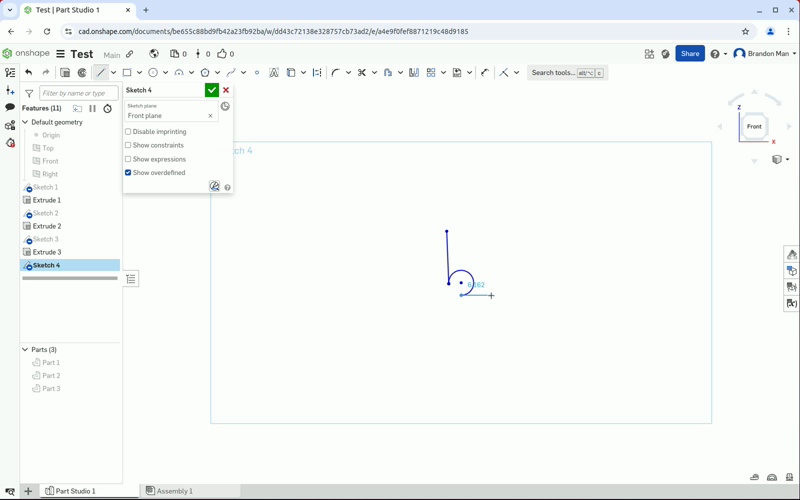
mouse_move(512, 297)
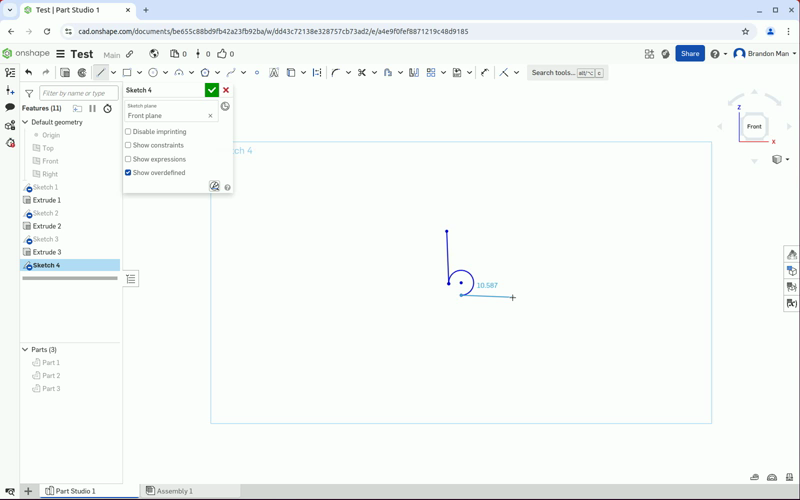
click(512, 297)
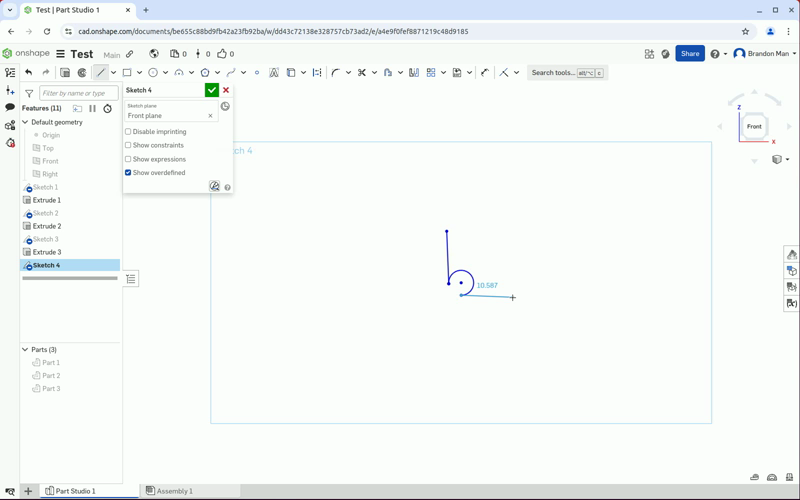
key_up(shift)
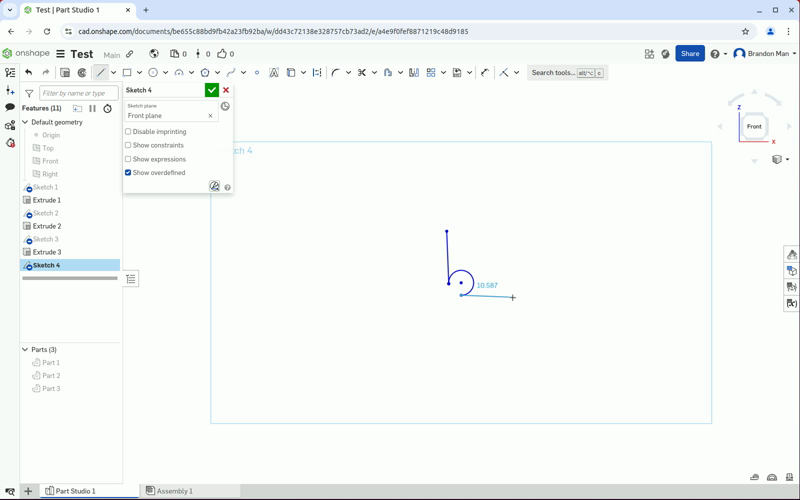
key(esc)
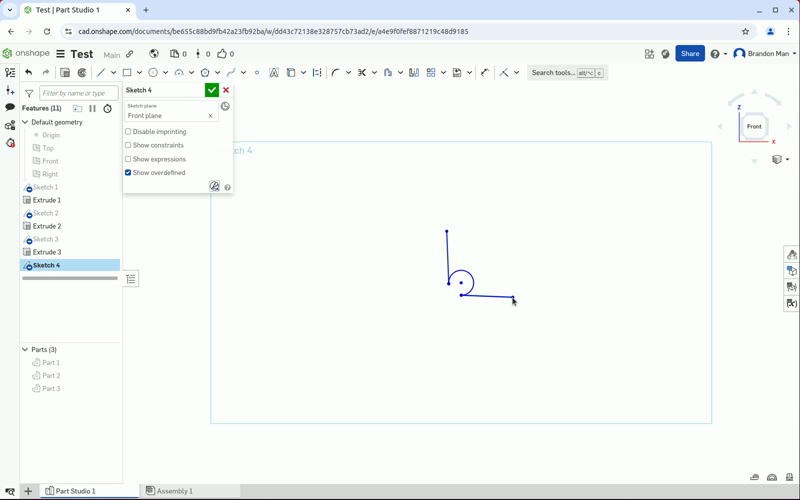
key(a)
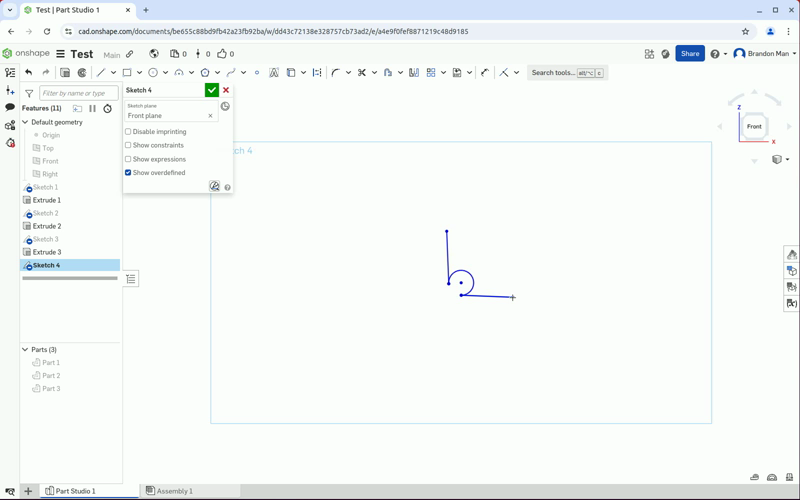
mouse_move(512, 297)
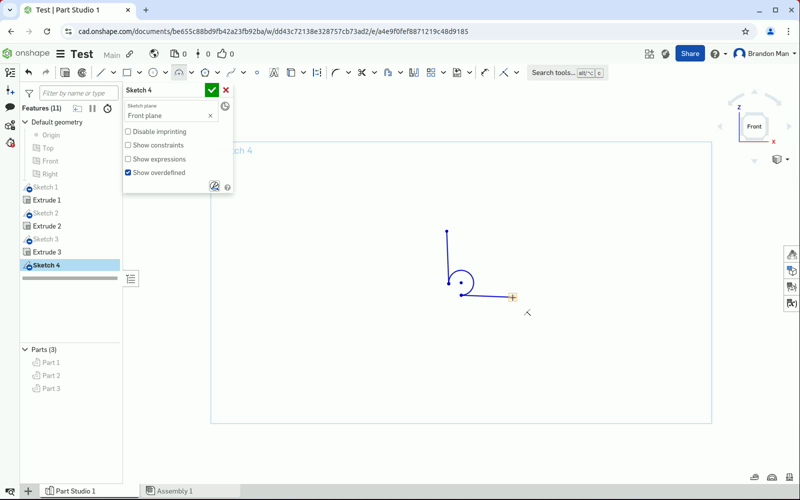
click(512, 297)
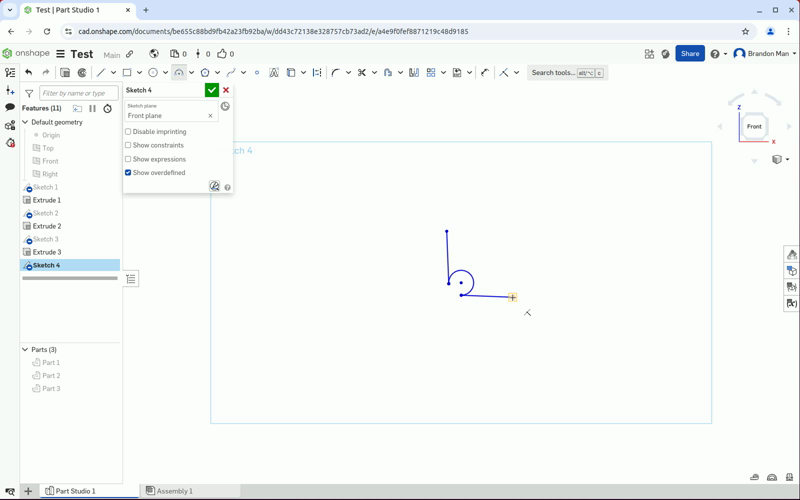
key_down(shift)
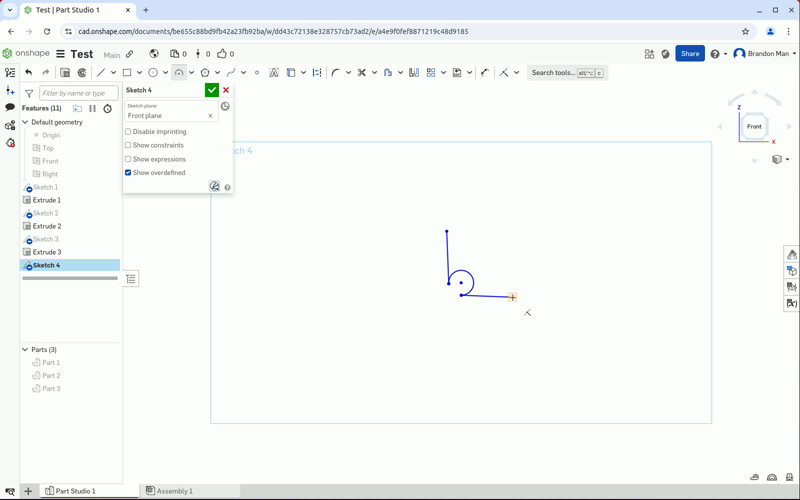
mouse_move(511, 268)
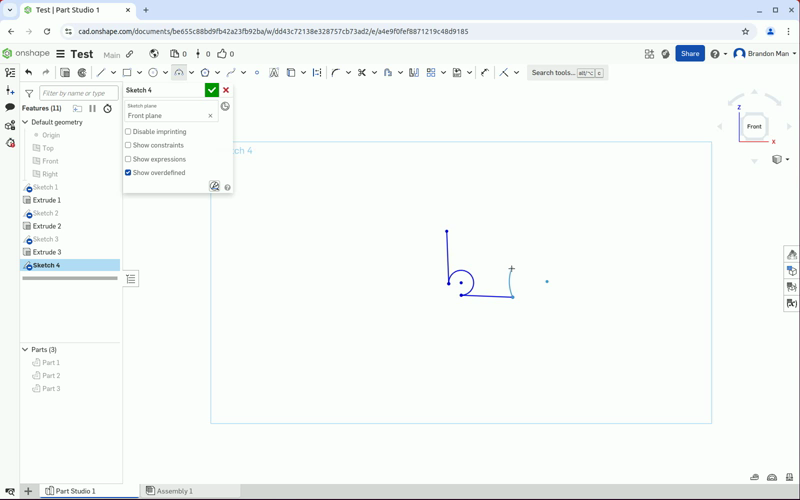
click(511, 268)
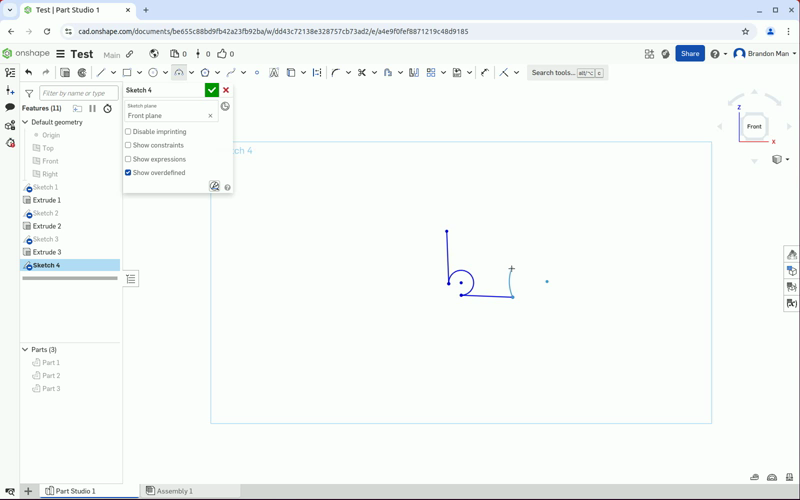
mouse_move(498, 283)
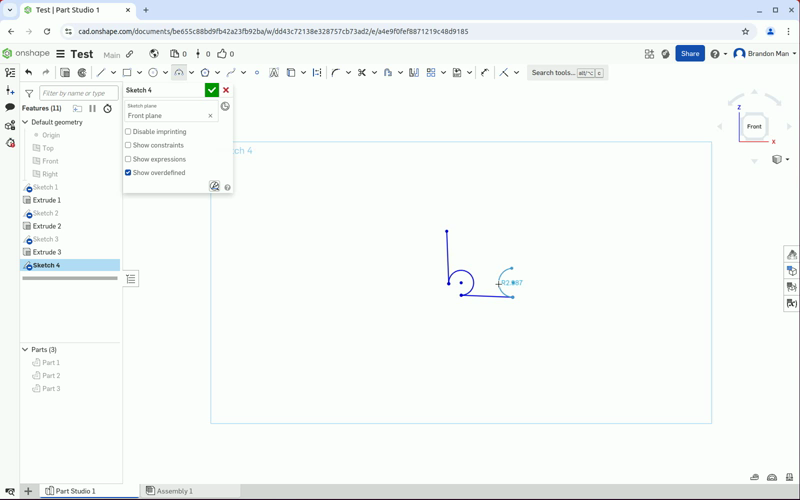
click(498, 283)
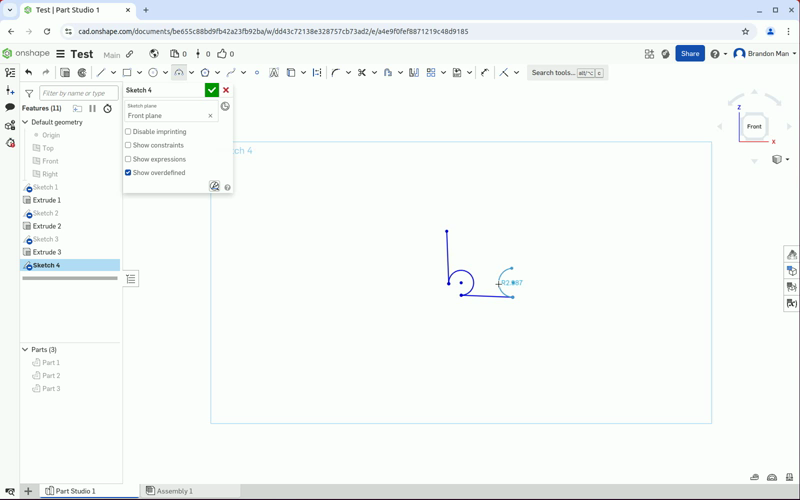
key_up(shift)
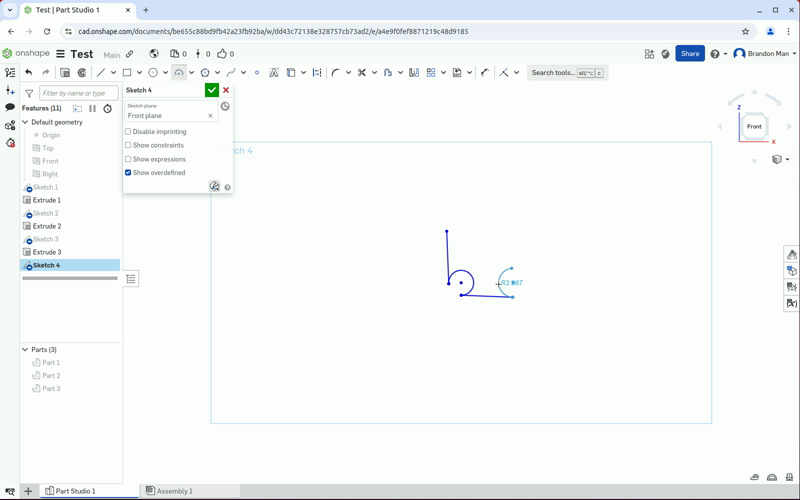
key(esc)
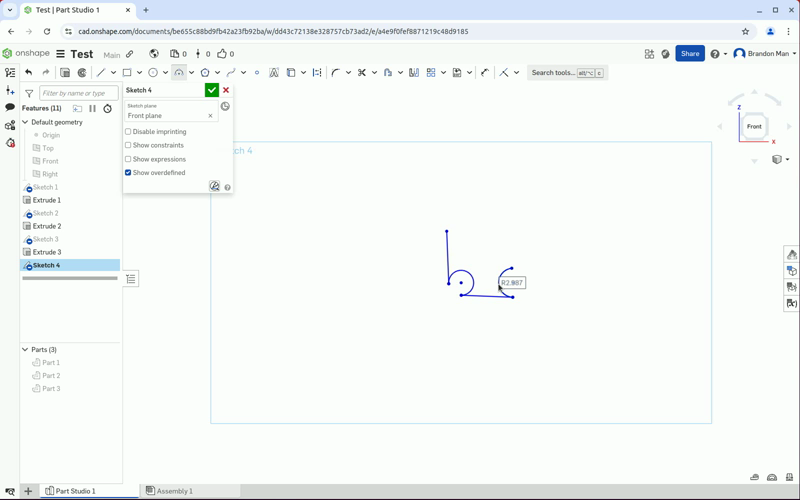
key(l)
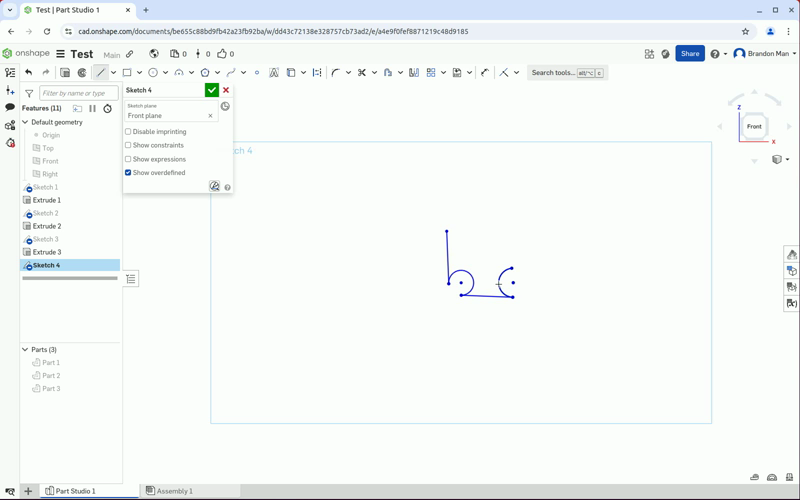
mouse_move(511, 268)
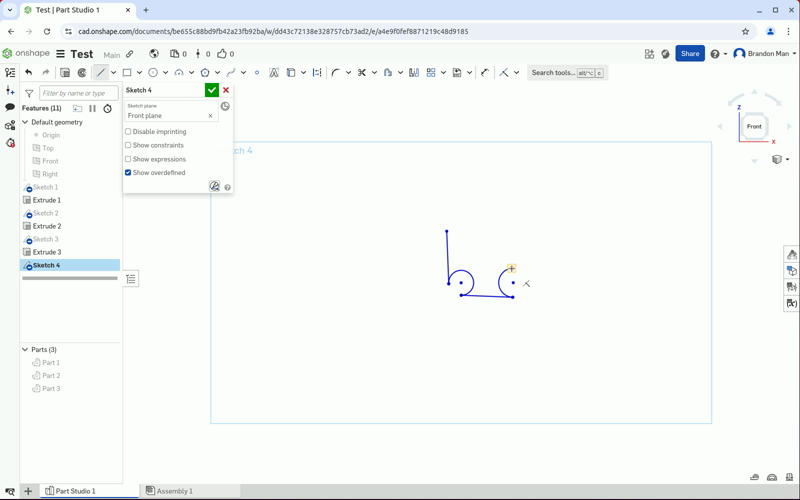
click(511, 268)
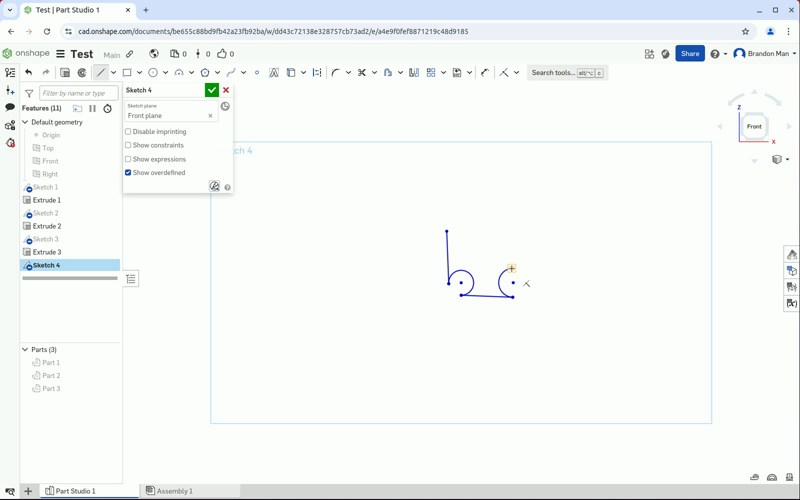
key_down(shift)
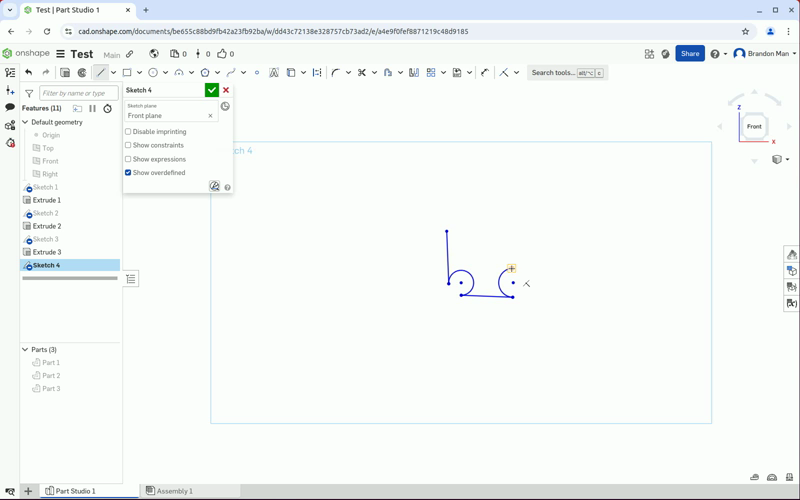
mouse_move(541, 268)
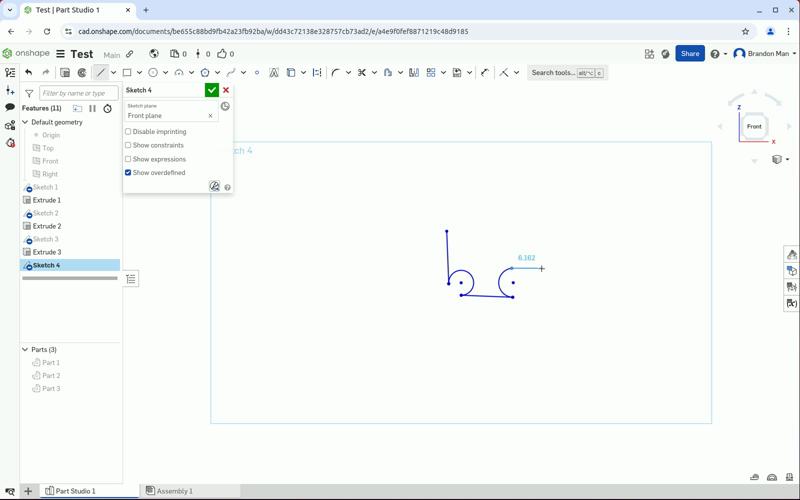
mouse_move(510, 268)
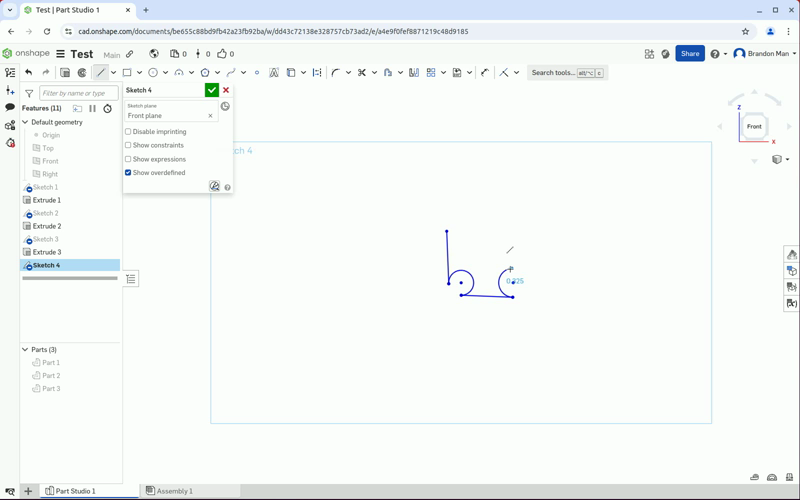
scroll(6)
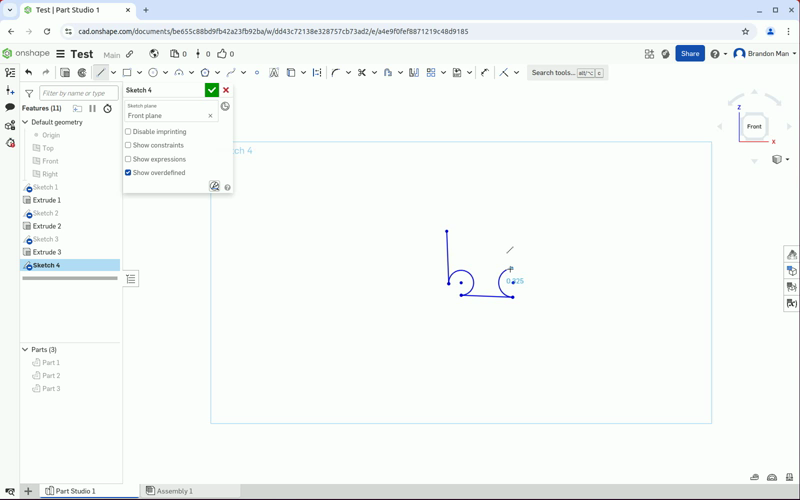
scroll(6)
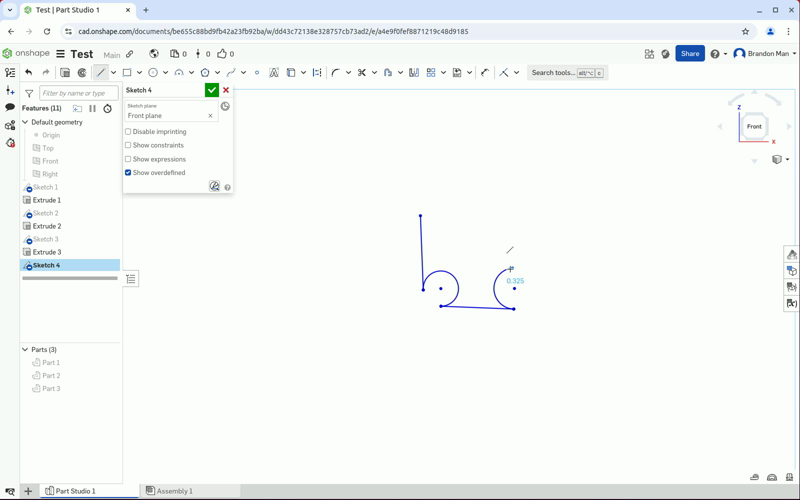
scroll(6)
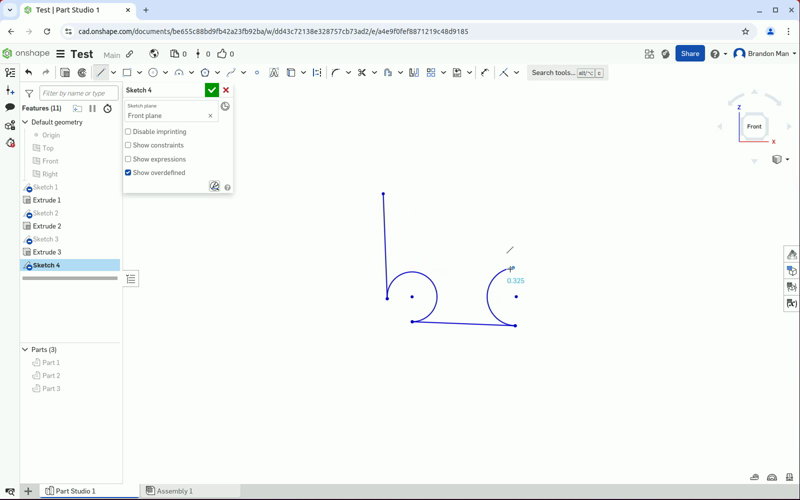
scroll(6)
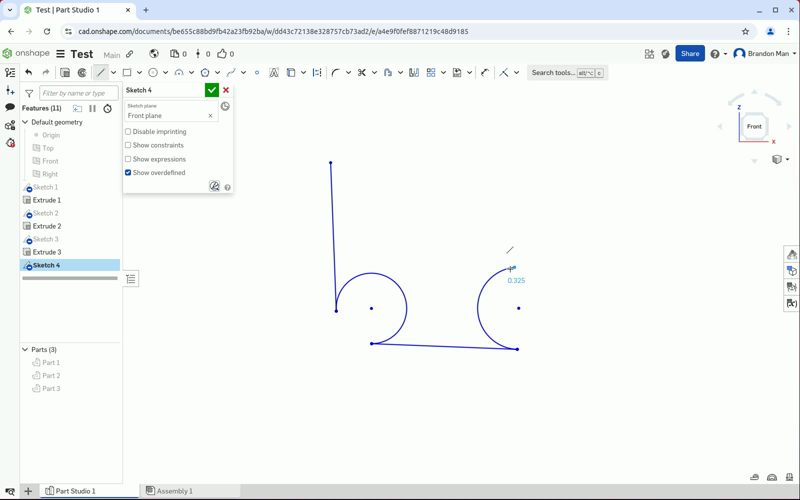
scroll(6)
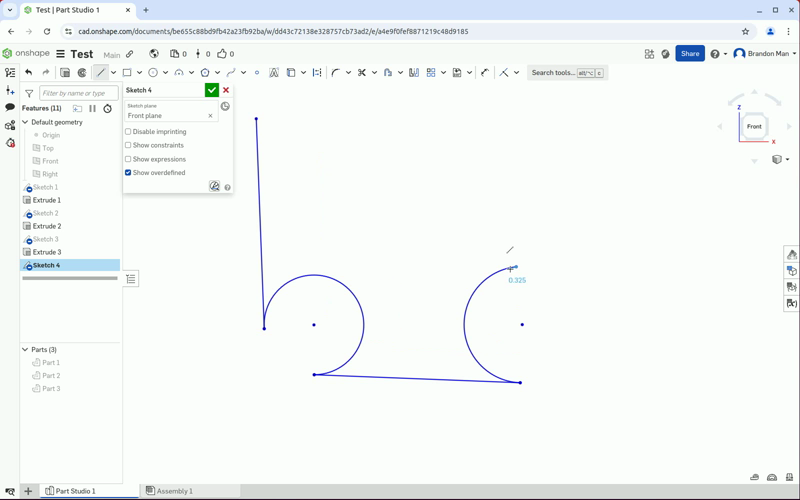
scroll(6)
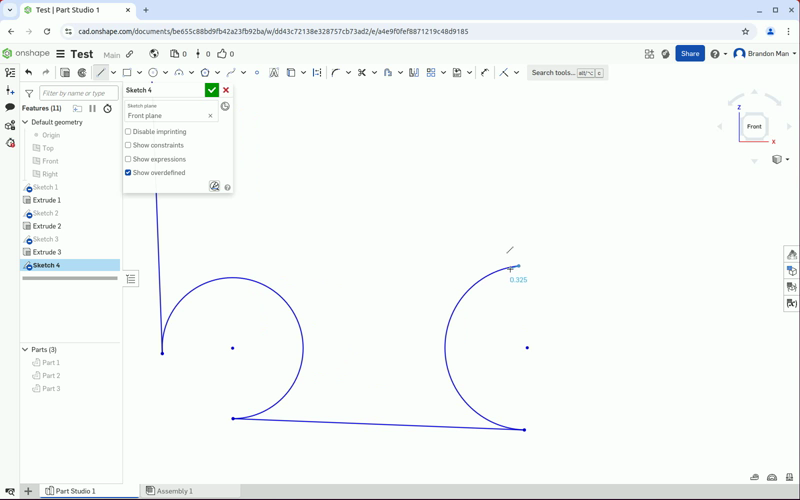
scroll(6)
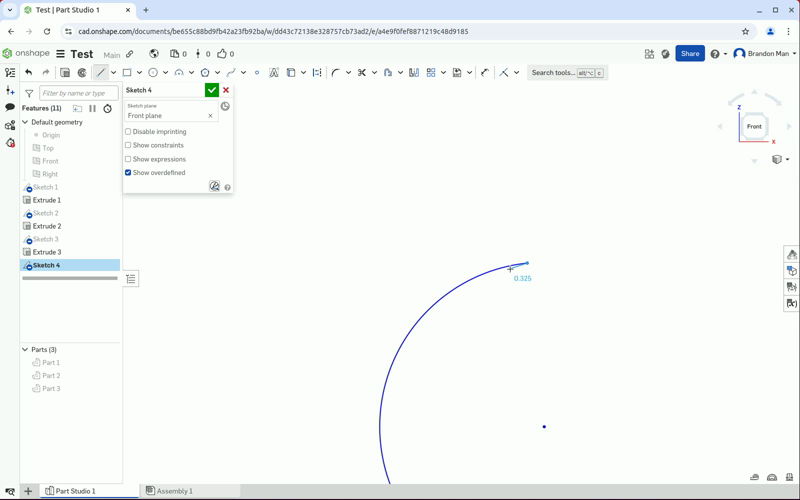
click(510, 268)
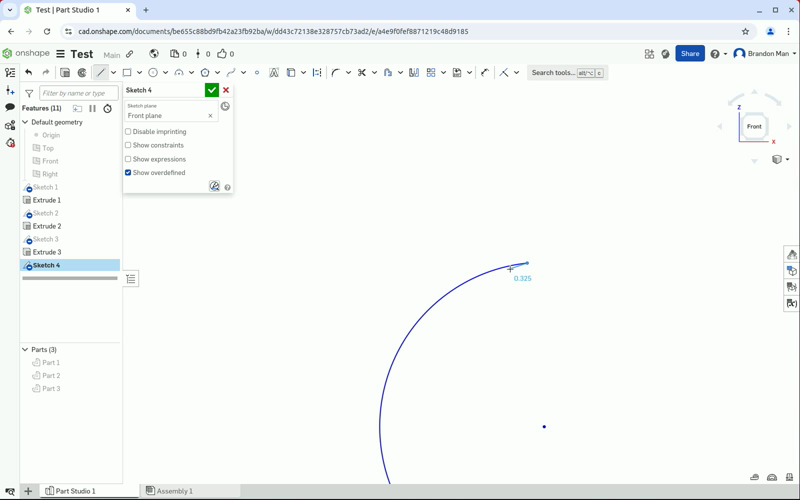
scroll(-6)
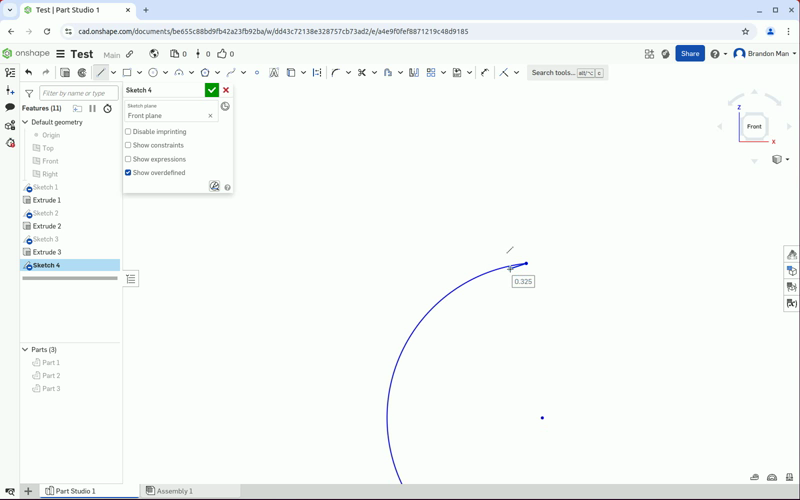
scroll(-6)
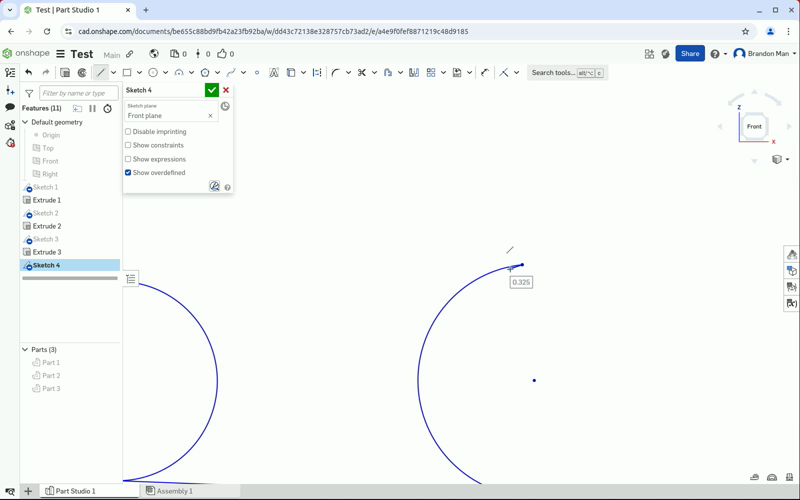
scroll(-6)
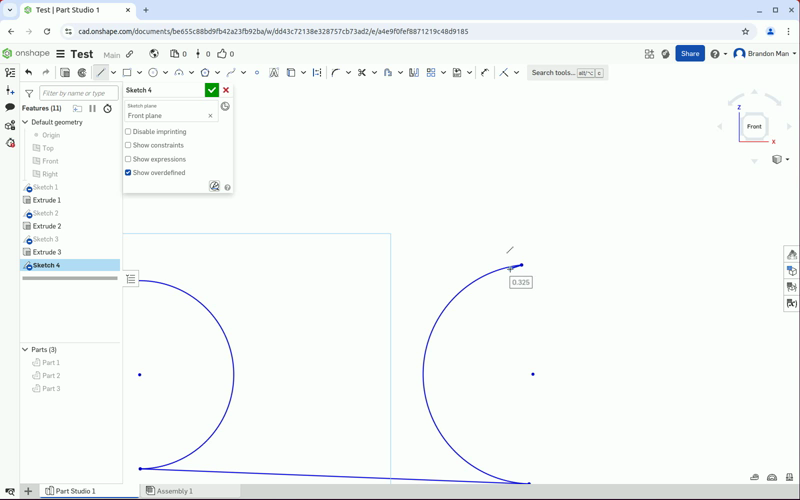
scroll(-6)
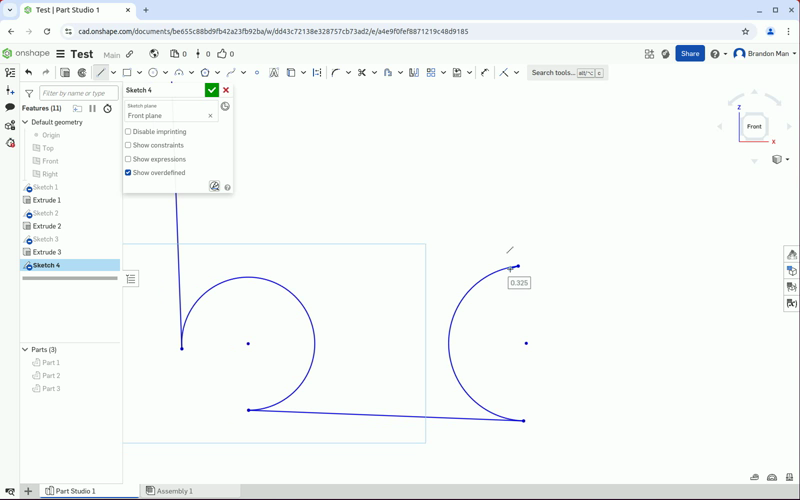
scroll(-6)
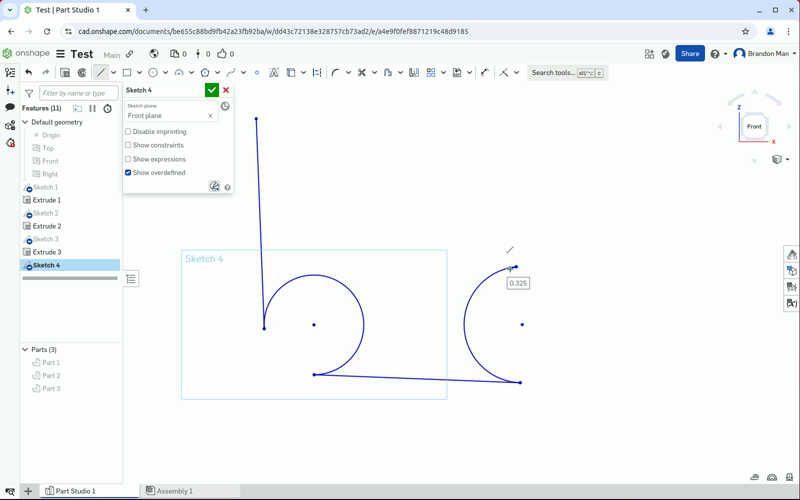
scroll(-6)
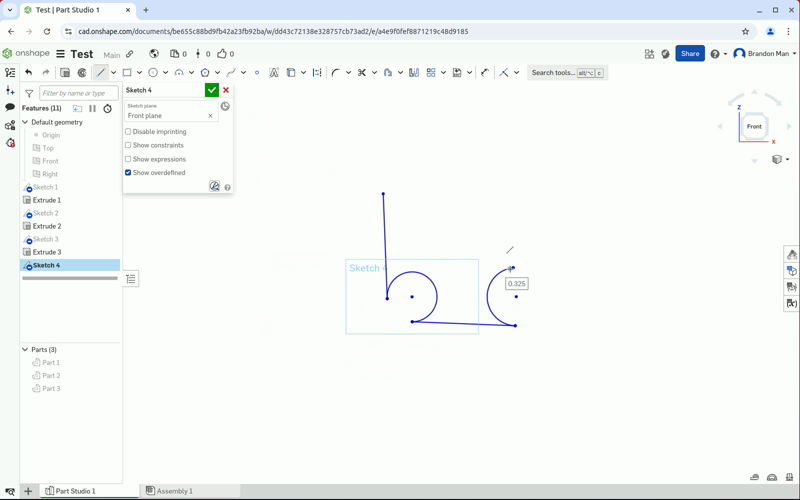
scroll(-6)
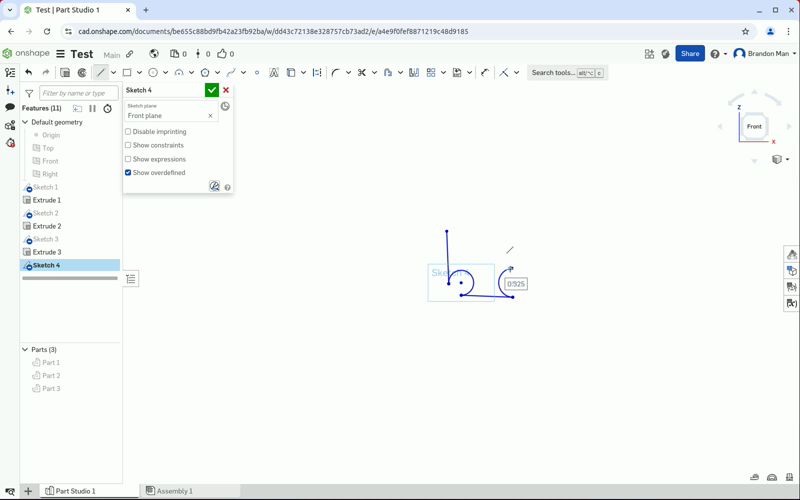
key_up(shift)
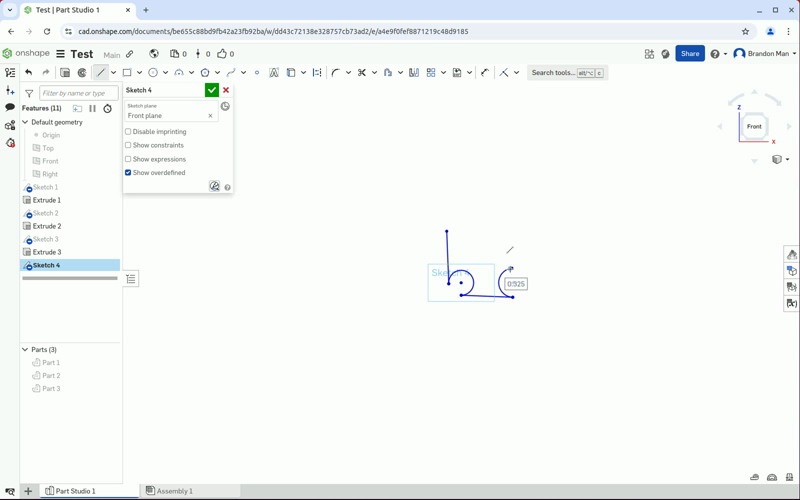
key(esc)
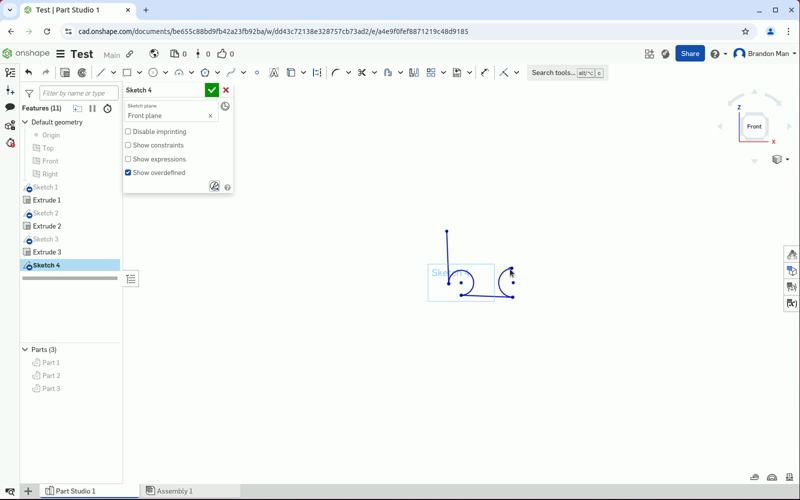
key(a)
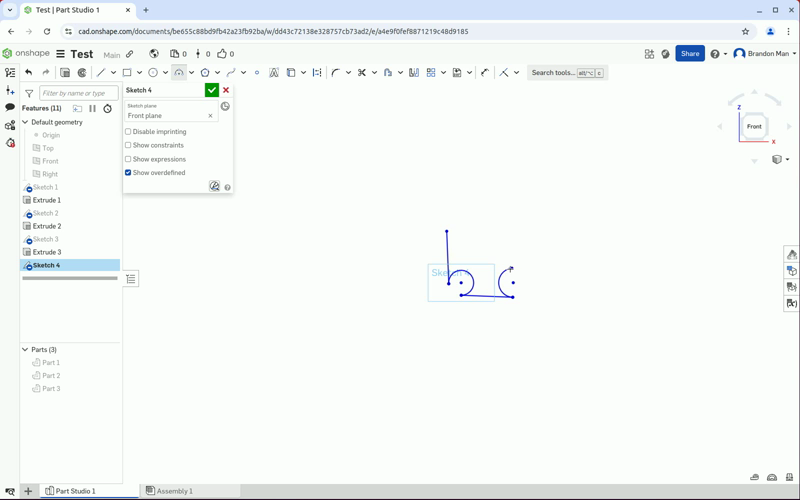
mouse_move(510, 268)
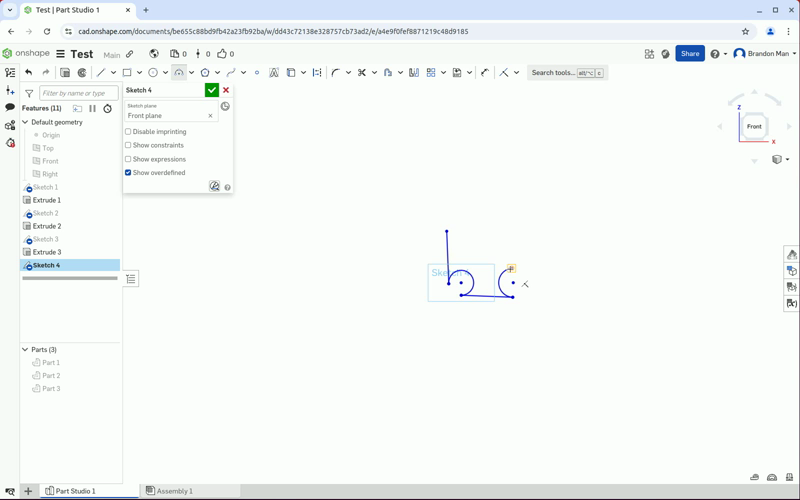
scroll(6)
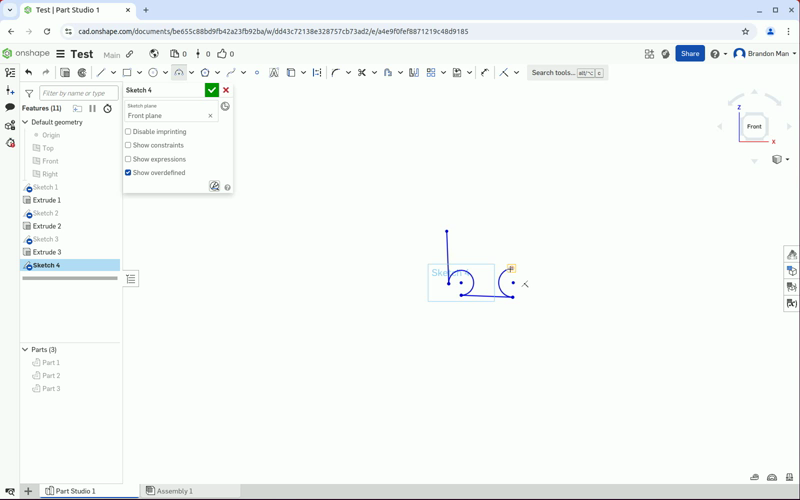
scroll(6)
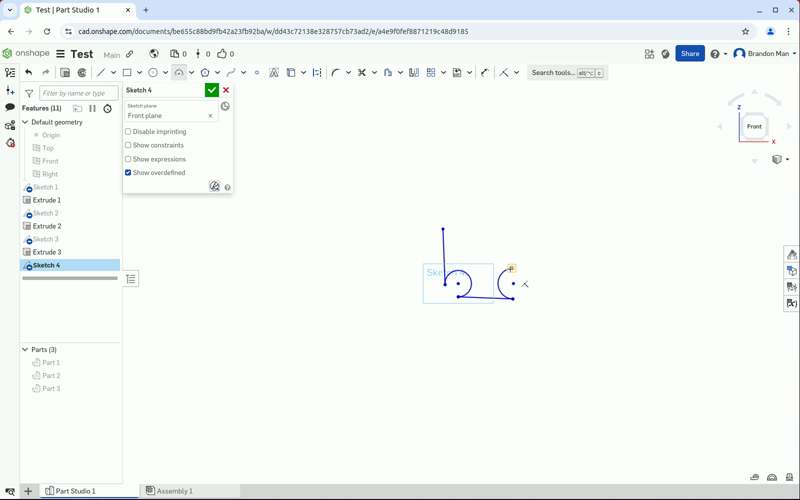
scroll(6)
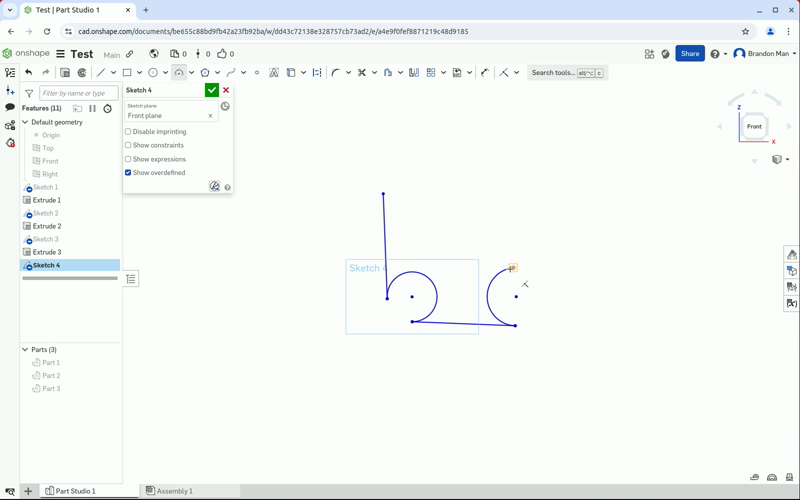
scroll(6)
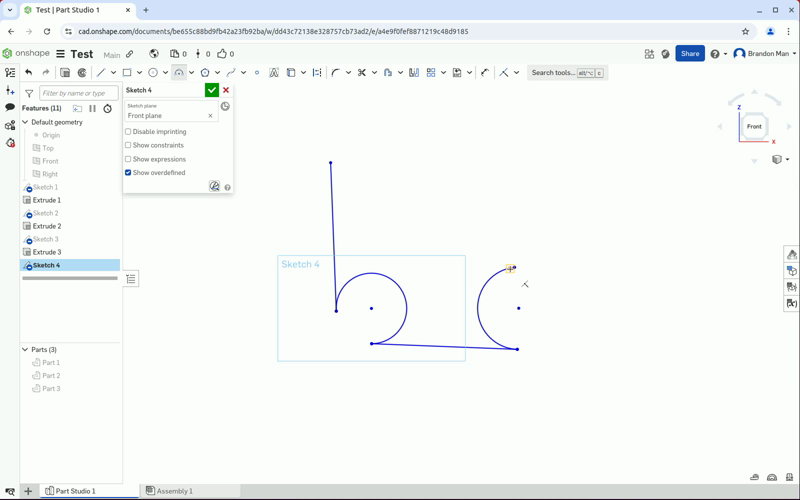
scroll(6)
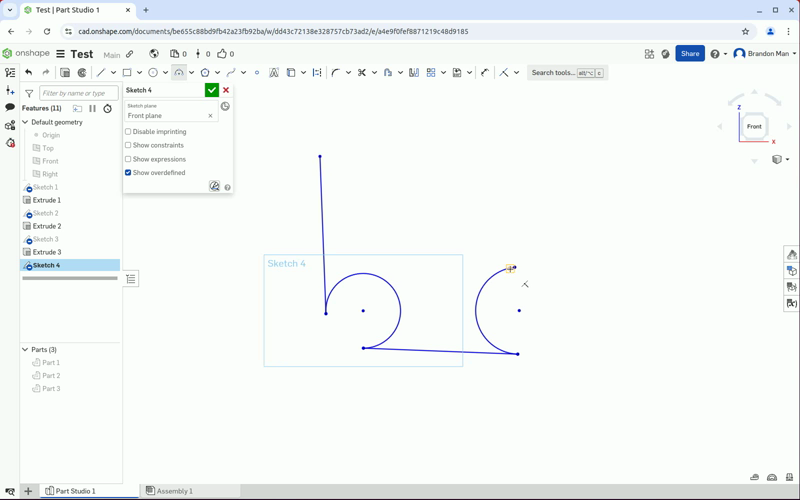
scroll(6)
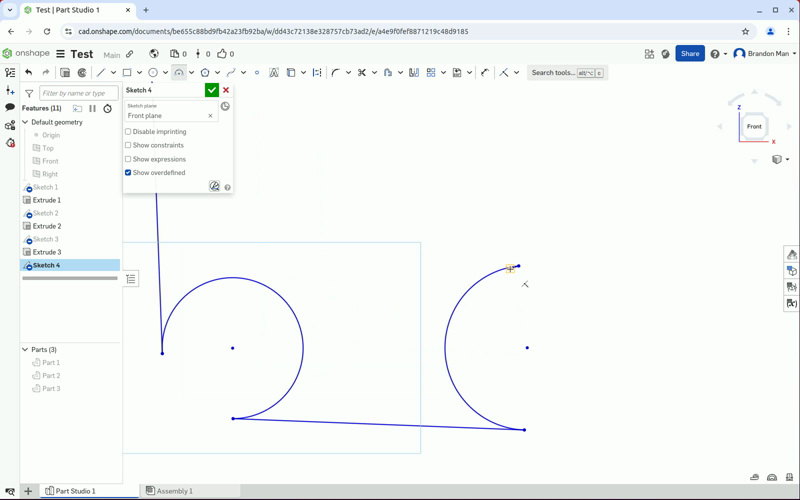
scroll(6)
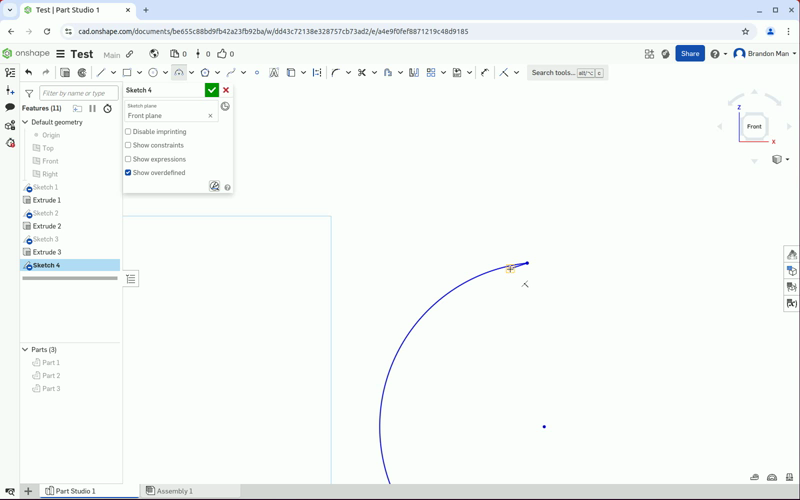
click(510, 268)
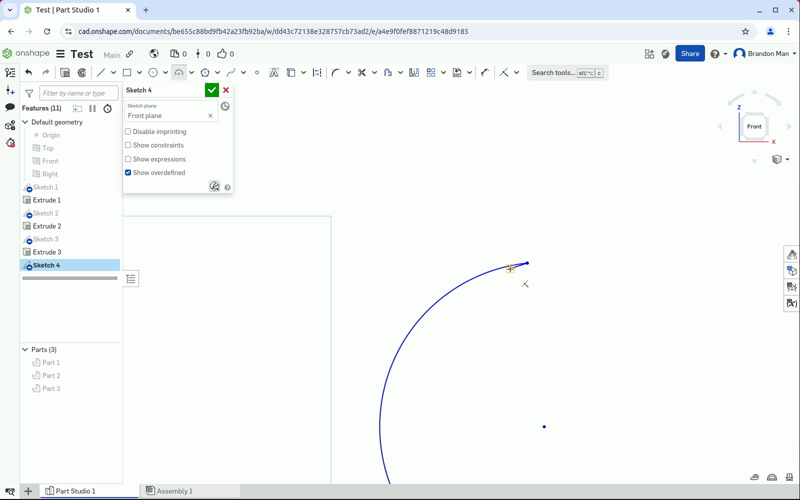
scroll(-6)
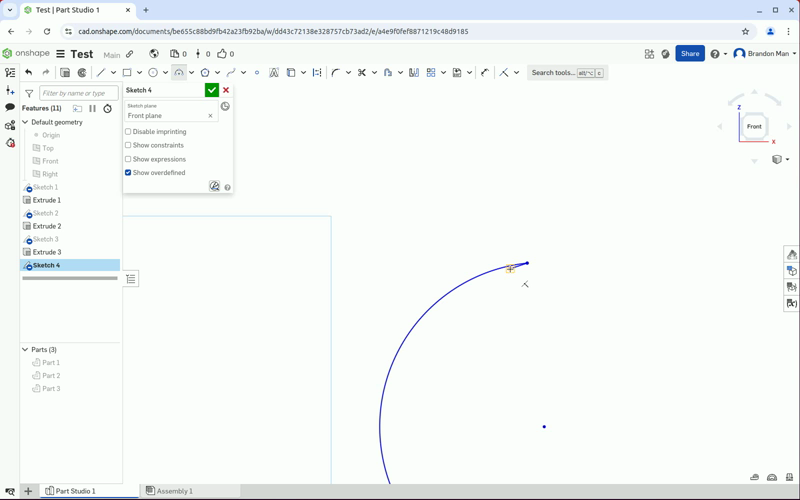
scroll(-6)
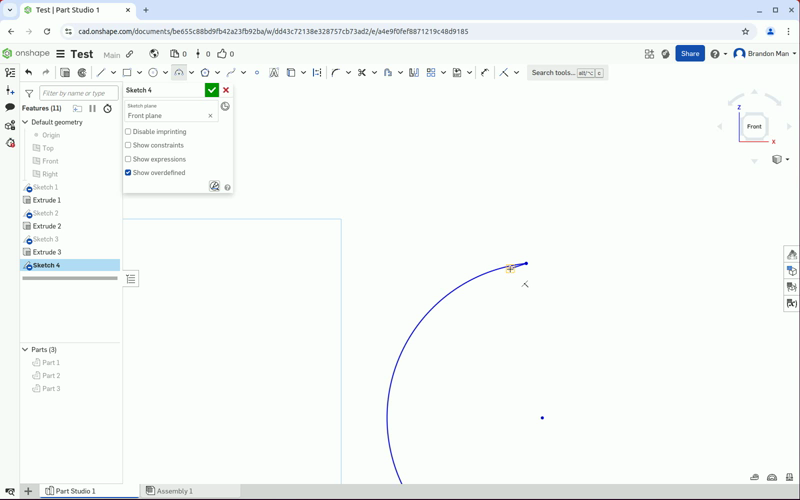
scroll(-6)
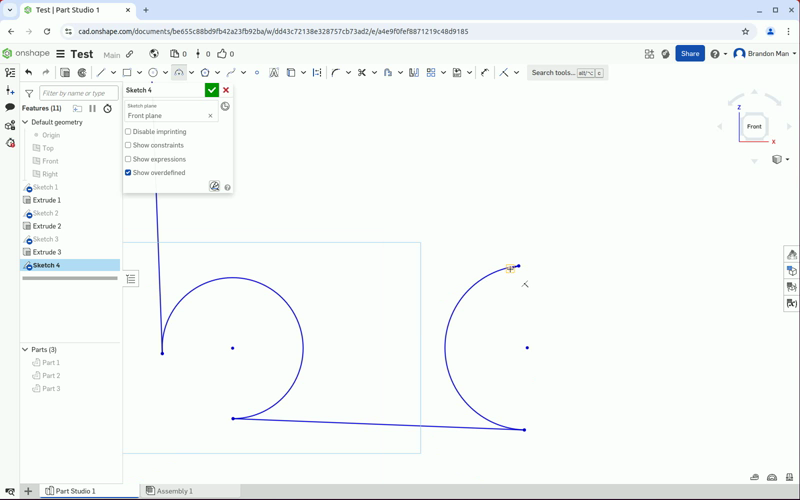
scroll(-6)
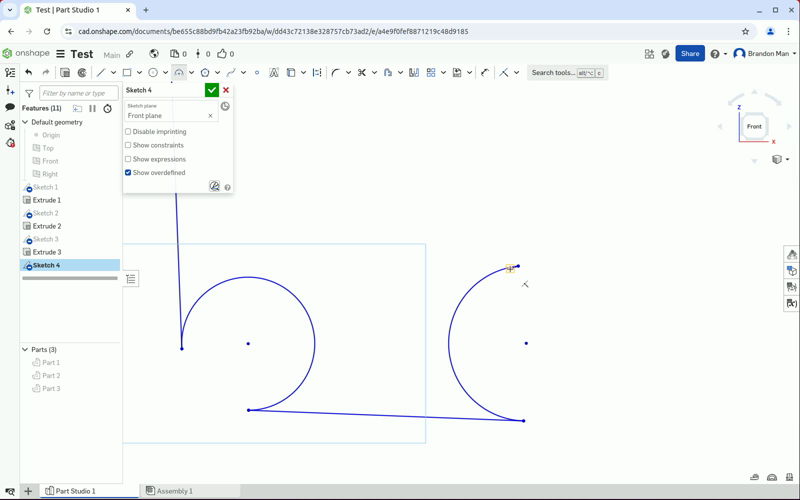
scroll(-6)
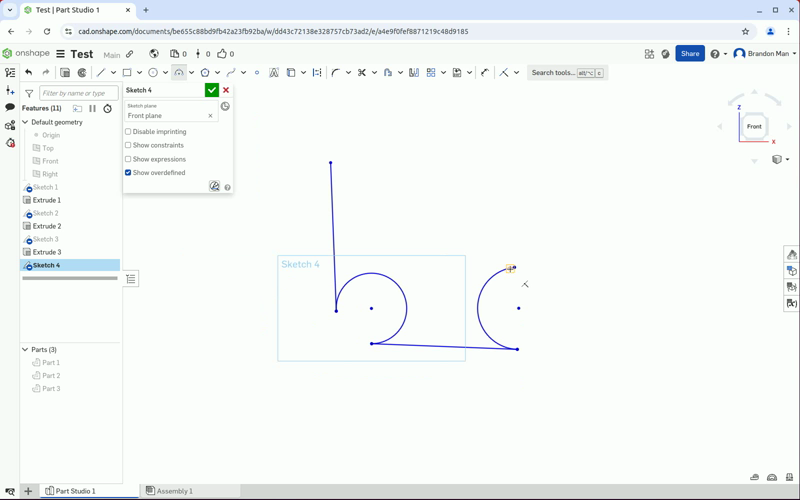
scroll(-6)
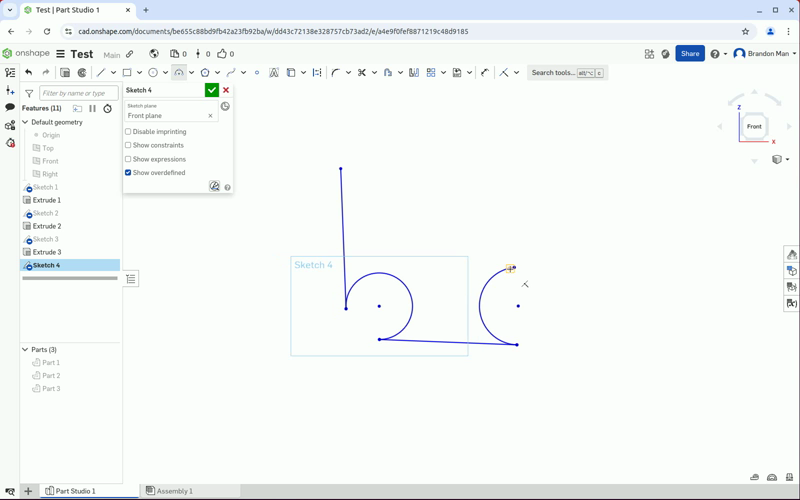
scroll(-6)
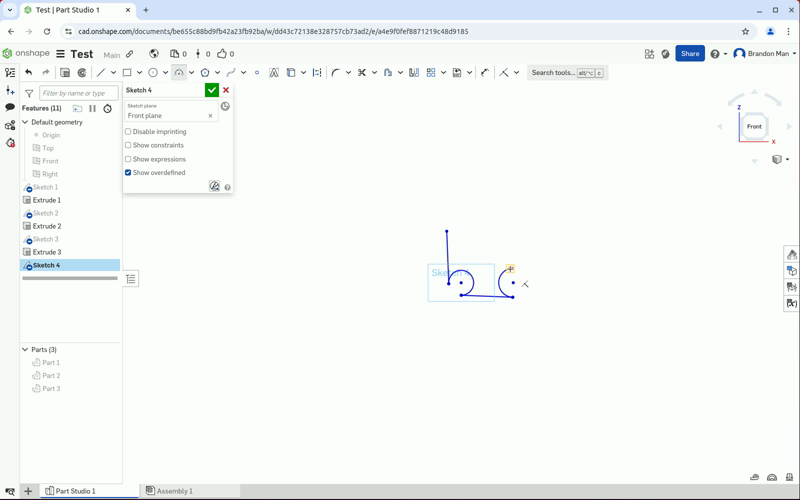
key_down(shift)
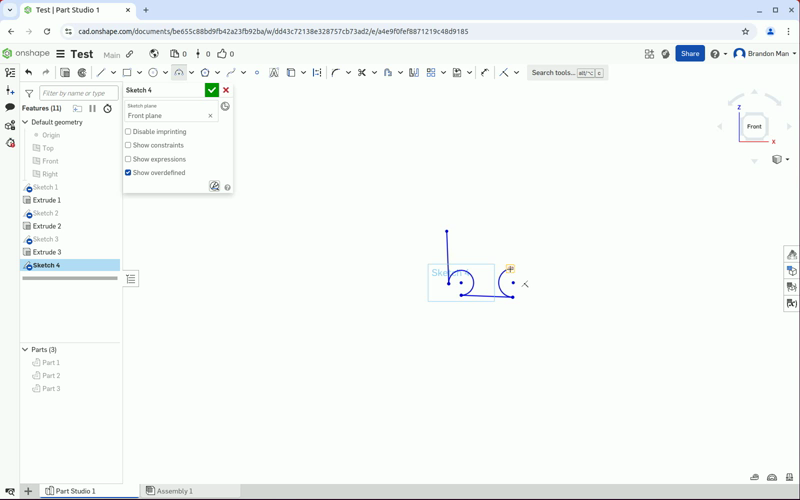
mouse_move(475, 236)
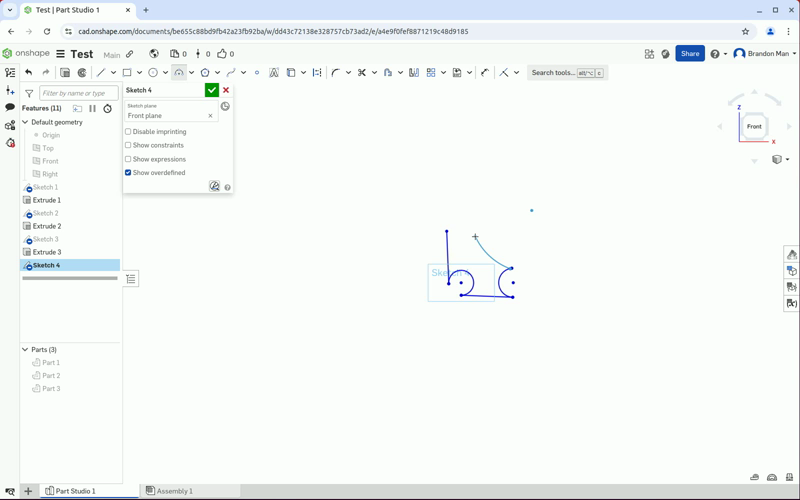
click(475, 236)
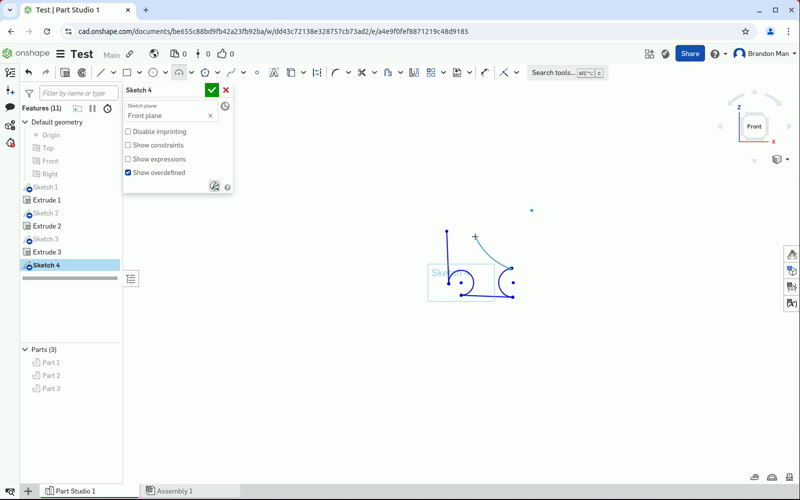
mouse_move(485, 260)
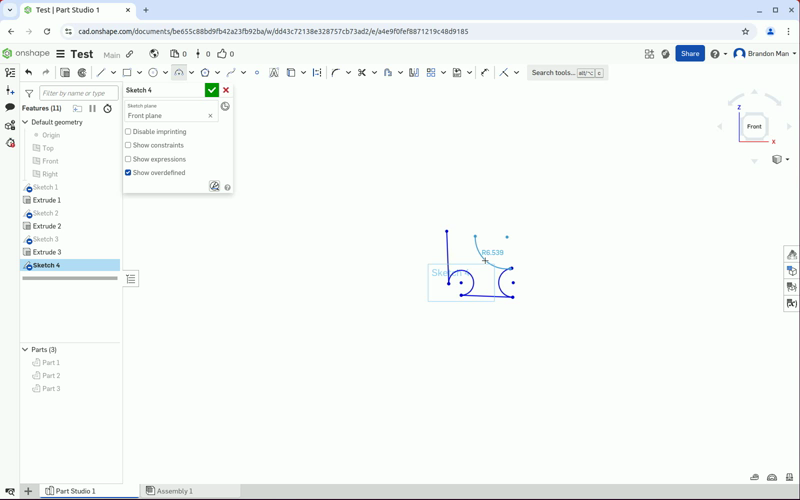
click(485, 260)
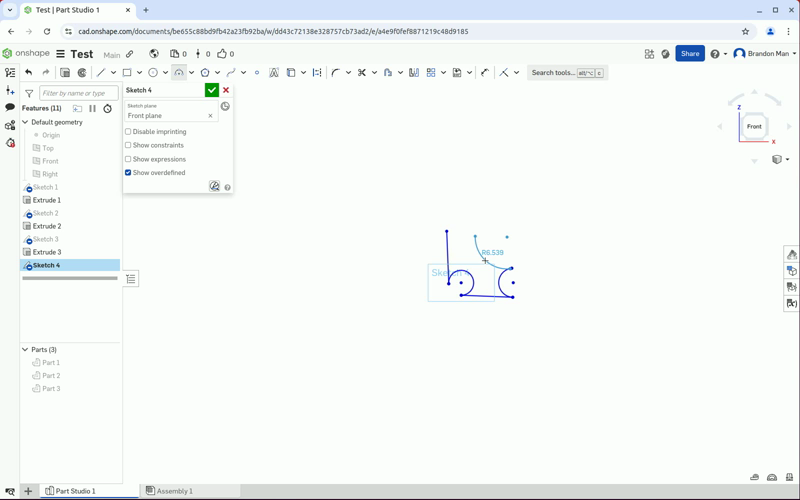
key_up(shift)
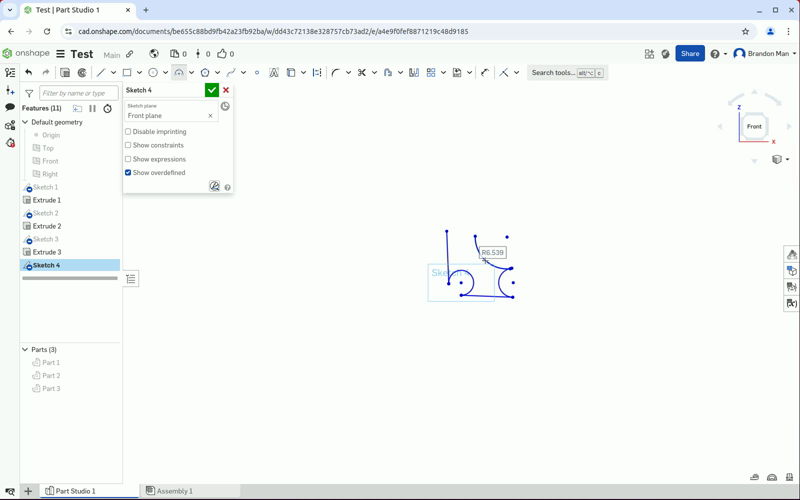
key(esc)
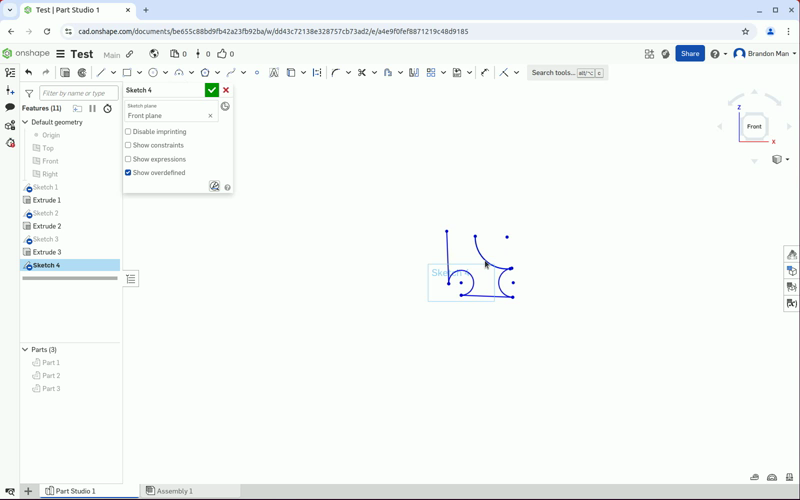
key(l)
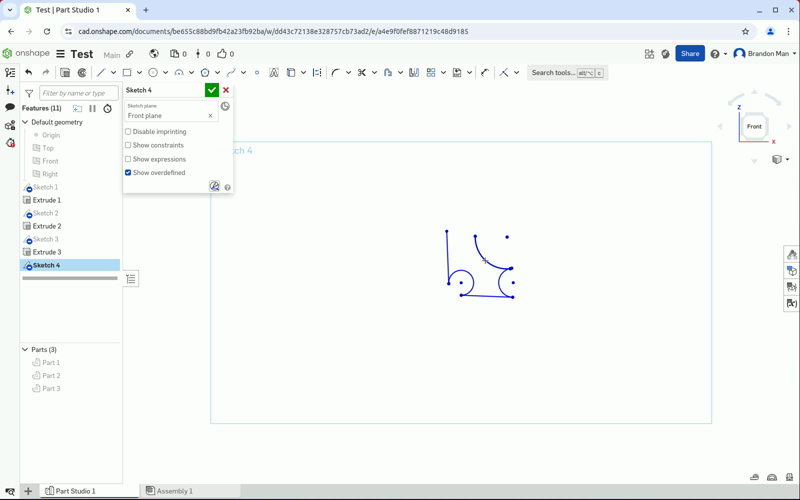
mouse_move(475, 236)
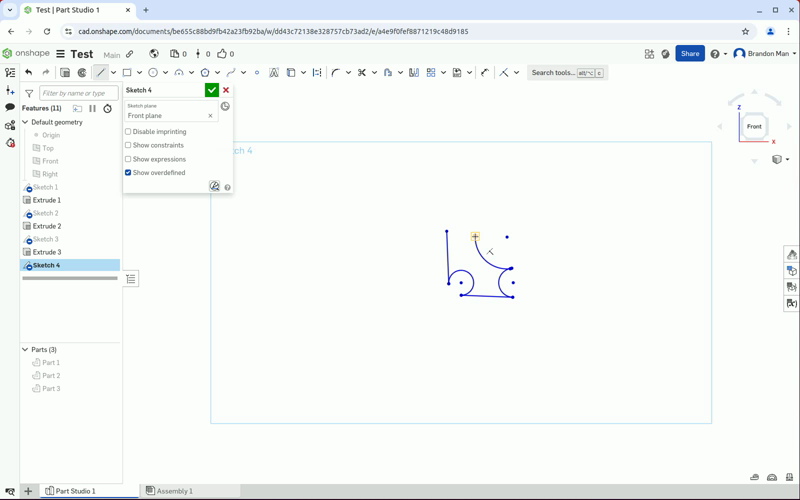
click(475, 236)
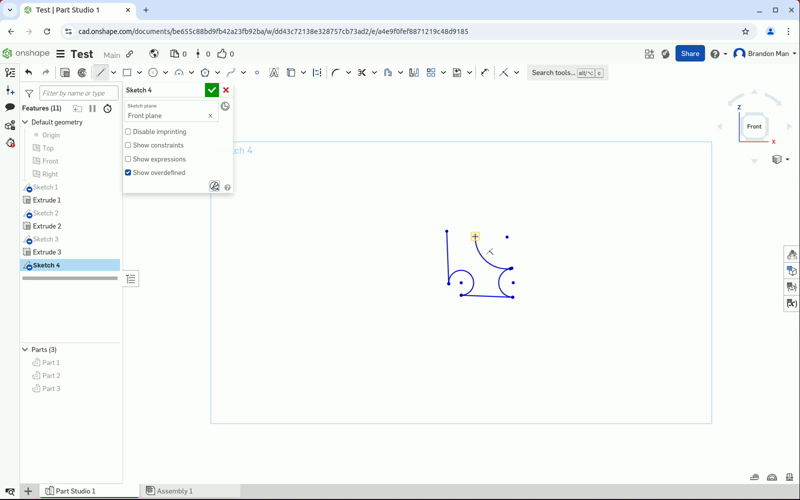
key_down(shift)
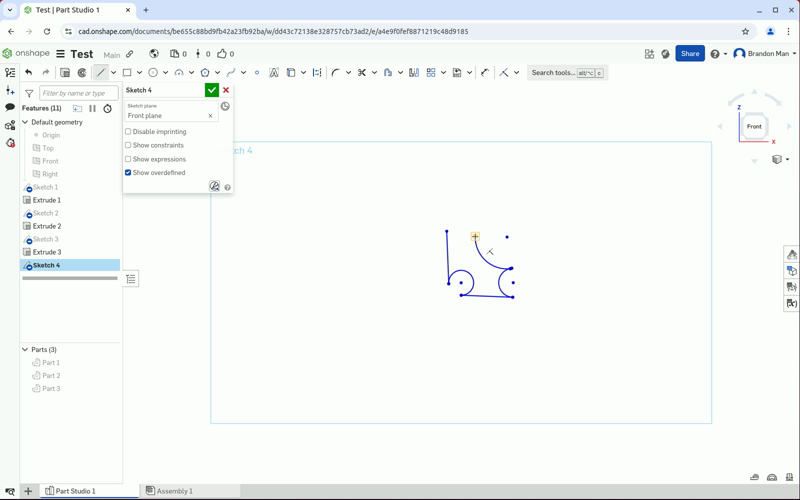
mouse_move(505, 236)
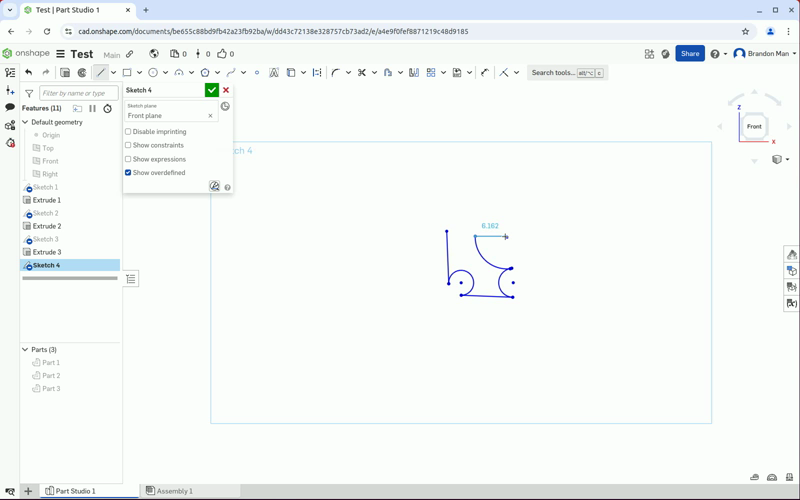
mouse_move(475, 231)
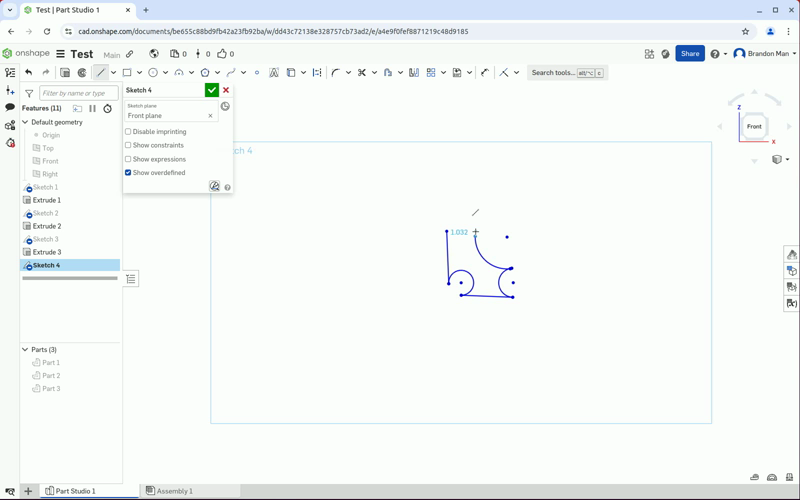
scroll(6)
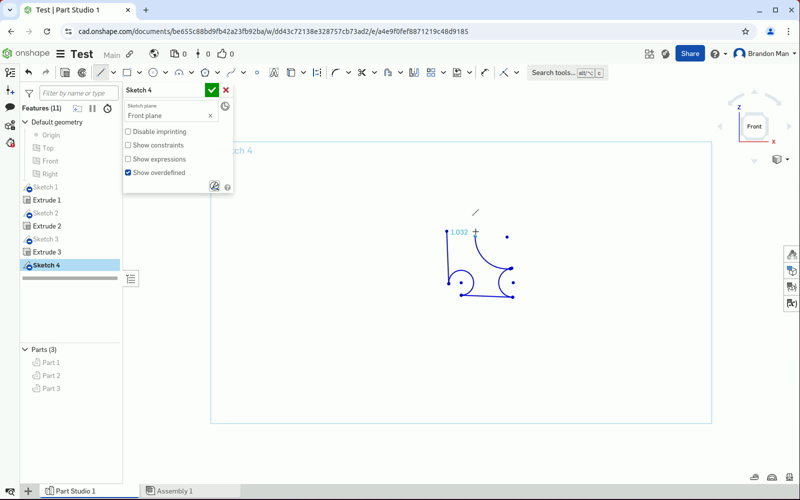
scroll(6)
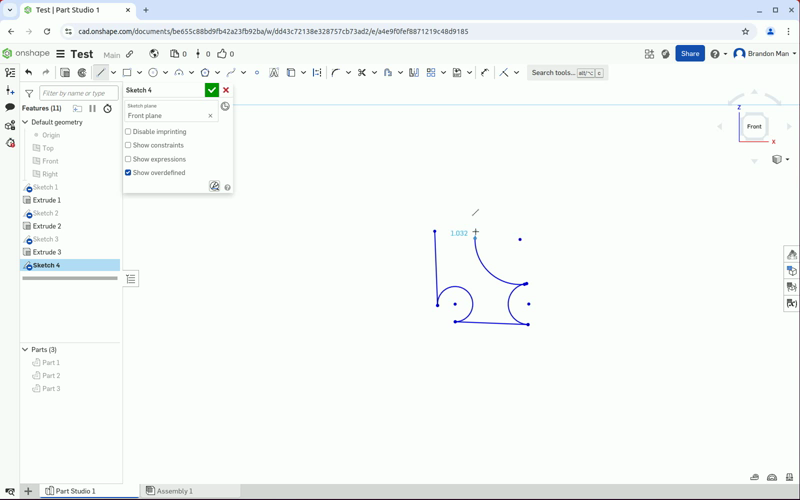
scroll(6)
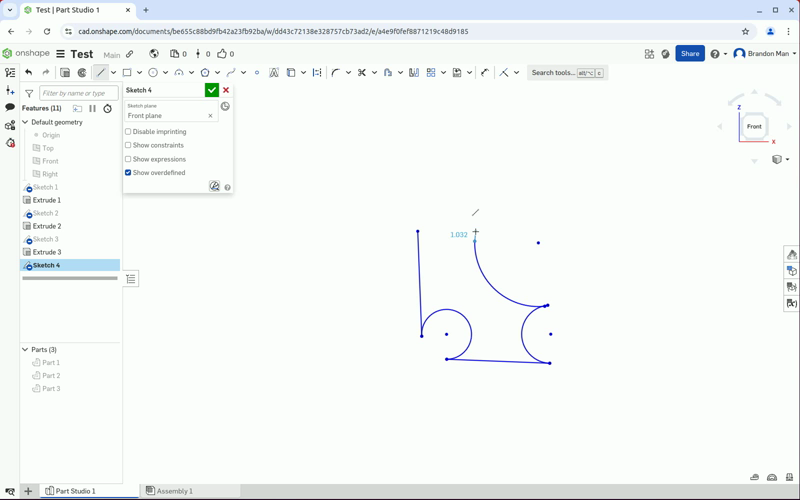
scroll(6)
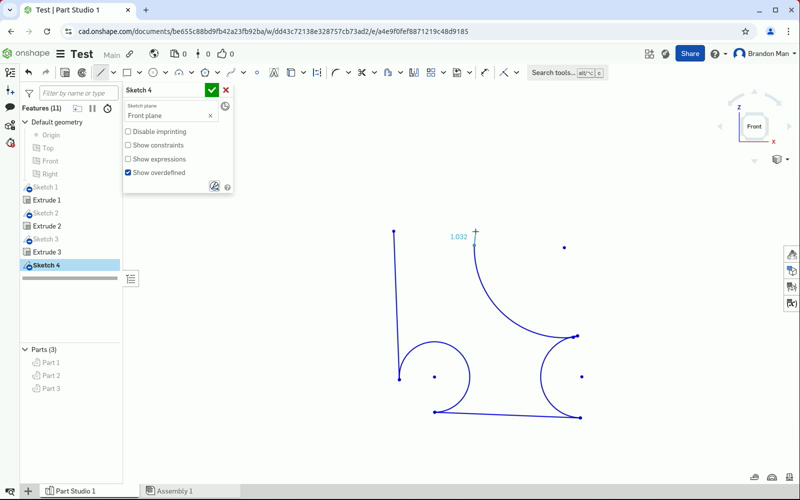
scroll(6)
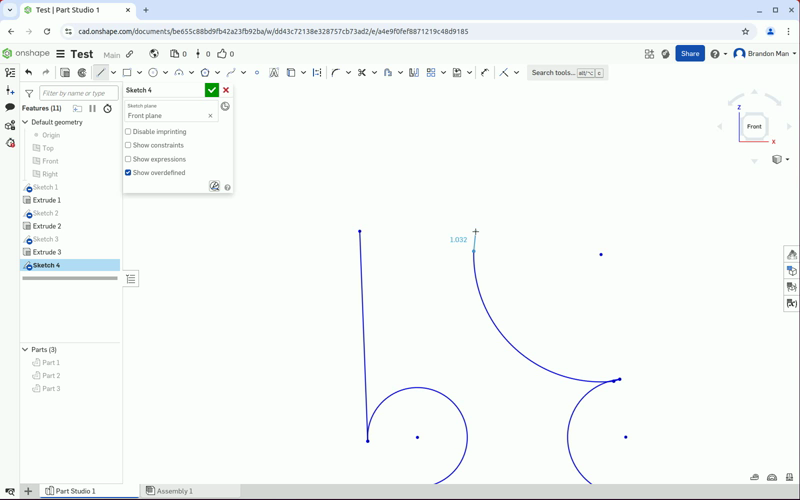
scroll(6)
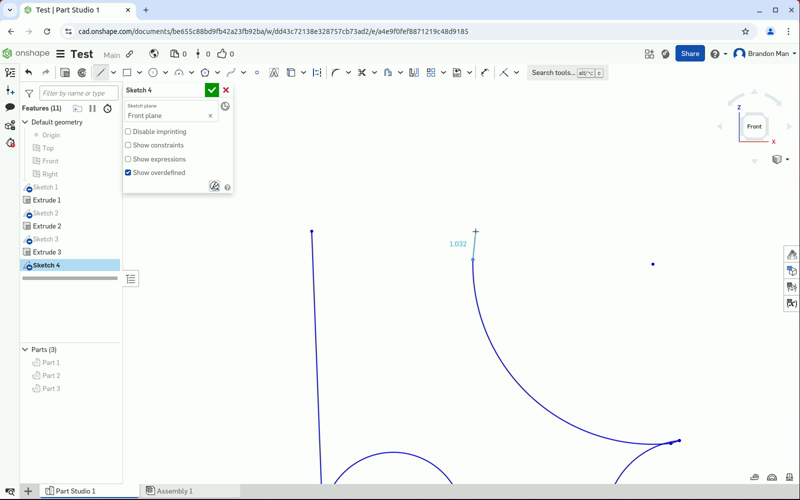
scroll(6)
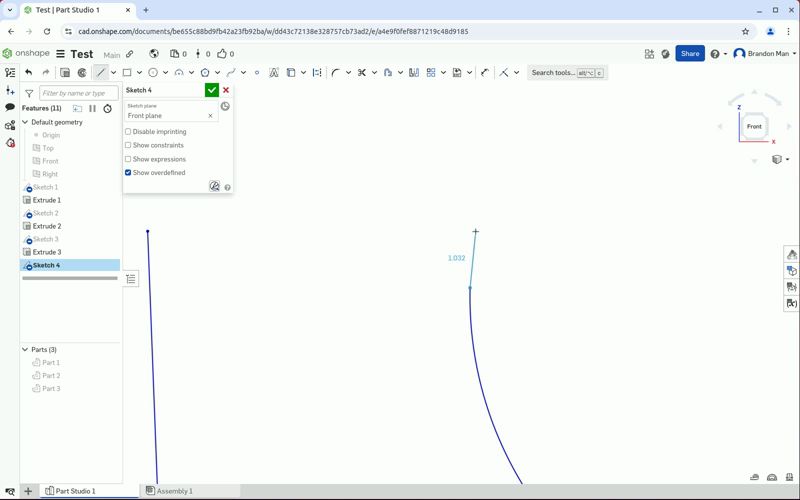
click(475, 231)
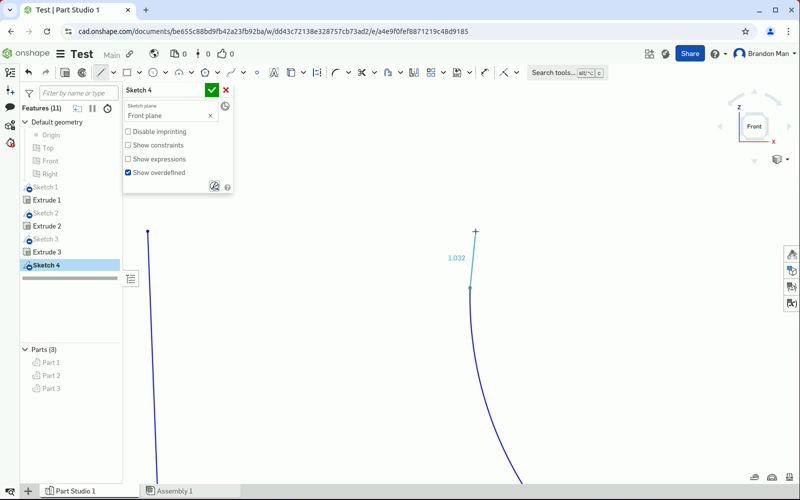
scroll(-6)
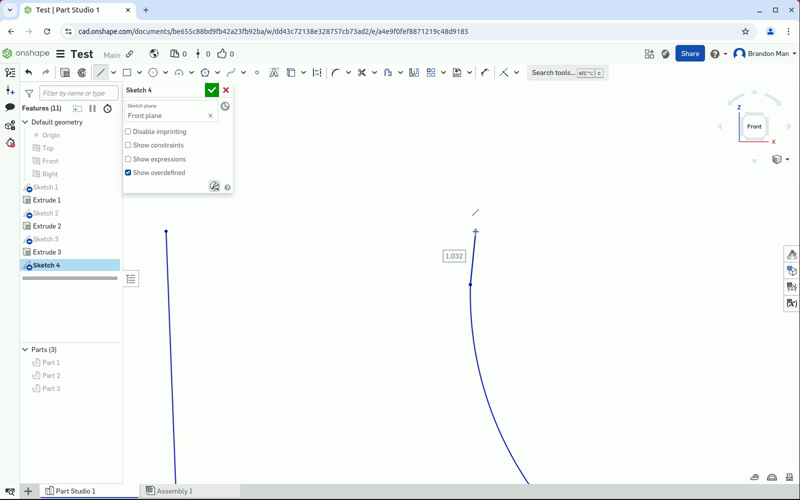
scroll(-6)
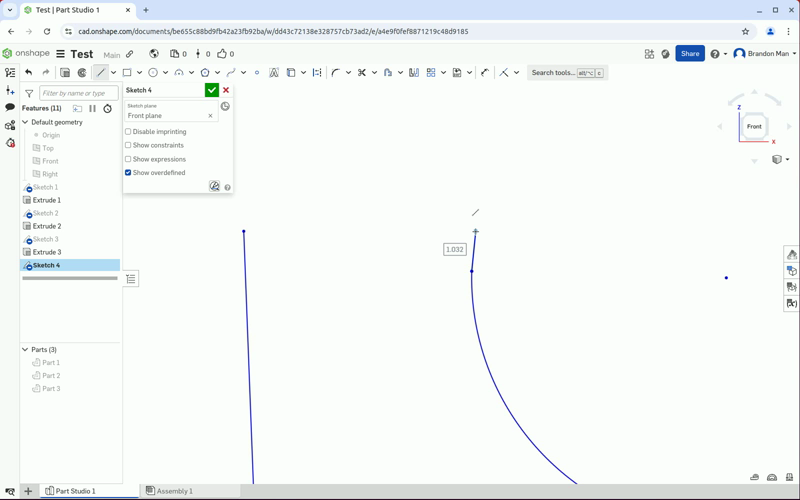
scroll(-6)
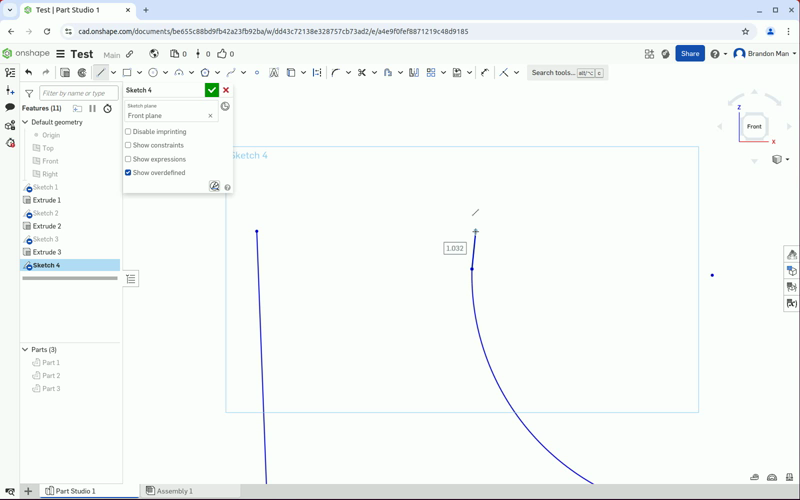
scroll(-6)
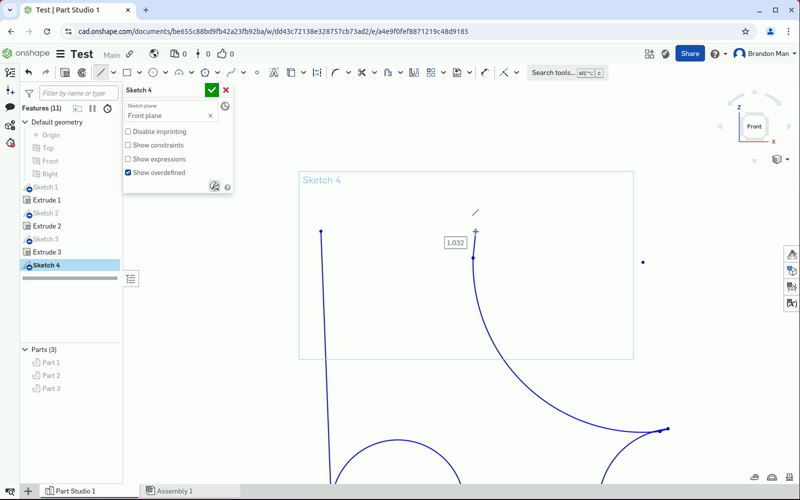
scroll(-6)
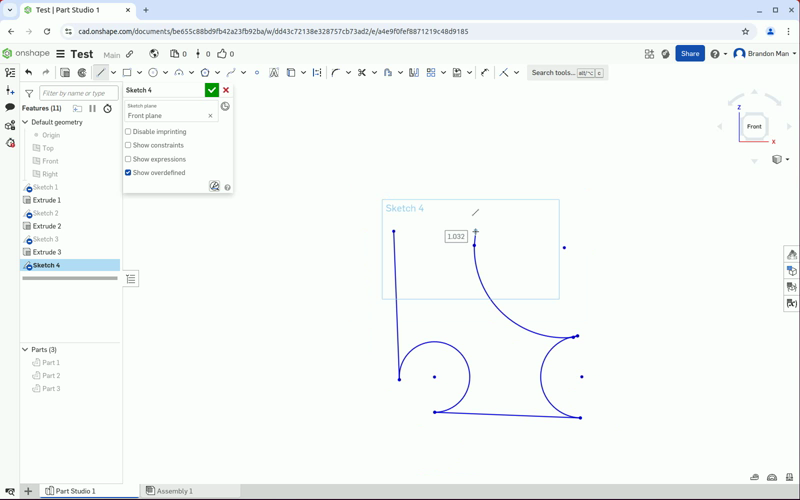
scroll(-6)
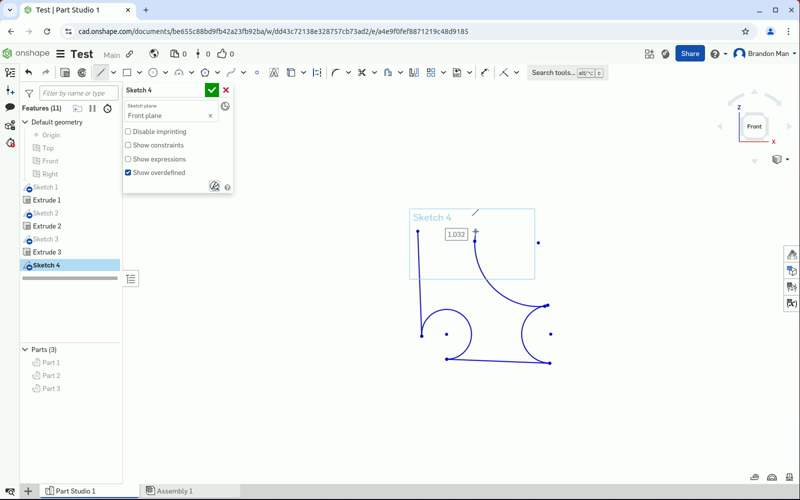
scroll(-6)
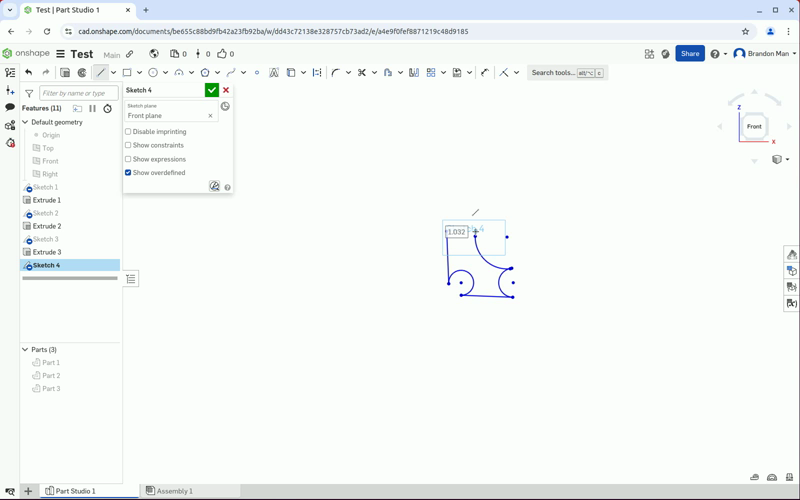
key_up(shift)
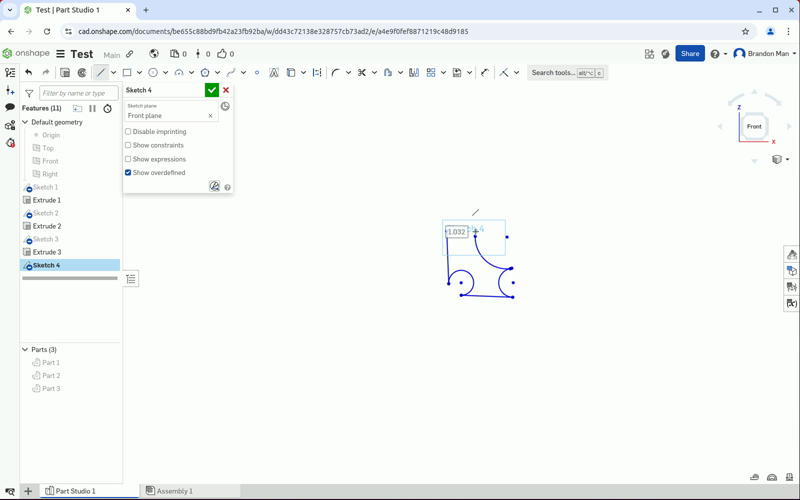
key(esc)
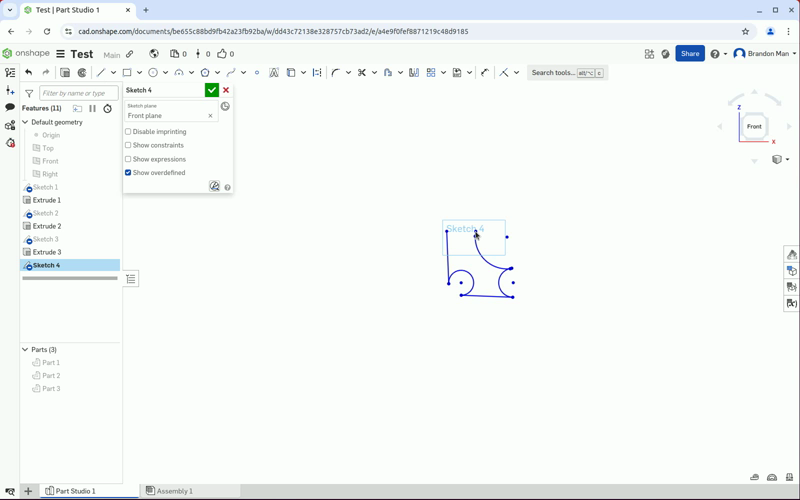
key(a)
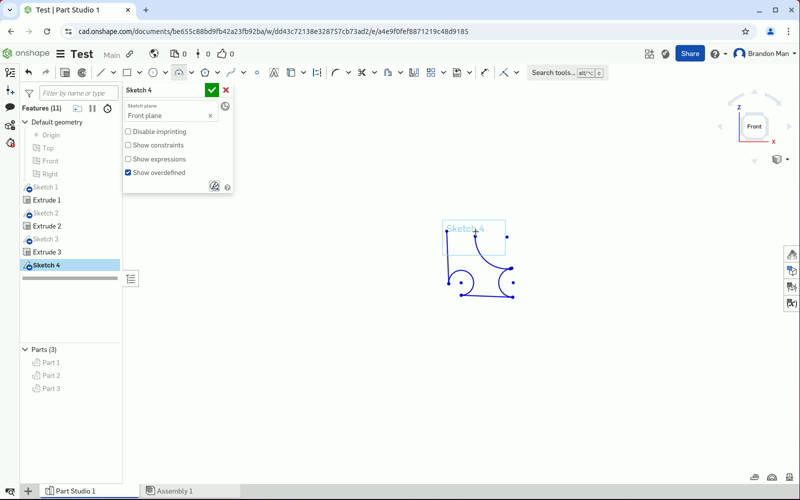
mouse_move(475, 231)
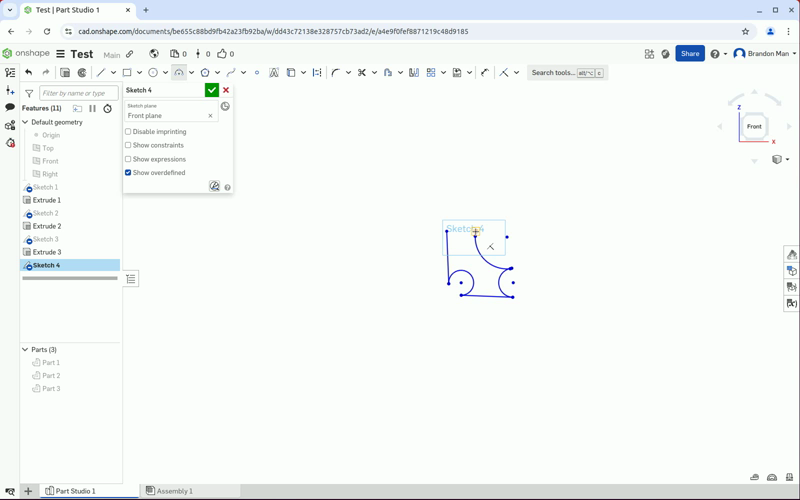
click(475, 231)
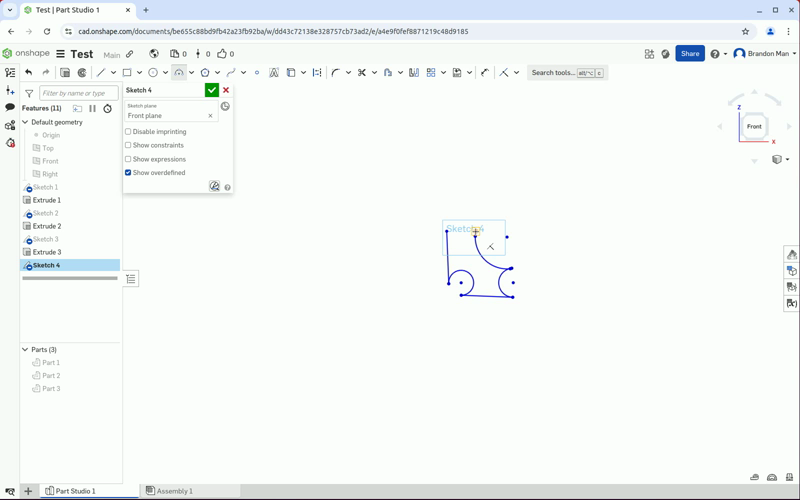
mouse_move(446, 231)
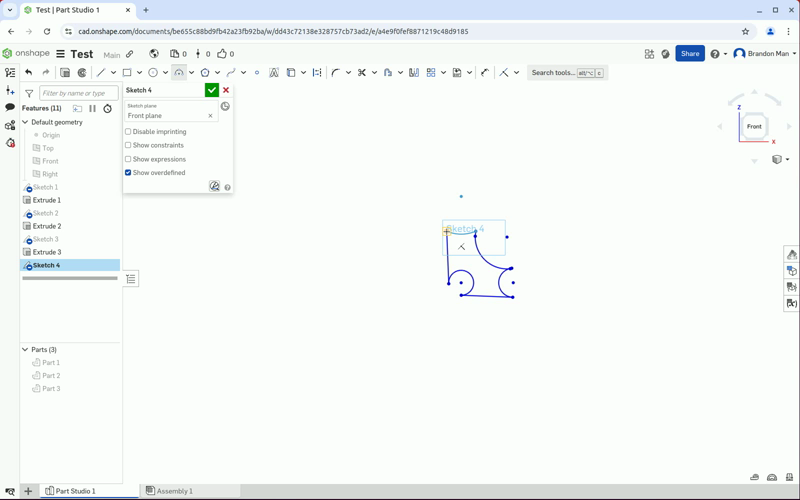
click(446, 231)
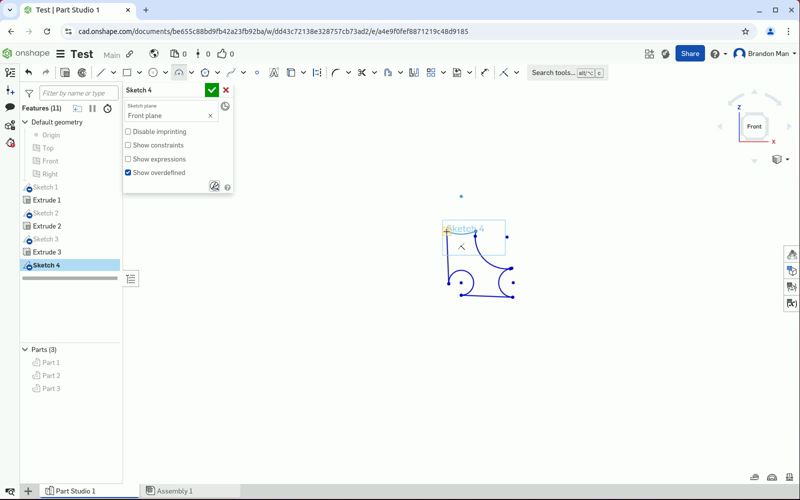
key_down(shift)
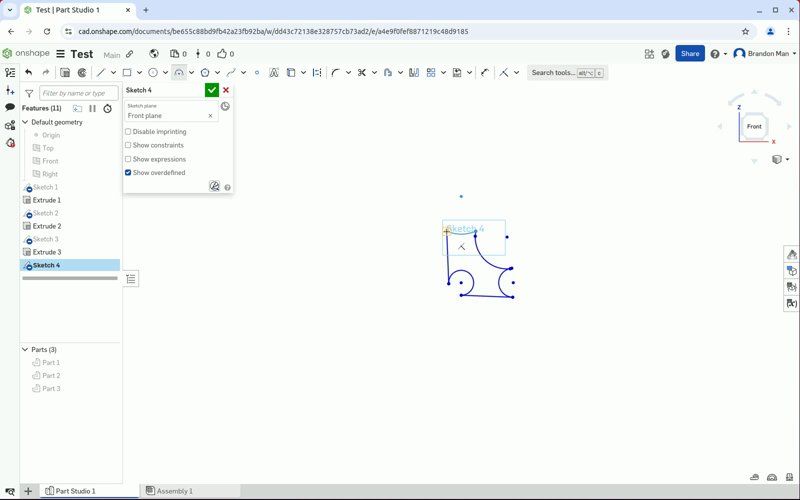
mouse_move(461, 245)
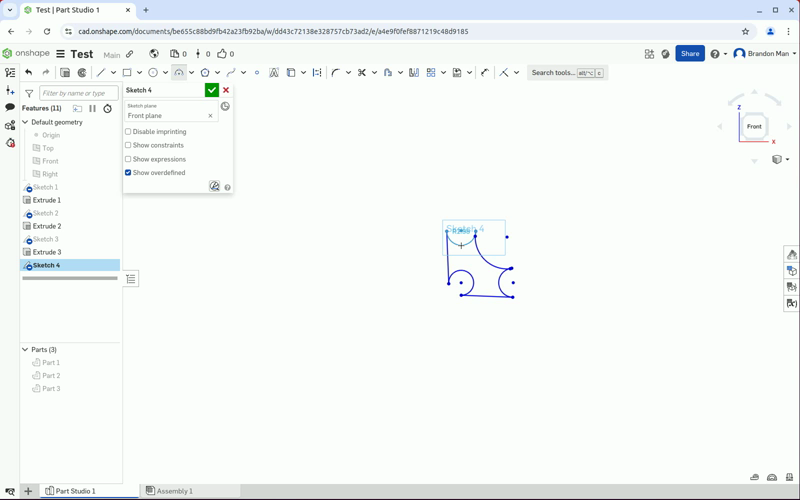
click(461, 245)
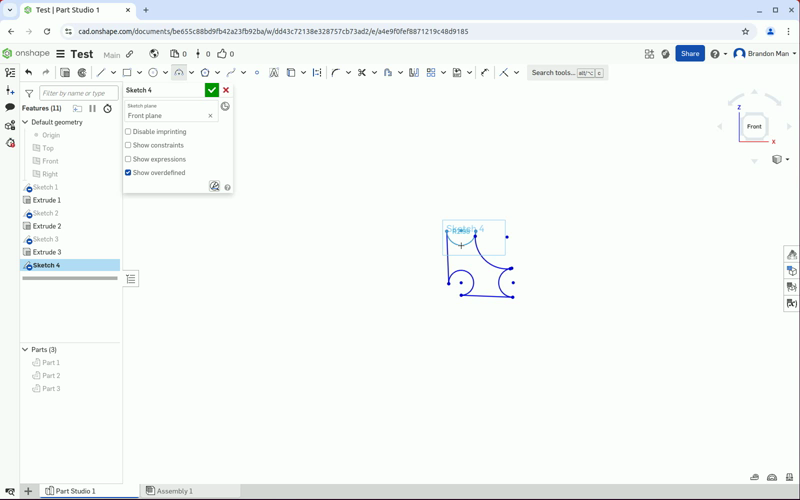
key_up(shift)
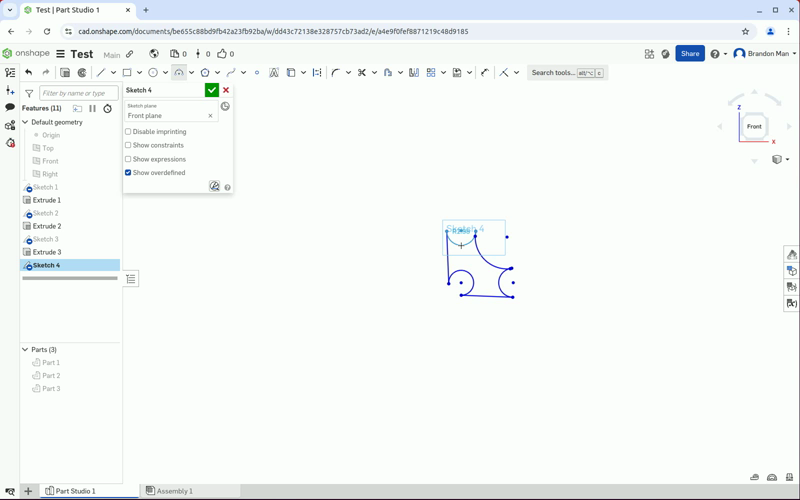
key(esc)
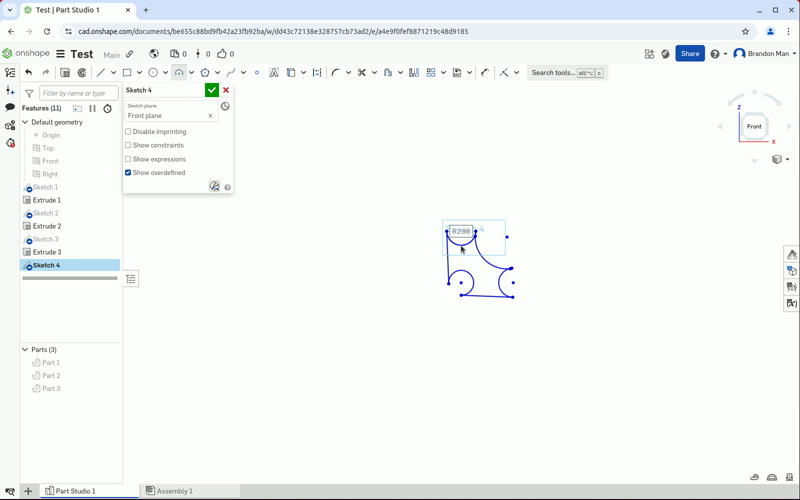
mouse_move(484, 276)
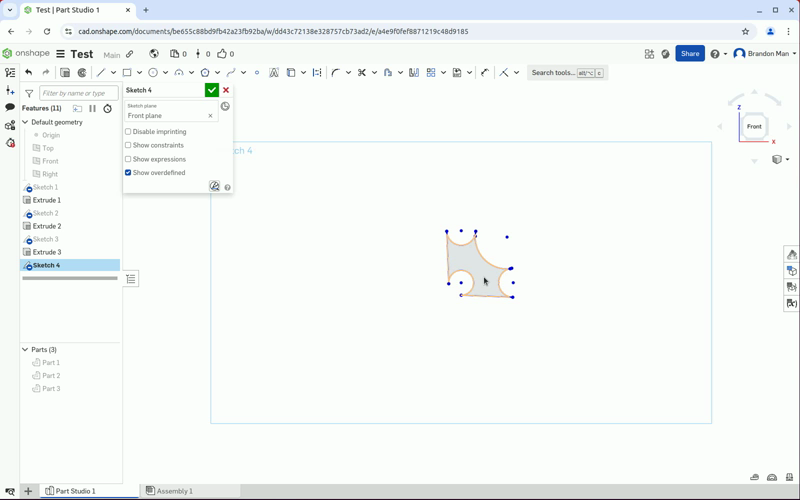
click(484, 276)
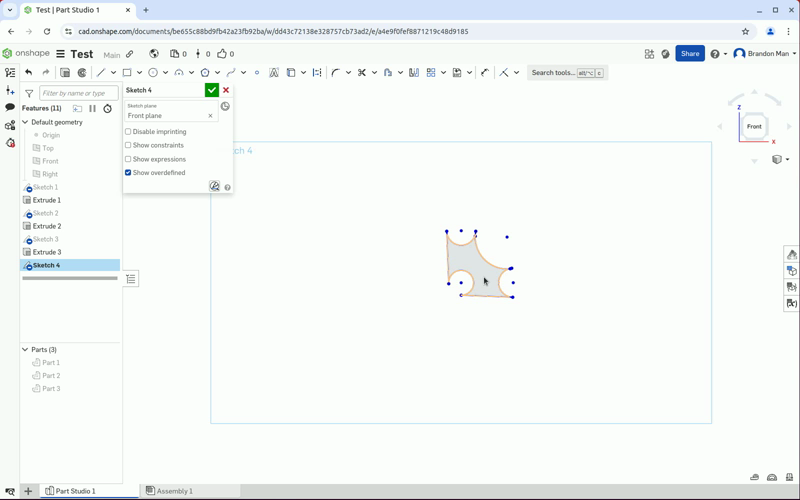
mouse_move(73, 352)
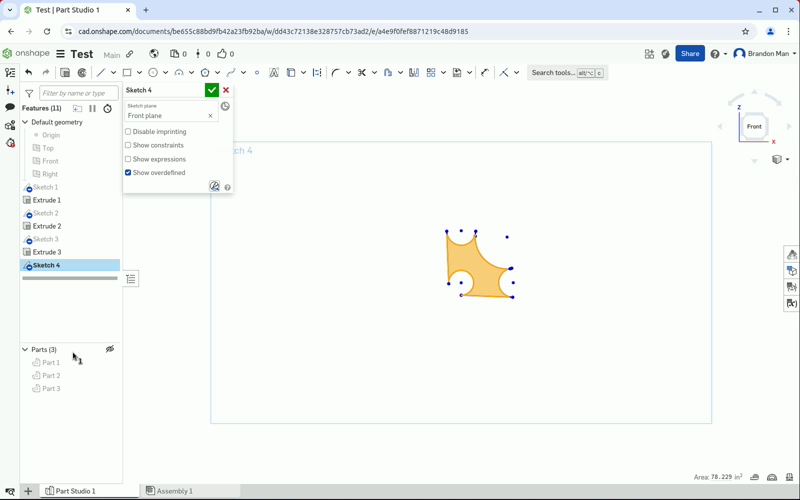
key(shift+y)
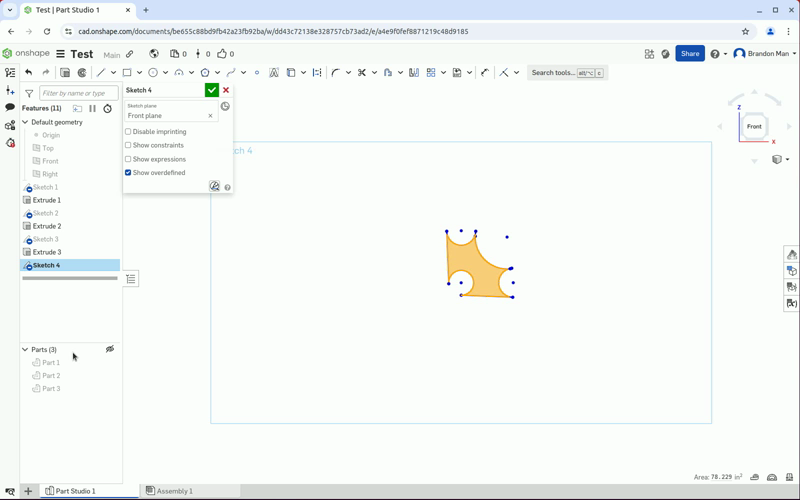
key(shift+e)
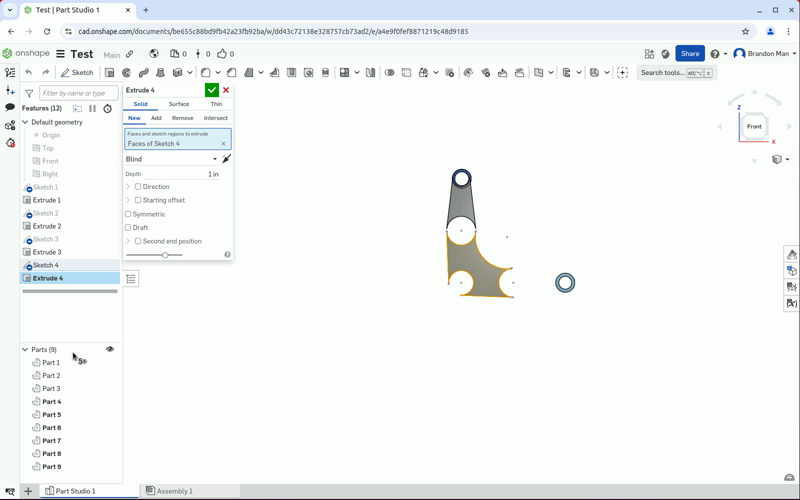
mouse_move(143, 106)
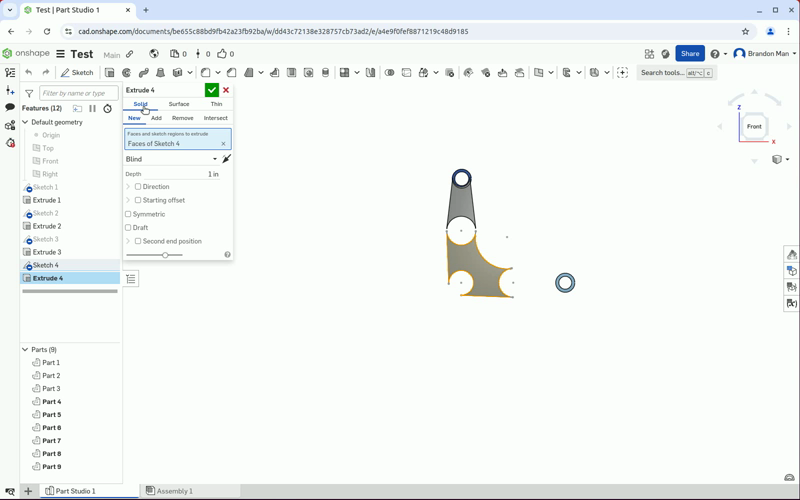
click(143, 106)
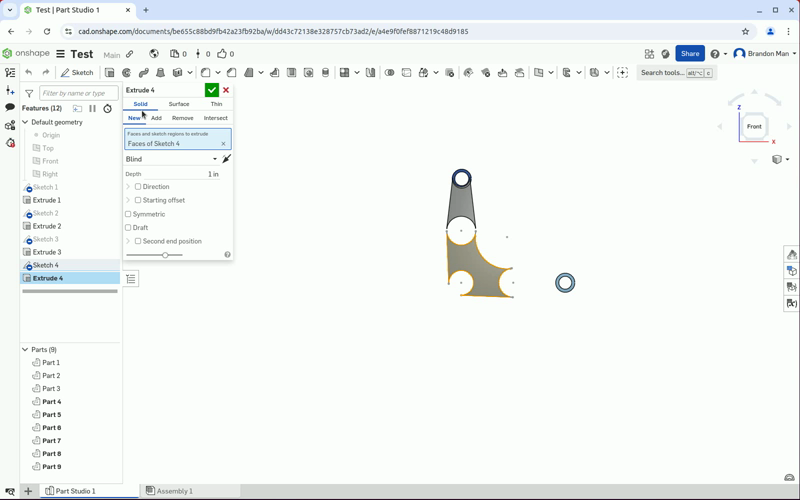
mouse_move(137, 120)
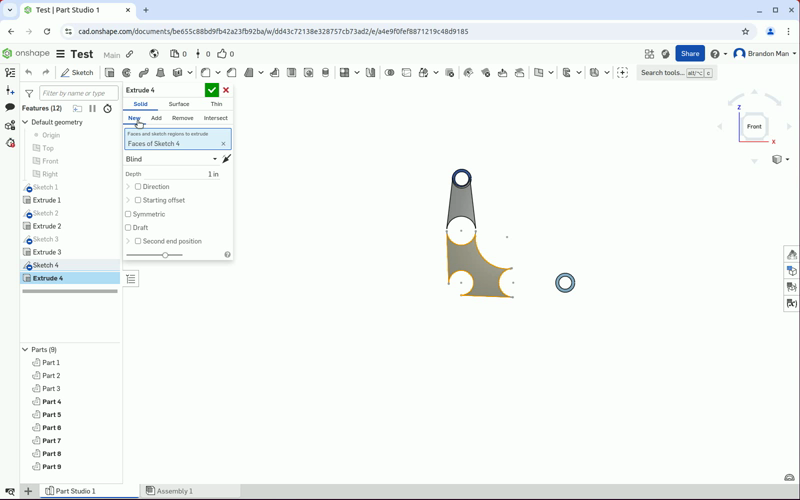
click(137, 120)
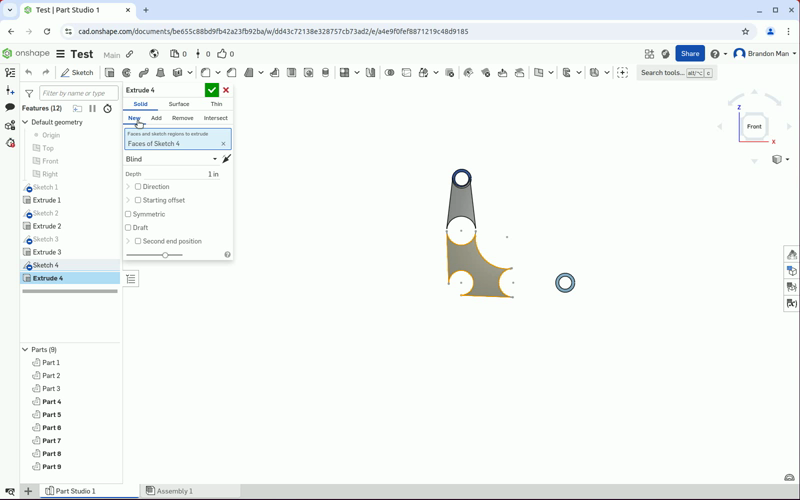
key(tab, 4)
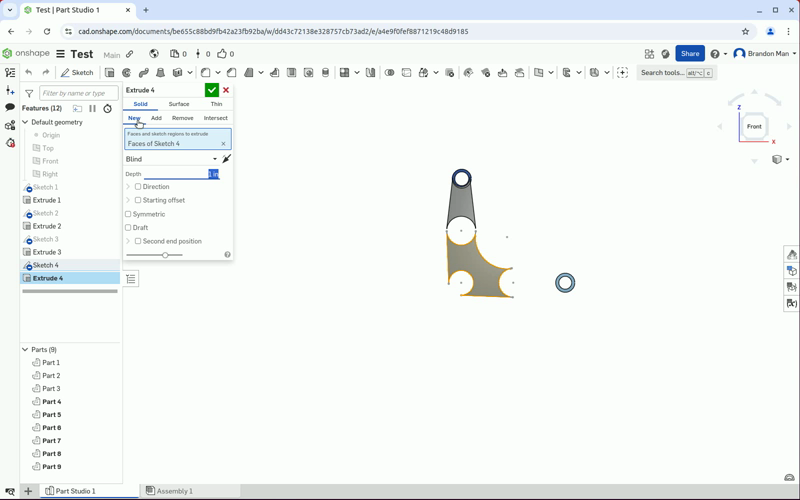
text(2.166)
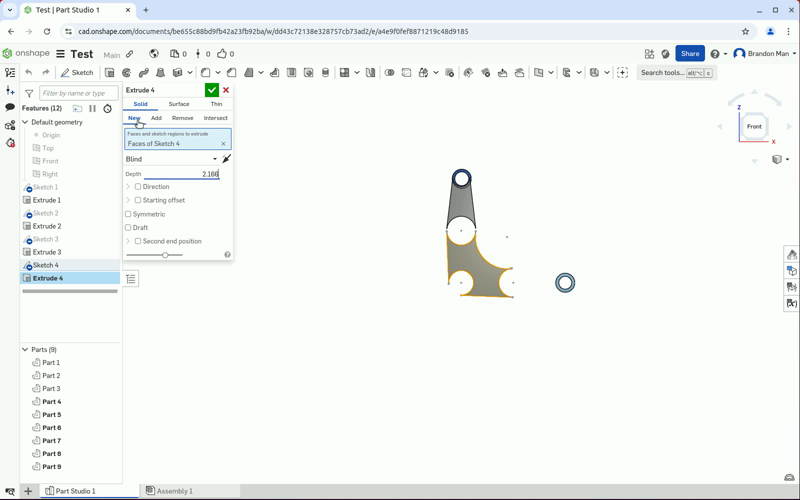
key(enter)
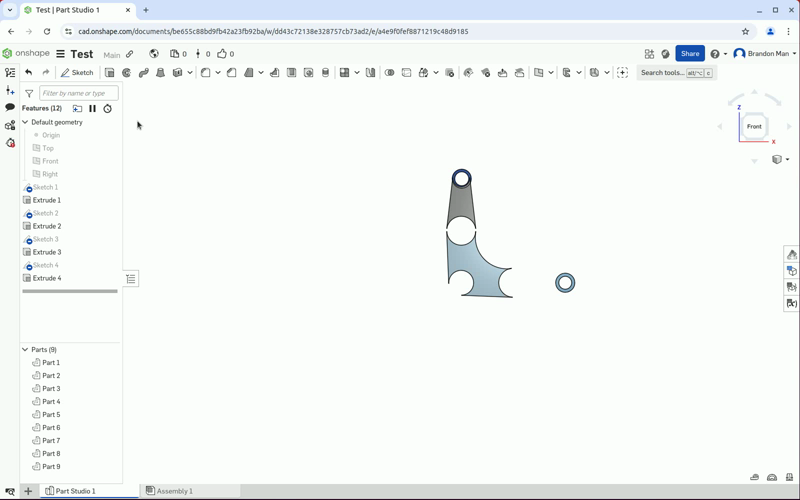
key(shift+h)
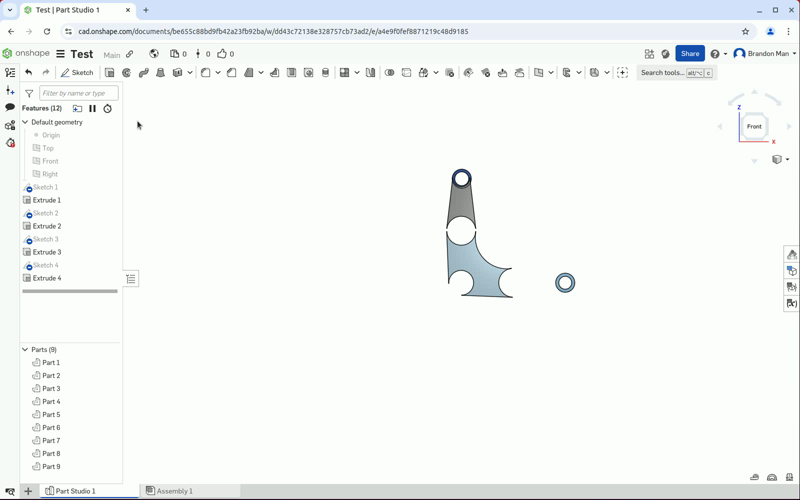
key(shift+h)
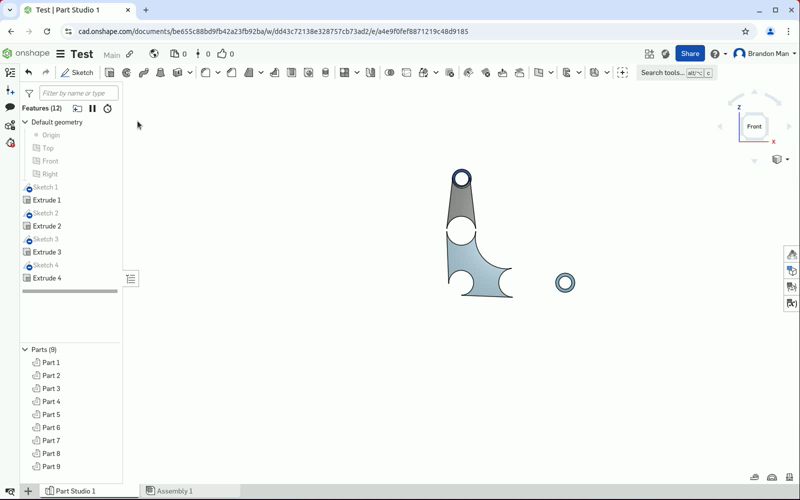
mouse_move(73, 189)
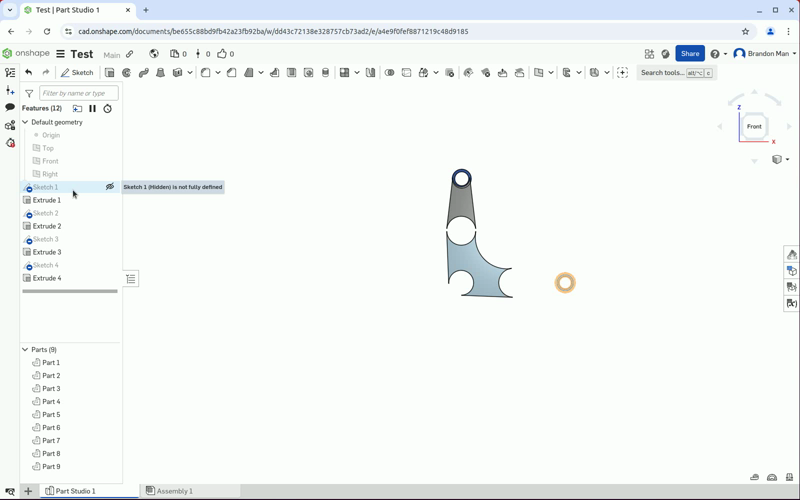
click(73, 189)
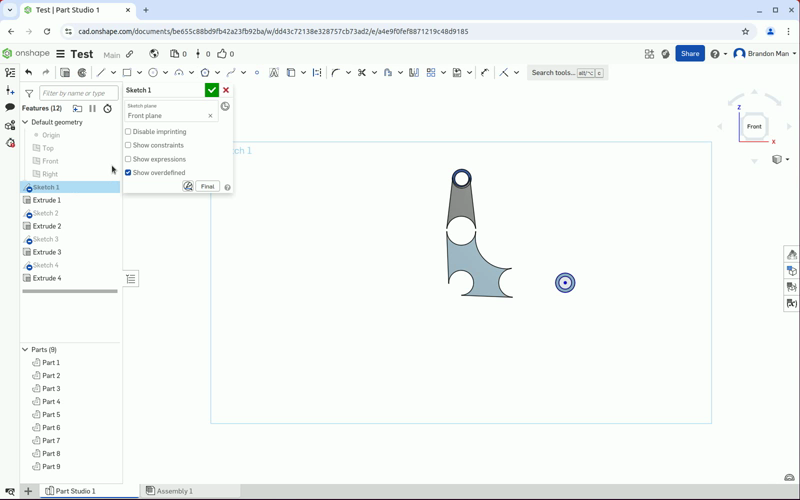
mouse_move(229, 92)
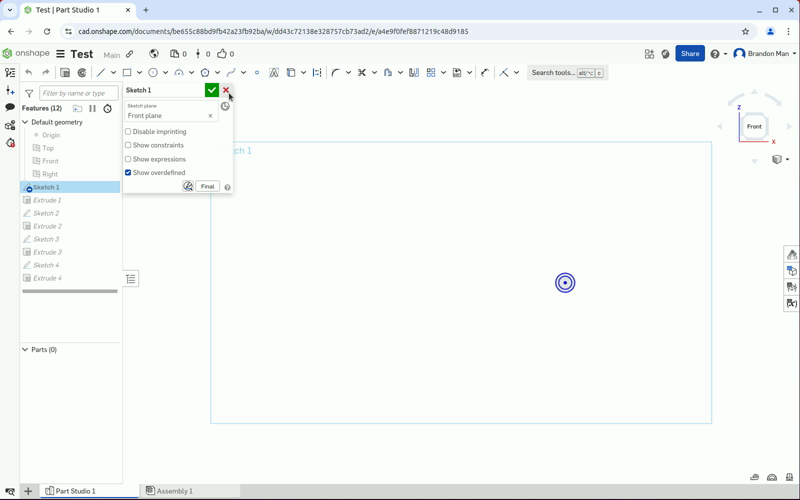
click(229, 92)
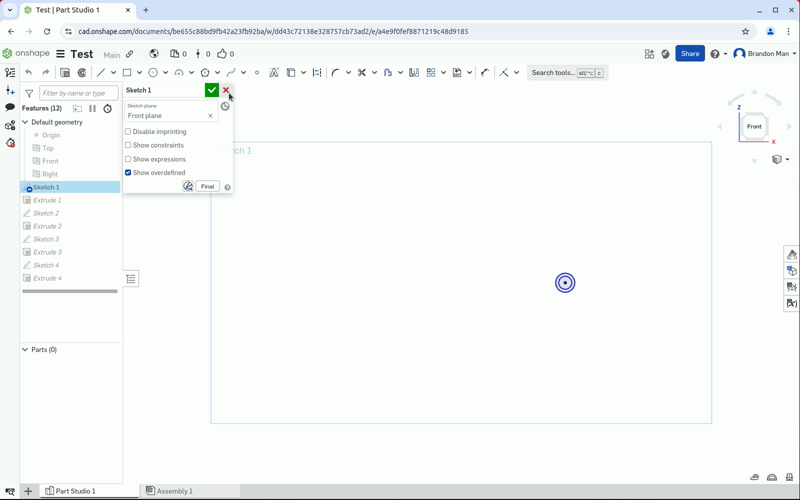
key(shift+s)
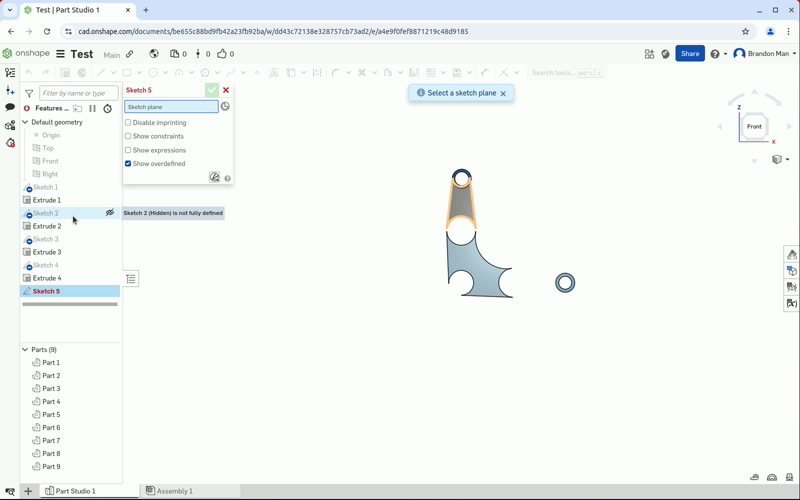
scroll(3)
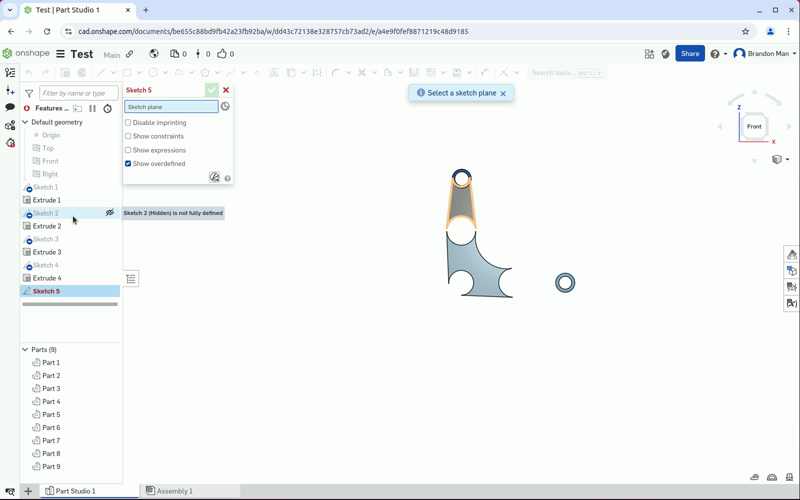
mouse_move(73, 163)
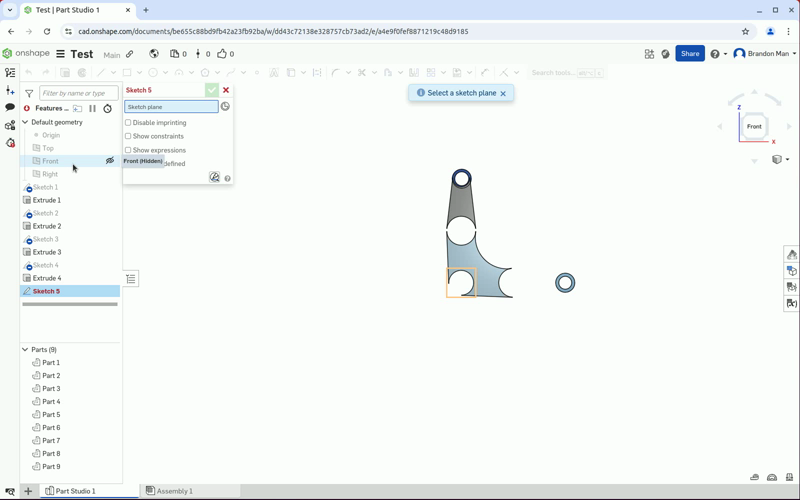
click(73, 163)
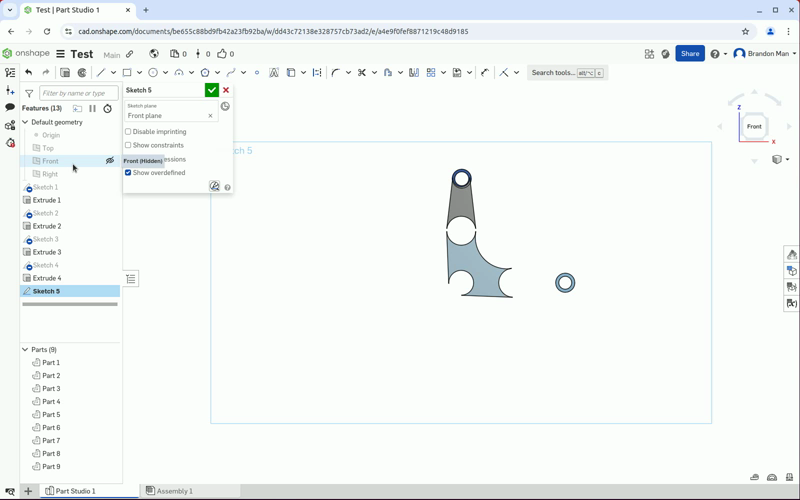
mouse_move(73, 352)
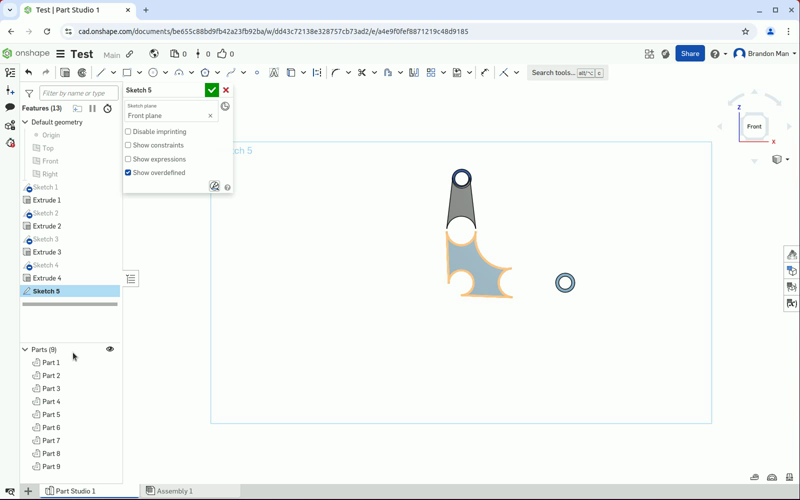
key(y)
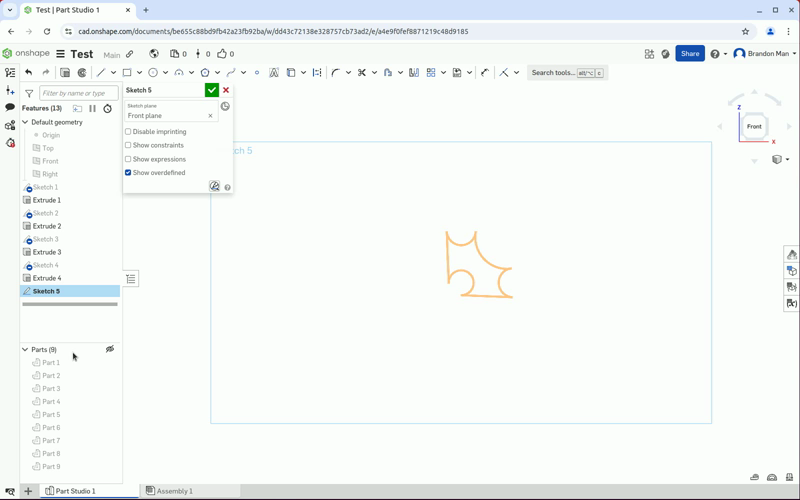
key(c)
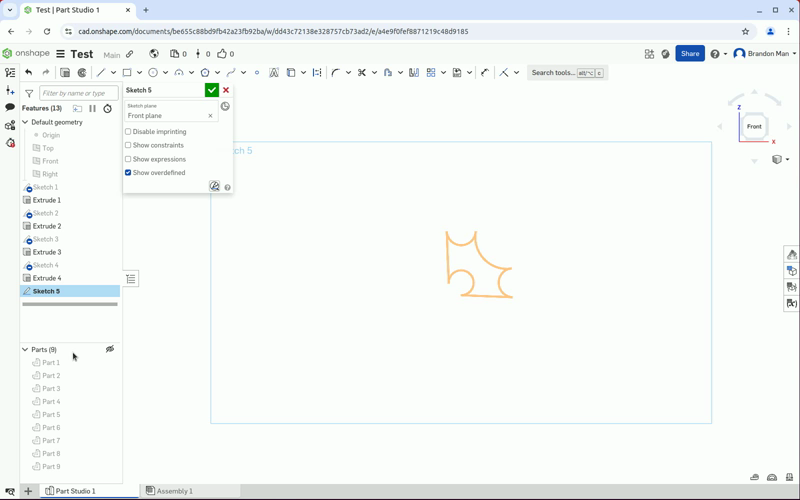
key_down(shift)
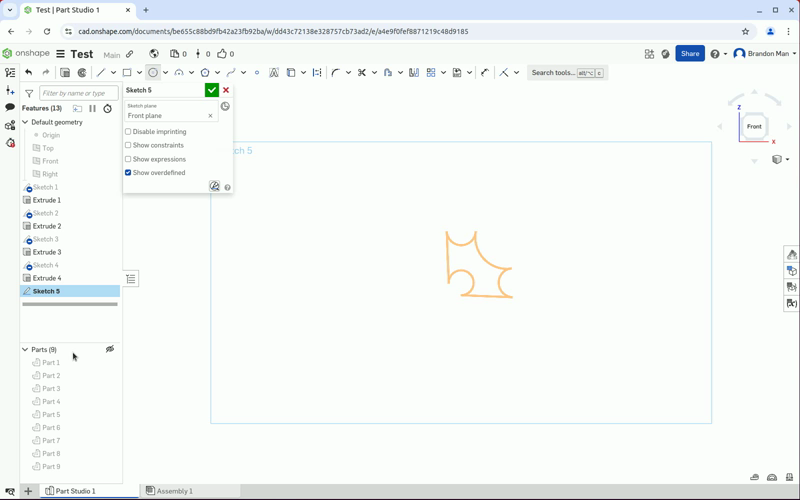
mouse_move(513, 282)
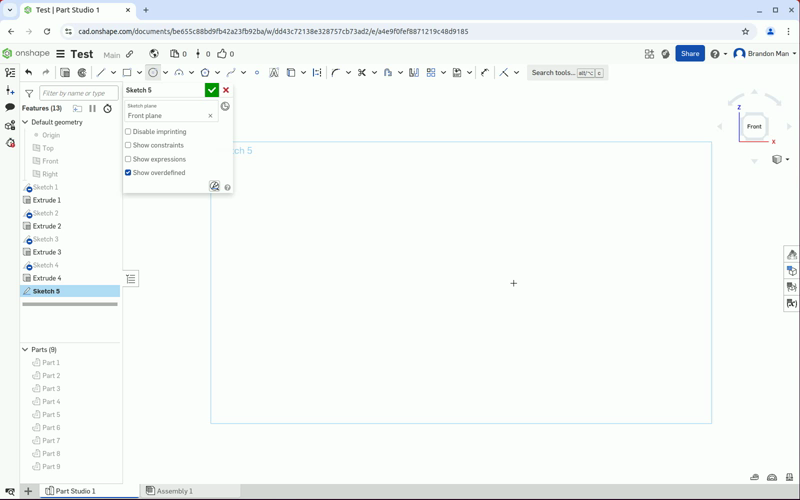
click(513, 282)
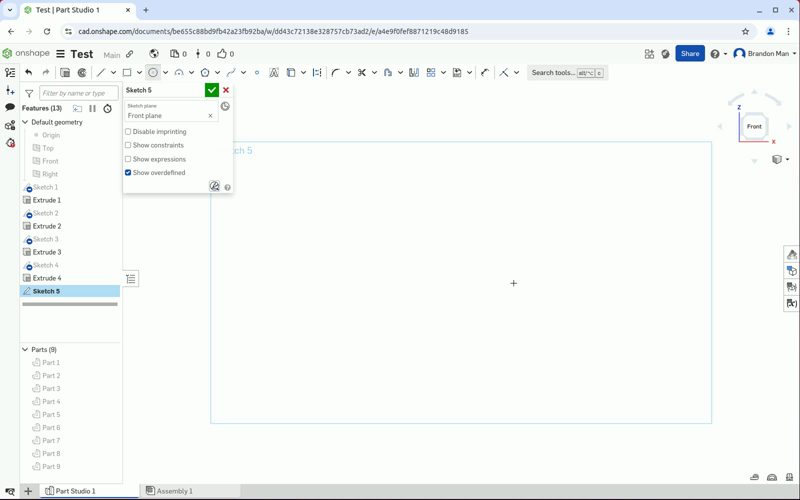
key_up(shift)
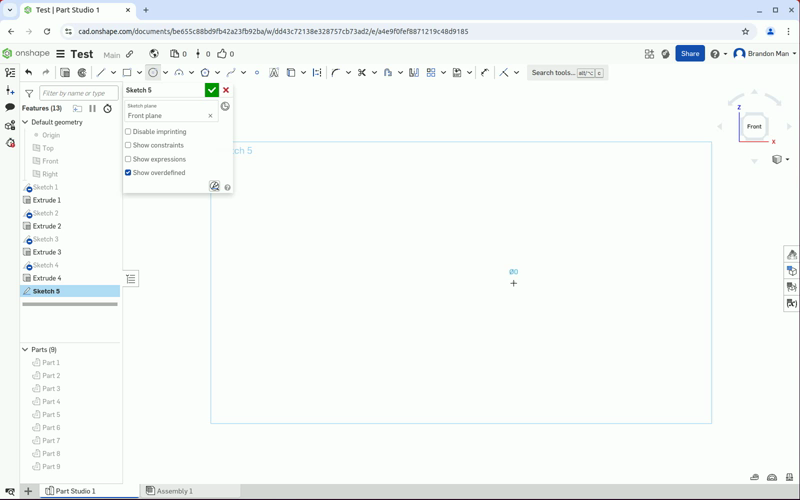
mouse_move(528, 282)
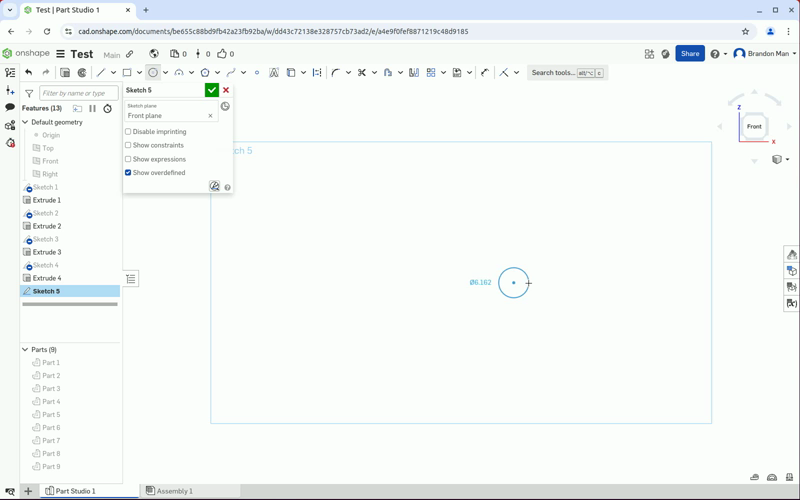
click(528, 282)
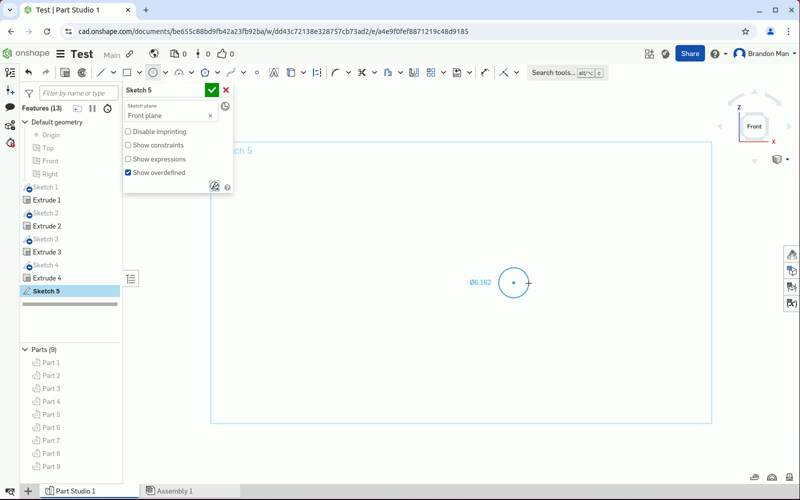
key(esc)
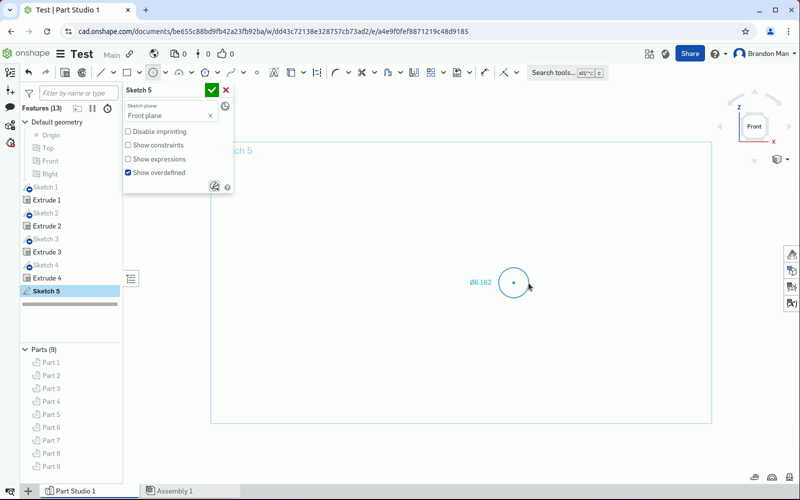
mouse_move(518, 294)
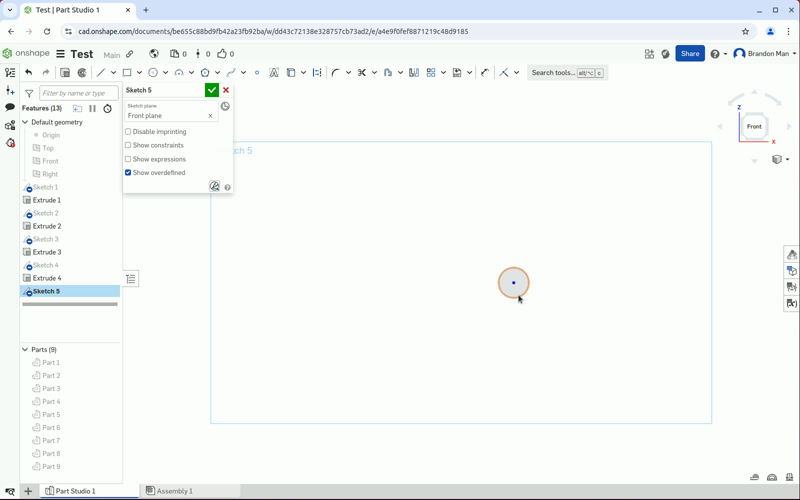
scroll(6)
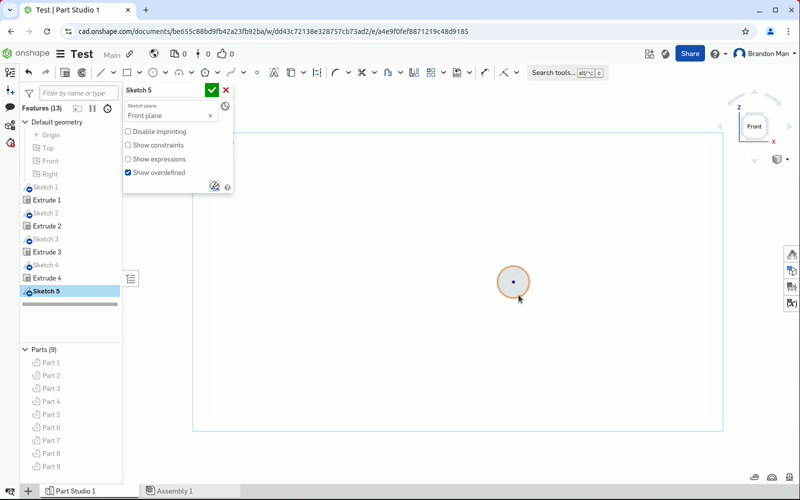
scroll(6)
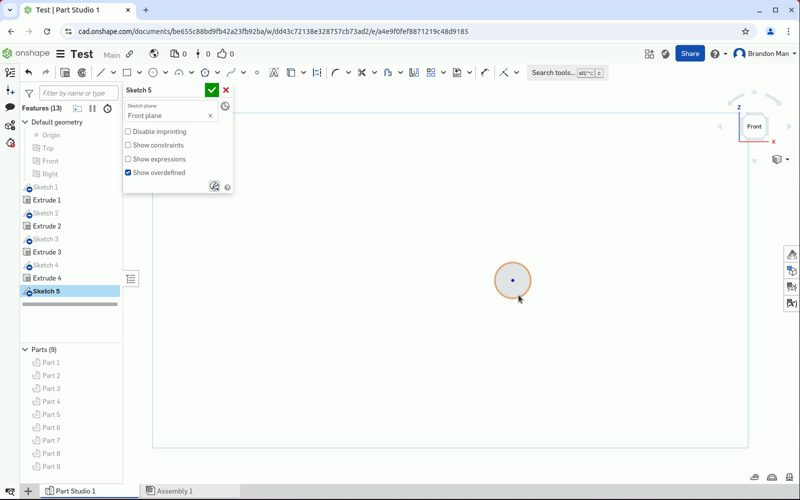
scroll(6)
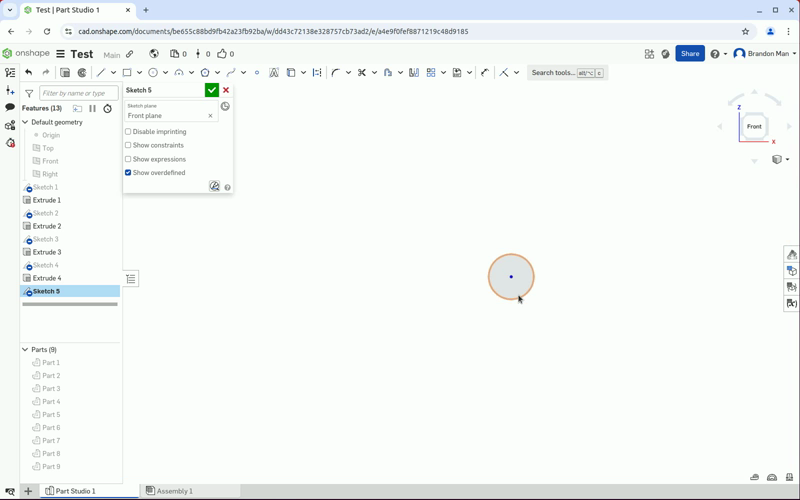
scroll(6)
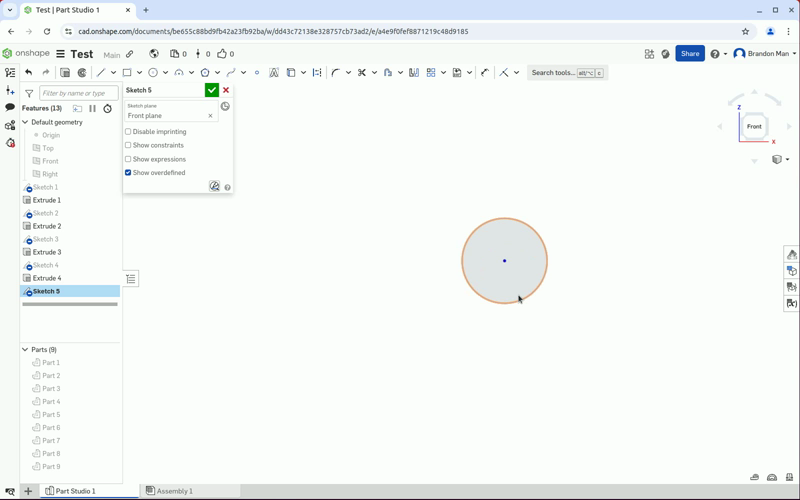
scroll(6)
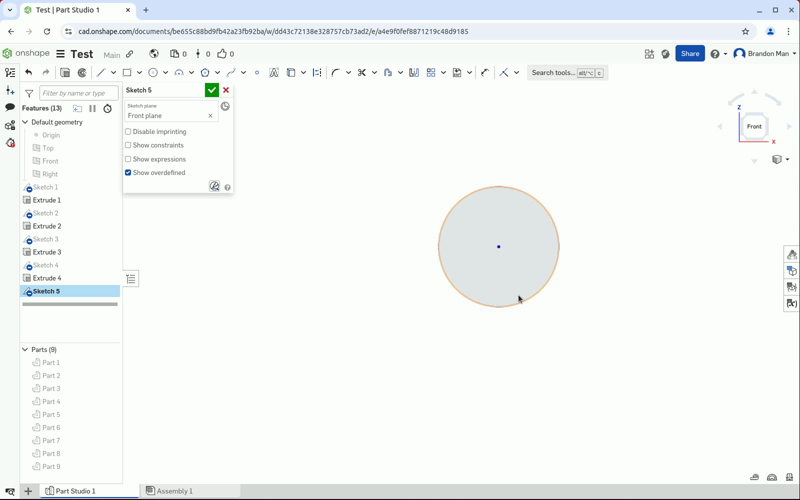
scroll(6)
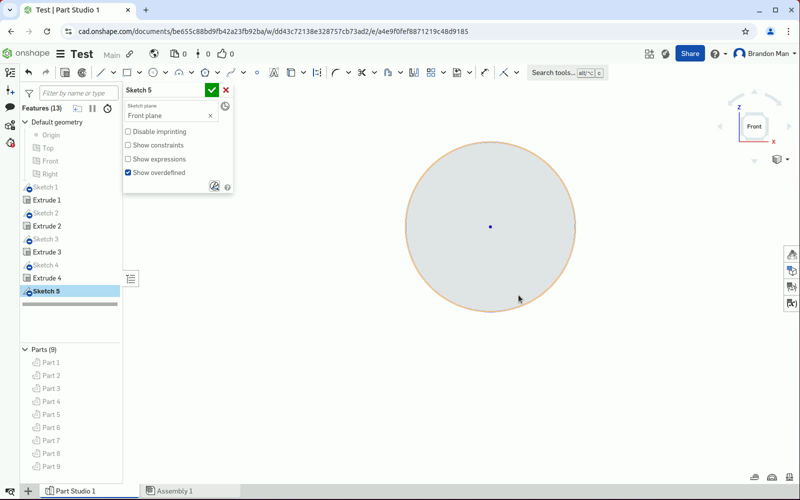
scroll(6)
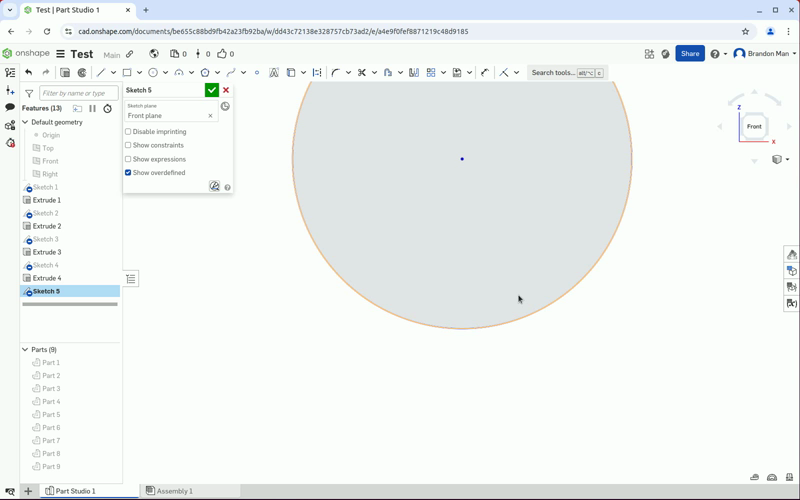
click(518, 294)
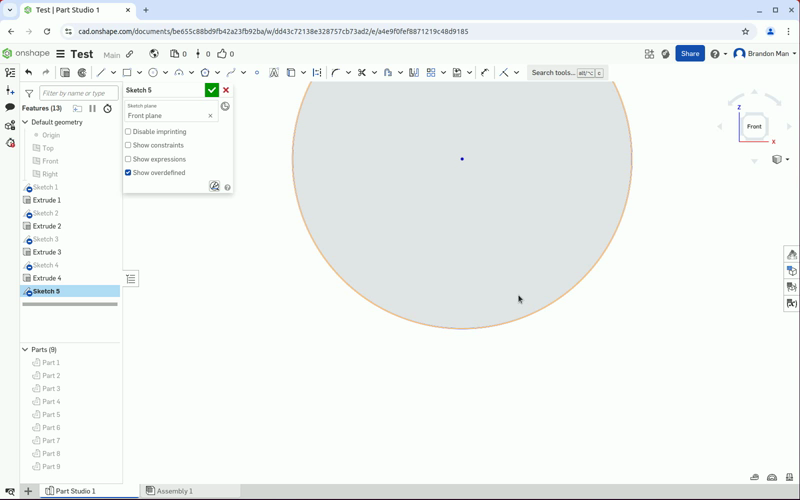
scroll(-6)
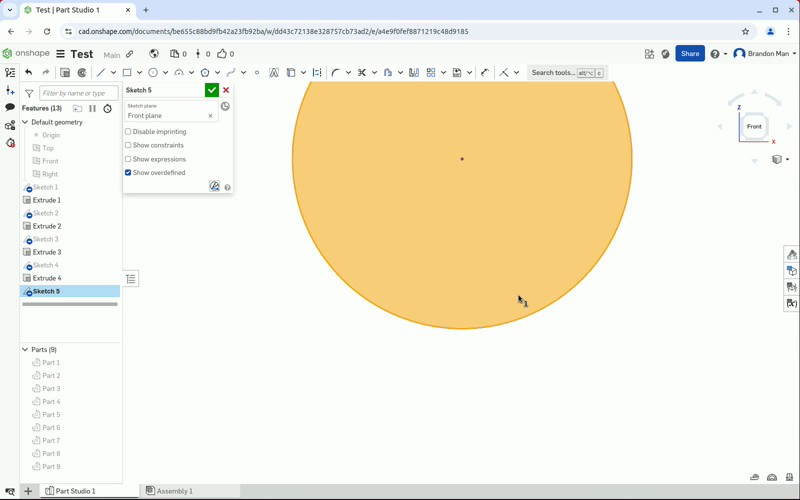
scroll(-6)
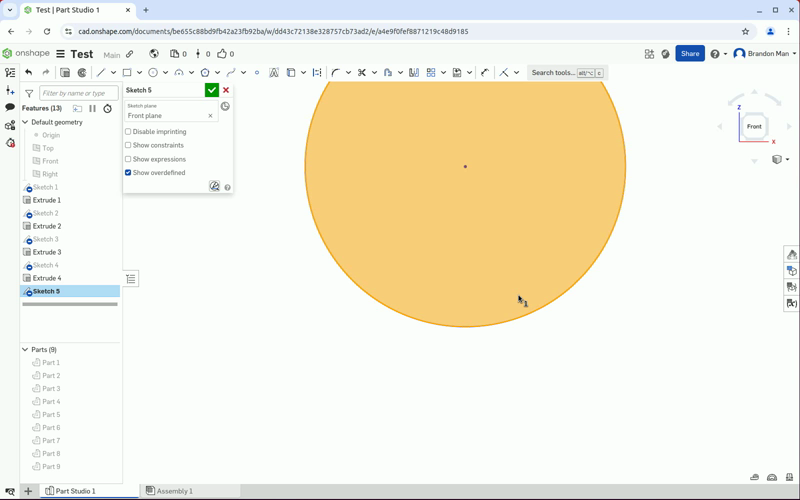
scroll(-6)
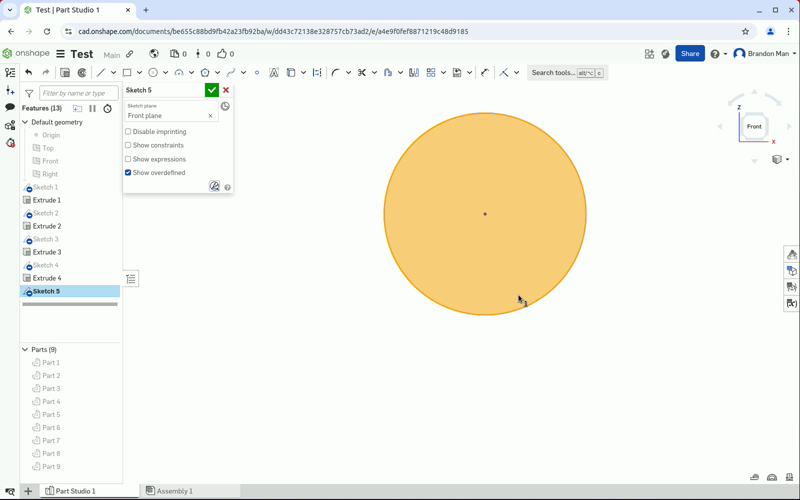
scroll(-6)
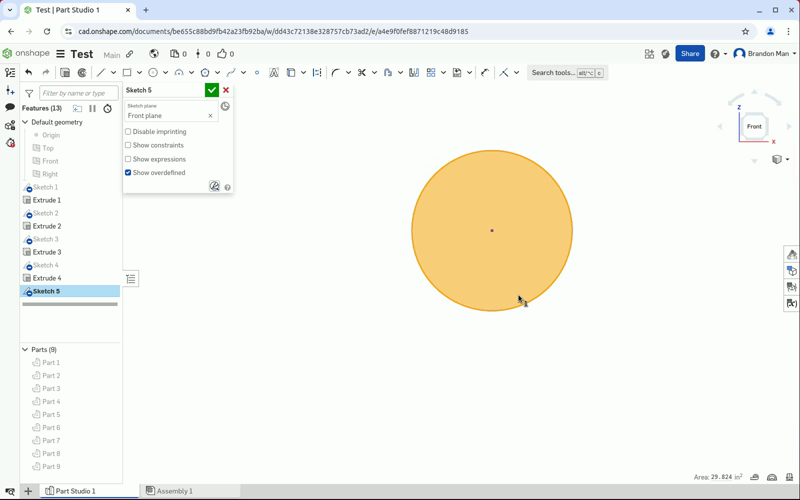
scroll(-6)
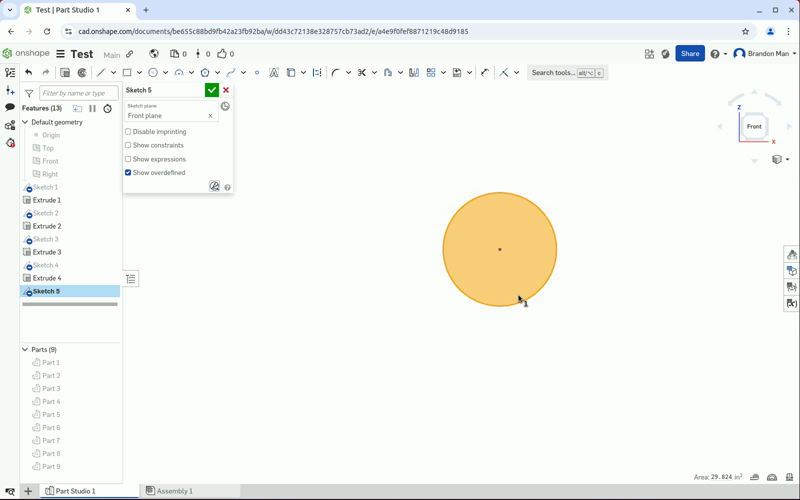
scroll(-6)
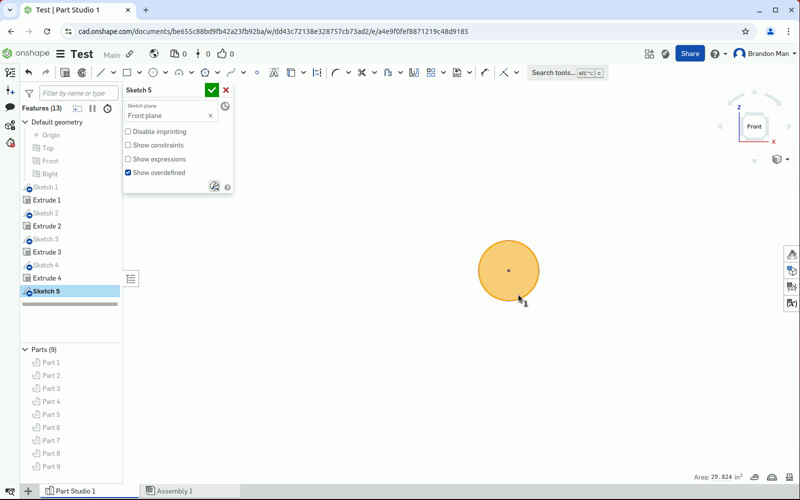
scroll(-6)
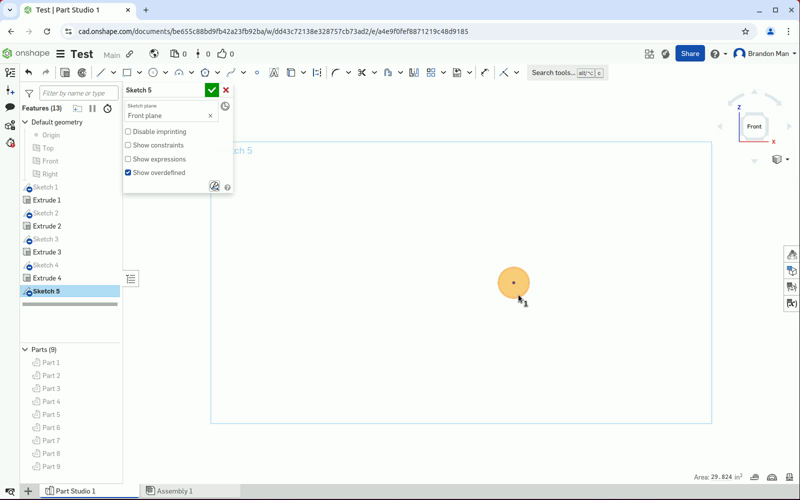
mouse_move(73, 352)
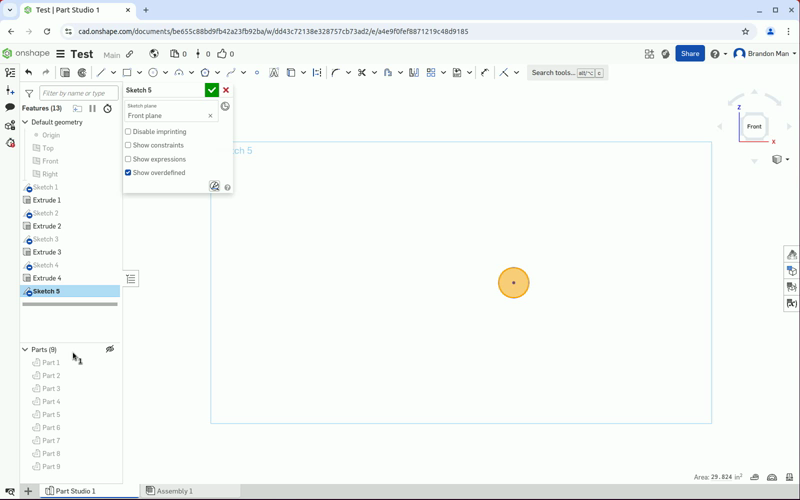
key(shift+y)
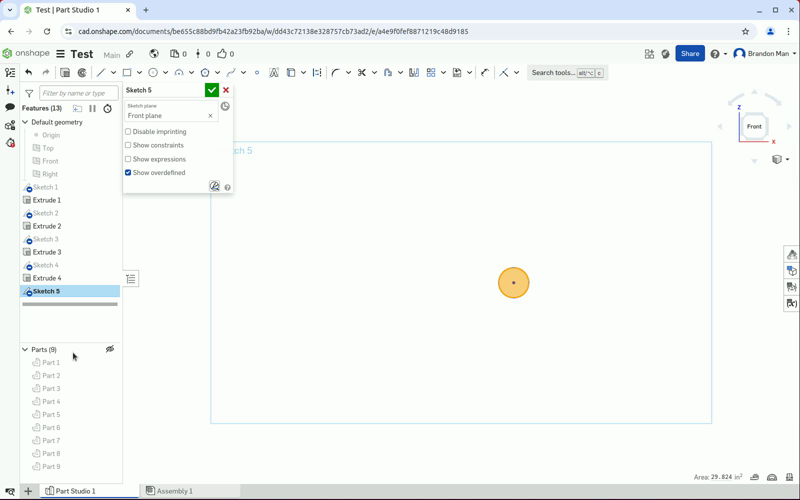
key(shift+e)
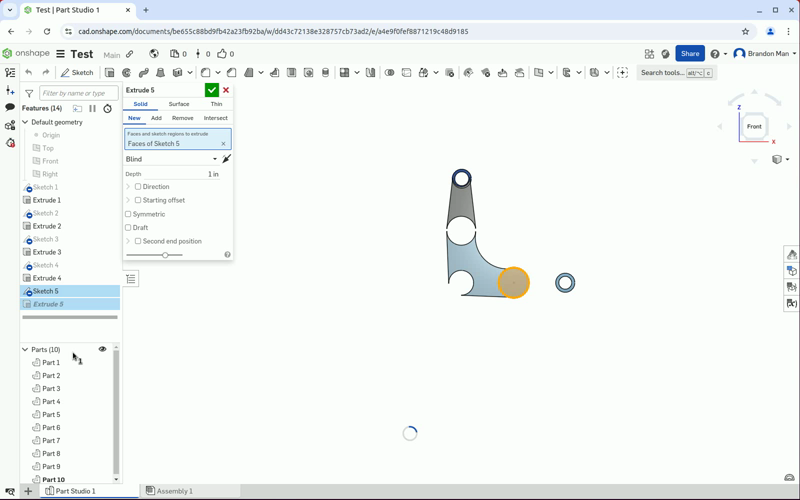
mouse_move(143, 106)
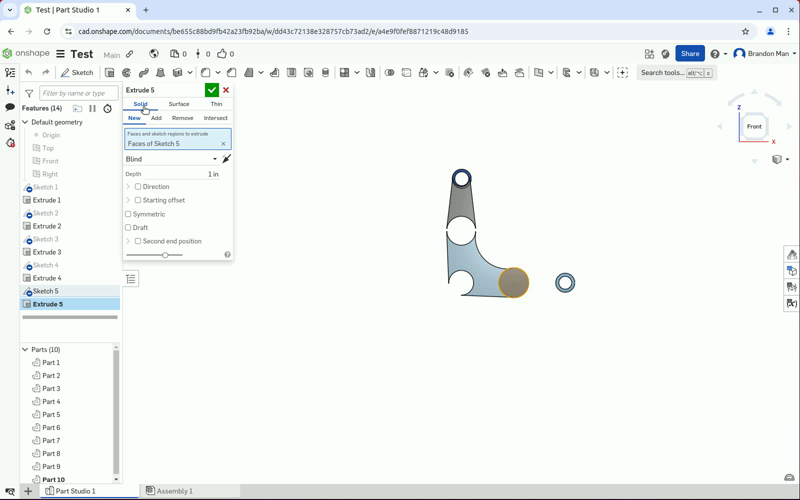
click(143, 106)
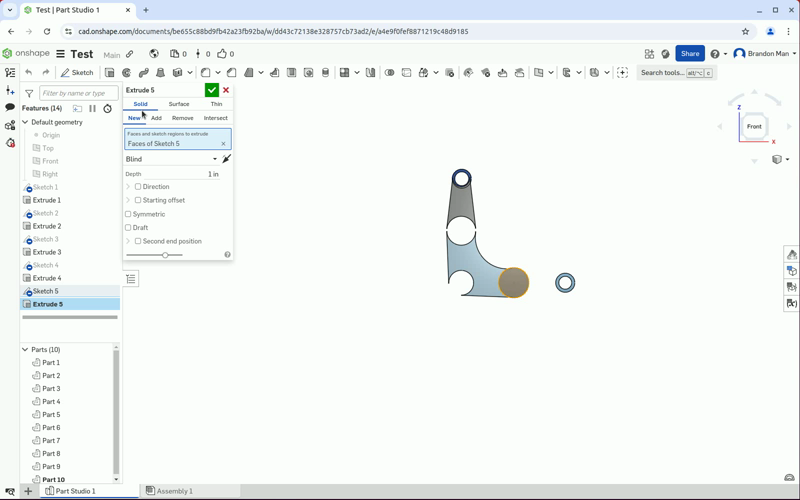
mouse_move(137, 120)
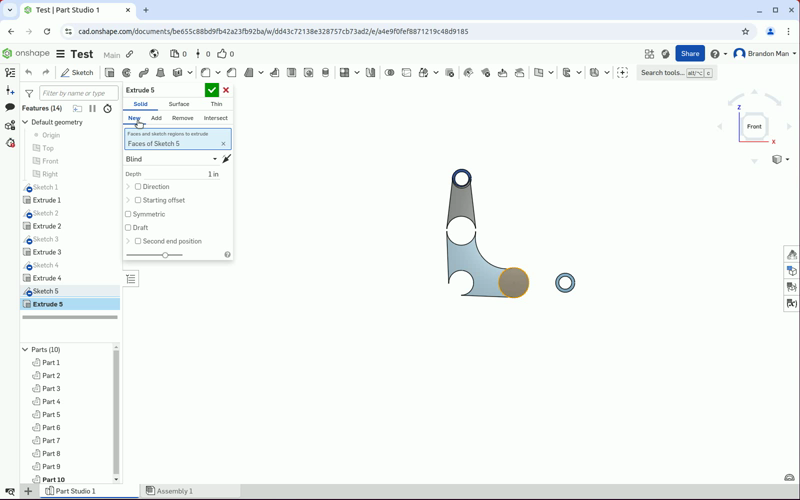
click(137, 120)
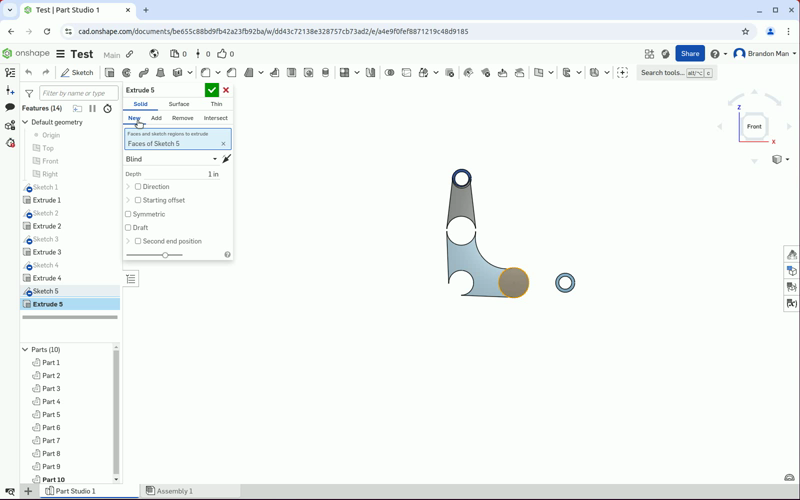
key(tab, 4)
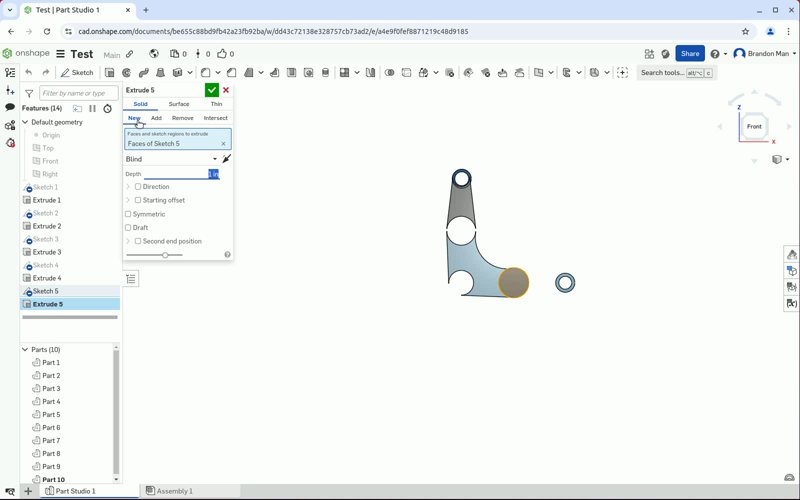
text(2.166)
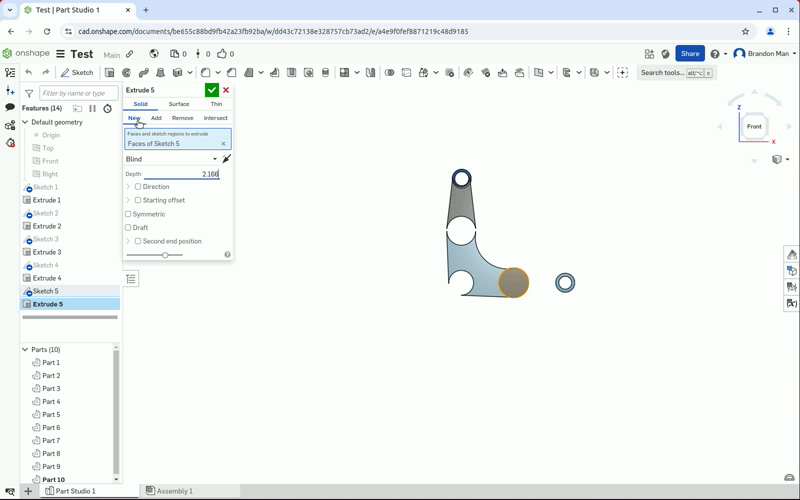
key(enter)
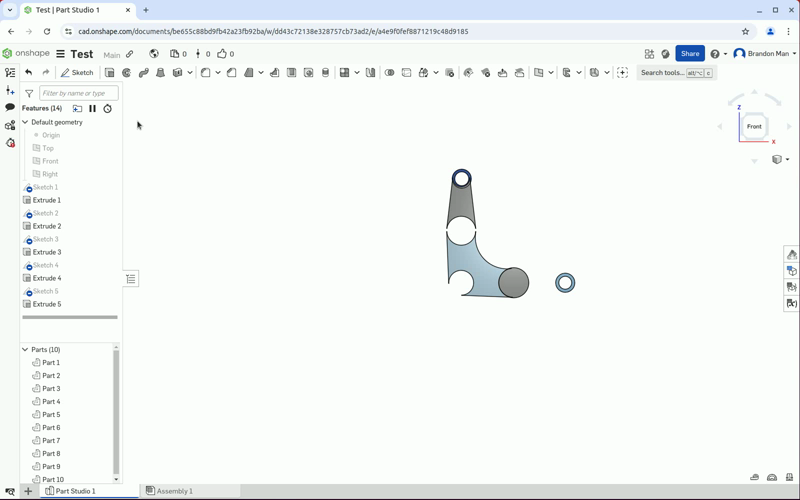
key(shift+h)
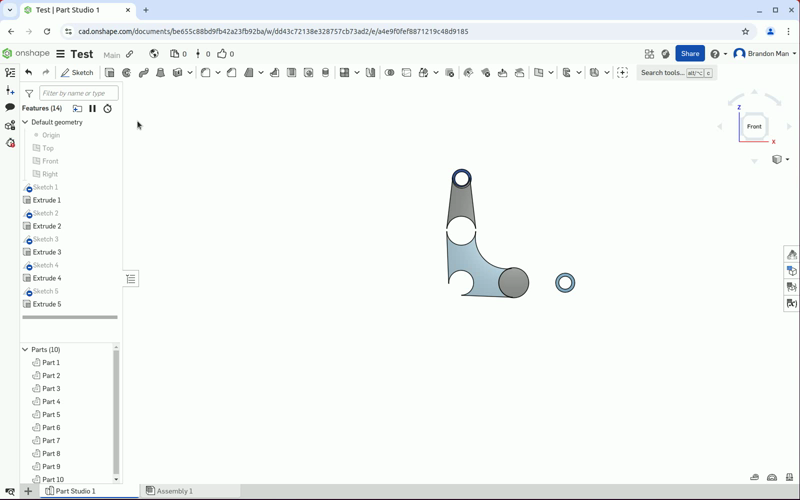
key(shift+h)
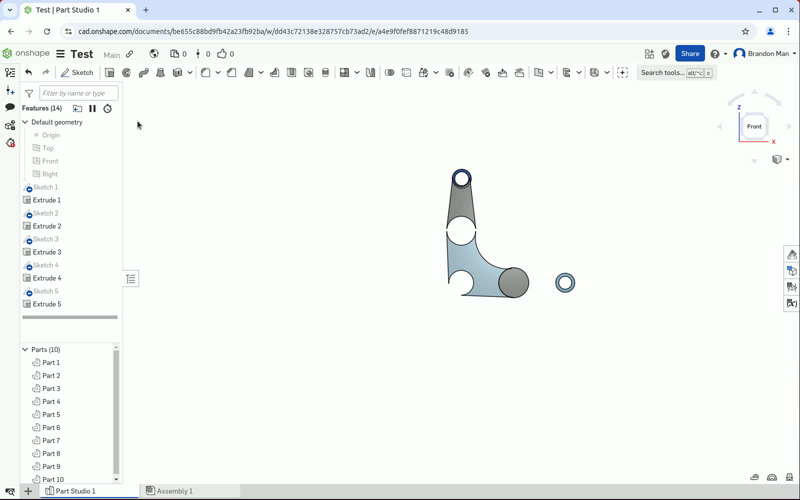
mouse_move(73, 189)
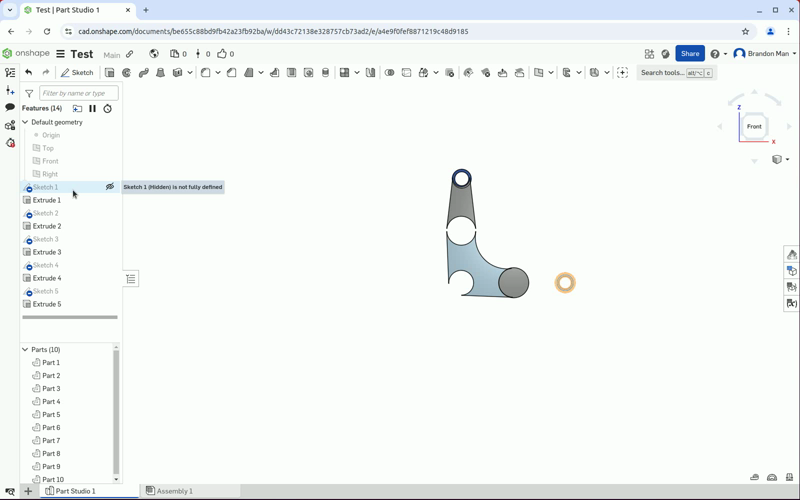
click(73, 189)
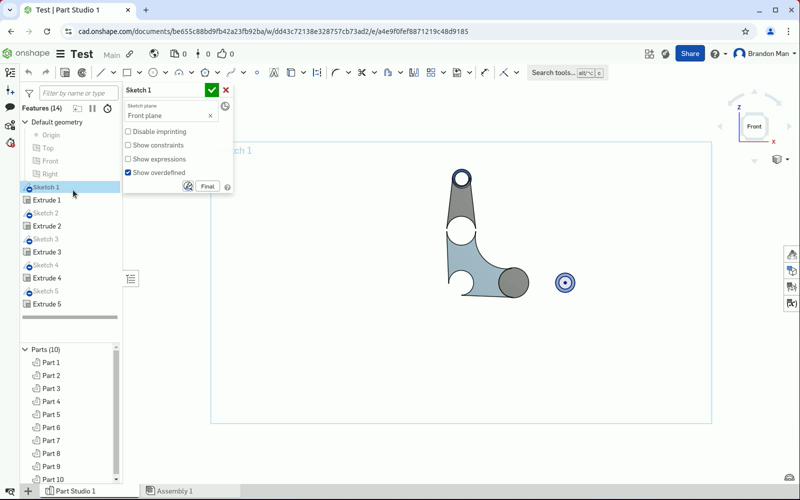
mouse_move(229, 92)
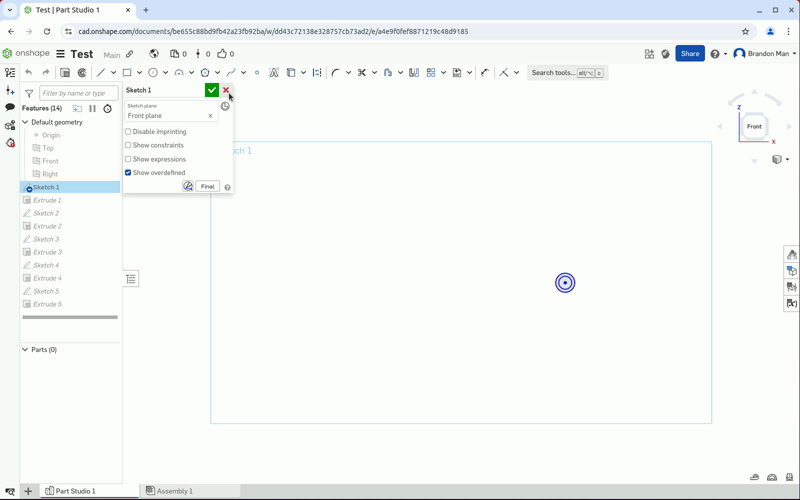
click(229, 92)
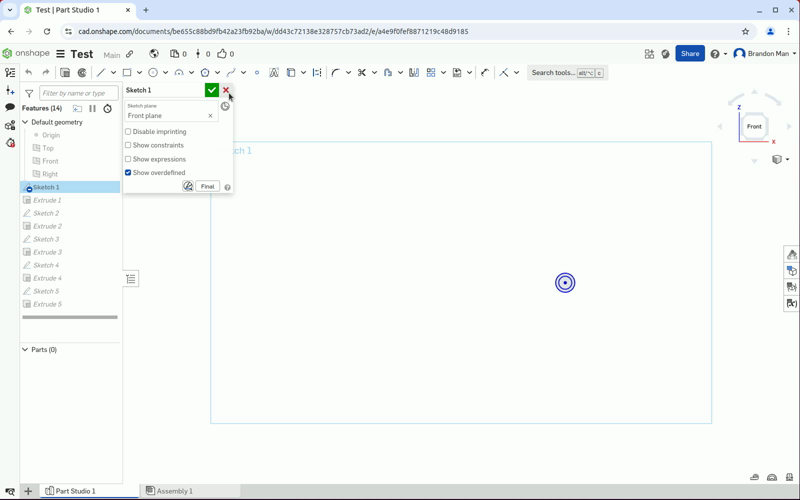
key(shift+s)
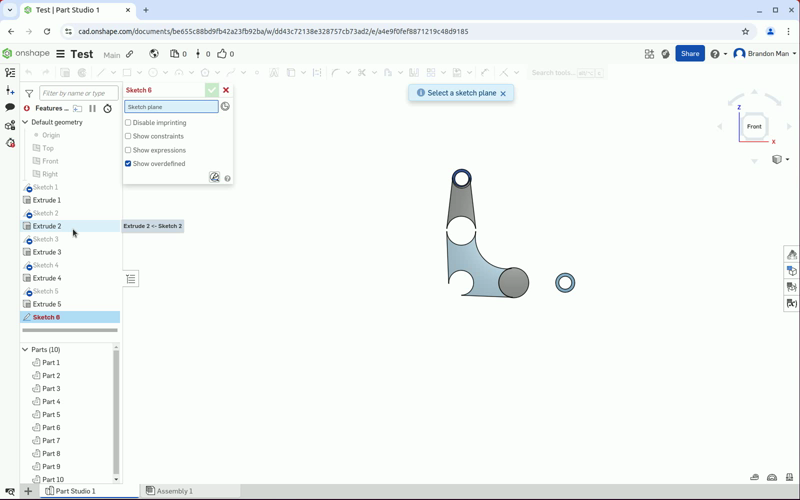
scroll(3)
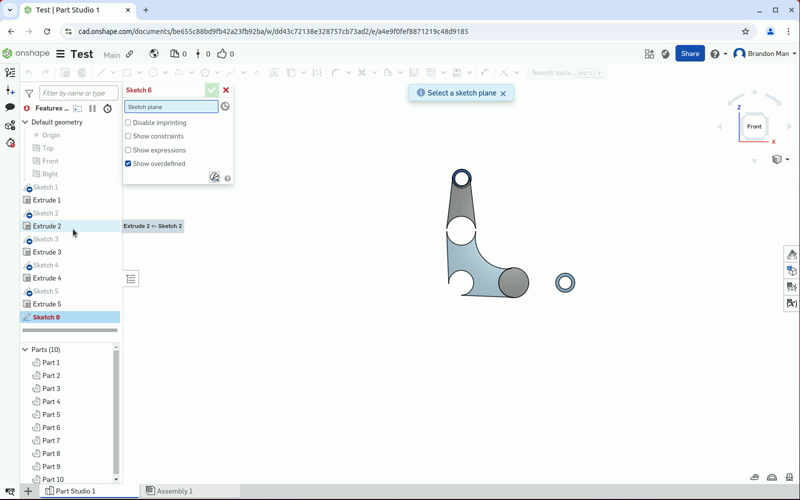
mouse_move(73, 163)
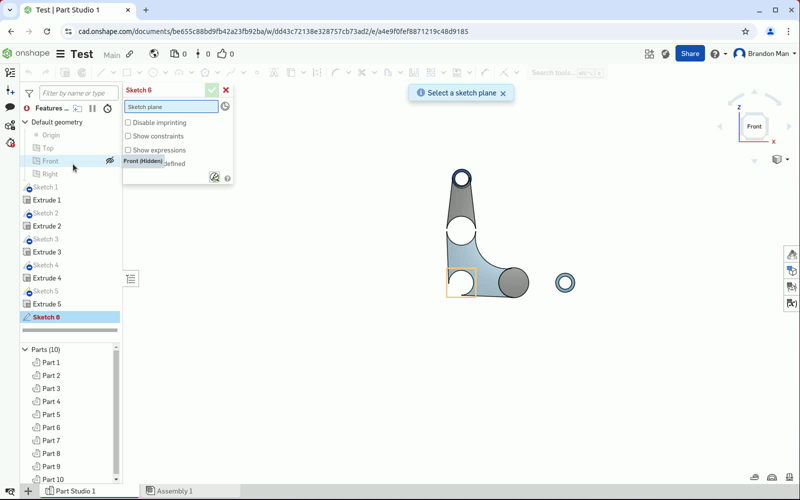
click(73, 163)
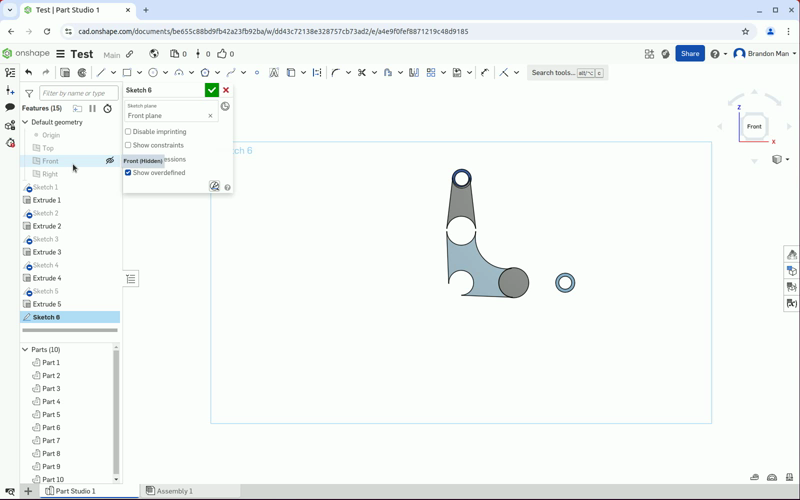
mouse_move(69, 352)
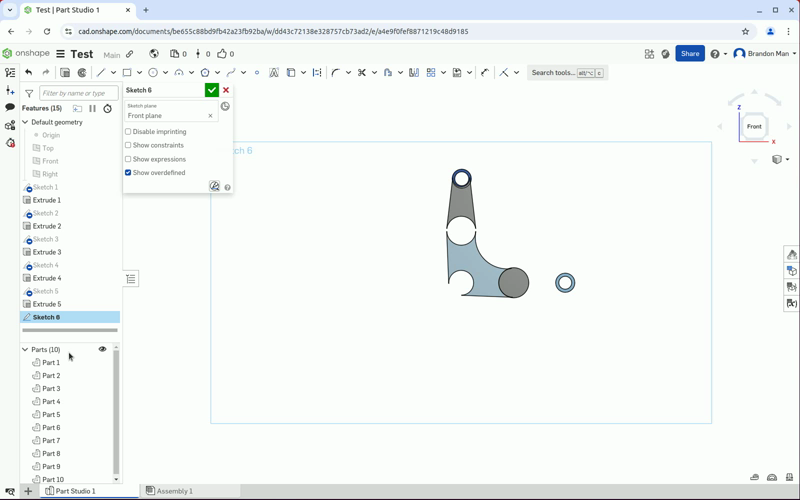
key(y)
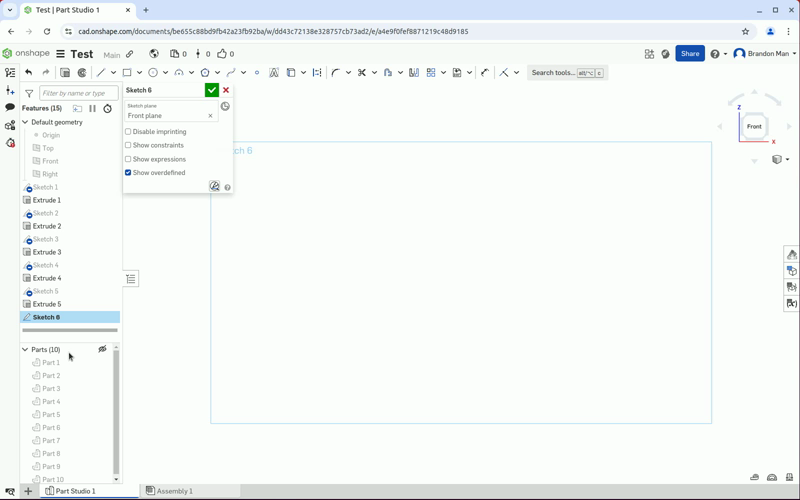
key(l)
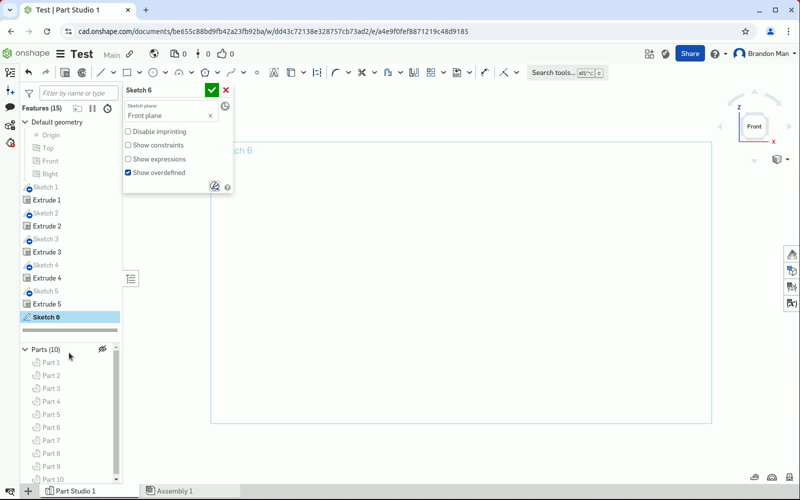
key_down(shift)
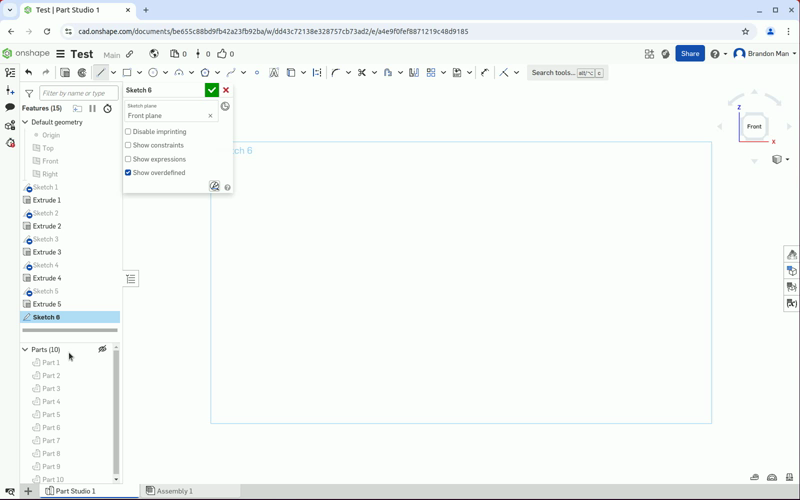
mouse_move(514, 297)
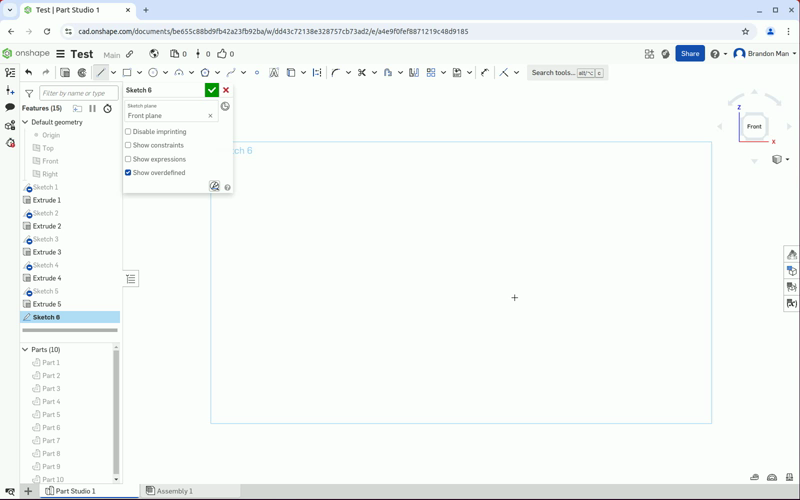
click(514, 297)
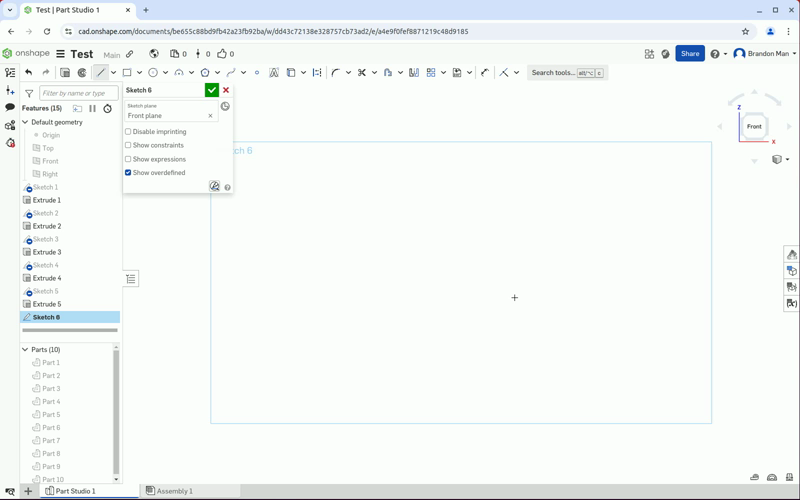
key_up(shift)
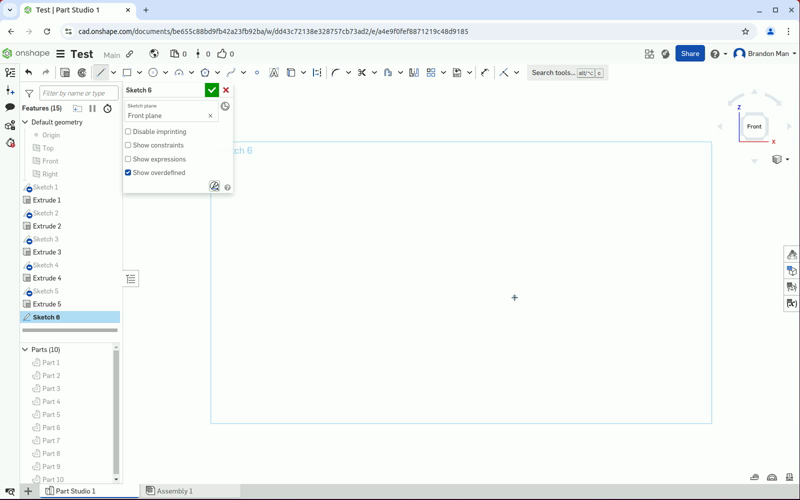
key_down(shift)
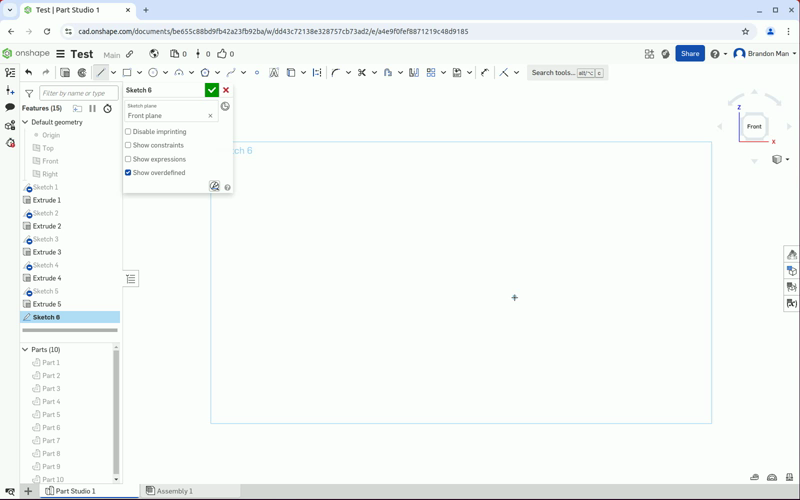
mouse_move(544, 297)
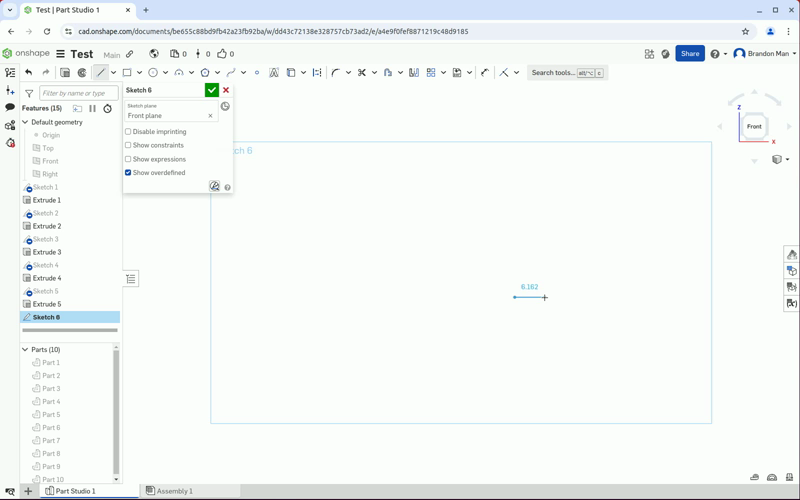
mouse_move(566, 291)
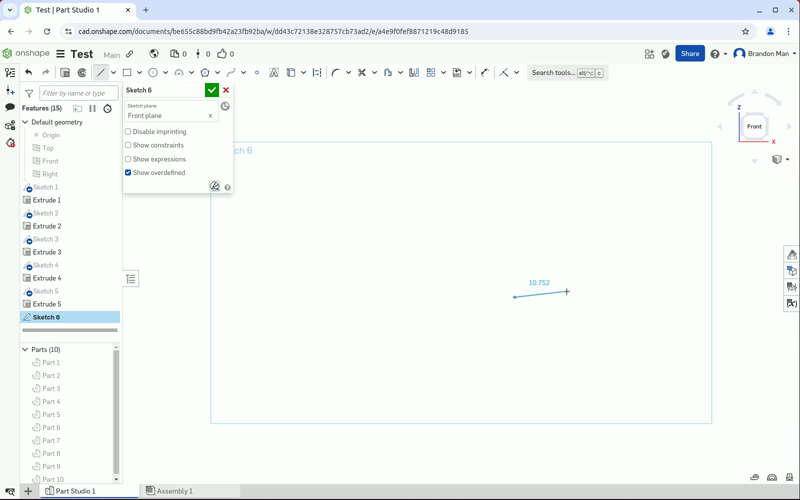
click(566, 291)
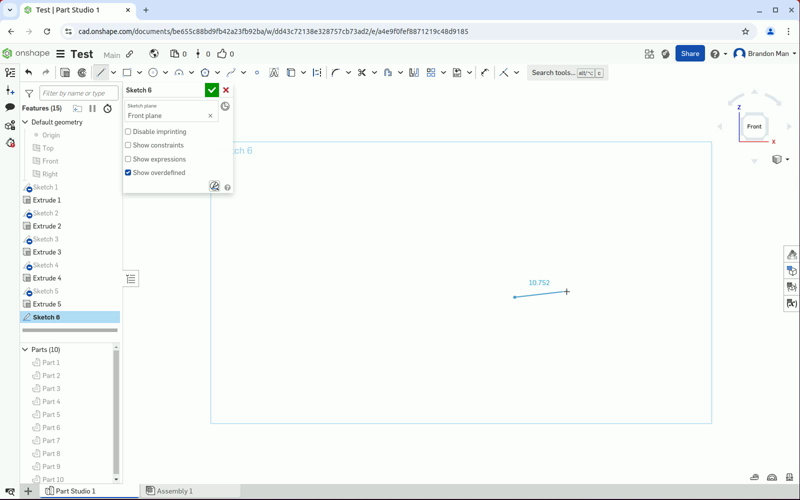
key_up(shift)
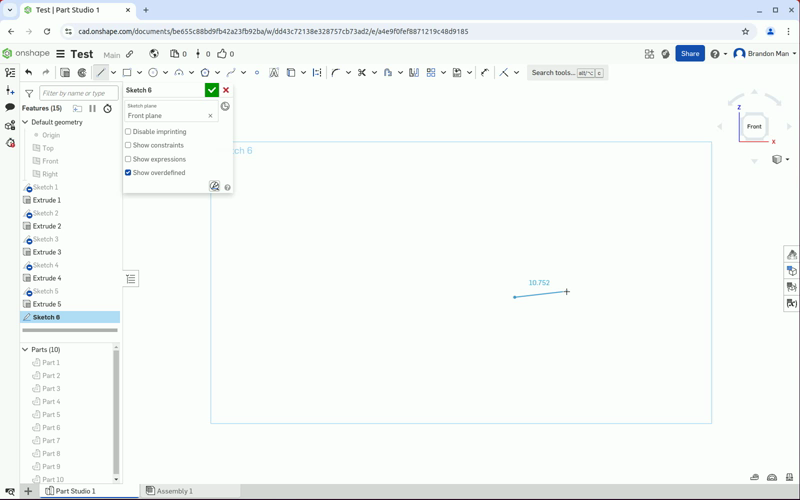
key(esc)
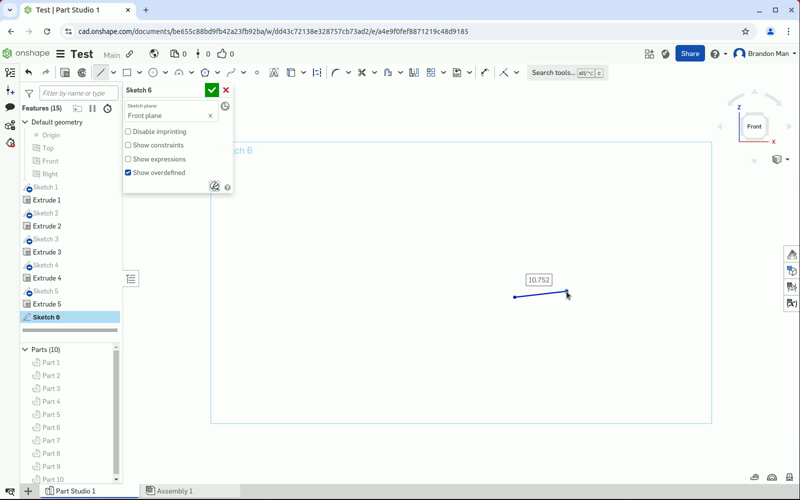
key(a)
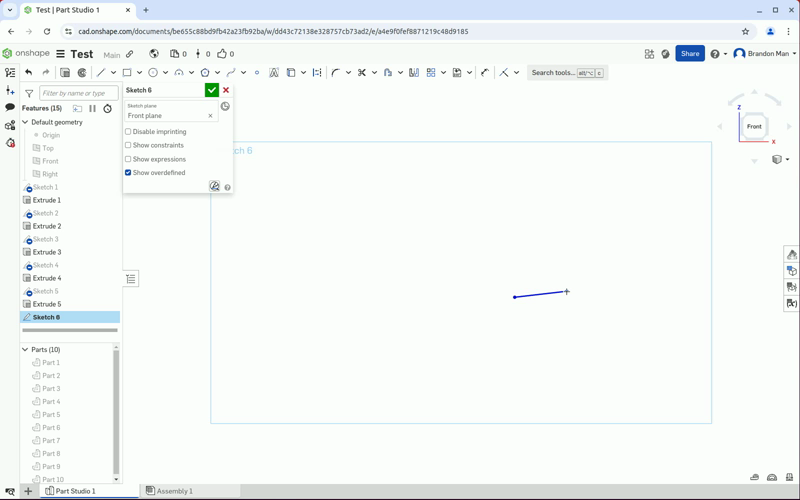
mouse_move(566, 291)
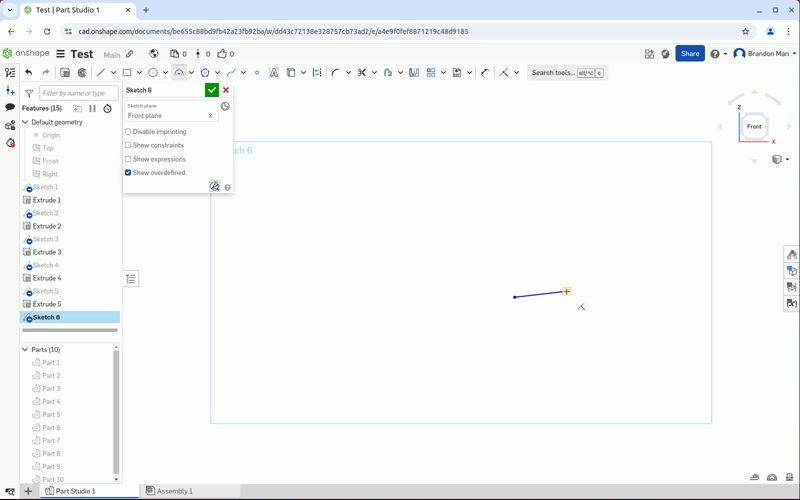
click(566, 291)
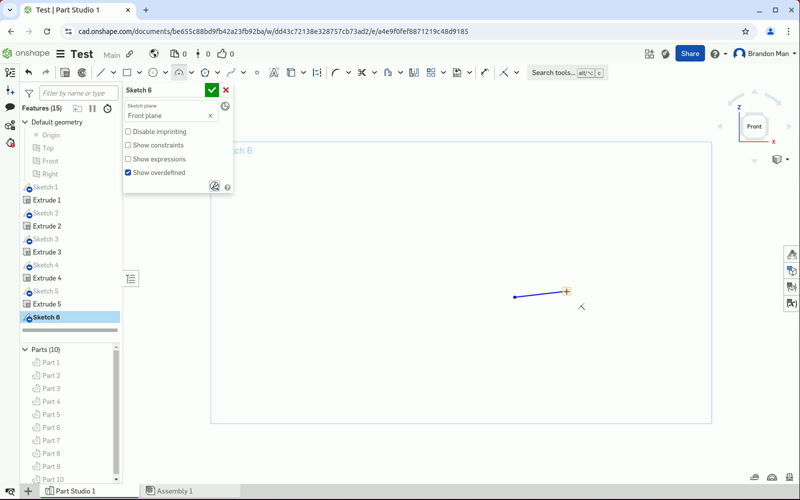
key_down(shift)
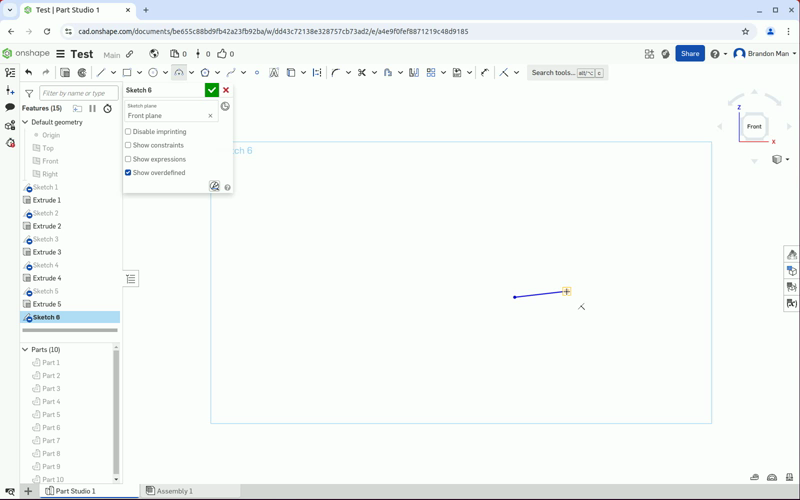
mouse_move(566, 273)
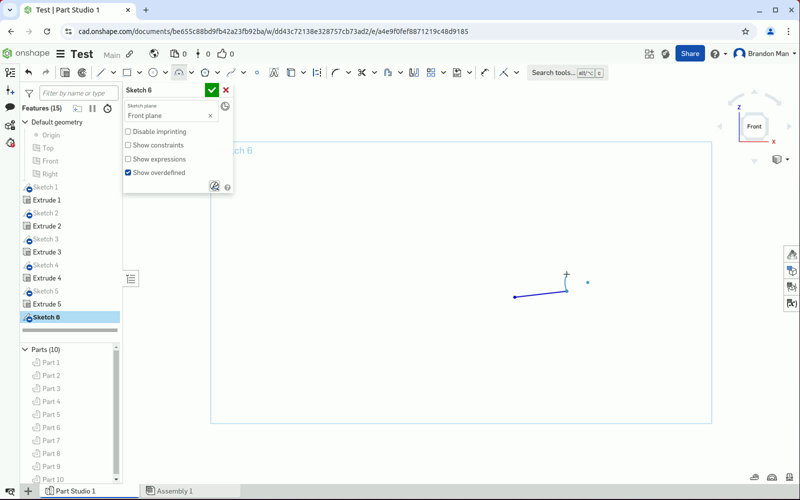
click(566, 273)
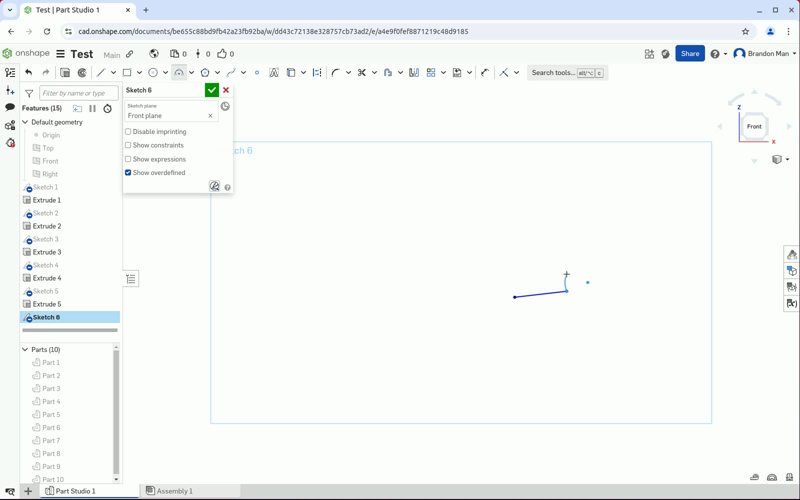
mouse_move(557, 282)
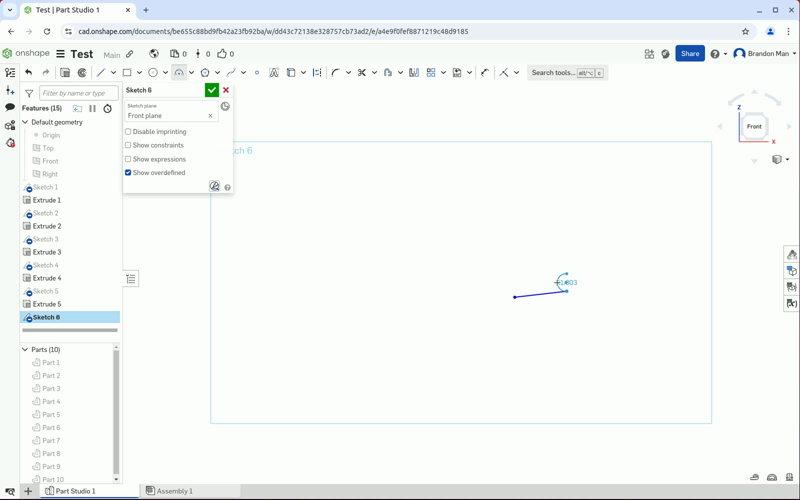
click(557, 282)
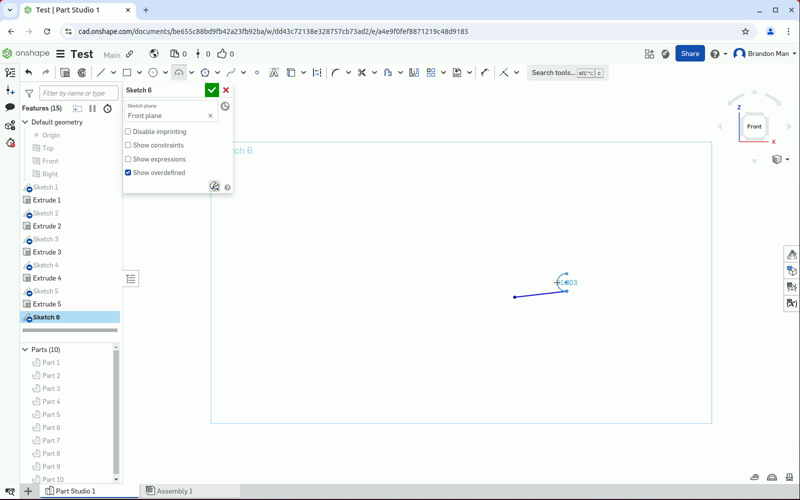
key_up(shift)
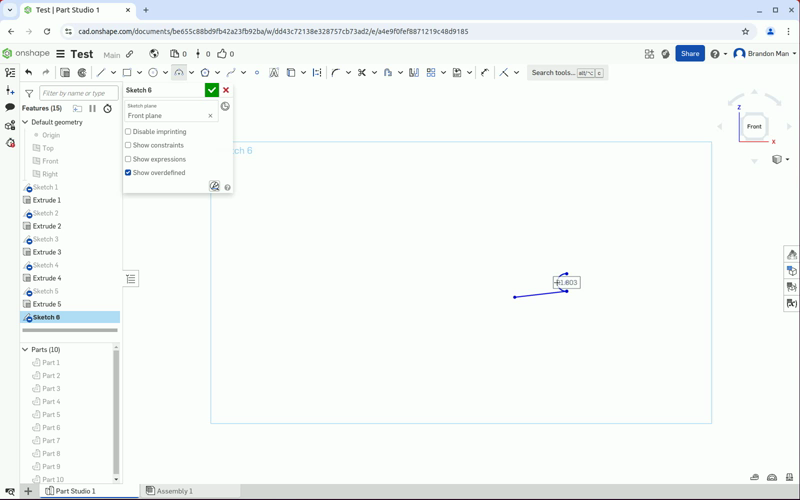
key(esc)
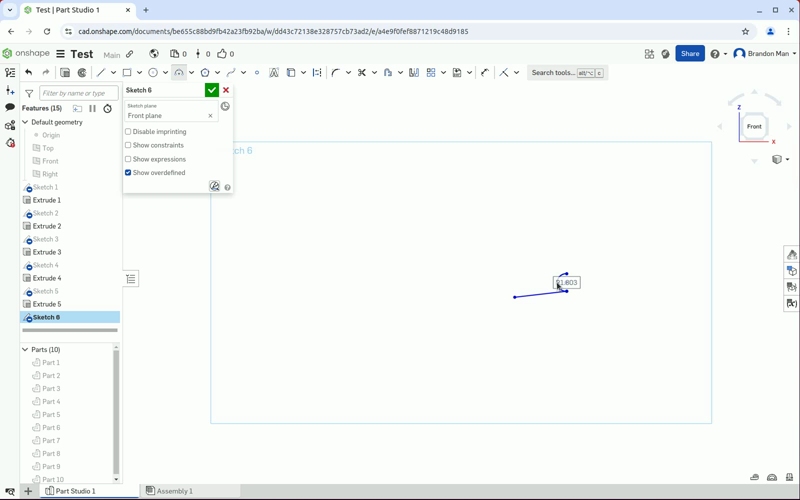
key(l)
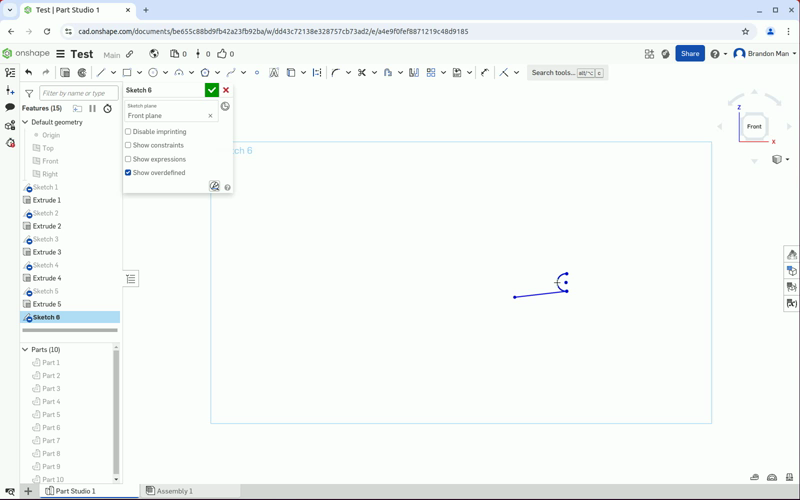
mouse_move(566, 273)
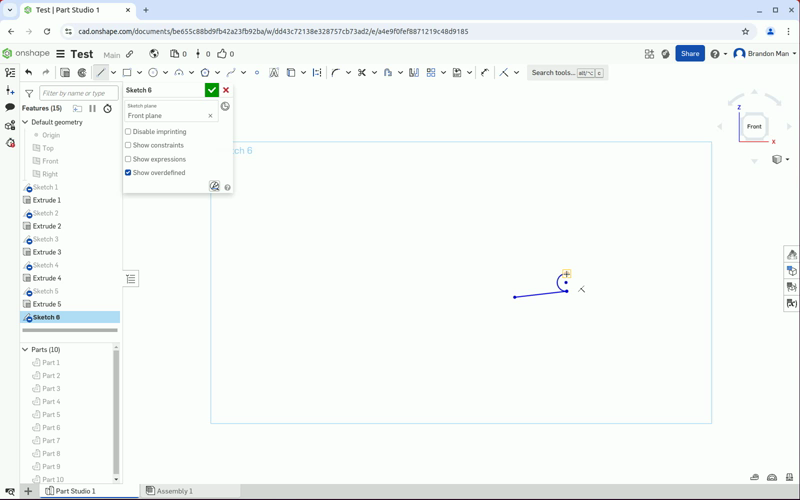
click(566, 273)
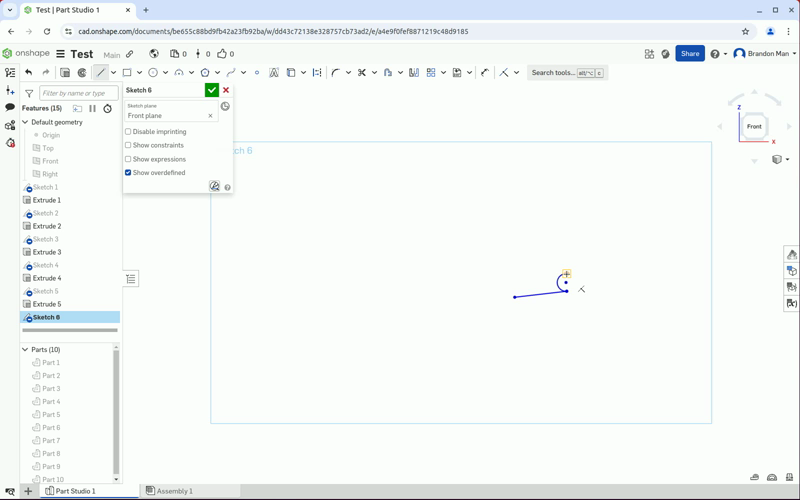
key_down(shift)
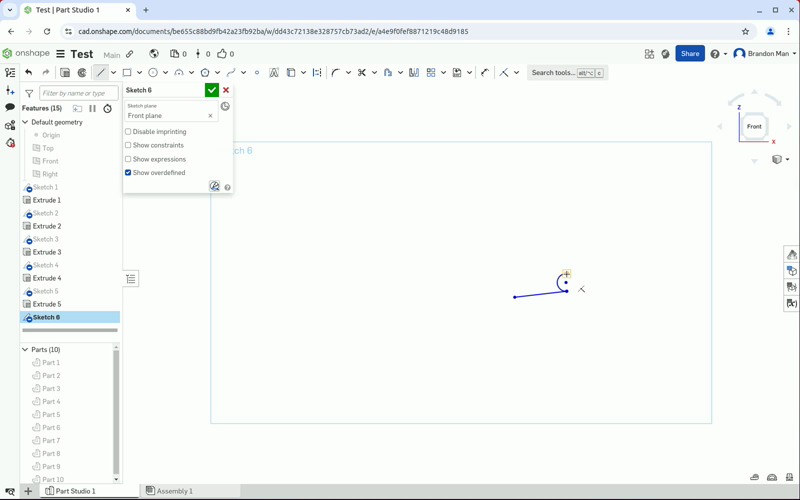
mouse_move(589, 273)
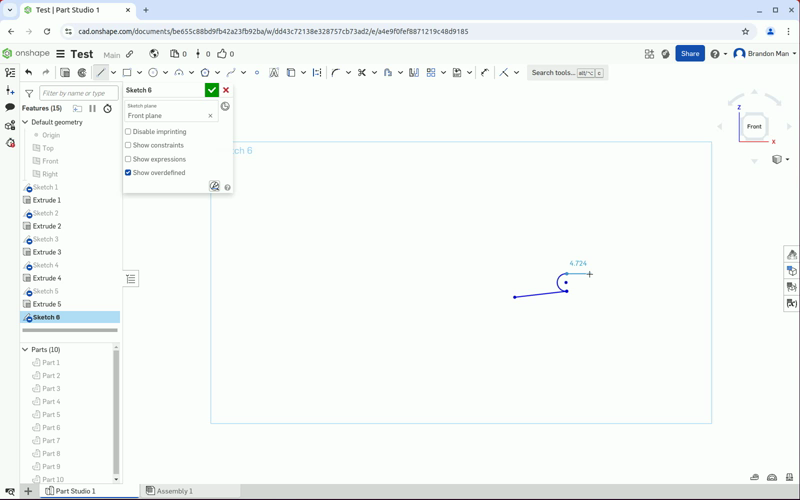
mouse_move(514, 267)
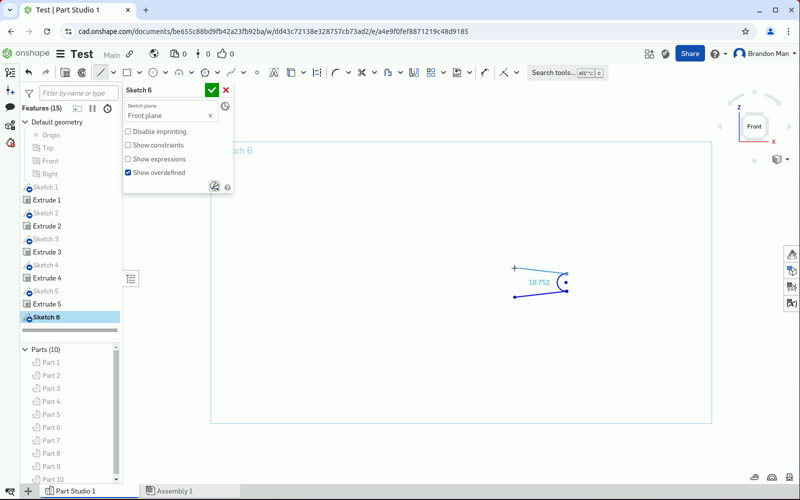
click(514, 267)
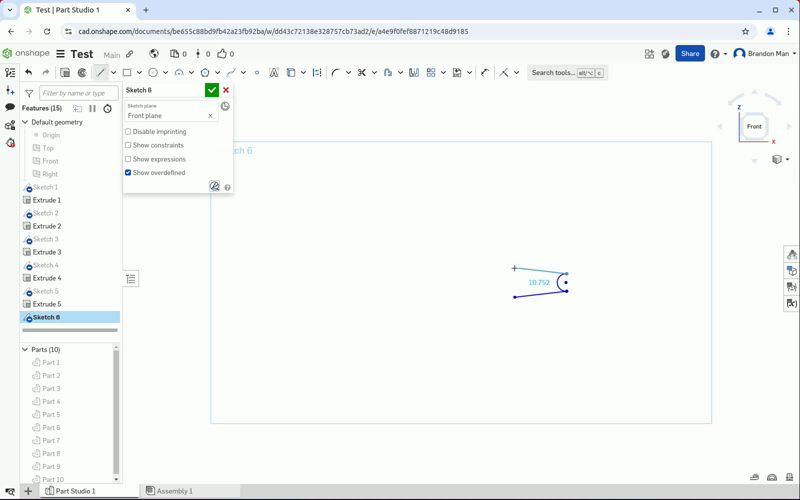
key_up(shift)
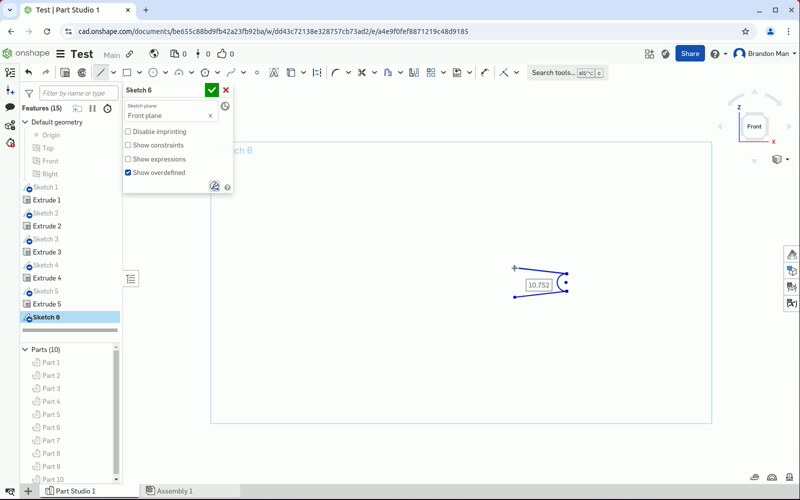
key(esc)
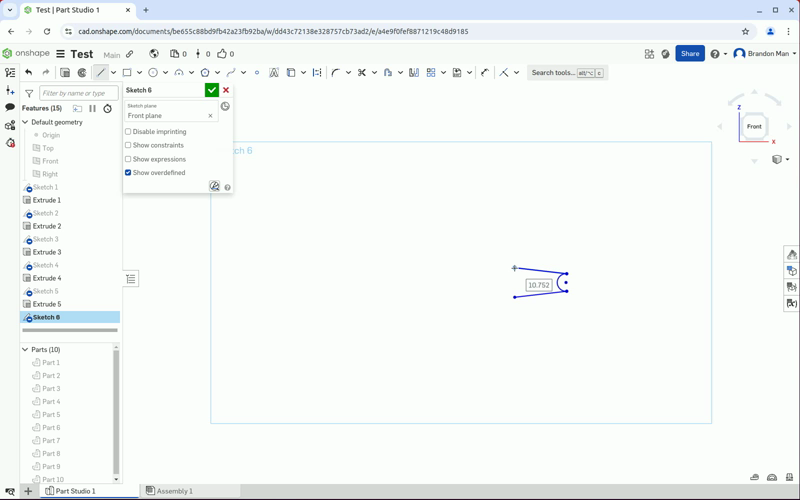
key(a)
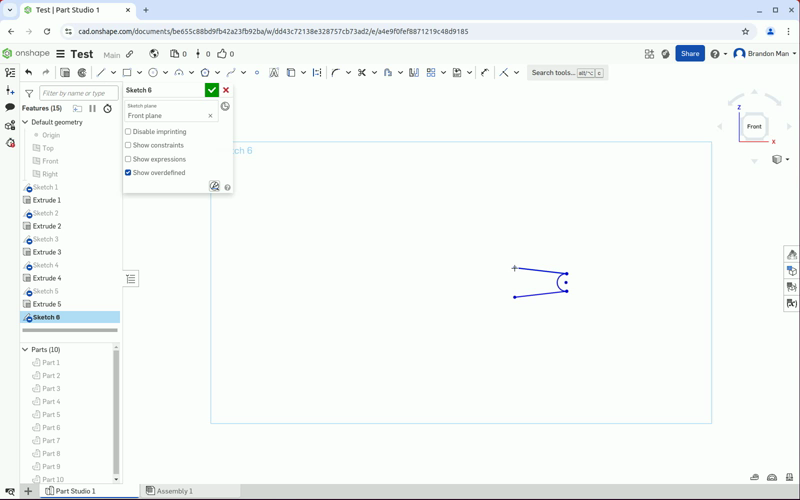
mouse_move(514, 267)
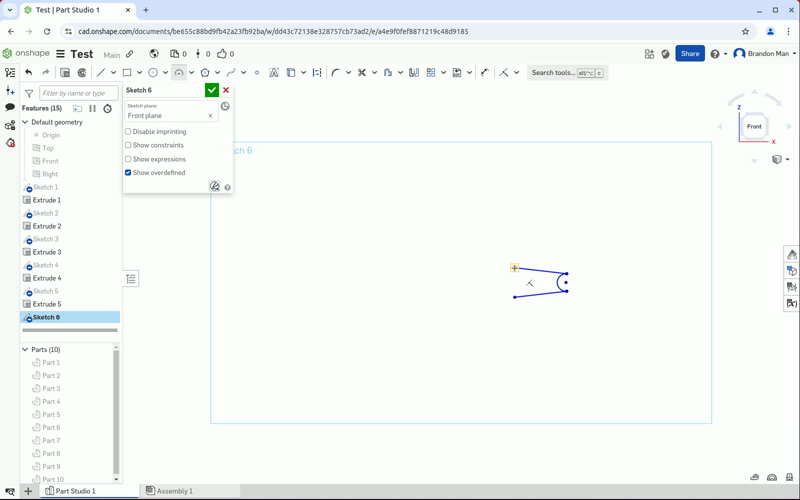
click(514, 267)
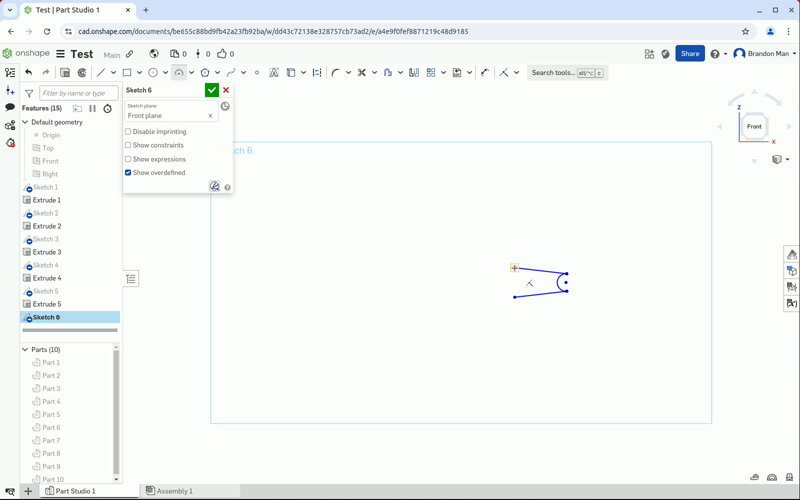
mouse_move(514, 297)
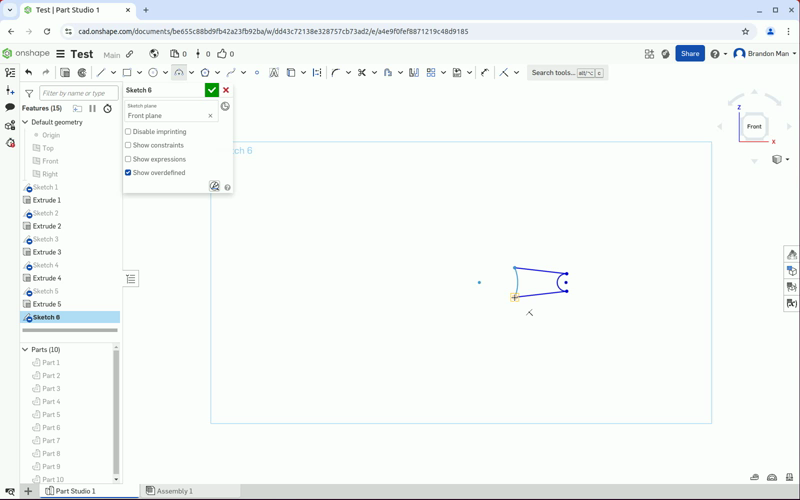
click(514, 297)
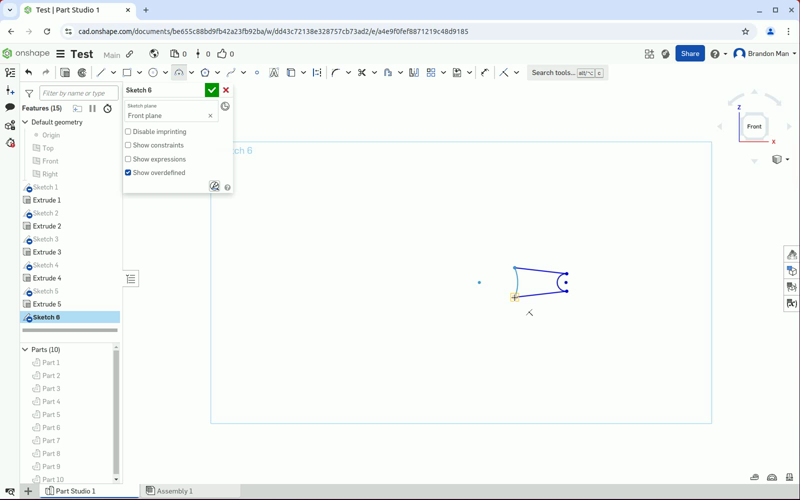
key_down(shift)
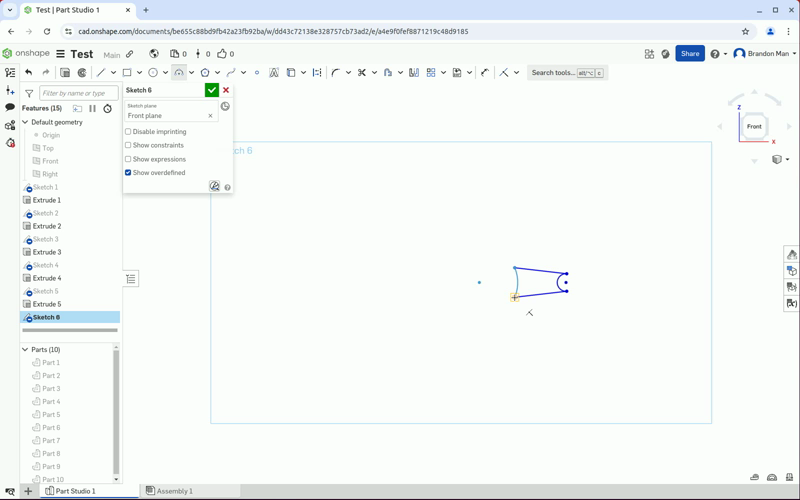
mouse_move(527, 282)
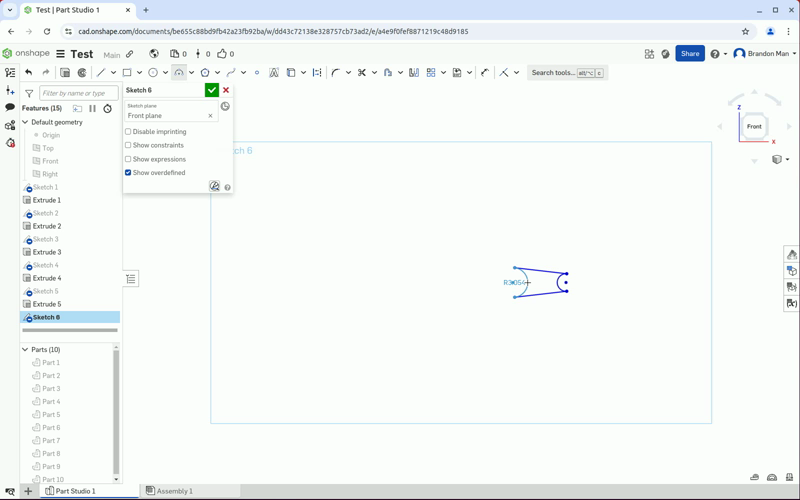
click(527, 282)
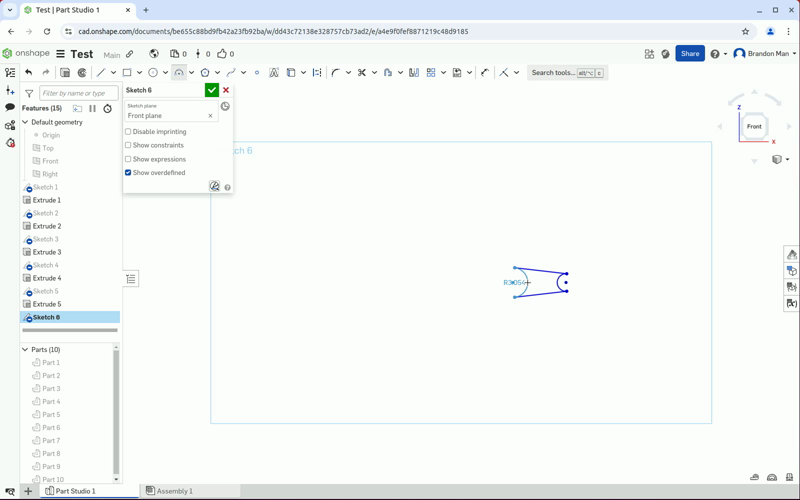
key_up(shift)
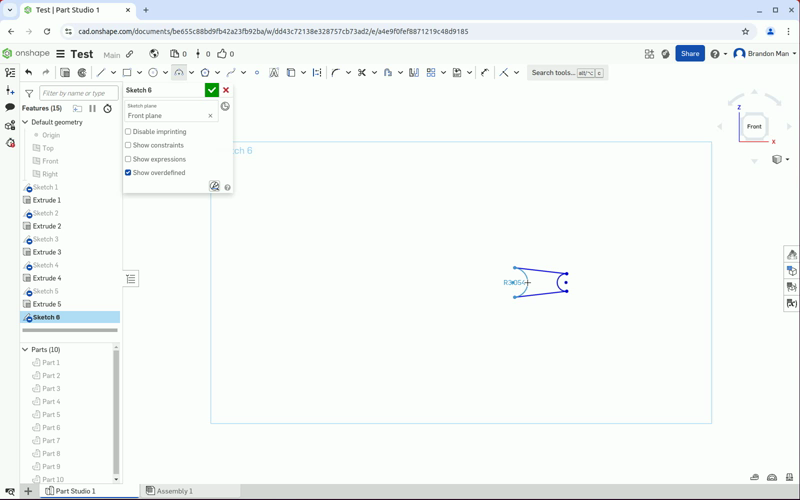
key(esc)
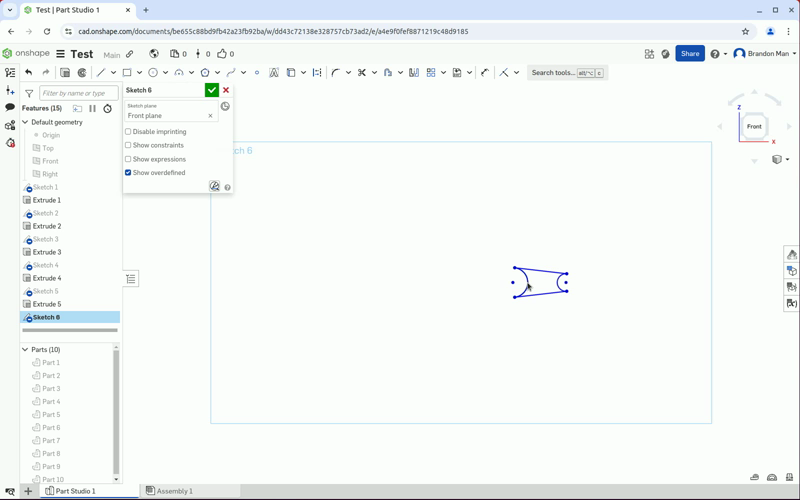
mouse_move(547, 281)
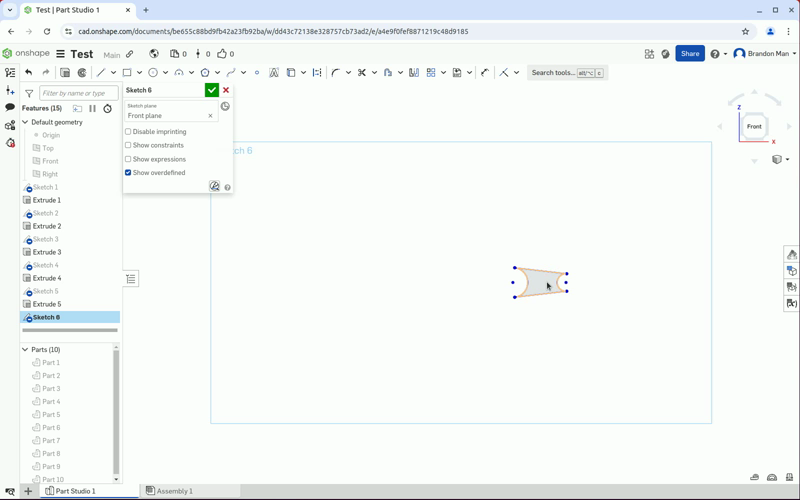
scroll(6)
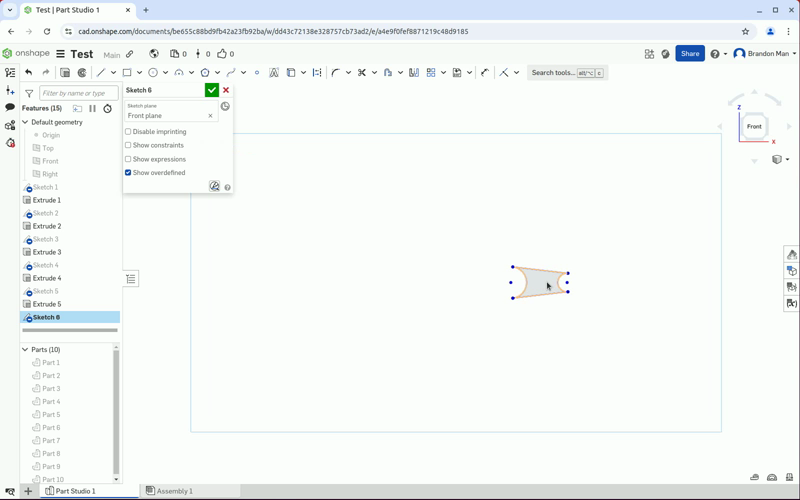
scroll(6)
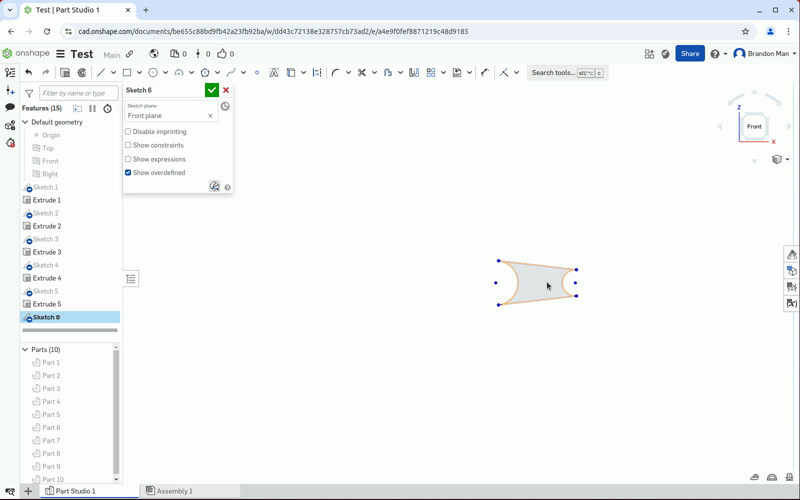
scroll(6)
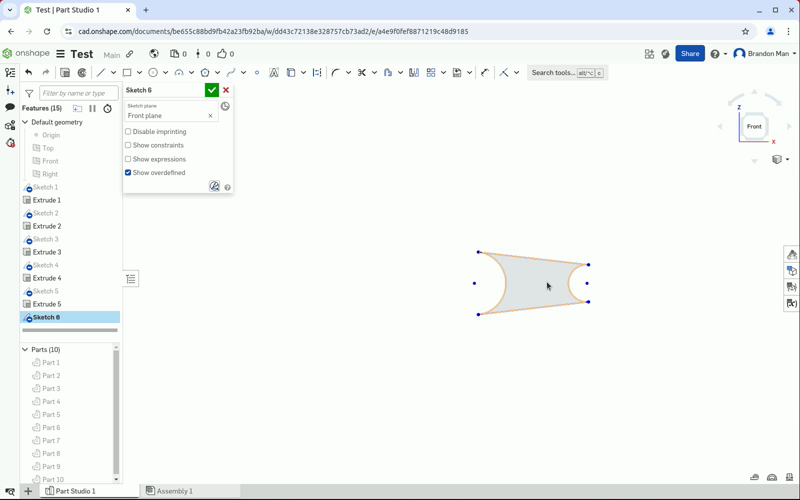
scroll(6)
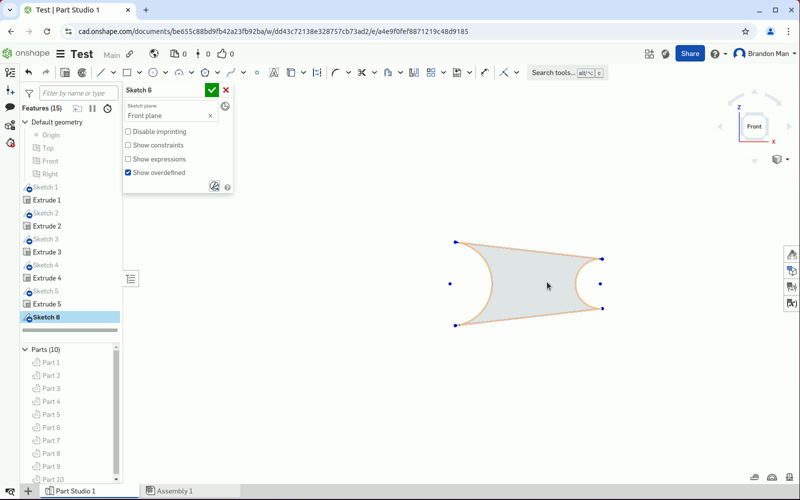
scroll(6)
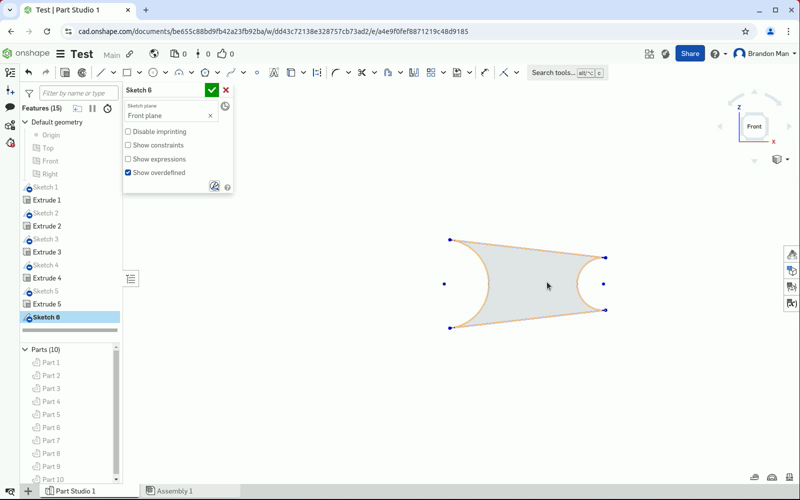
scroll(6)
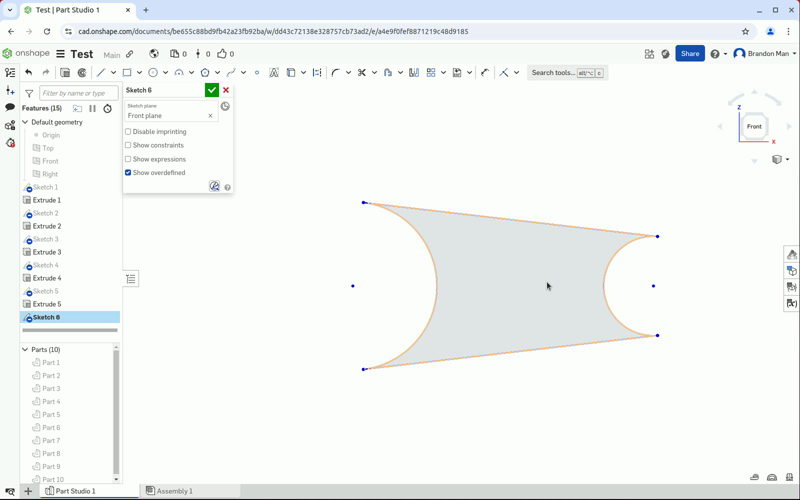
scroll(6)
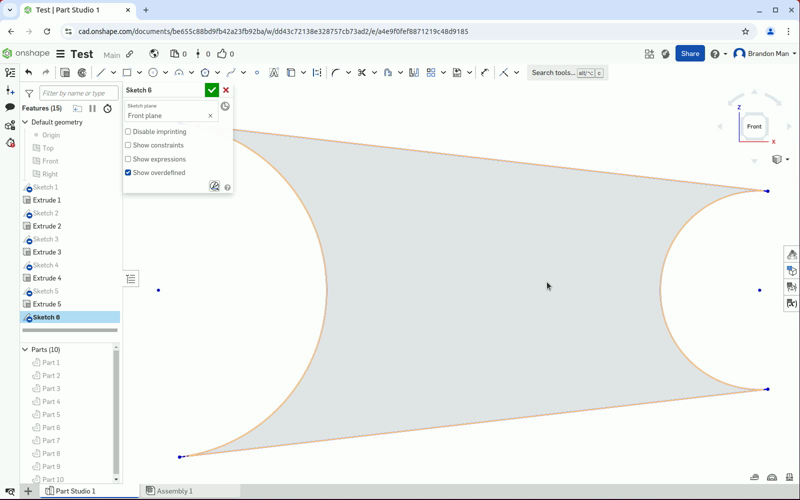
click(547, 281)
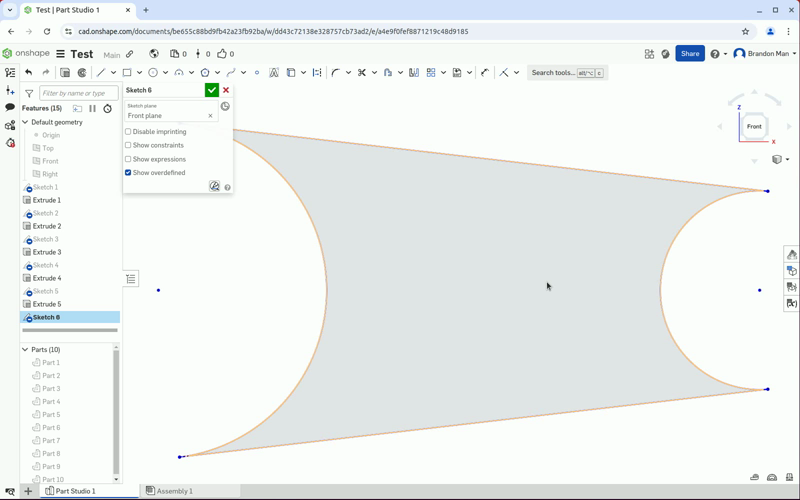
scroll(-6)
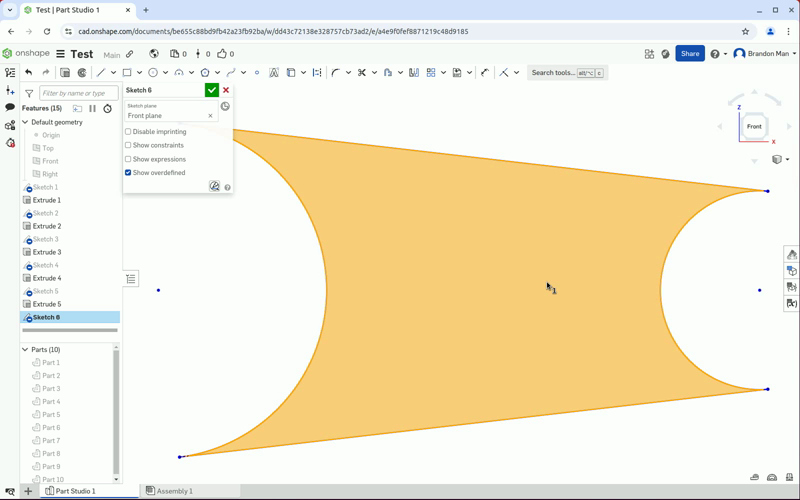
scroll(-6)
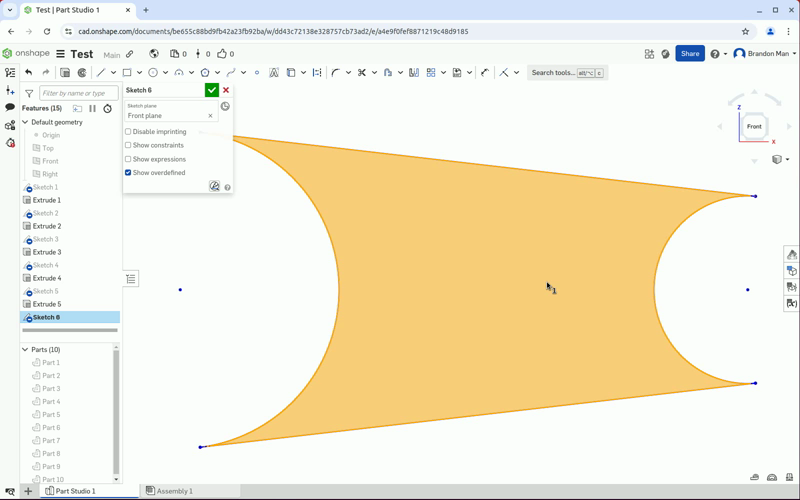
scroll(-6)
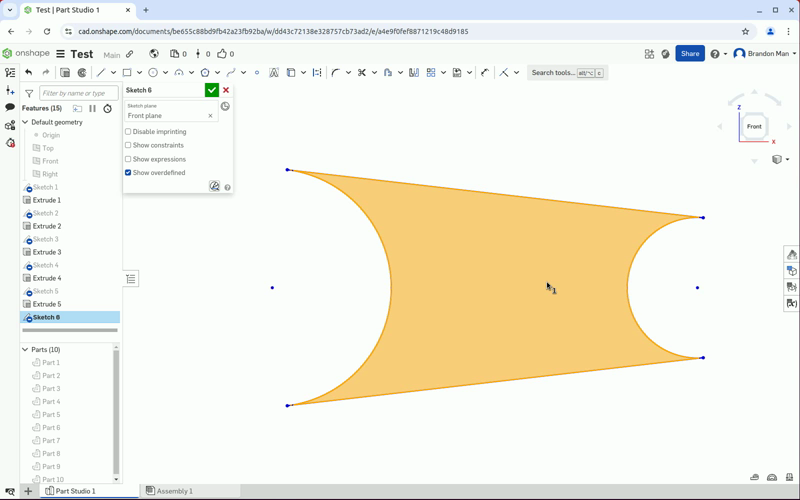
scroll(-6)
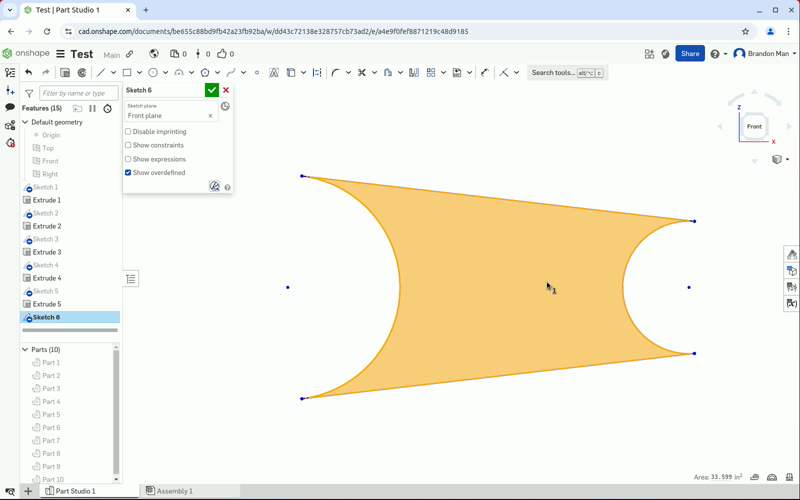
scroll(-6)
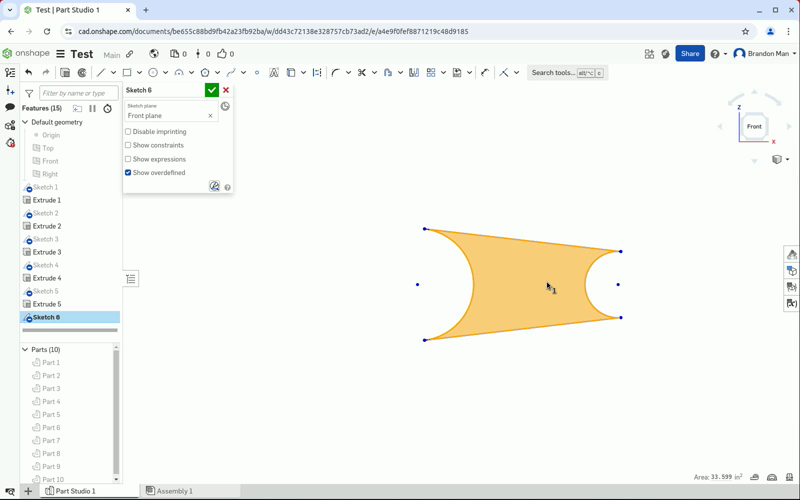
scroll(-6)
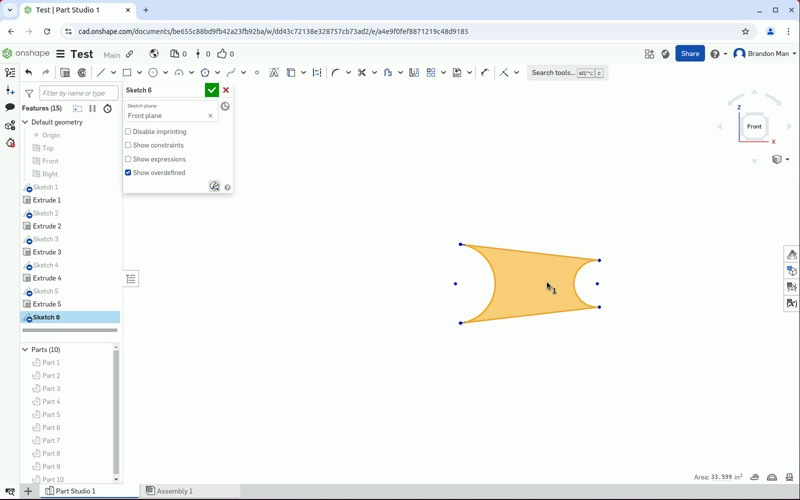
scroll(-6)
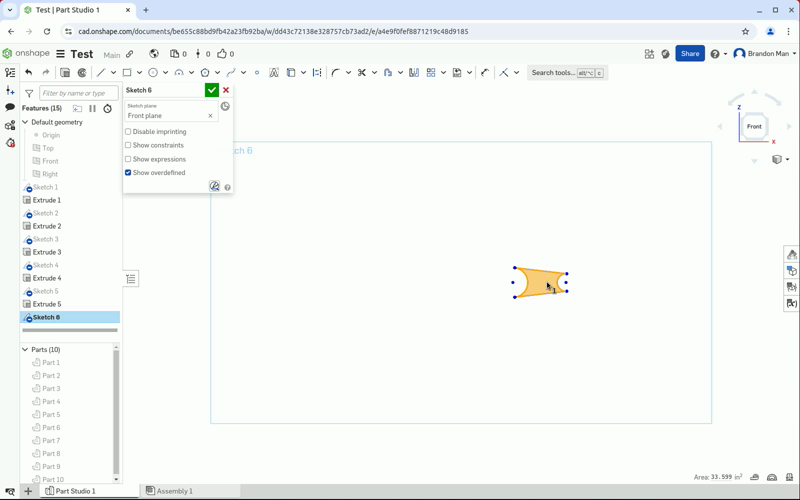
mouse_move(69, 352)
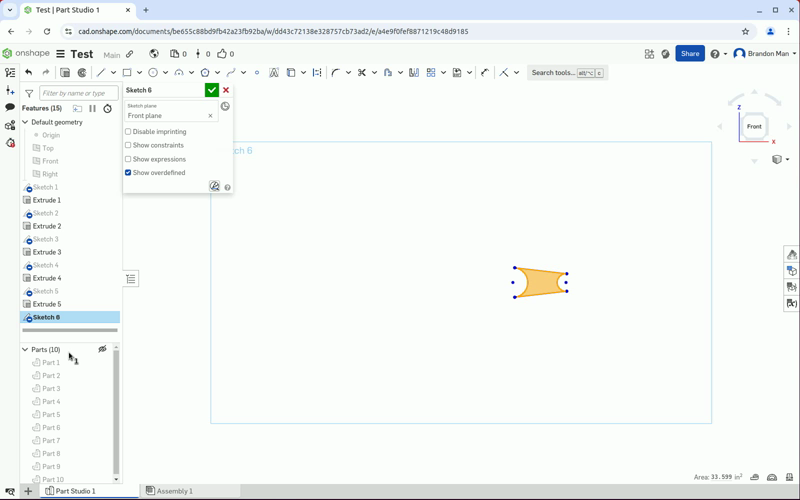
key(shift+y)
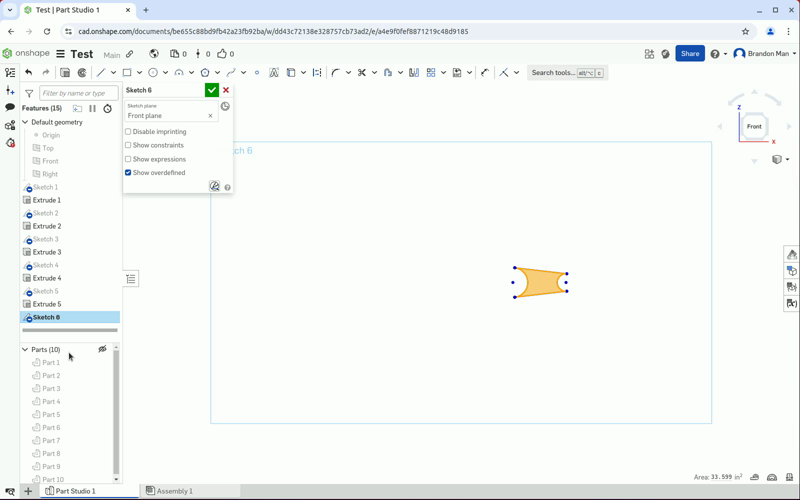
key(shift+e)
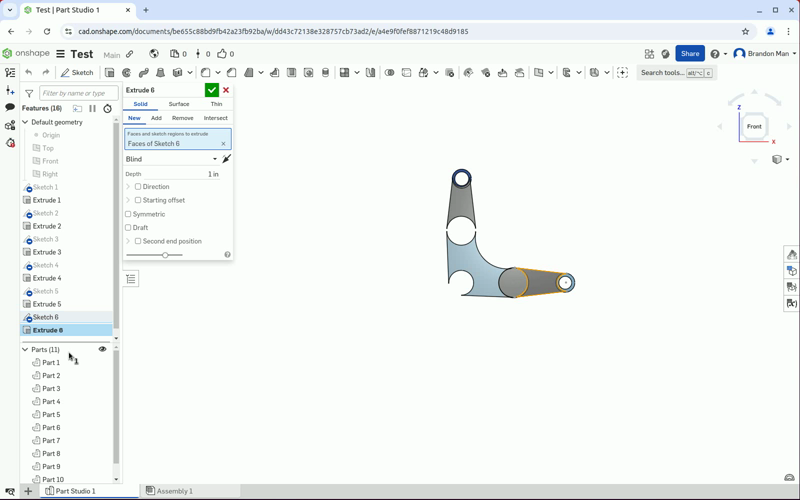
mouse_move(143, 106)
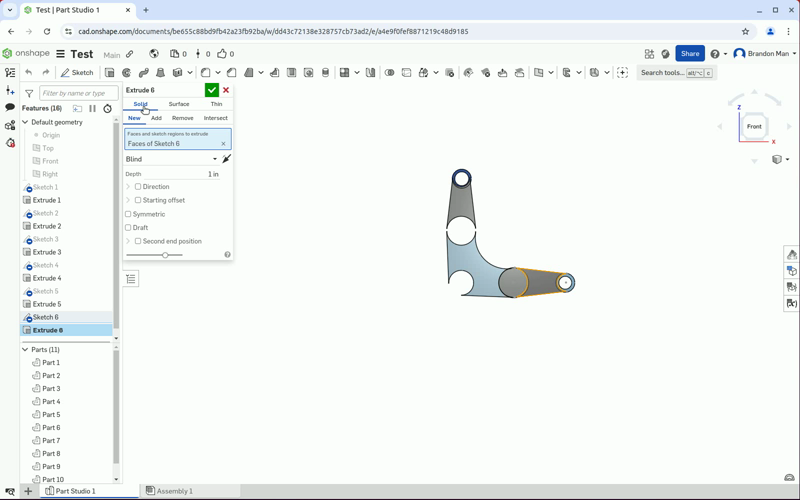
click(143, 106)
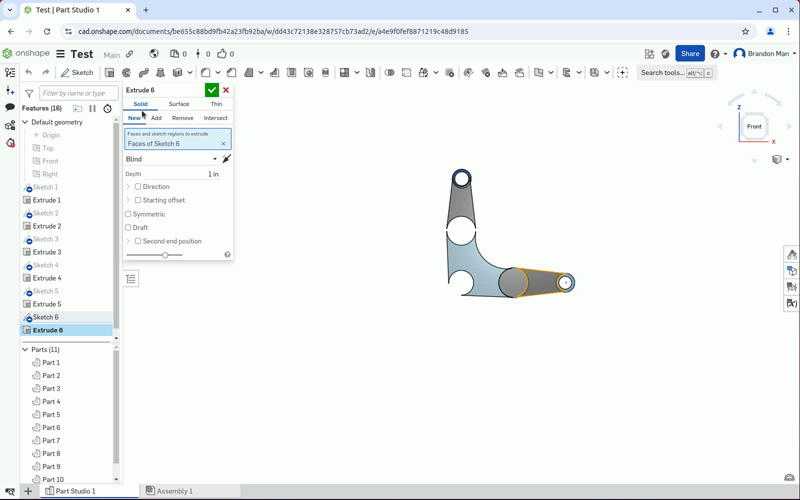
mouse_move(137, 120)
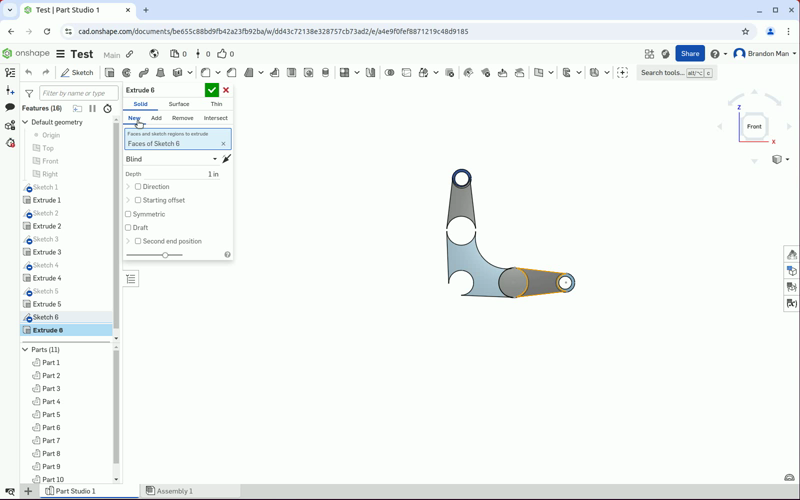
click(137, 120)
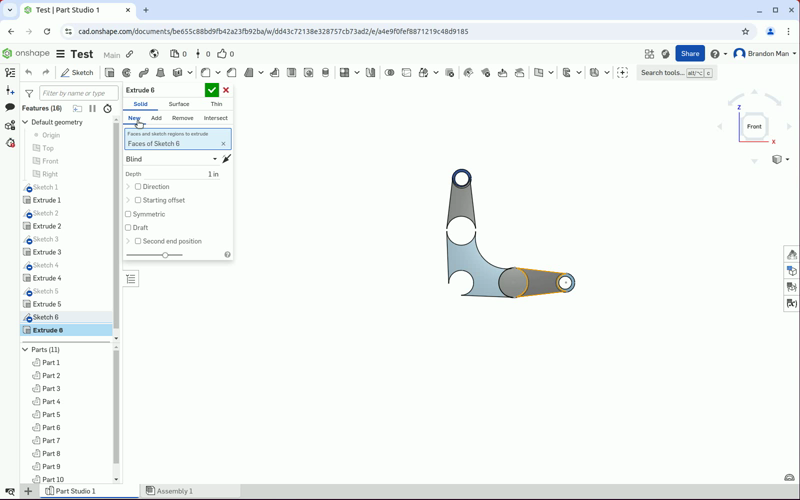
key(tab, 4)
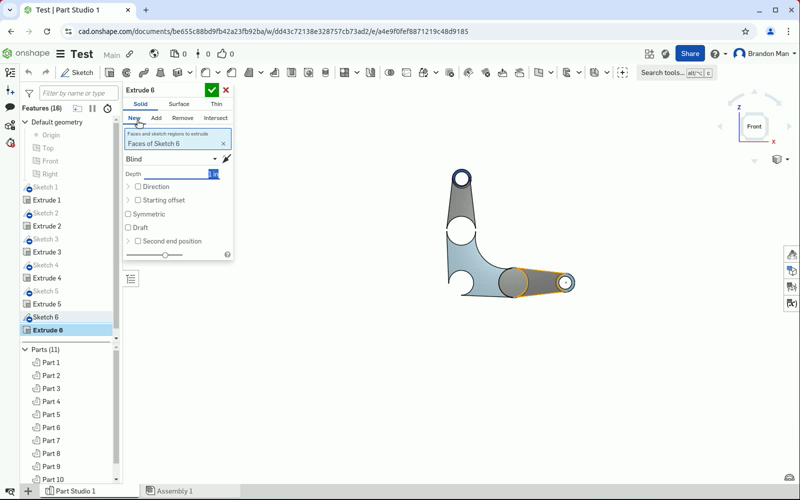
text(2.166)
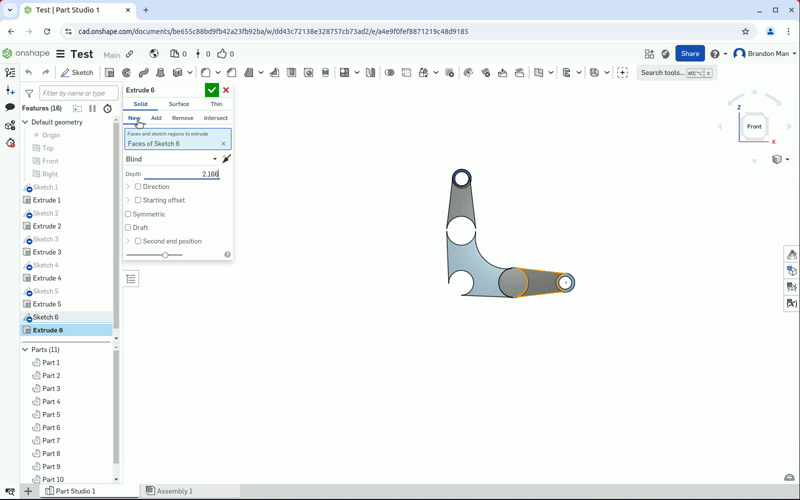
key(enter)
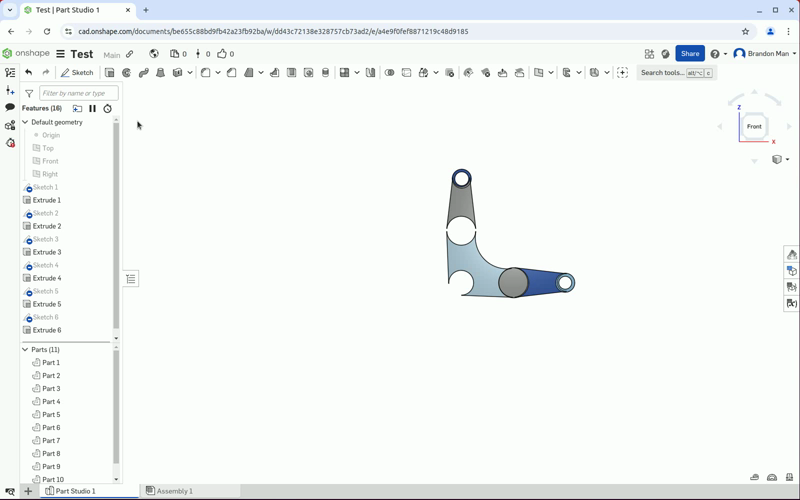
key(shift+h)
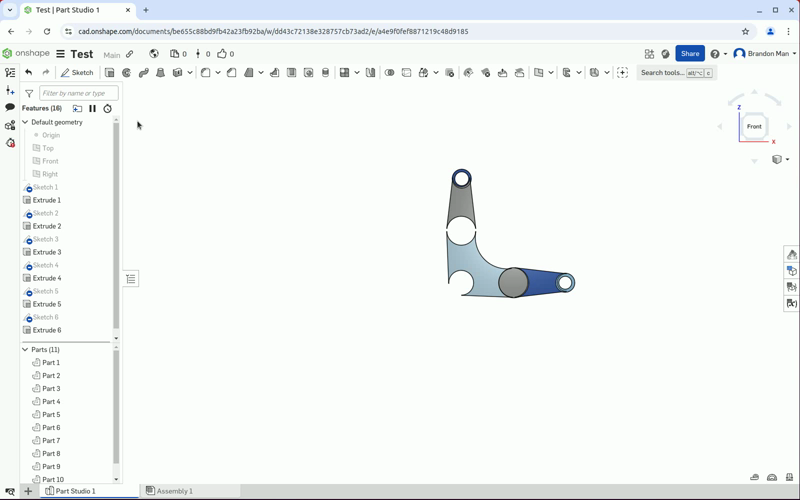
key(shift+h)
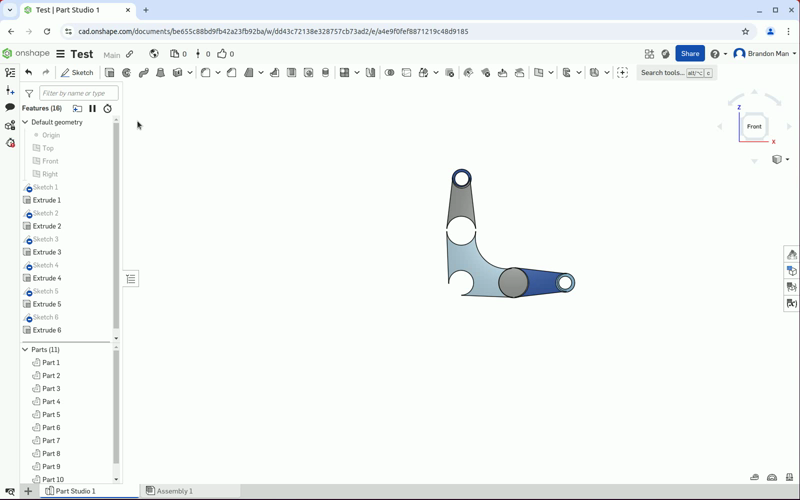
mouse_move(69, 189)
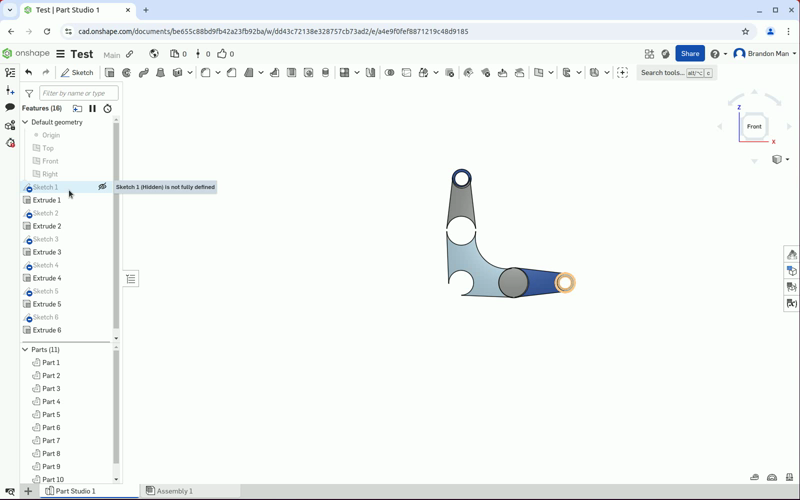
click(69, 189)
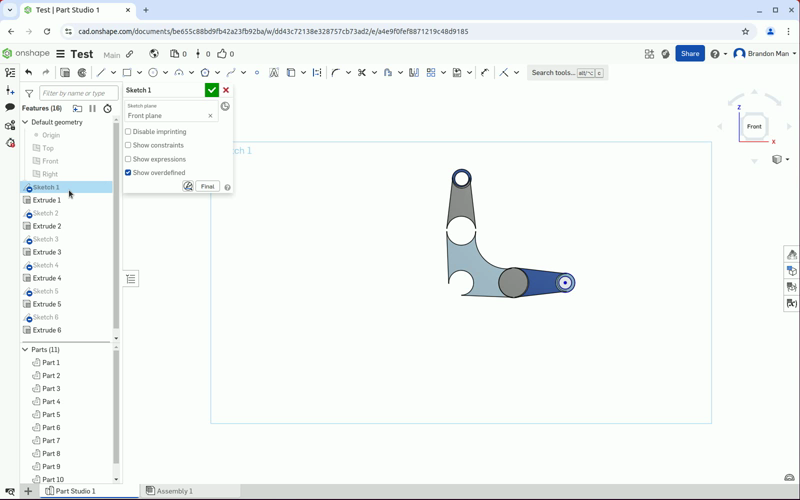
mouse_move(229, 92)
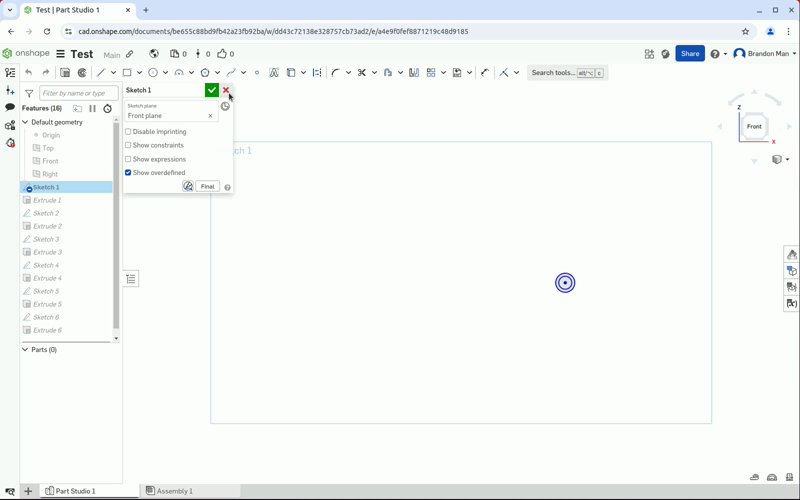
click(229, 92)
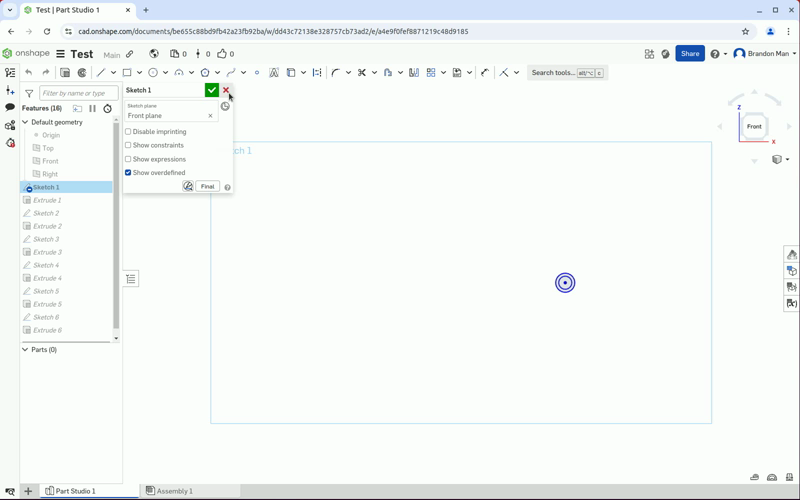
key(shift+s)
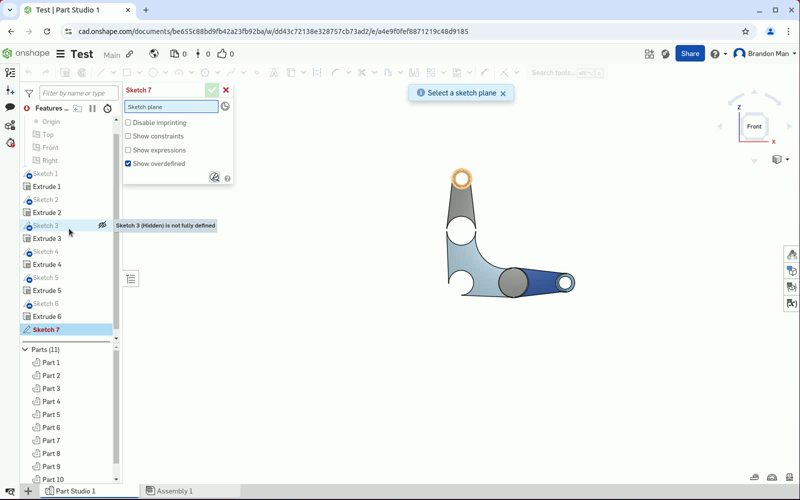
scroll(3)
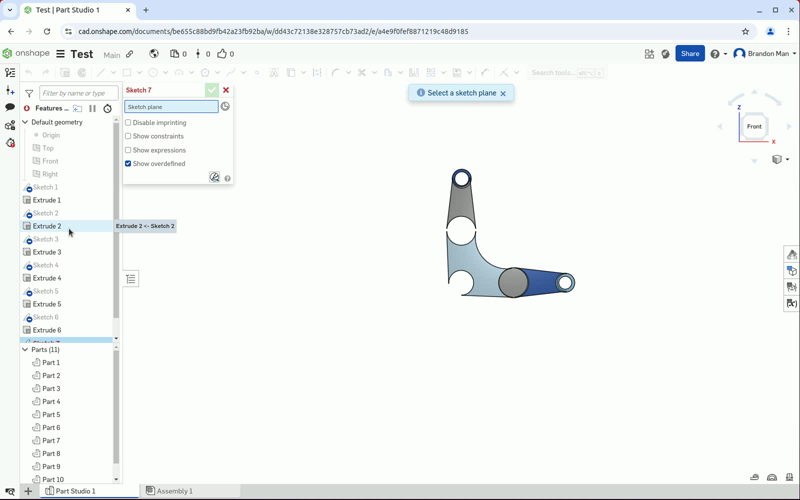
mouse_move(69, 163)
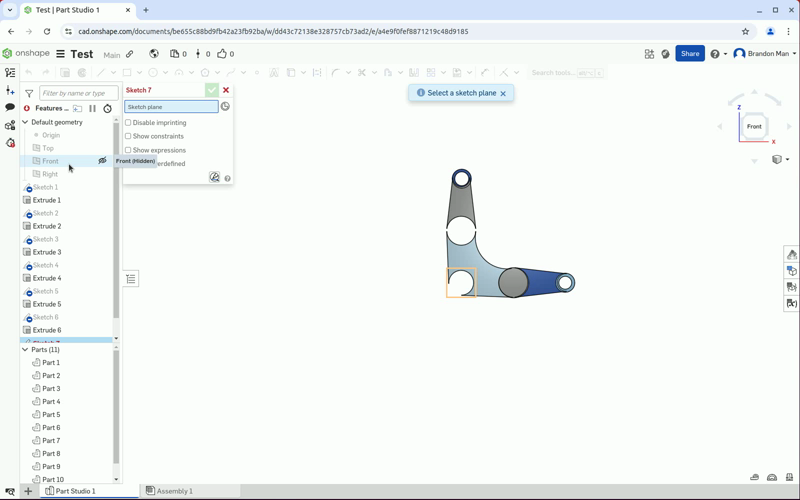
click(69, 163)
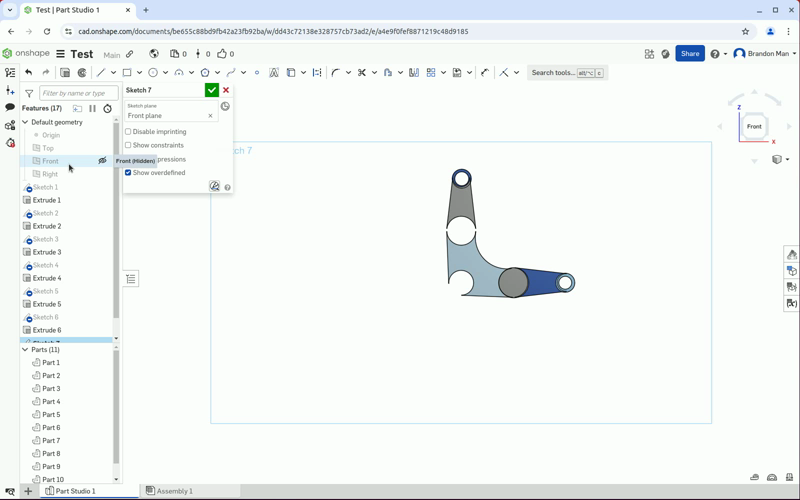
mouse_move(69, 352)
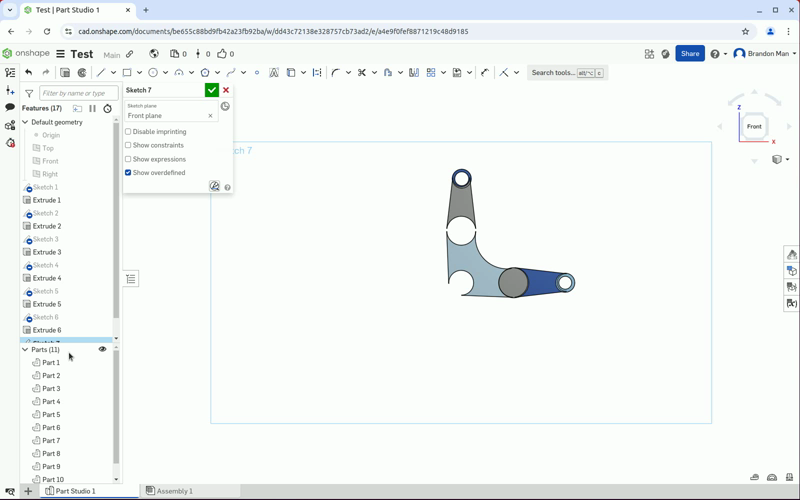
key(y)
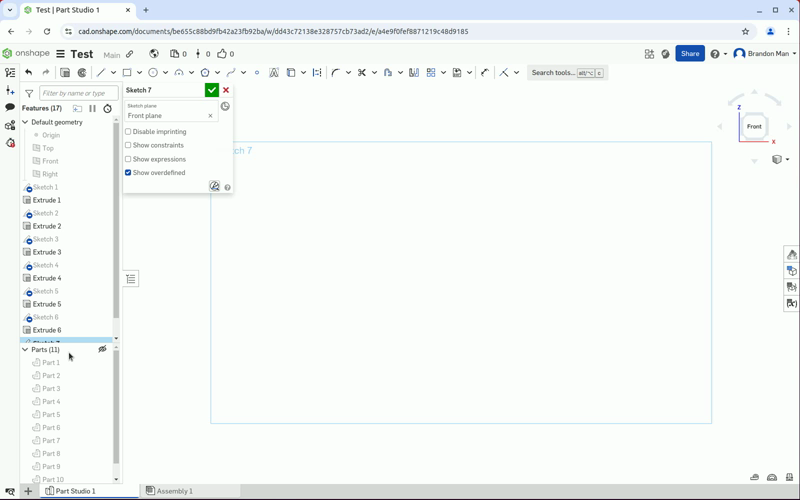
key(c)
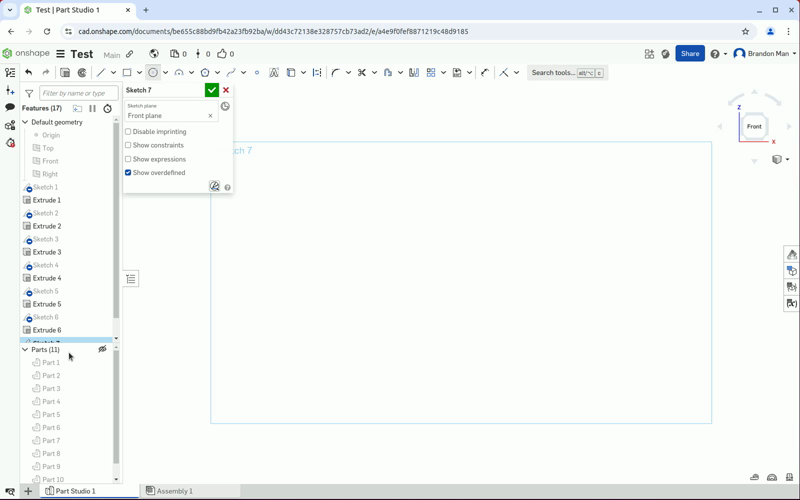
key_down(shift)
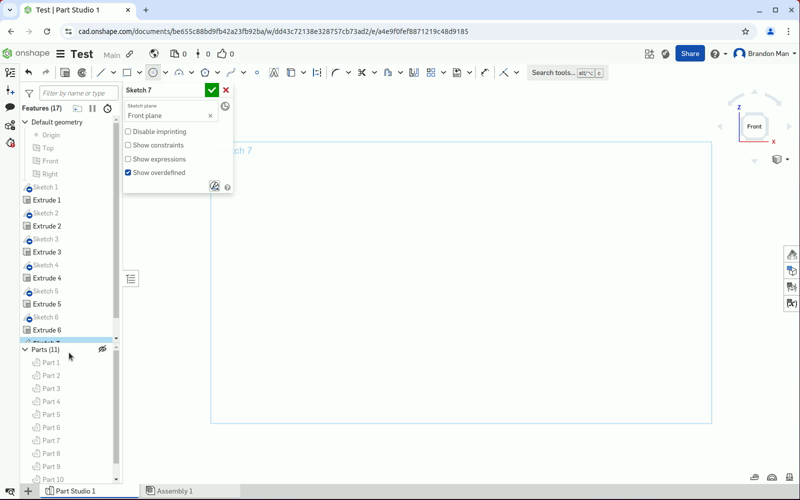
mouse_move(460, 282)
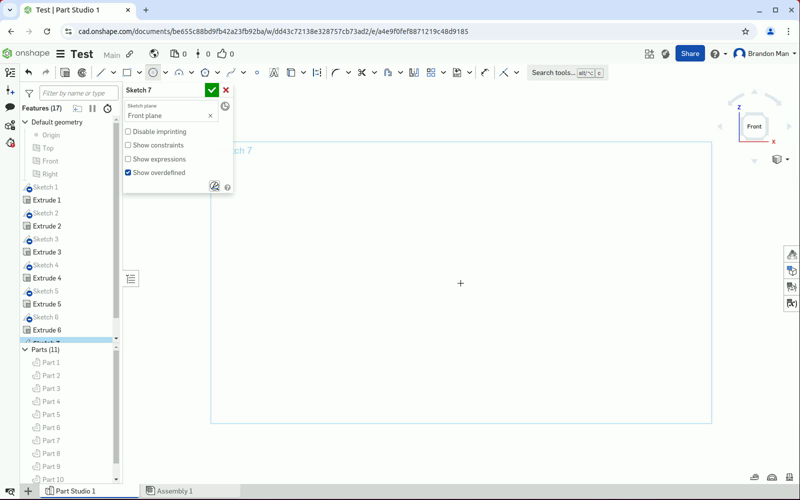
click(460, 282)
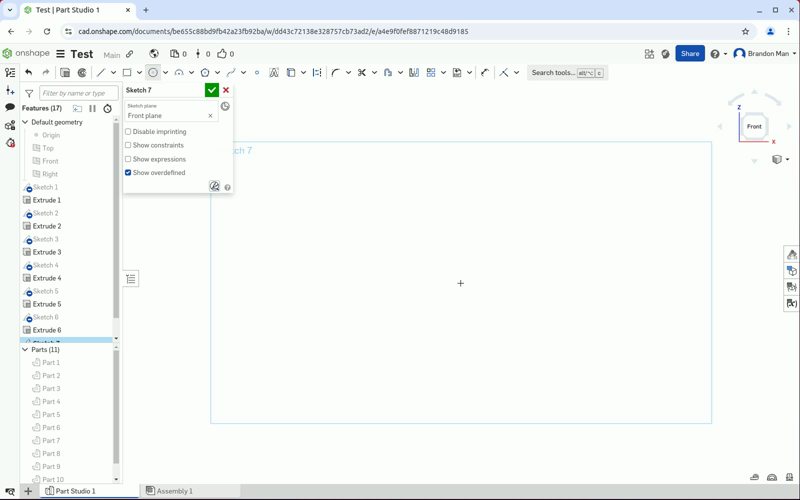
key_up(shift)
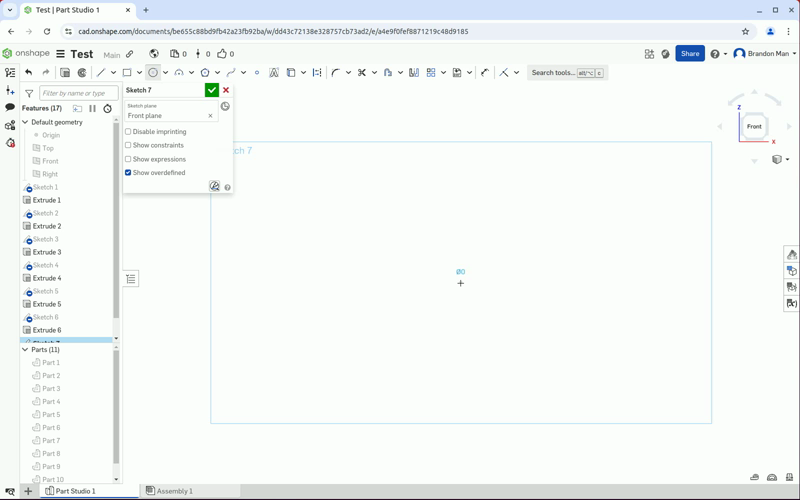
mouse_move(473, 282)
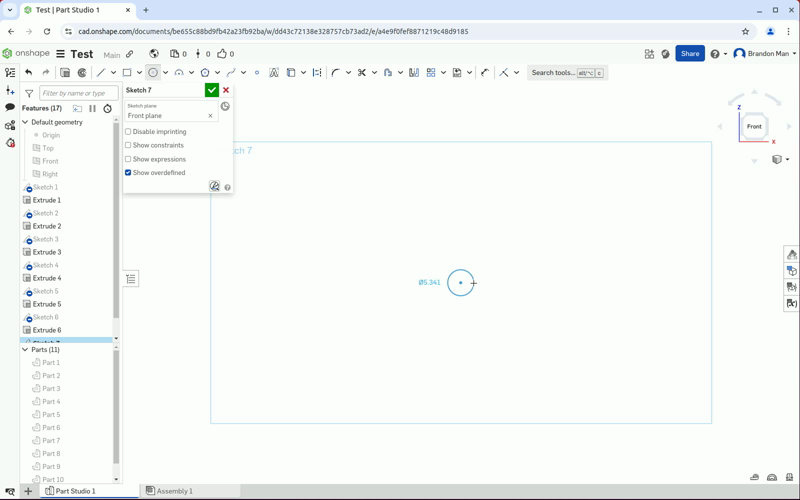
click(473, 282)
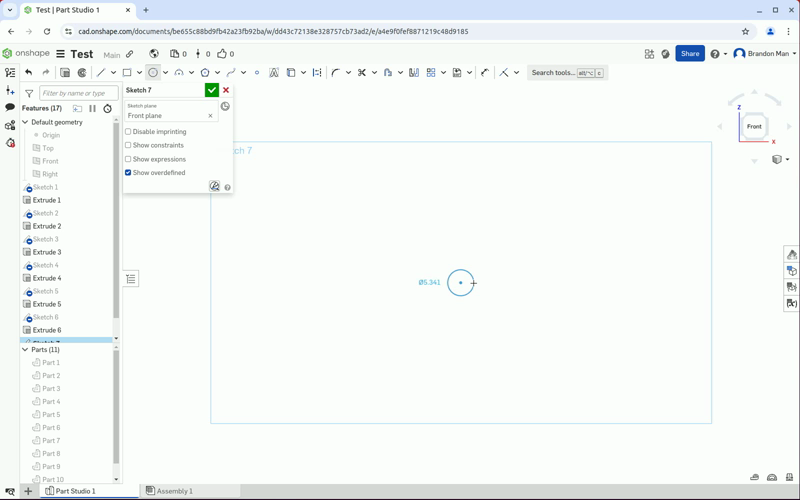
key(esc)
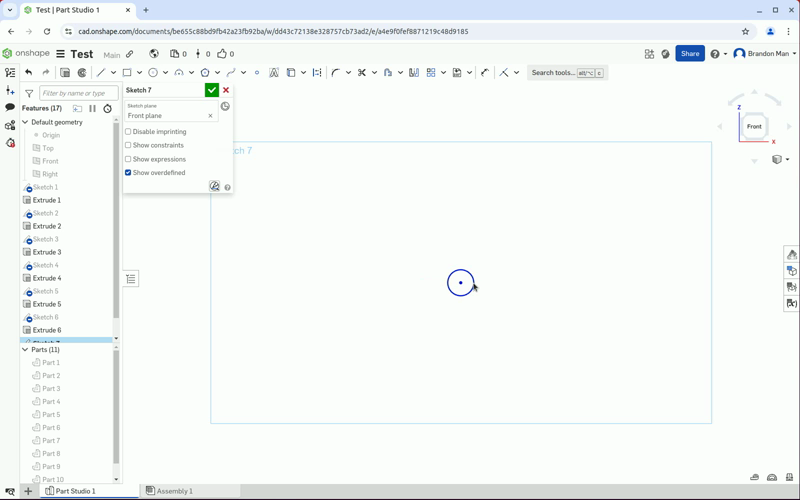
key(c)
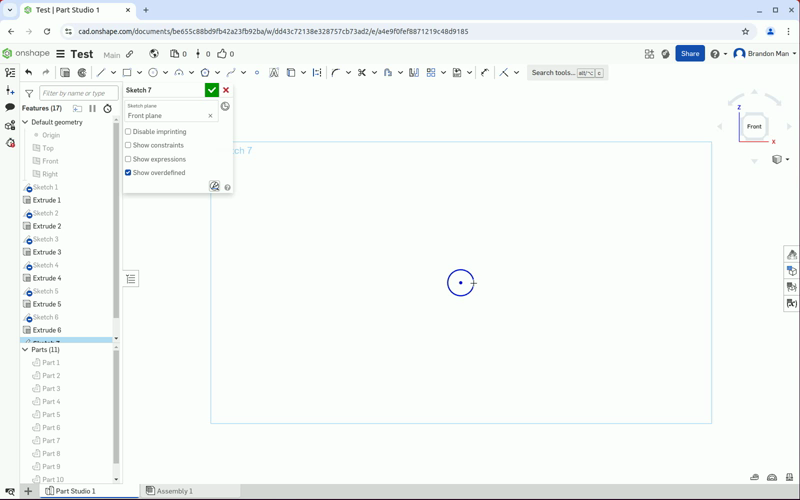
key_down(shift)
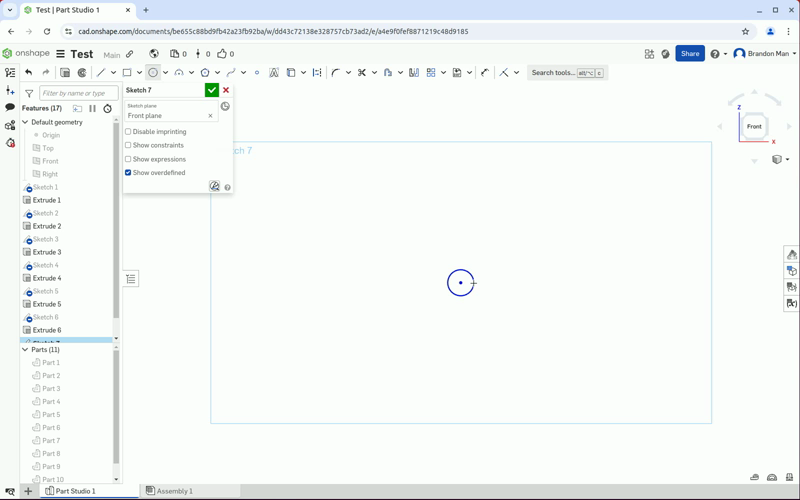
mouse_move(460, 282)
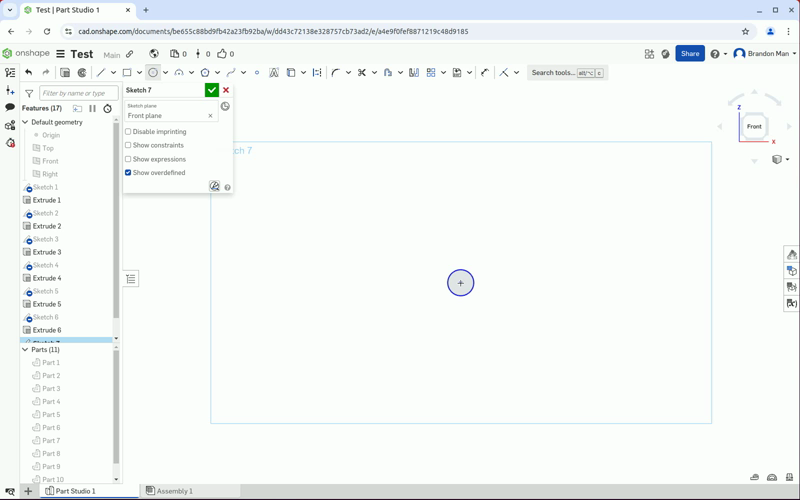
click(460, 282)
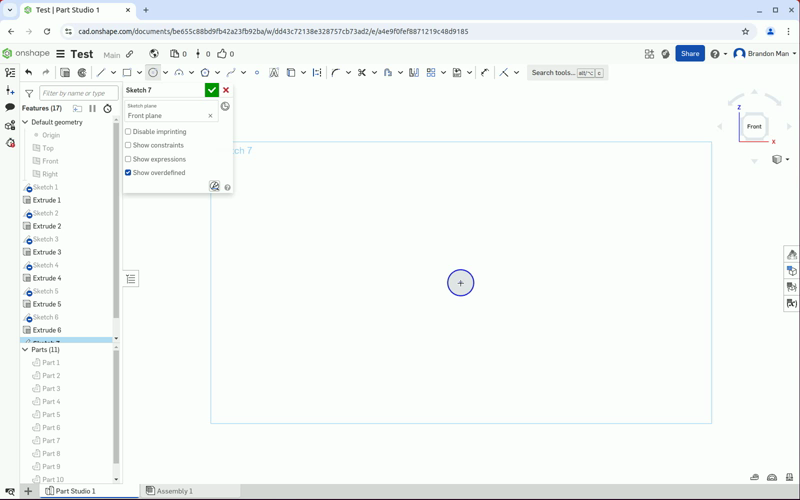
key_up(shift)
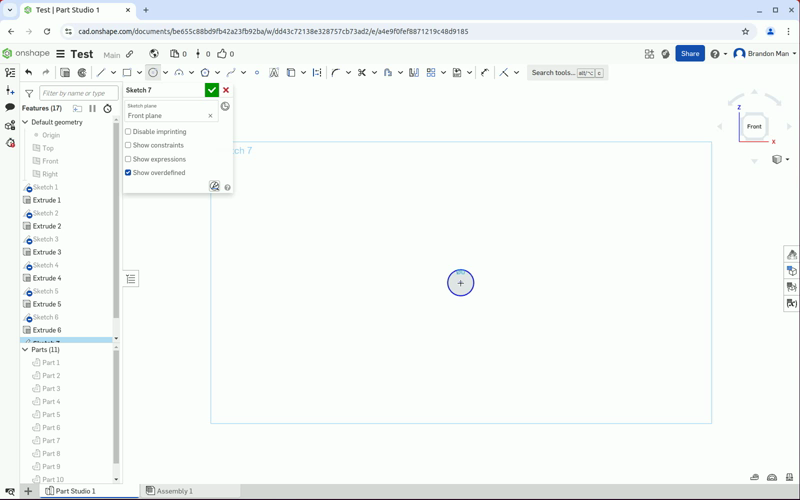
mouse_move(467, 282)
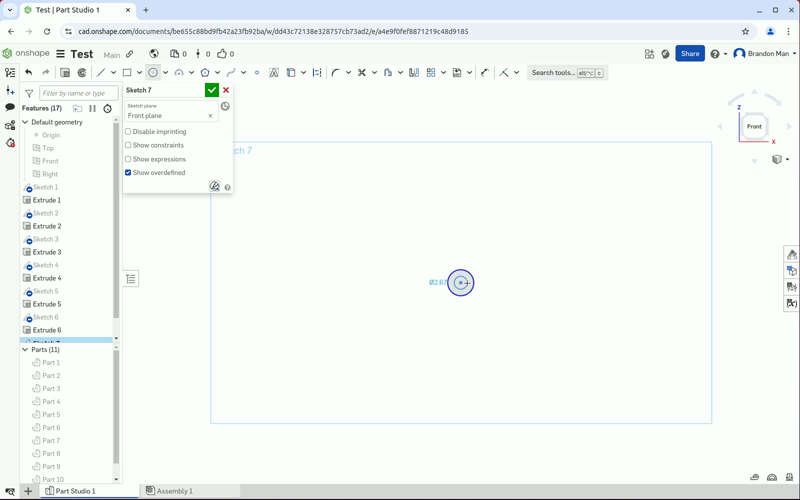
click(467, 282)
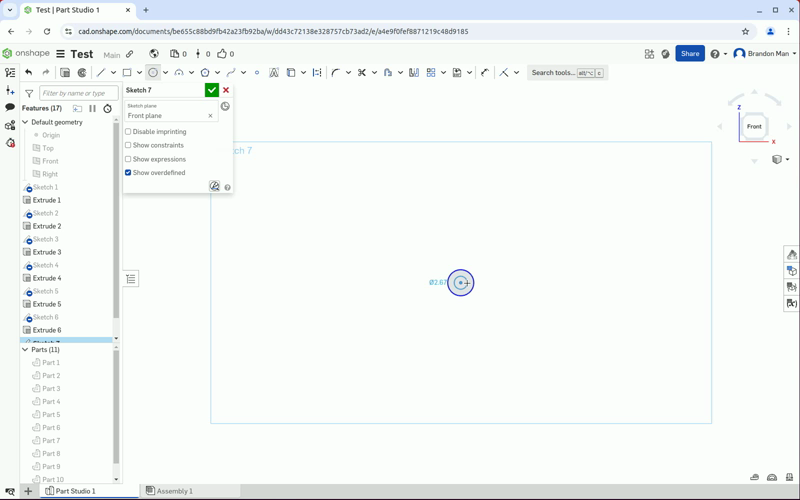
key(esc)
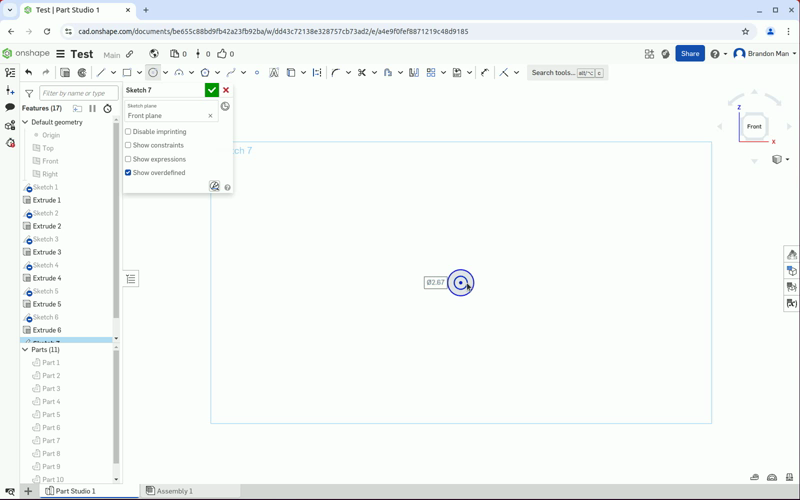
mouse_move(469, 273)
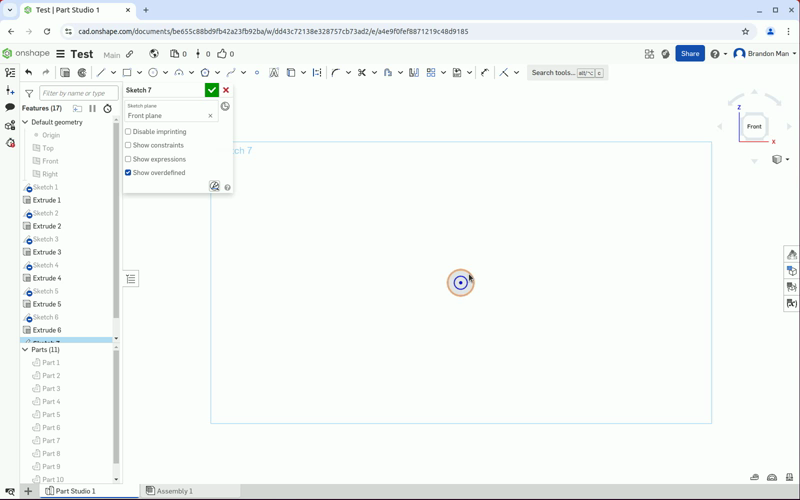
scroll(6)
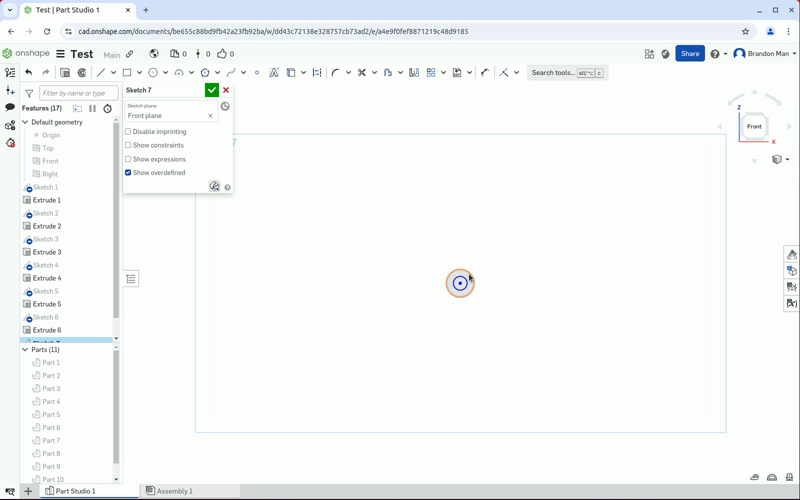
scroll(6)
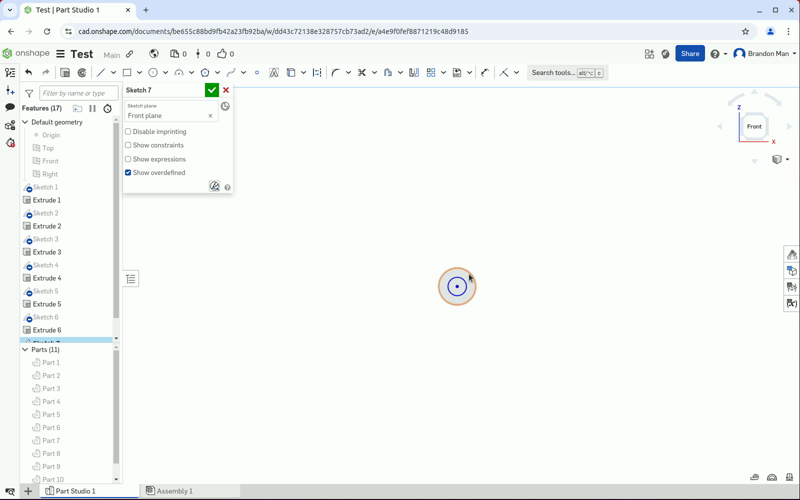
scroll(6)
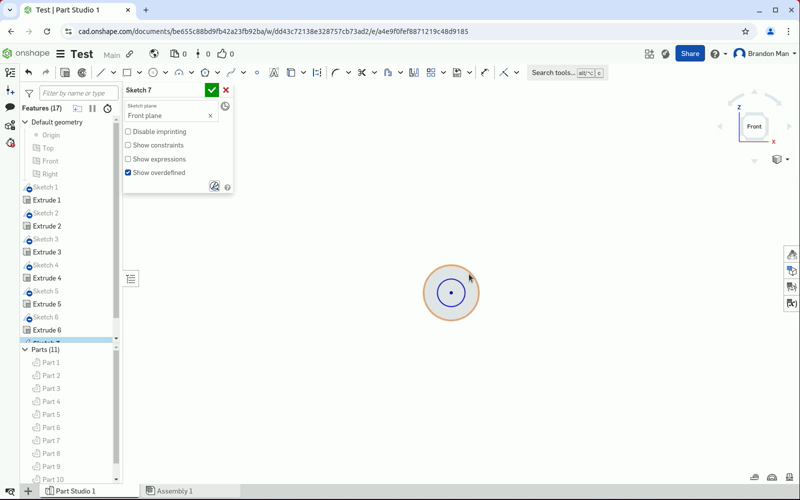
scroll(6)
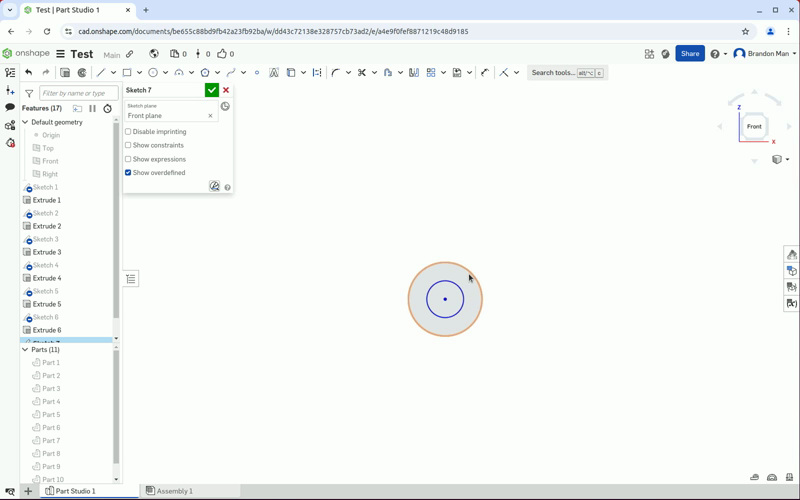
scroll(6)
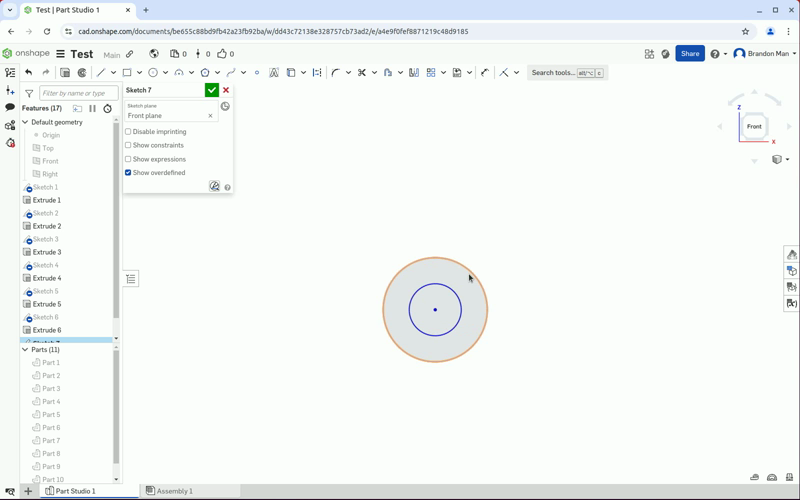
scroll(6)
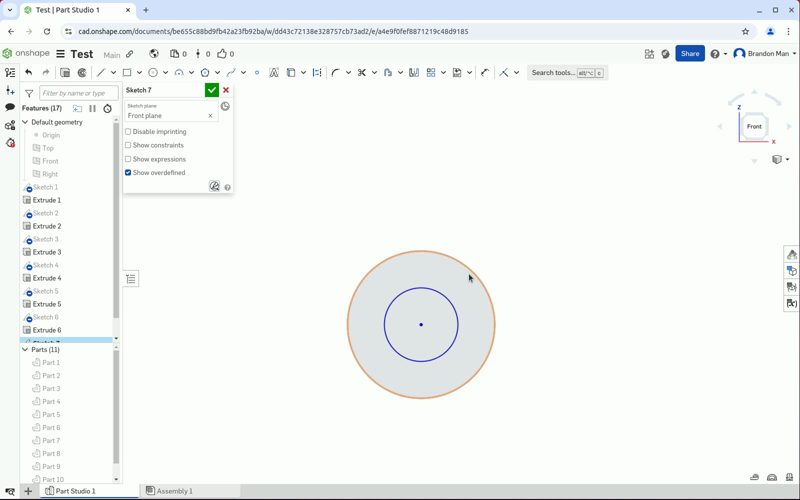
scroll(6)
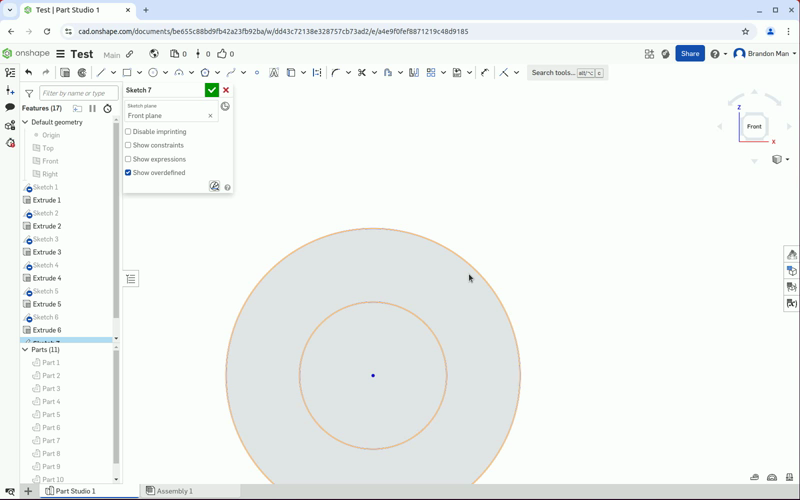
click(469, 273)
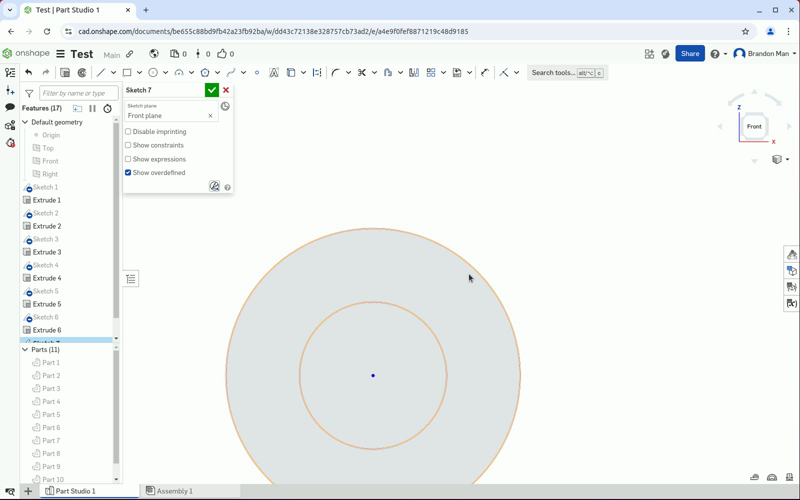
scroll(-6)
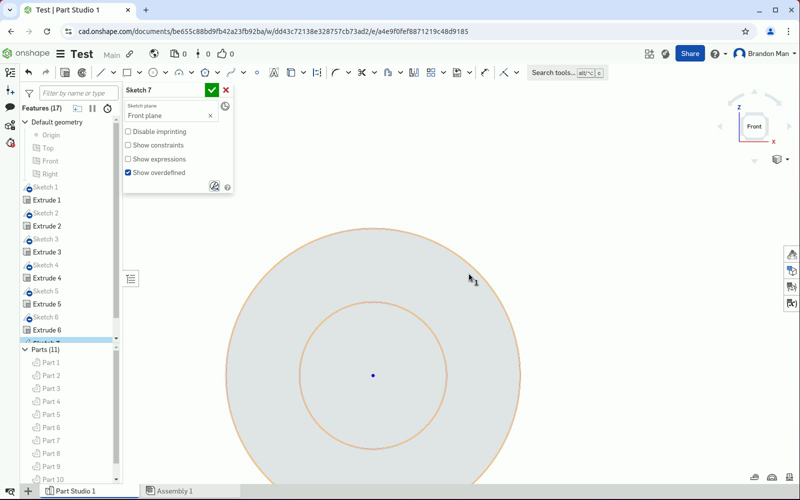
scroll(-6)
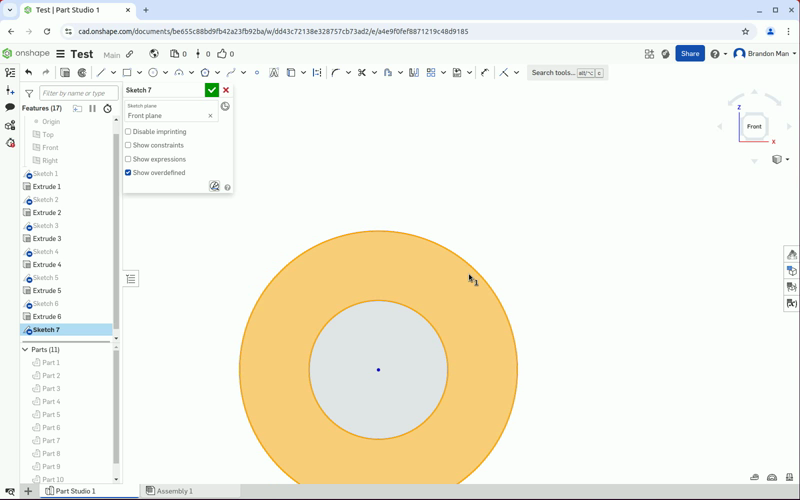
scroll(-6)
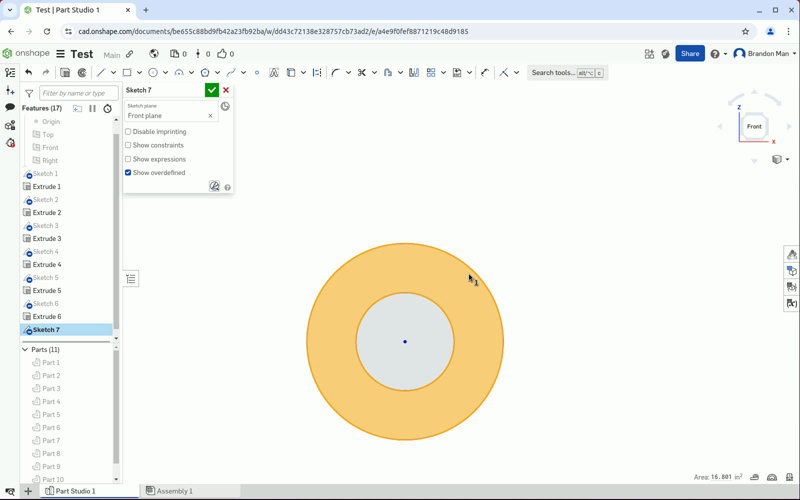
scroll(-6)
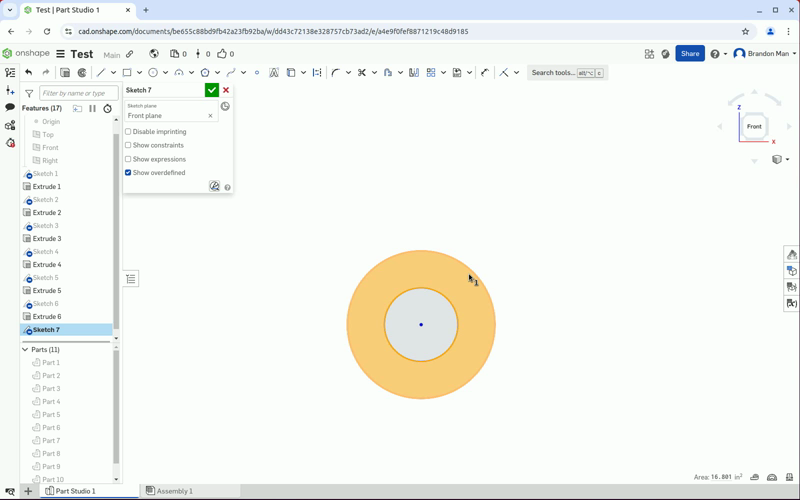
scroll(-6)
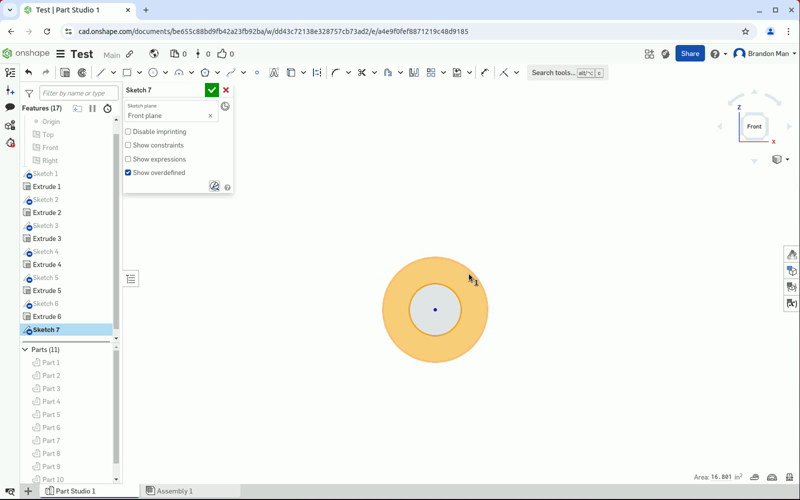
scroll(-6)
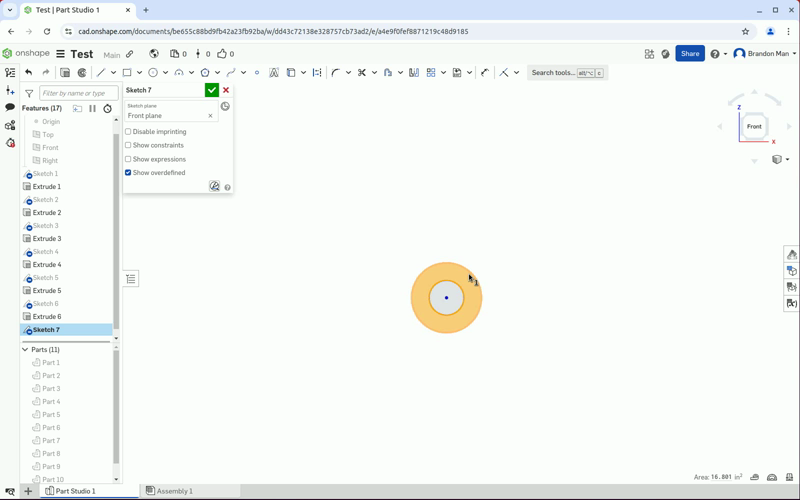
scroll(-6)
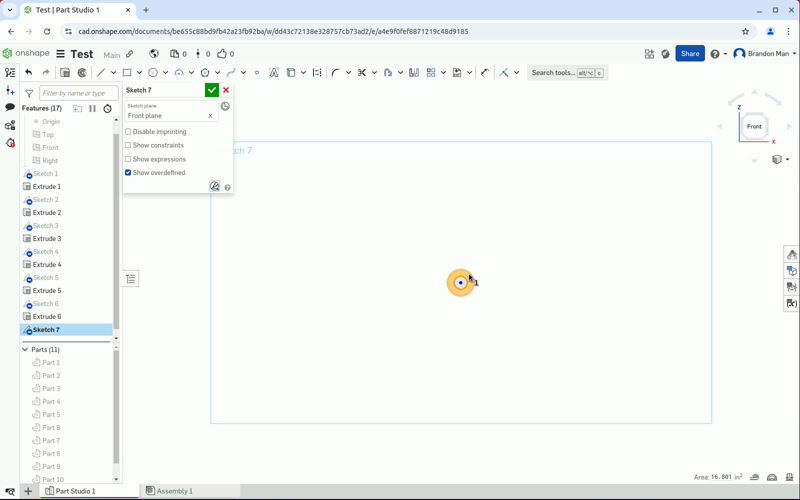
mouse_move(69, 352)
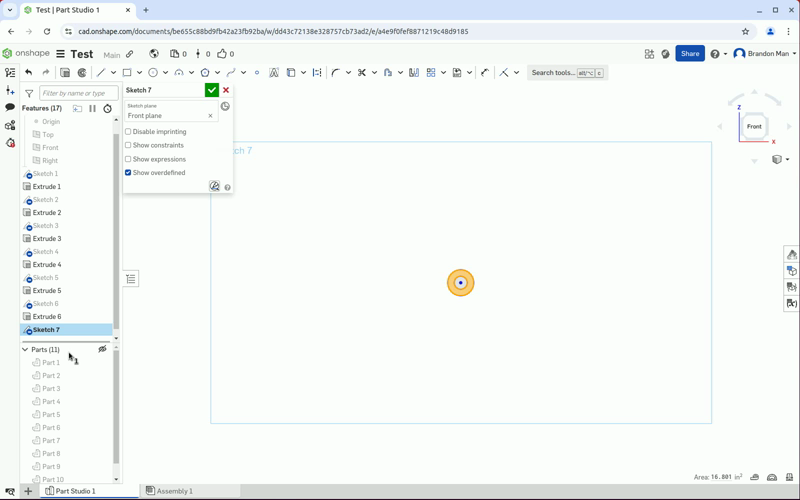
key(shift+y)
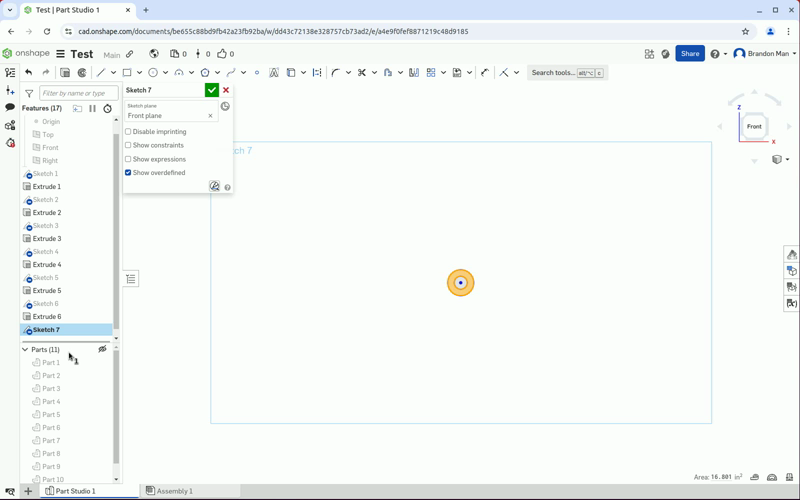
key(shift+e)
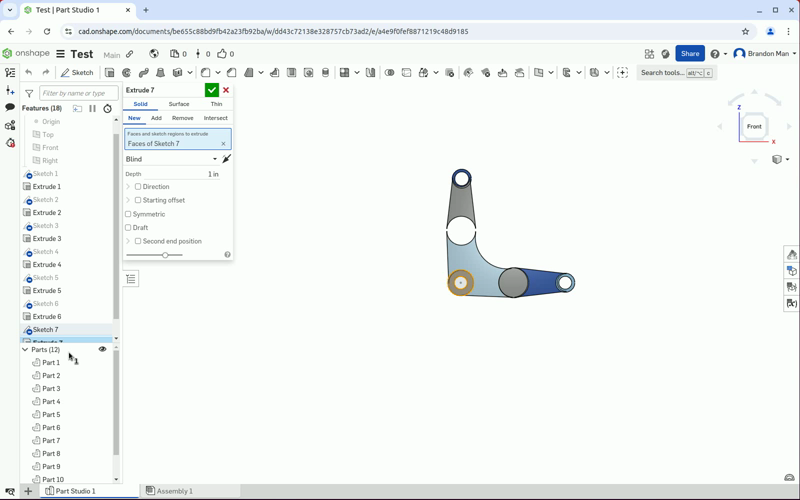
mouse_move(143, 106)
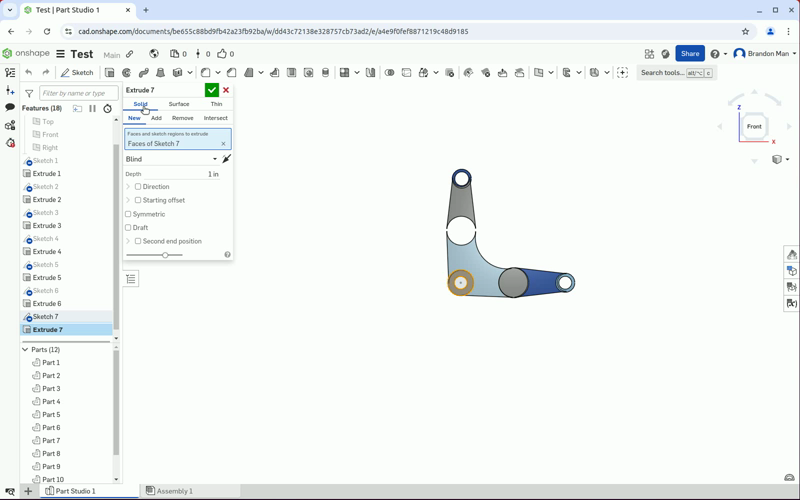
click(143, 106)
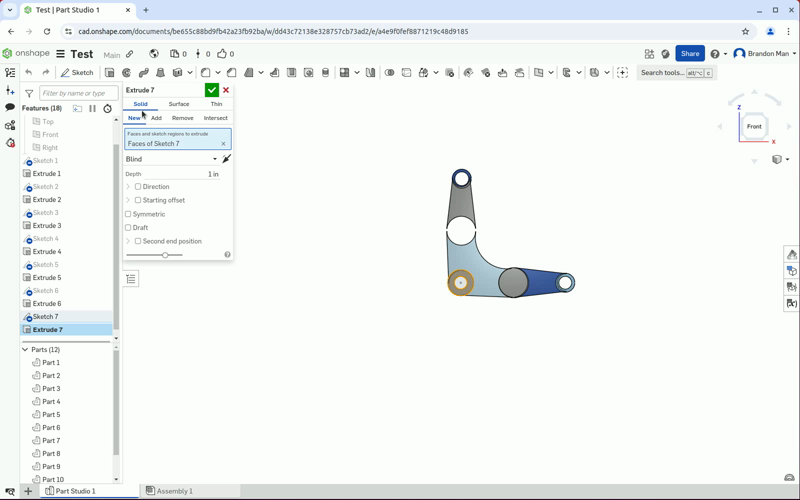
mouse_move(137, 120)
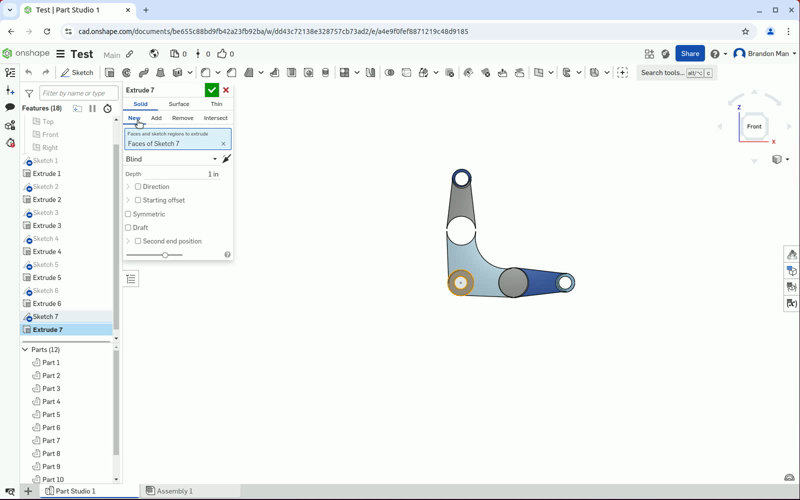
click(137, 120)
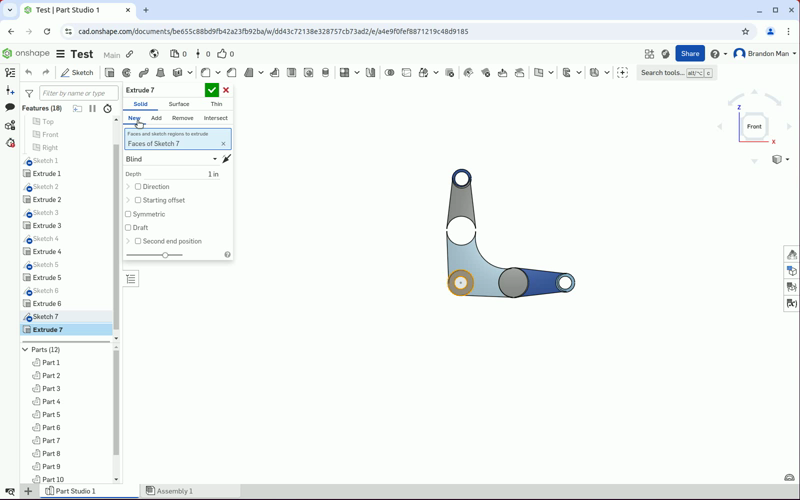
key(tab, 4)
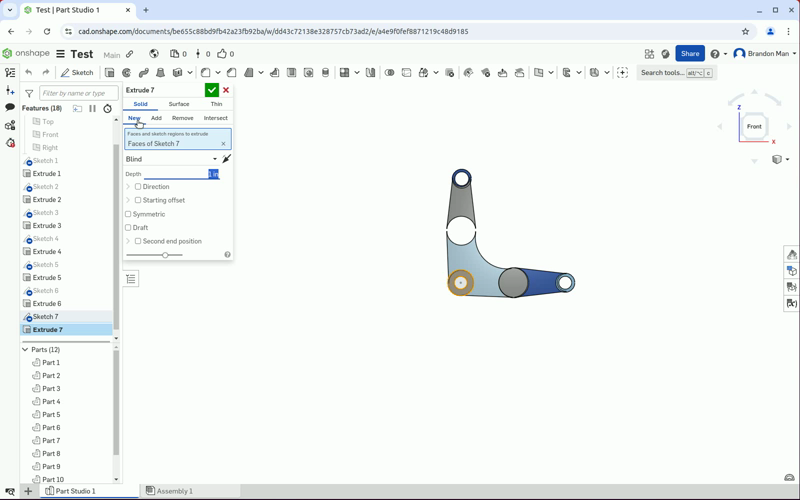
text(2.166)
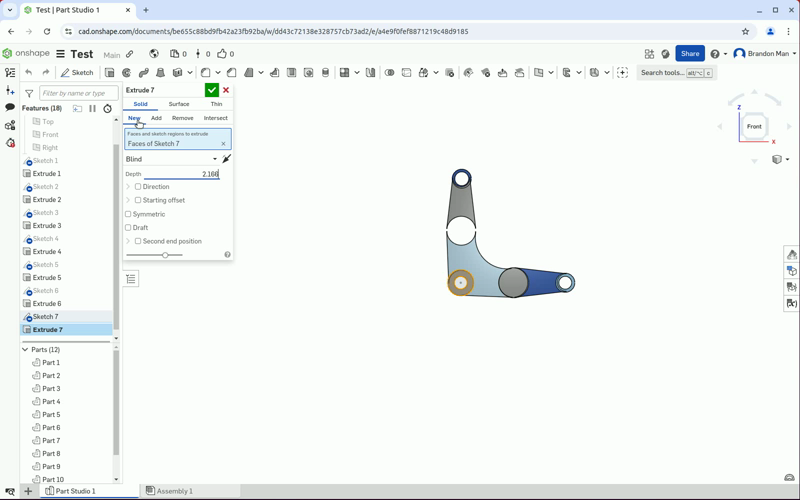
key(enter)
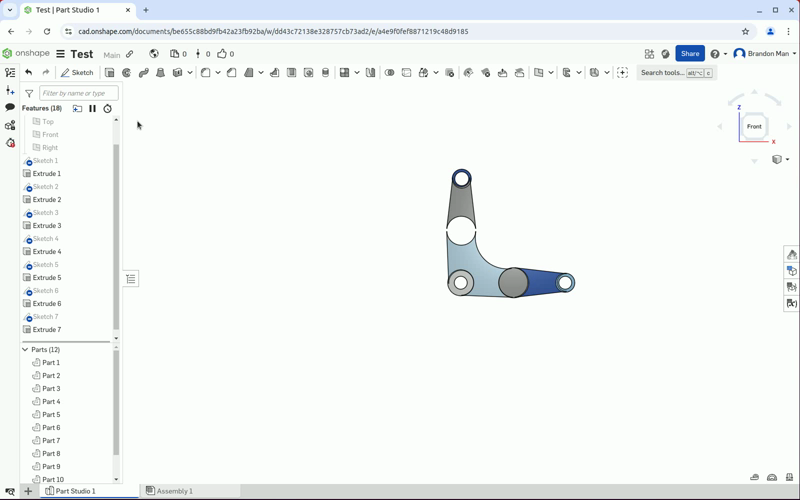
key(shift+h)
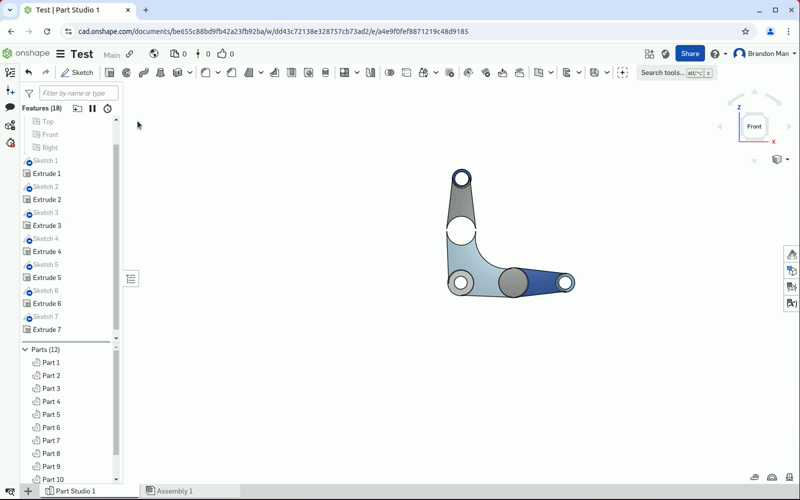
key(shift+h)
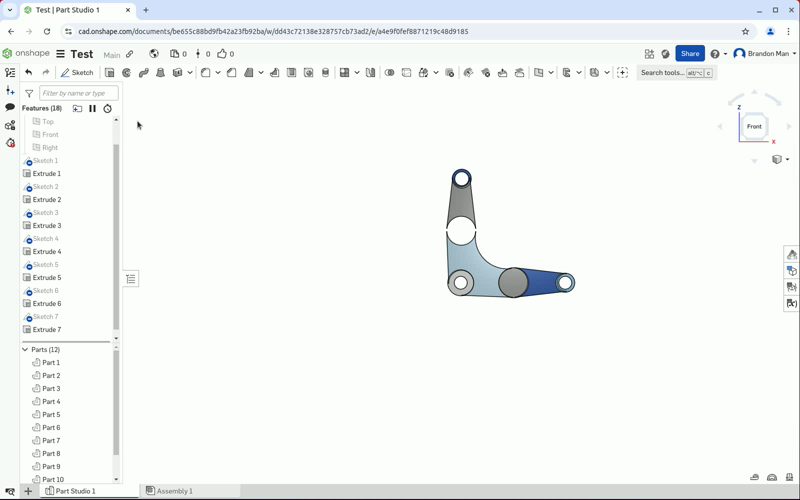
mouse_move(69, 163)
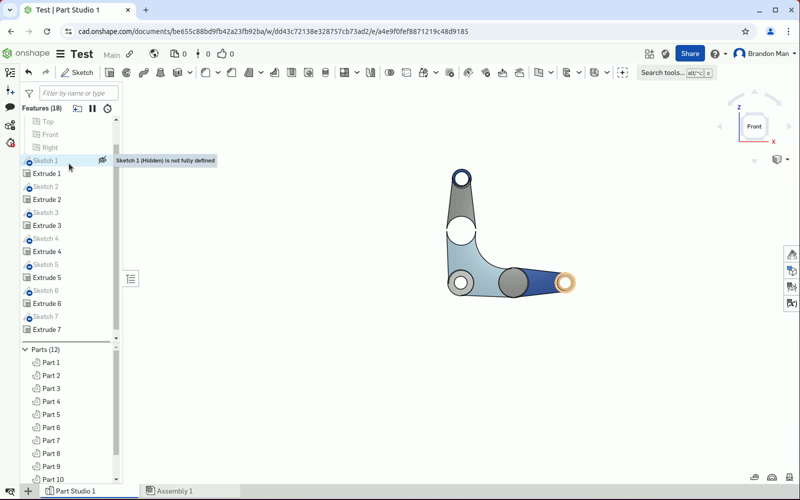
click(69, 163)
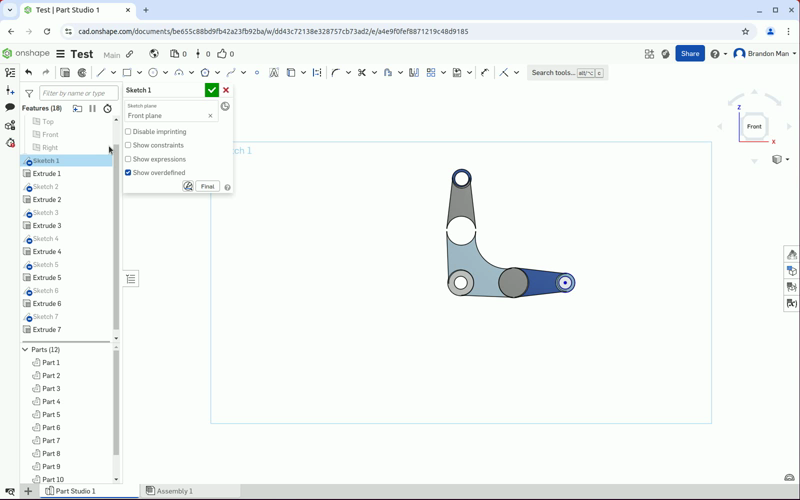
mouse_move(229, 92)
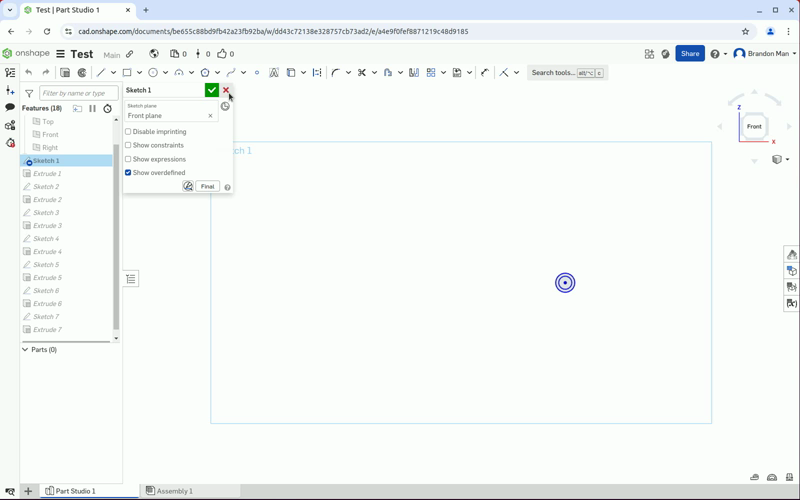
click(229, 92)
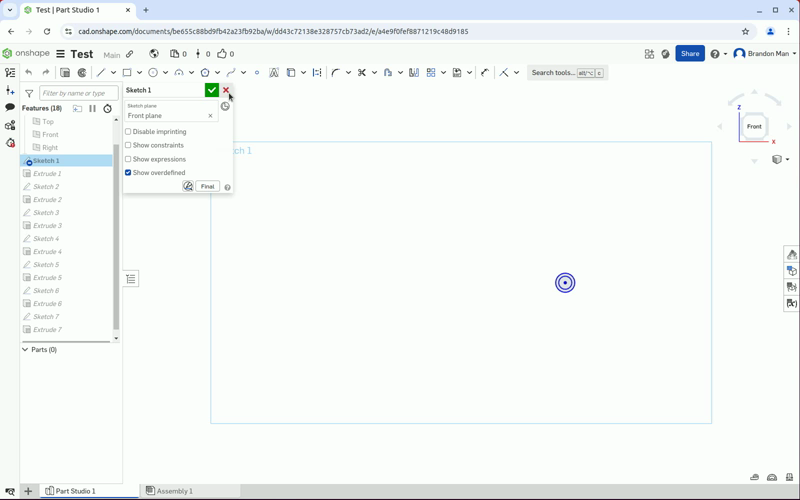
key(shift+s)
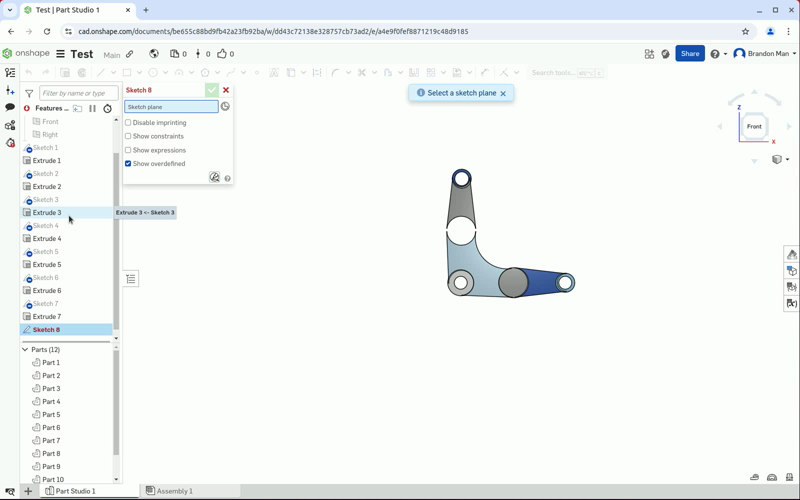
scroll(3)
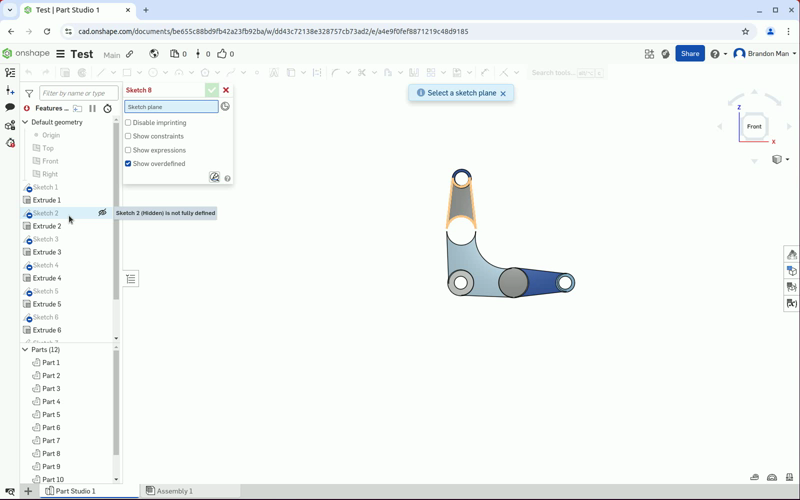
mouse_move(69, 163)
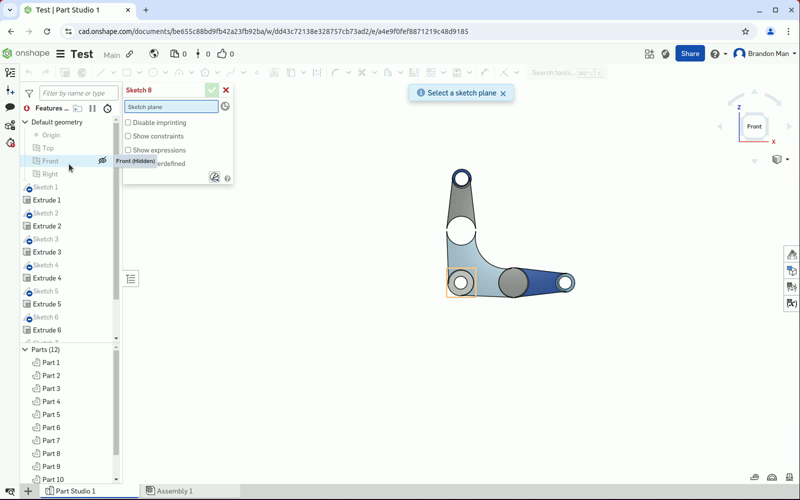
click(69, 163)
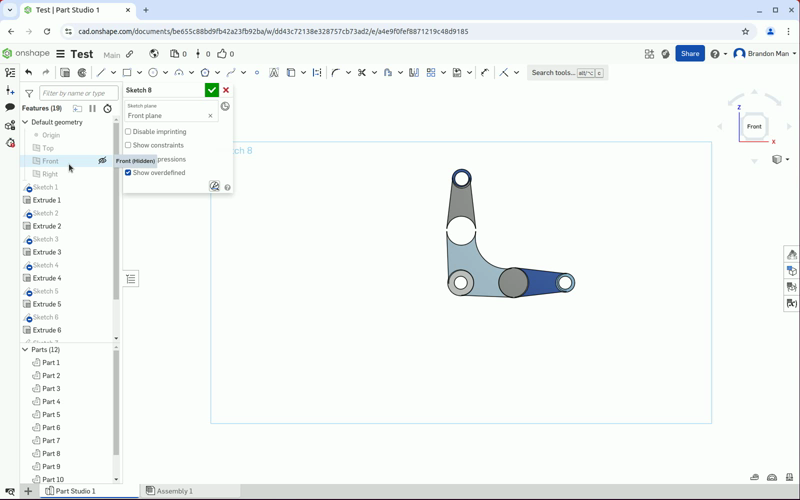
mouse_move(69, 352)
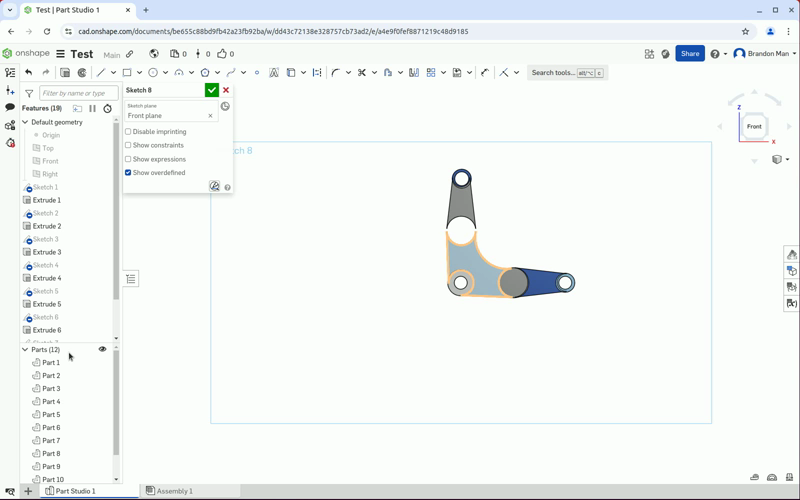
key(y)
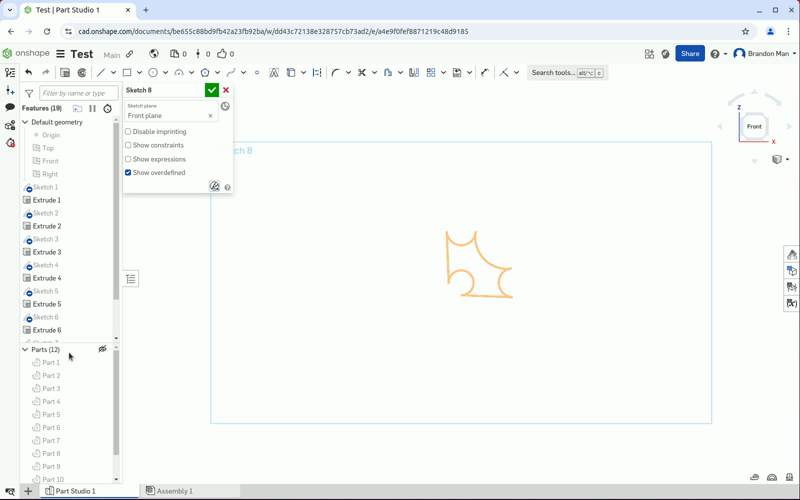
key(c)
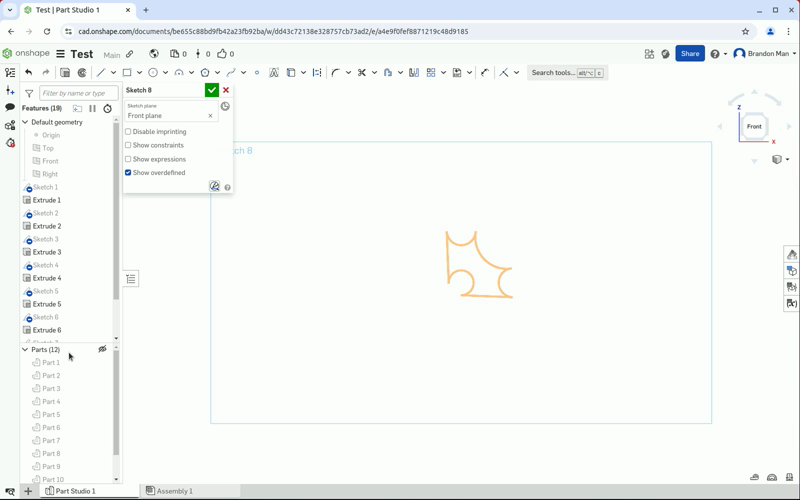
key_down(shift)
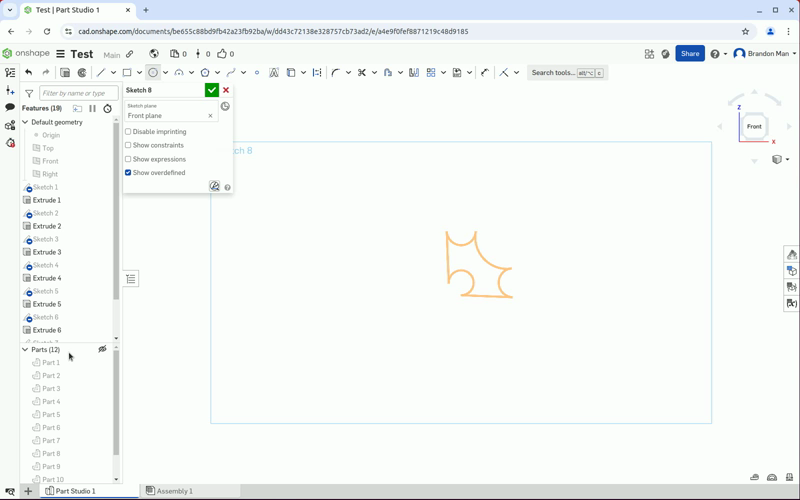
mouse_move(461, 231)
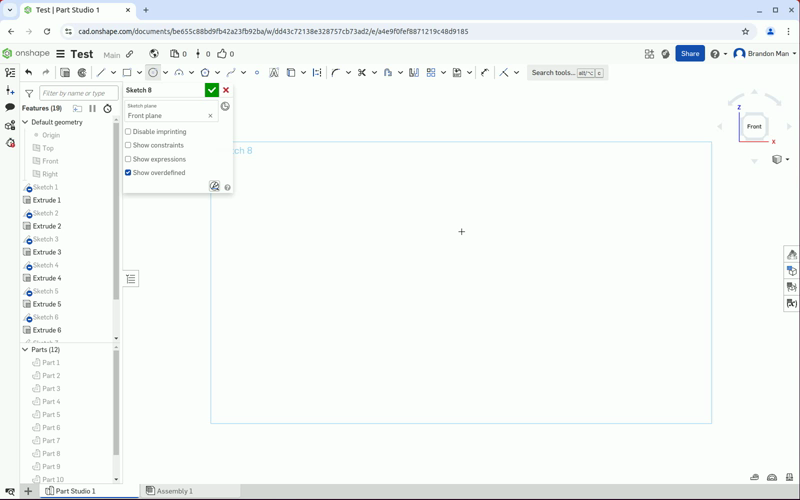
click(461, 231)
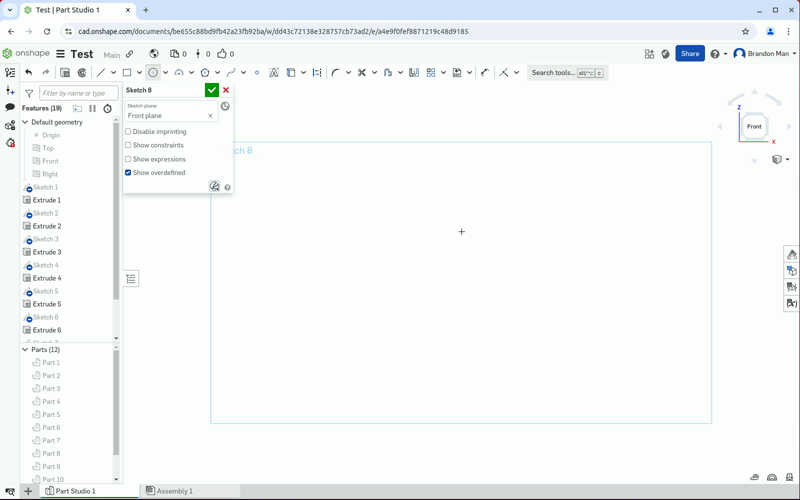
key_up(shift)
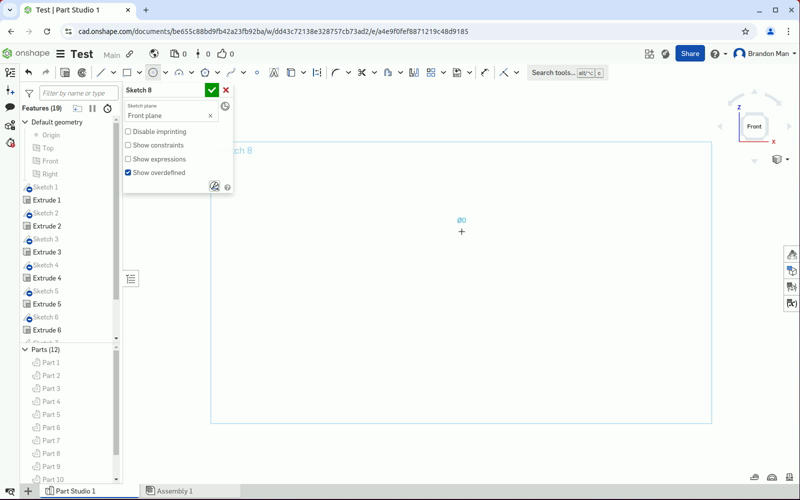
mouse_move(477, 231)
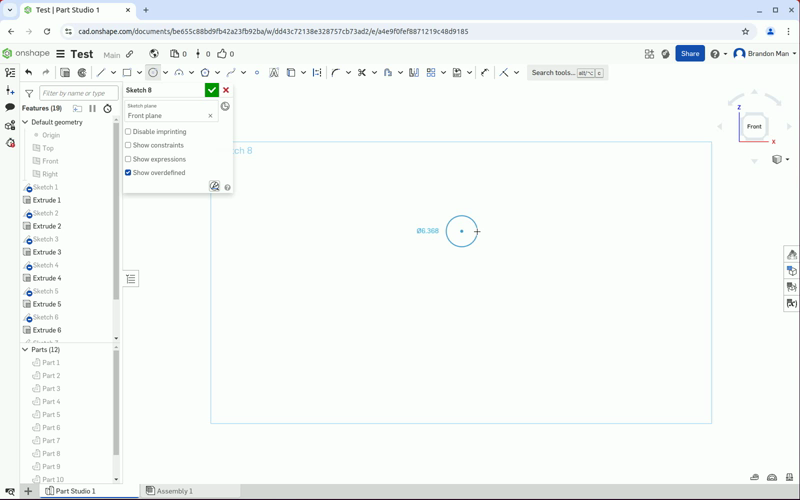
click(477, 231)
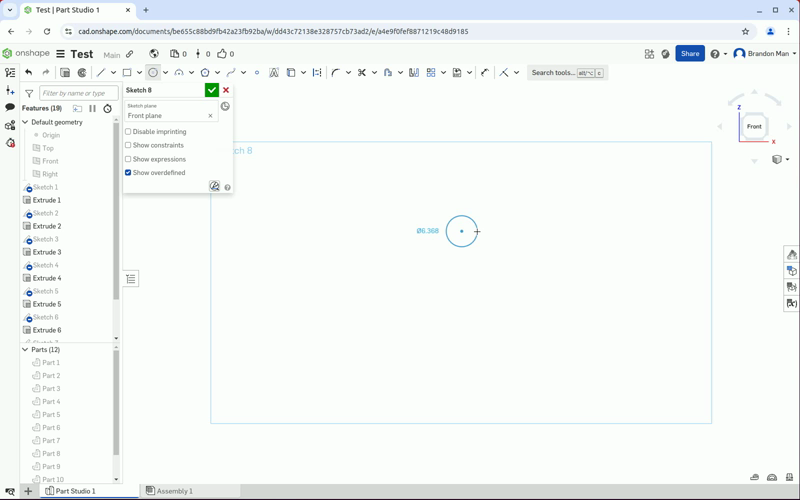
key(esc)
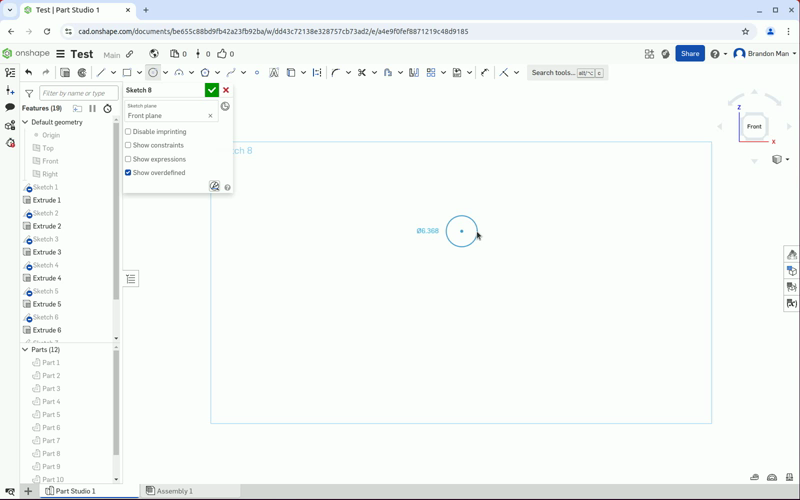
mouse_move(473, 227)
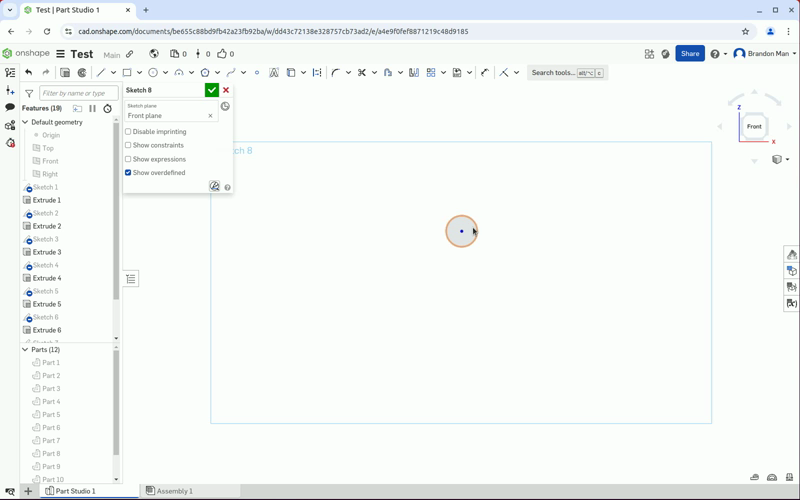
scroll(6)
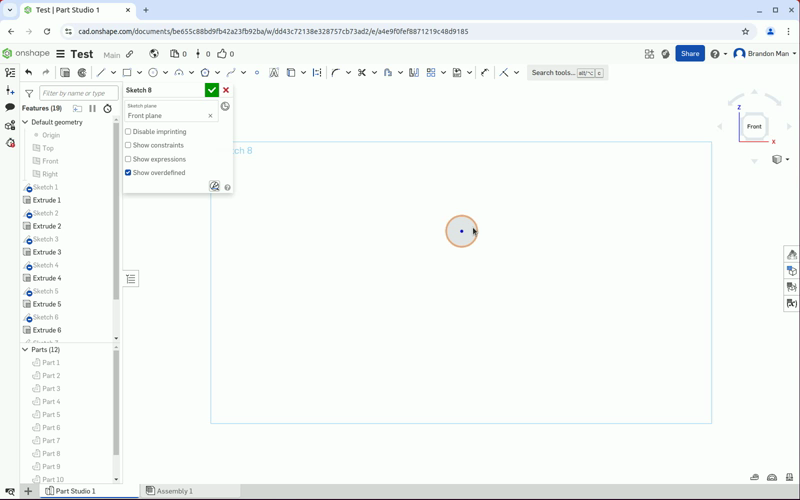
scroll(6)
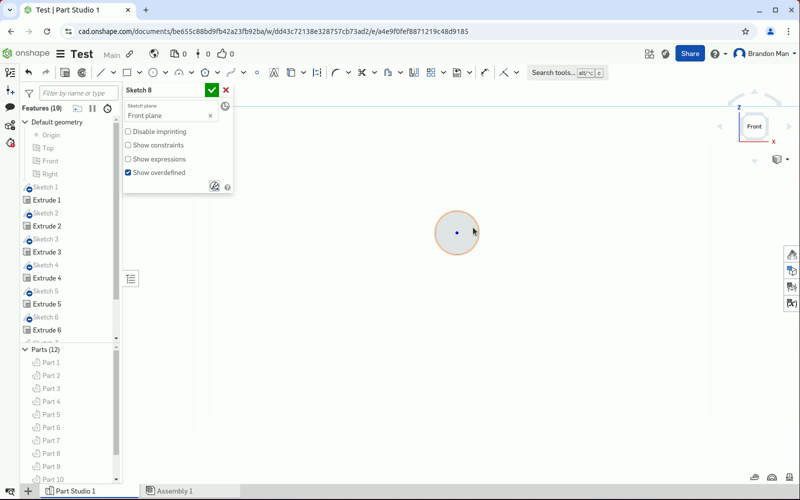
scroll(6)
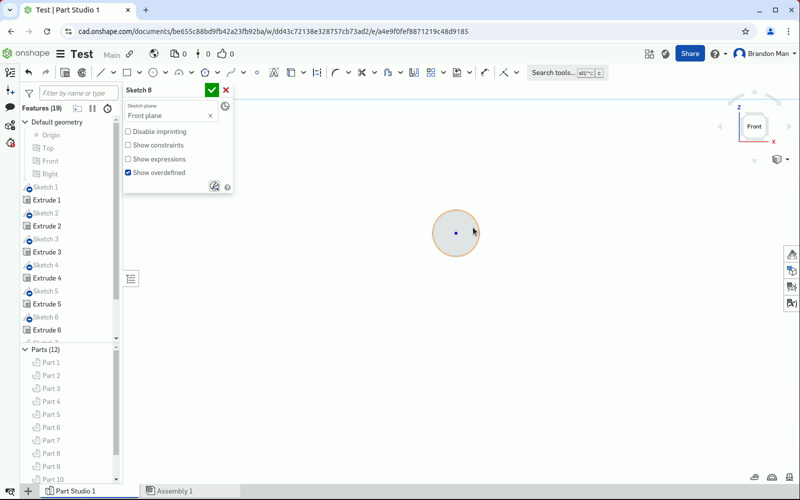
scroll(6)
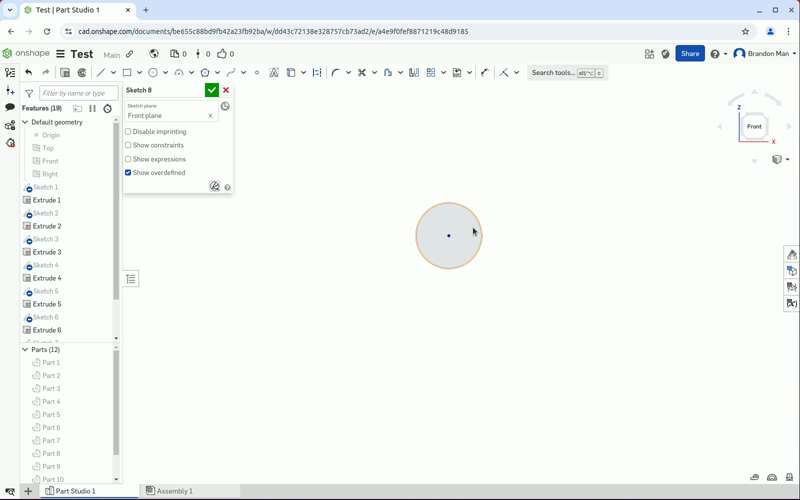
scroll(6)
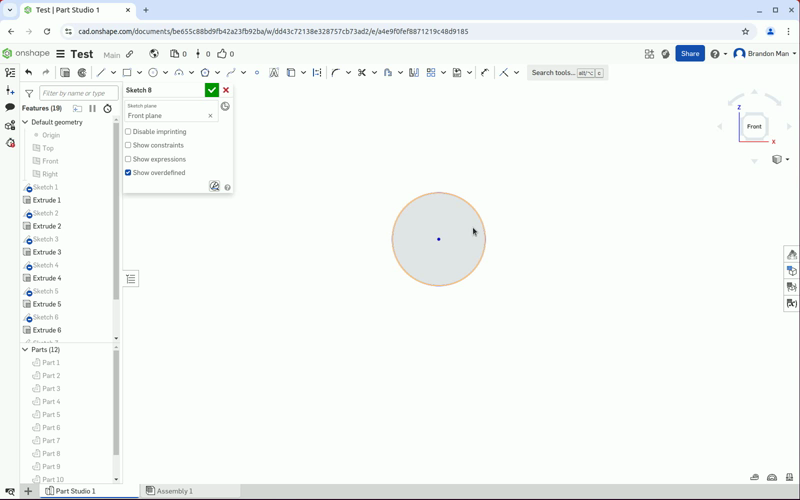
scroll(6)
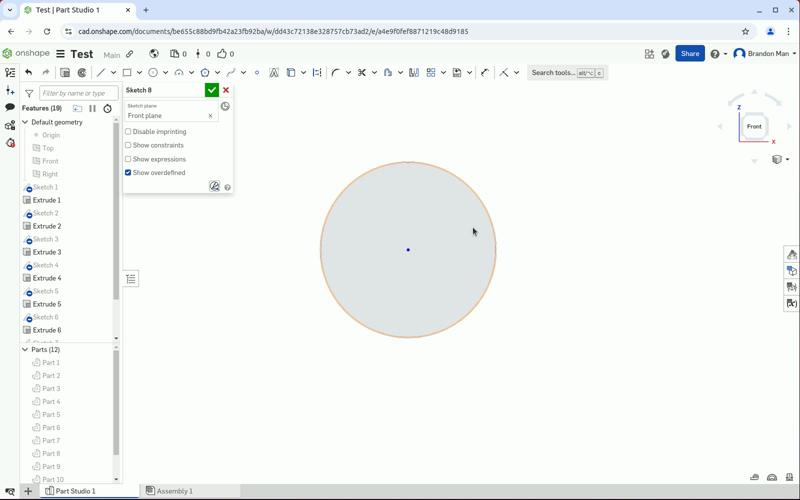
scroll(6)
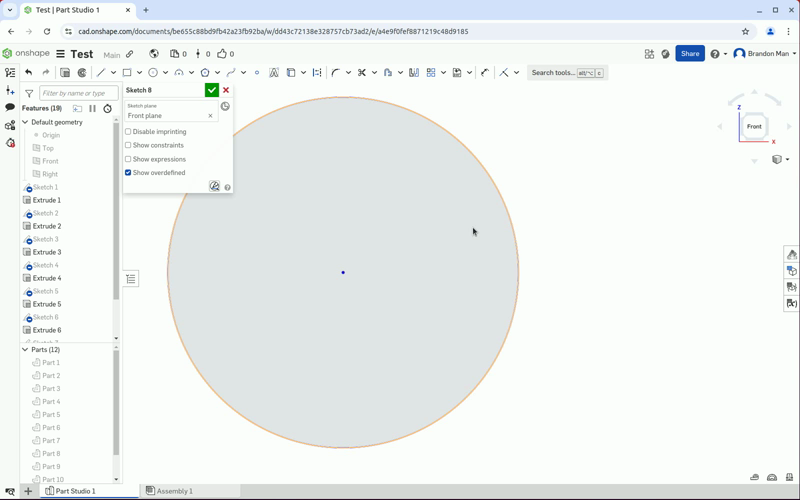
click(473, 227)
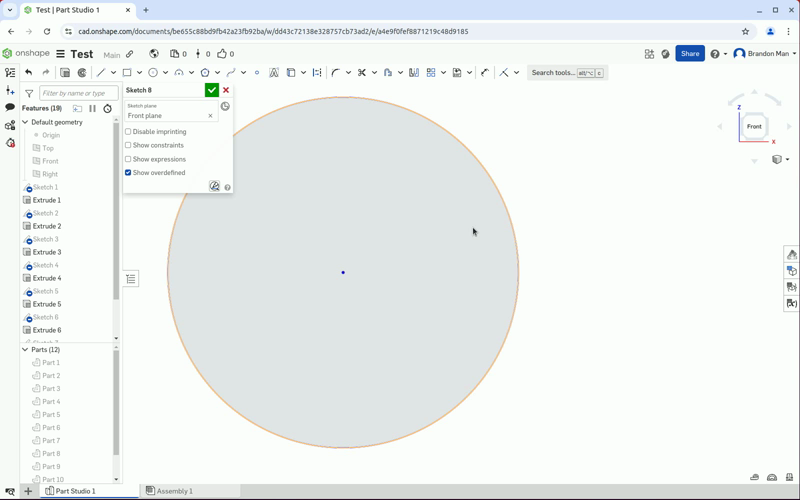
scroll(-6)
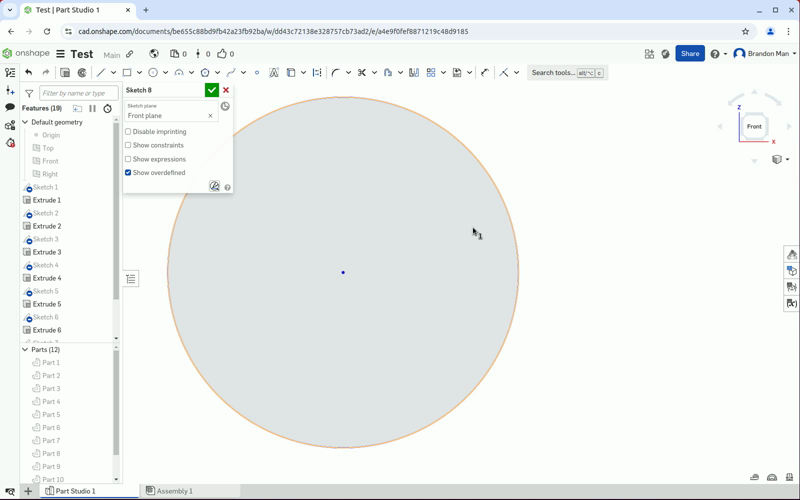
scroll(-6)
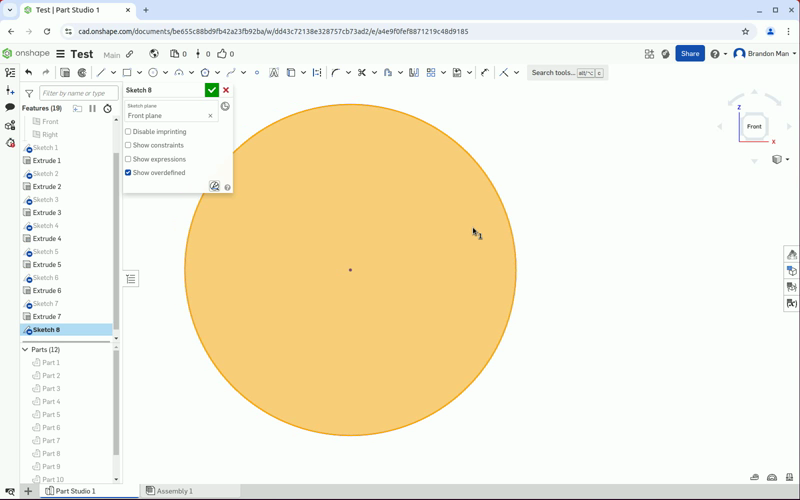
scroll(-6)
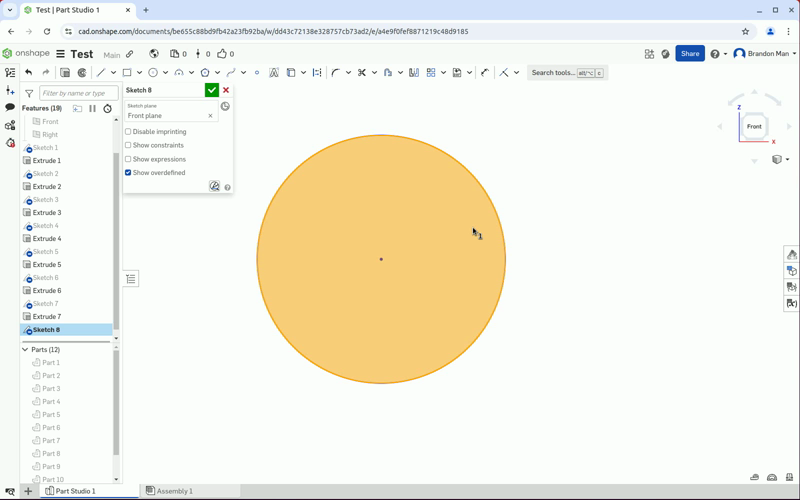
scroll(-6)
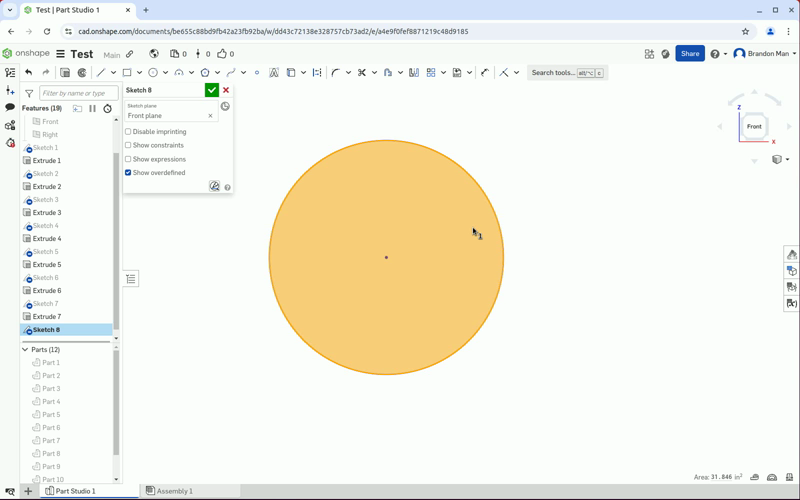
scroll(-6)
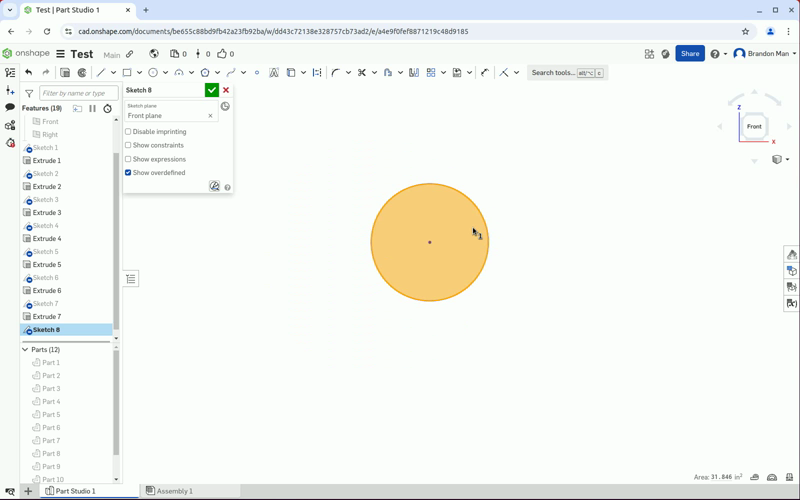
scroll(-6)
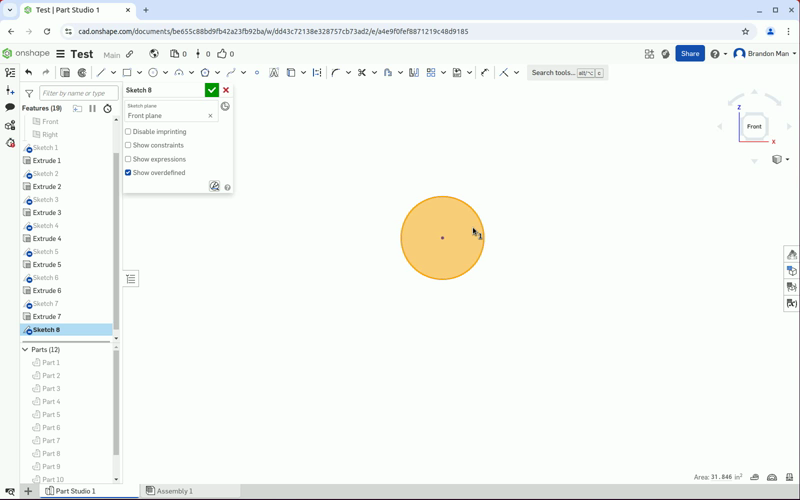
scroll(-6)
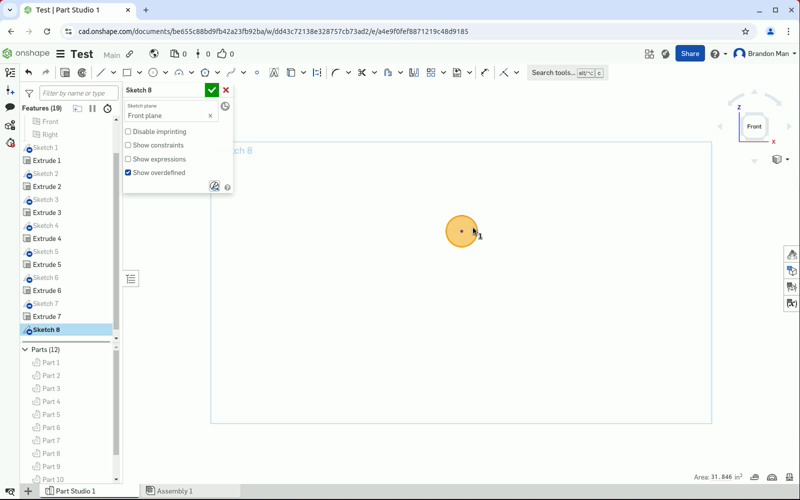
mouse_move(69, 352)
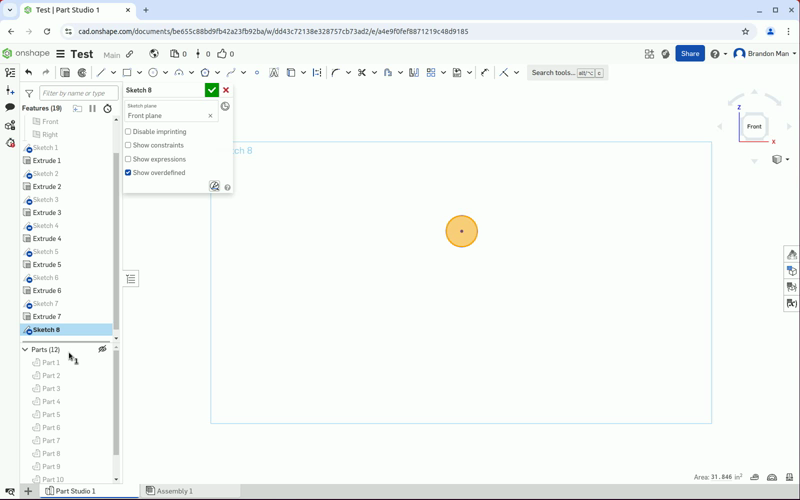
key(shift+y)
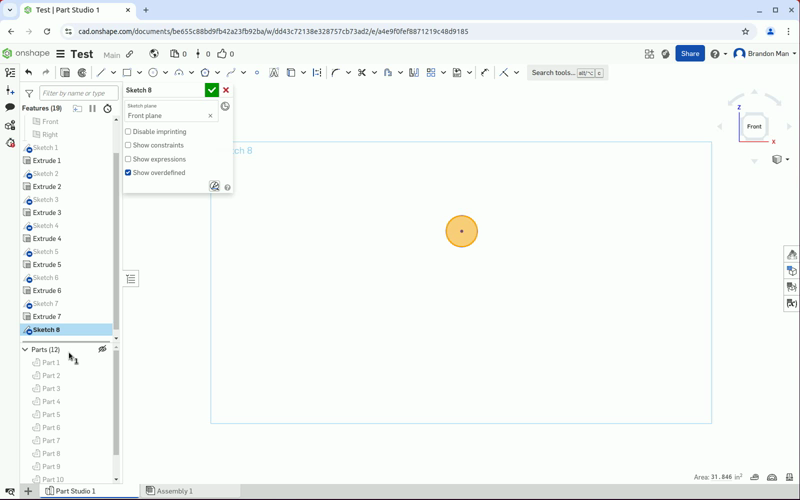
key(shift+e)
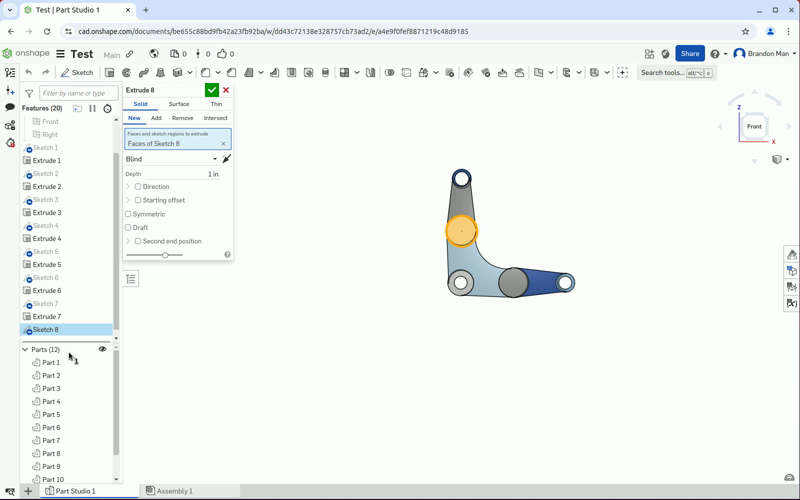
mouse_move(143, 106)
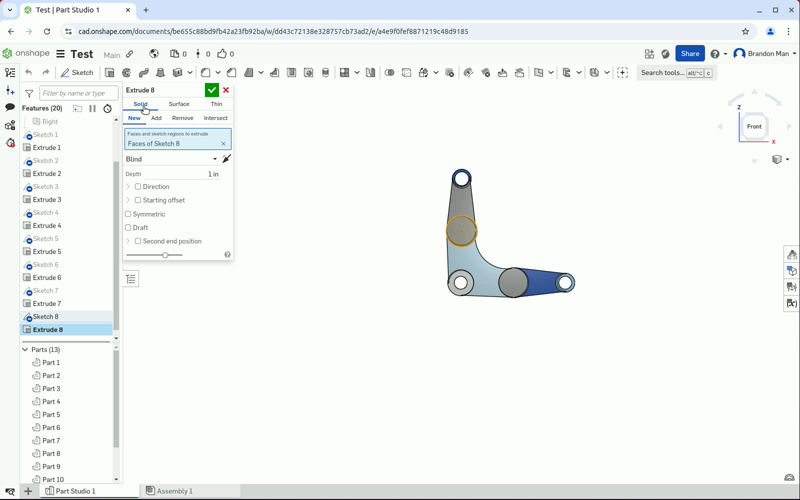
click(143, 106)
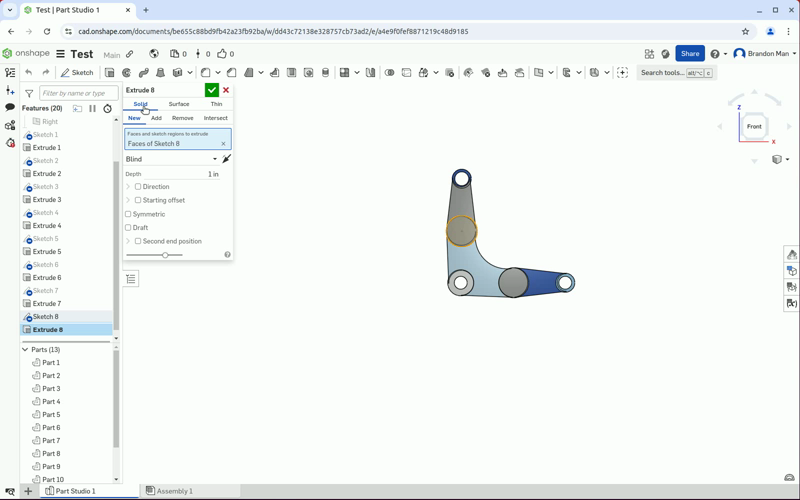
mouse_move(137, 120)
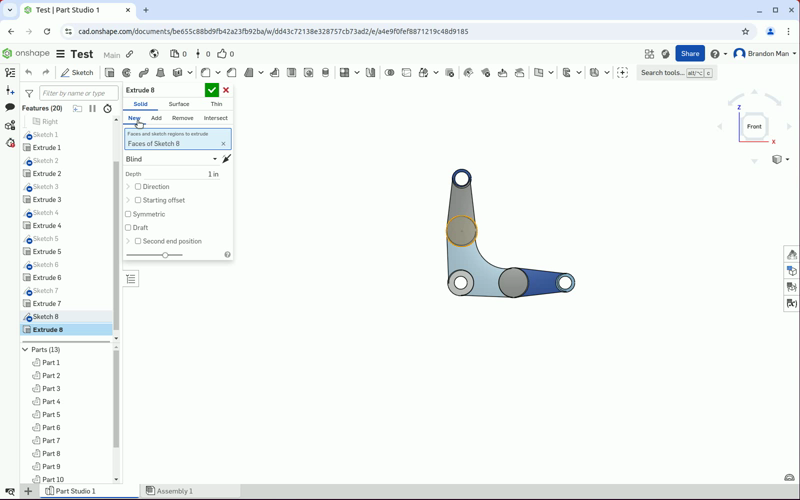
click(137, 120)
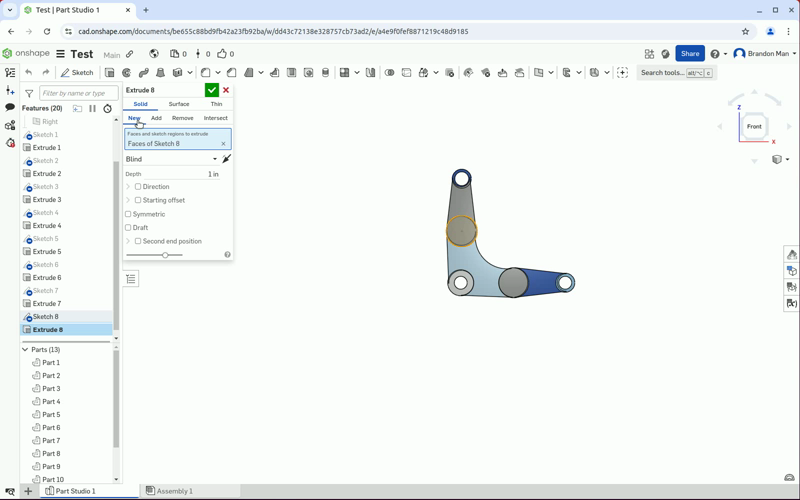
key(tab, 4)
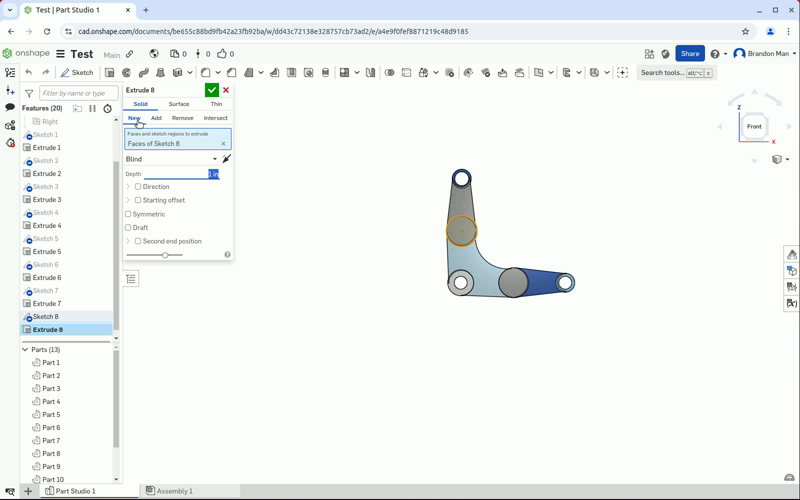
text(2.166)
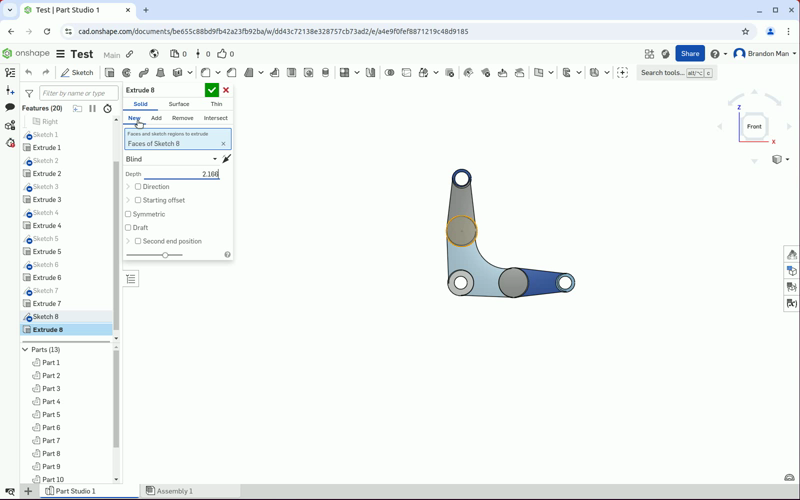
key(enter)
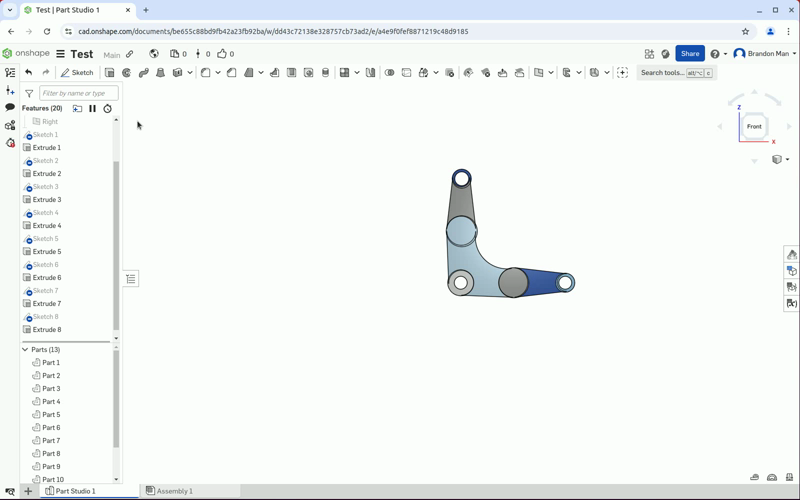
key(shift+h)
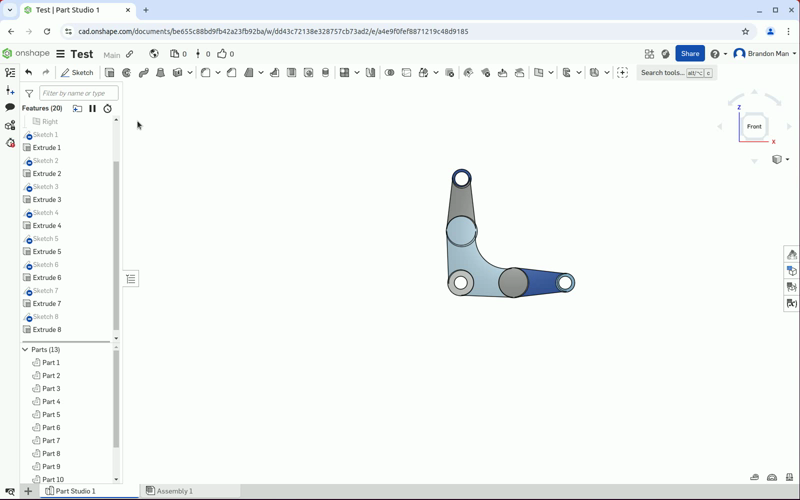
key(shift+h)
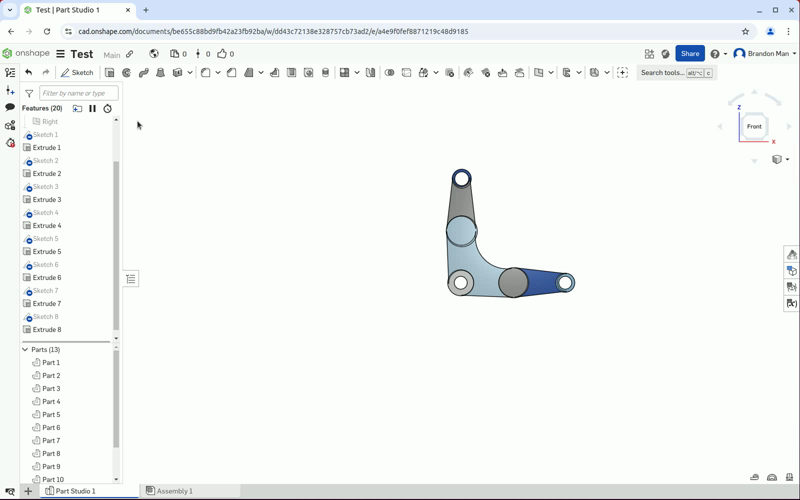
mouse_move(69, 137)
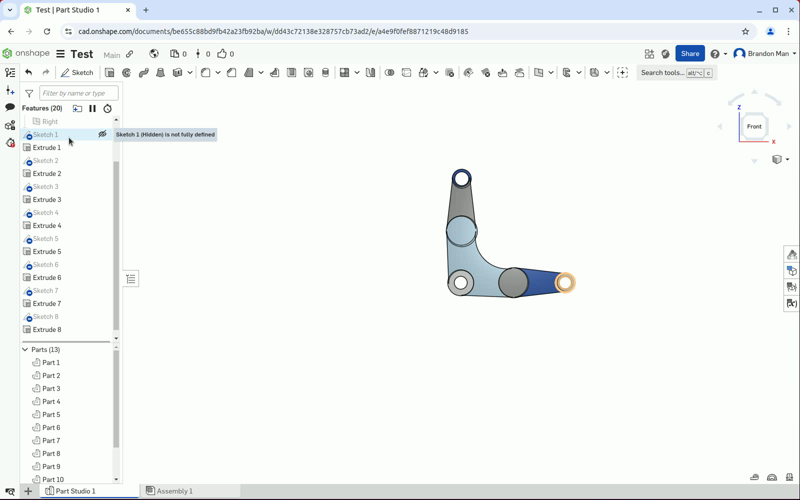
click(69, 137)
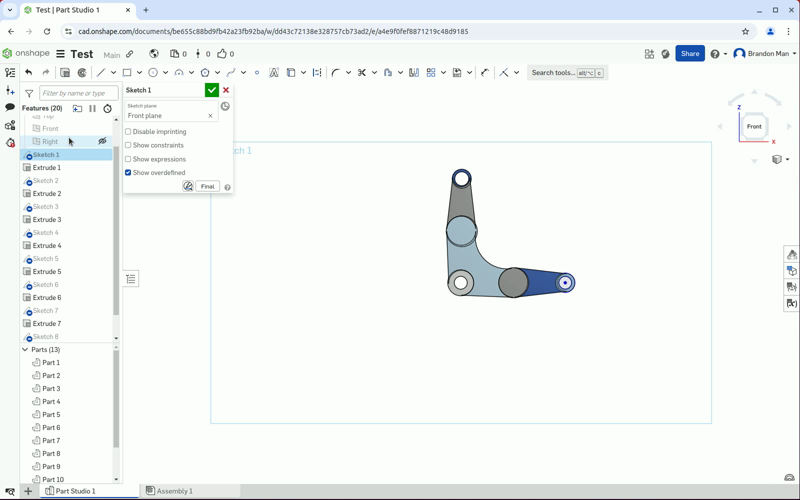
mouse_move(229, 92)
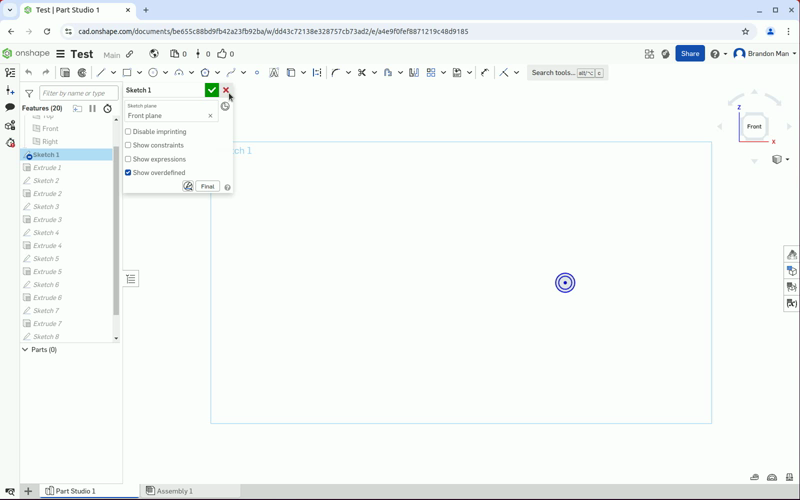
click(229, 92)
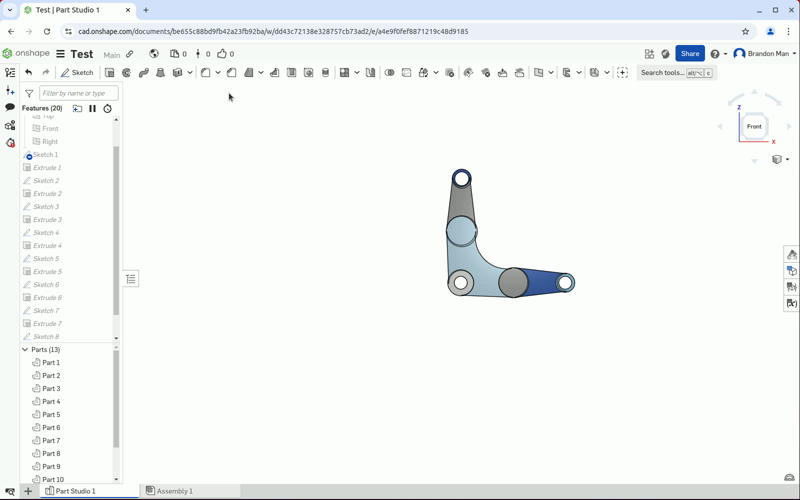
mouse_move(541, 75)
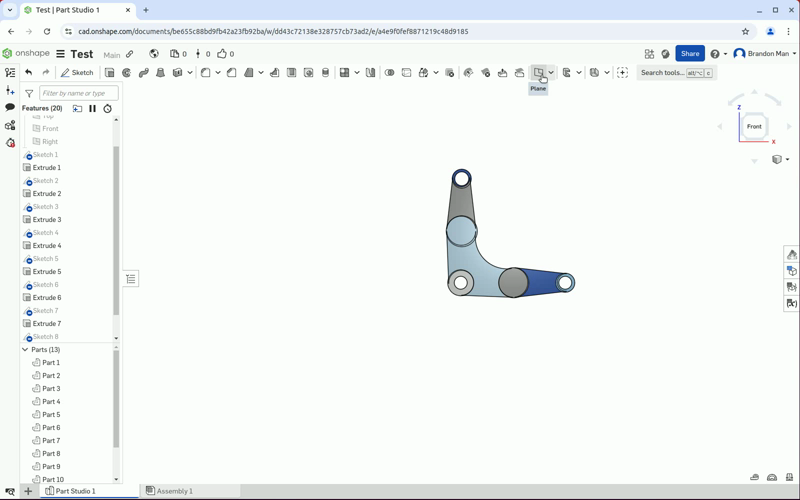
click(541, 75)
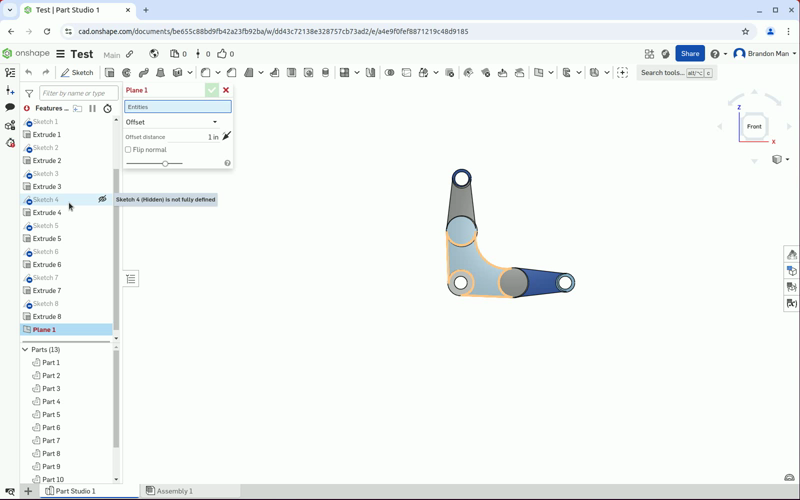
scroll(3)
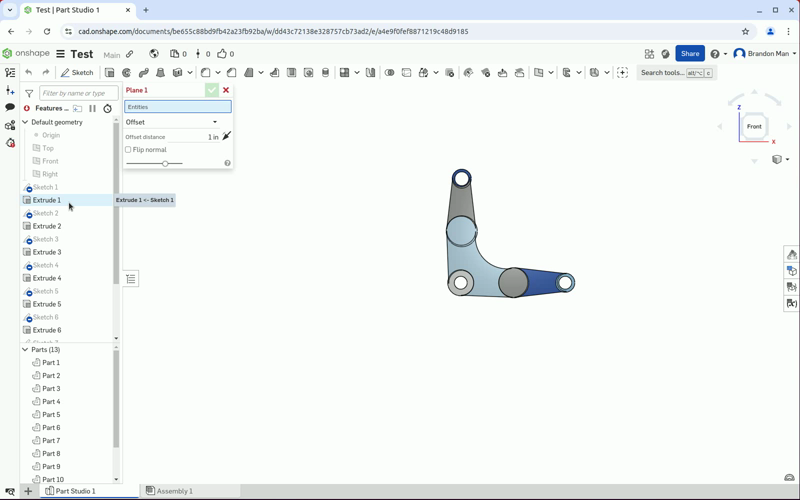
mouse_move(69, 163)
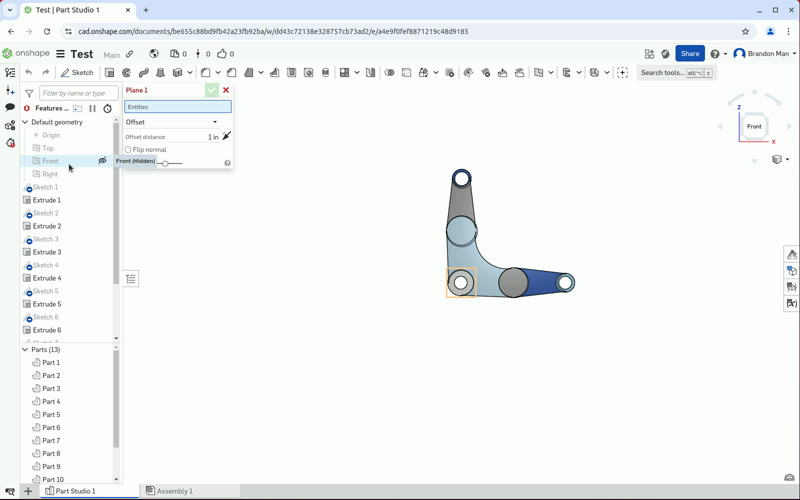
click(69, 163)
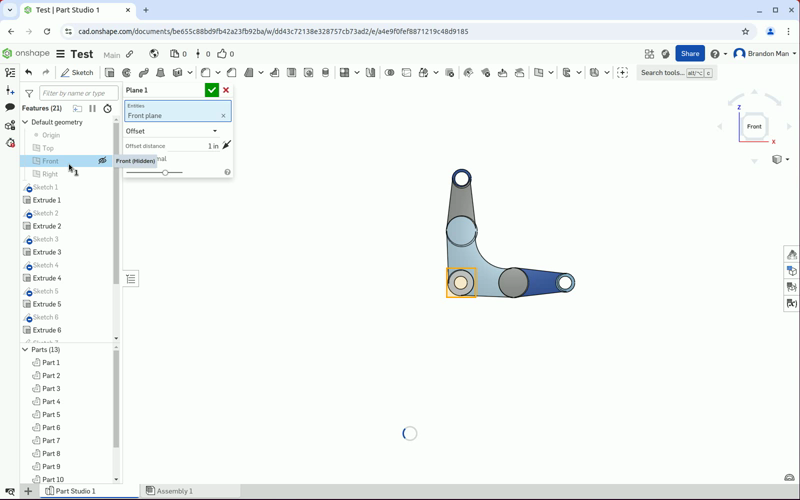
key(tab, 2)
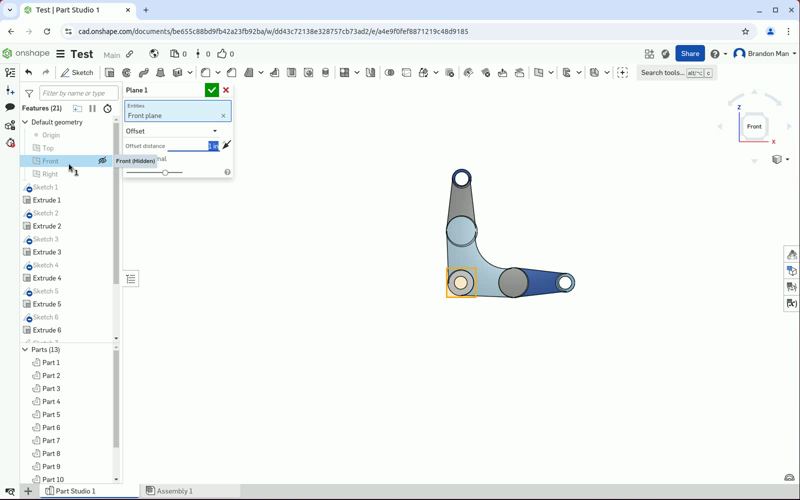
text(2.157)
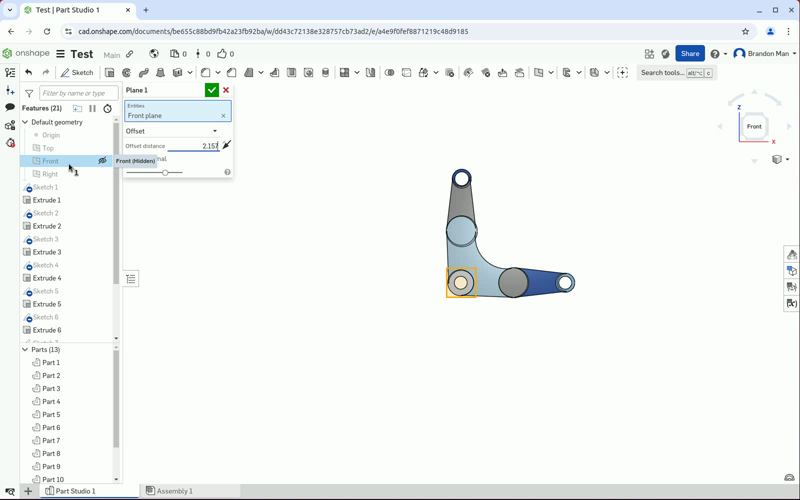
key(enter, 2)
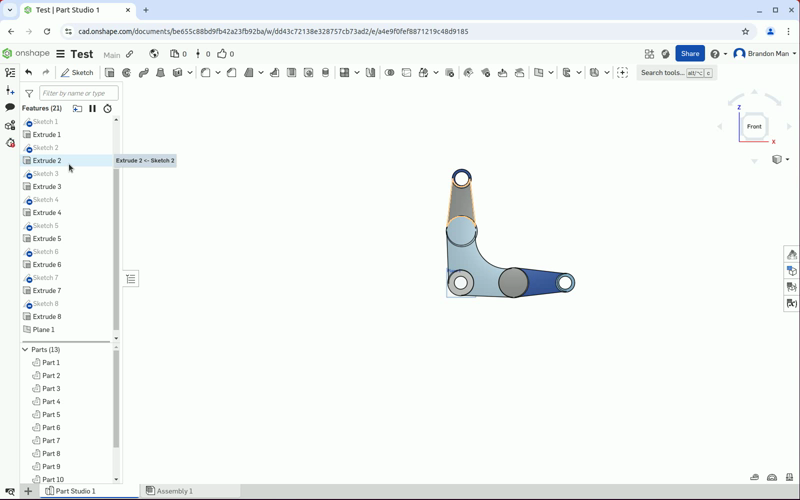
key(shift+s)
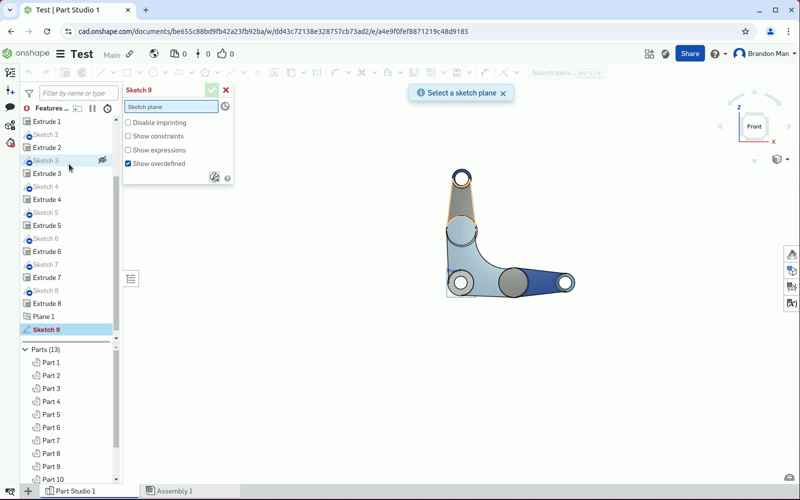
mouse_move(69, 319)
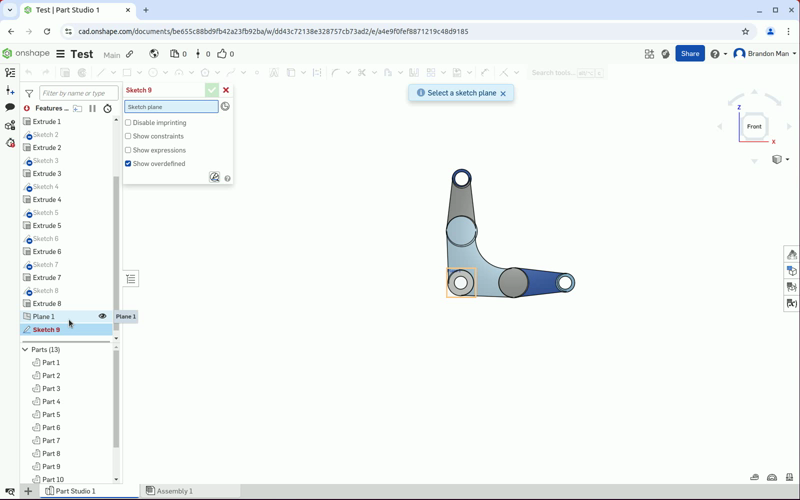
click(69, 319)
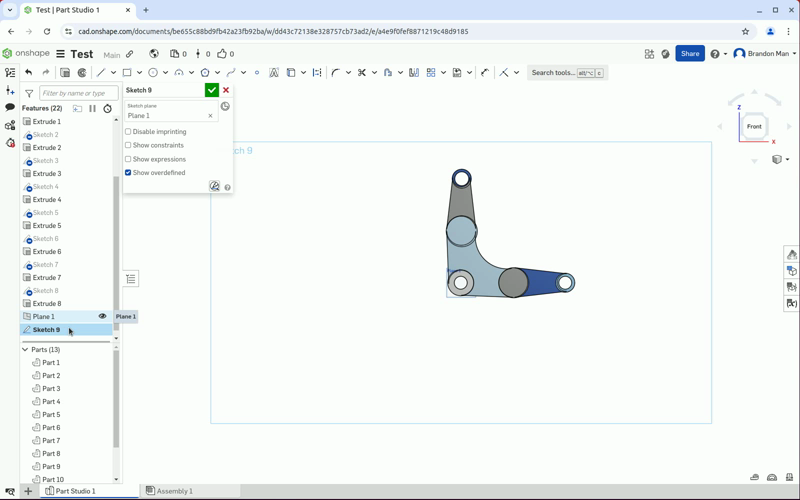
mouse_move(69, 352)
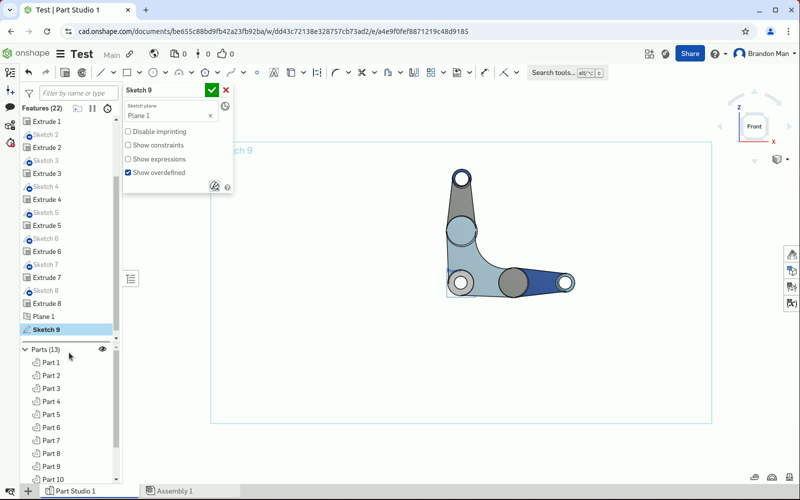
key(y)
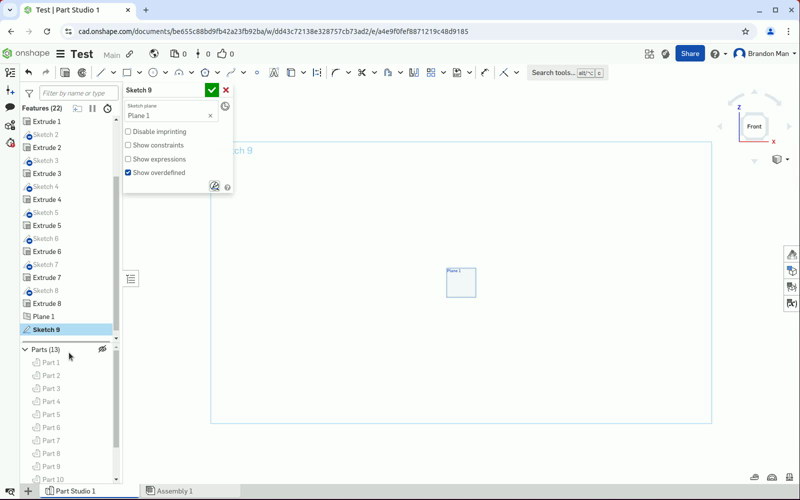
key(c)
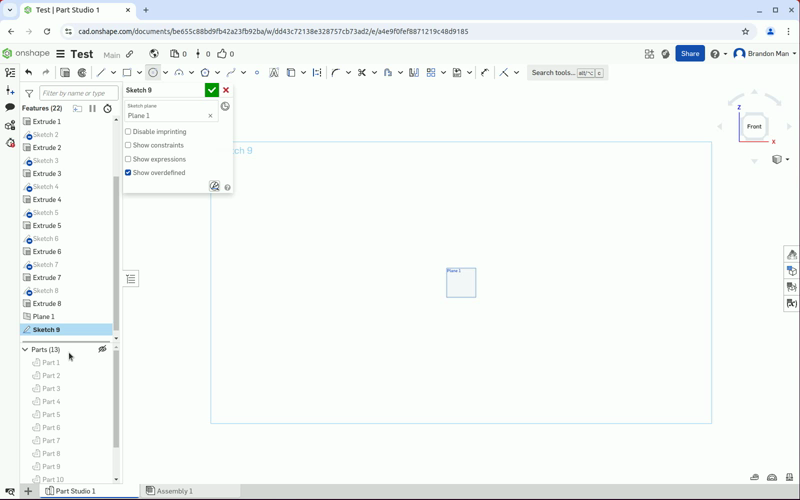
key_down(shift)
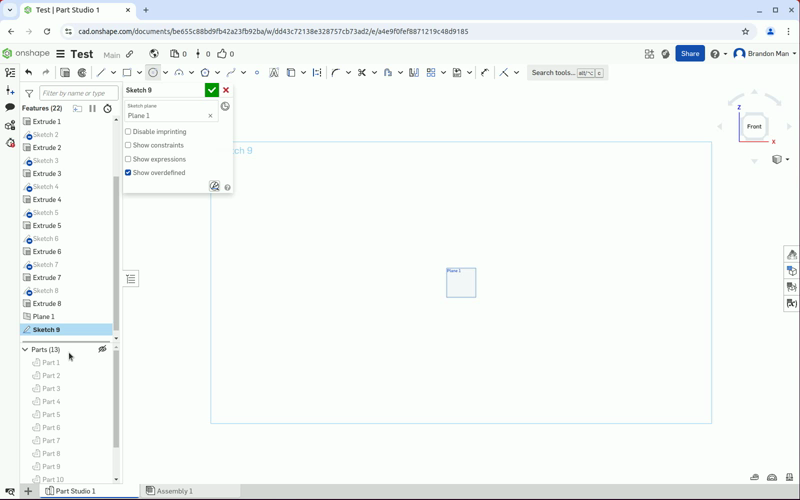
mouse_move(460, 282)
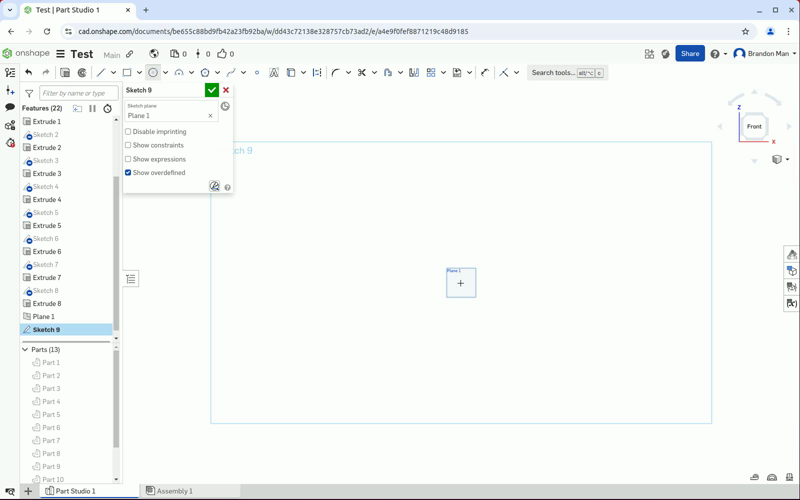
click(460, 282)
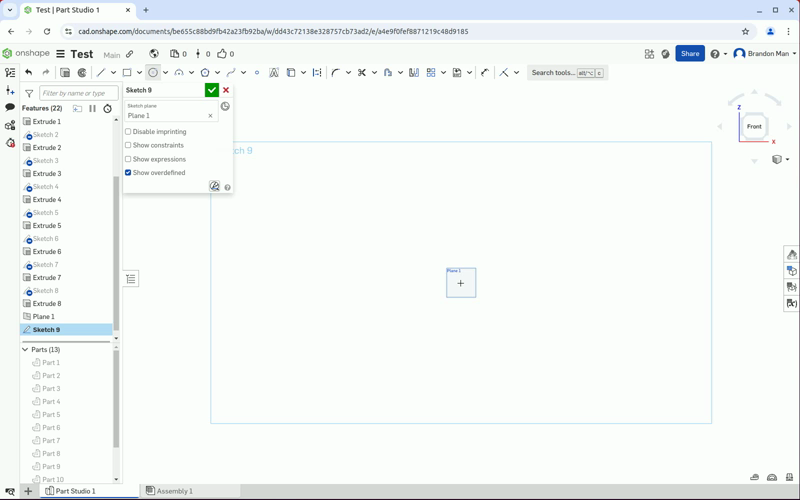
key_up(shift)
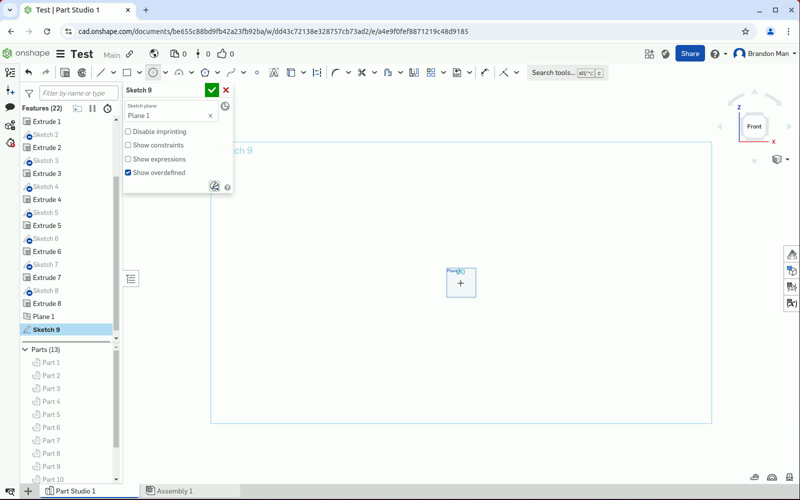
mouse_move(473, 282)
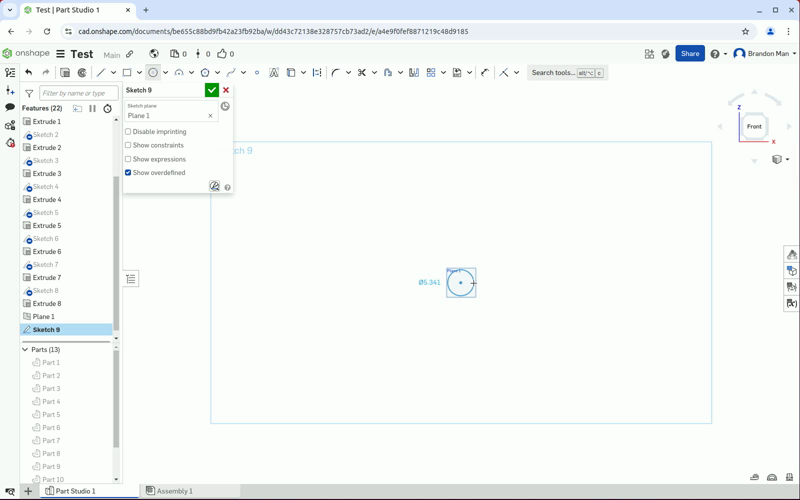
click(473, 282)
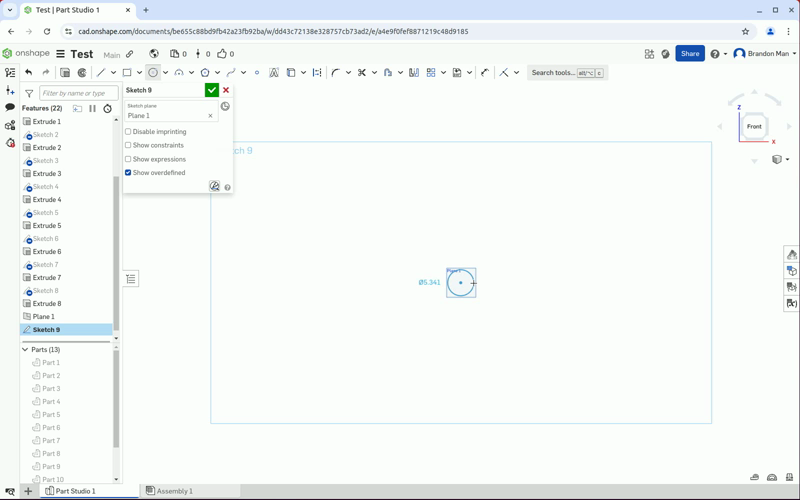
key(esc)
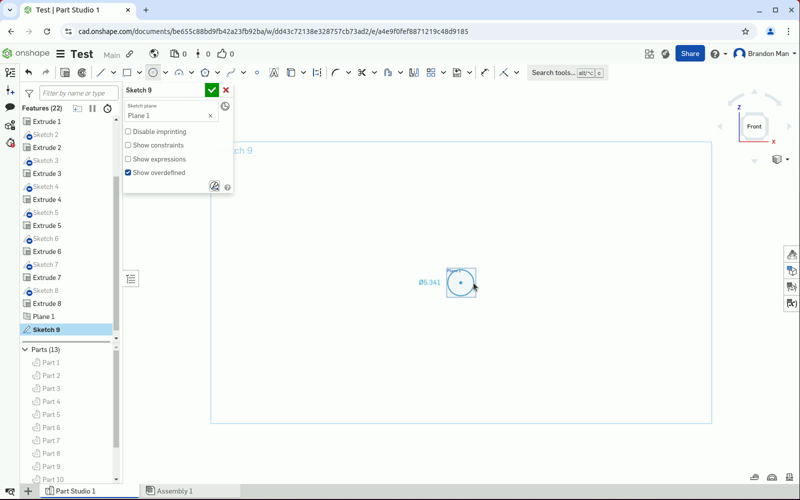
key(c)
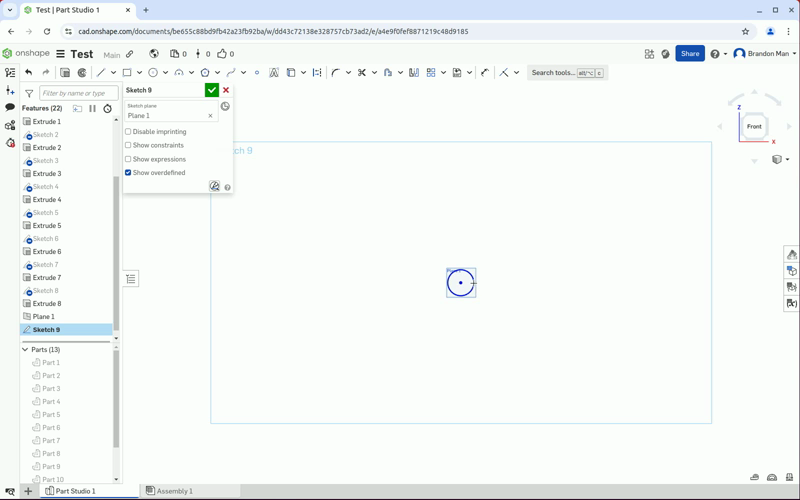
key_down(shift)
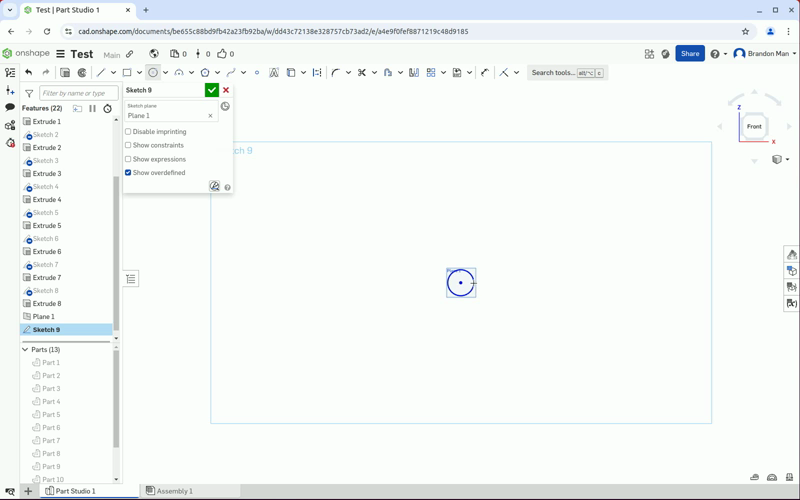
mouse_move(460, 282)
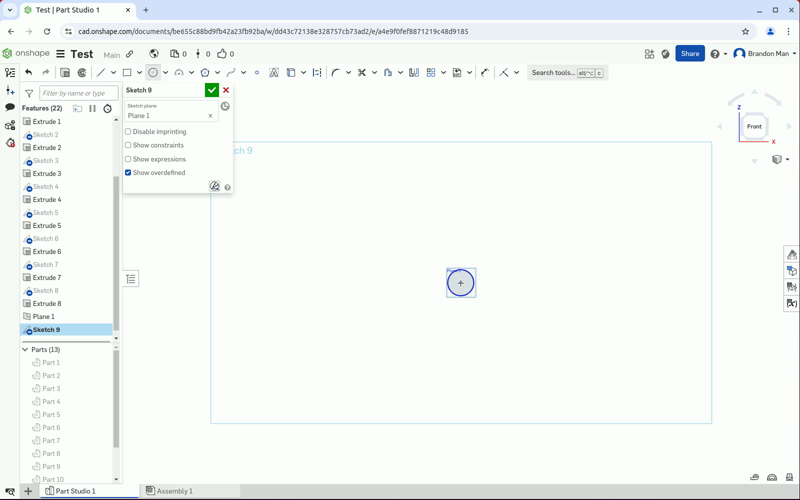
click(460, 282)
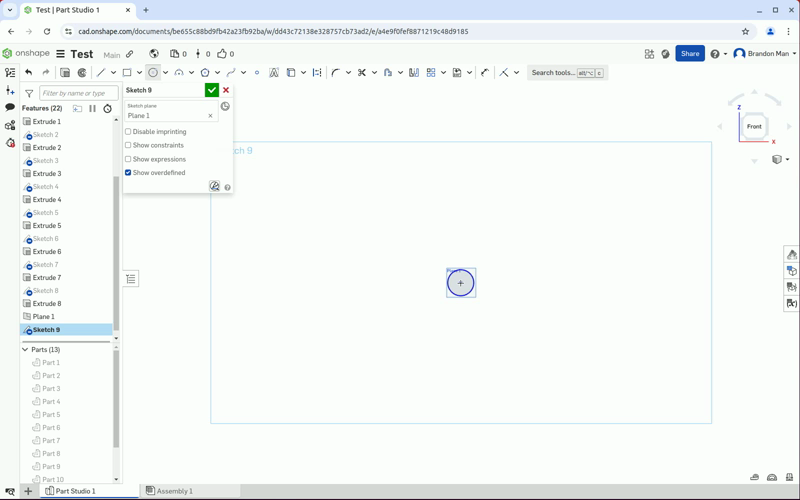
key_up(shift)
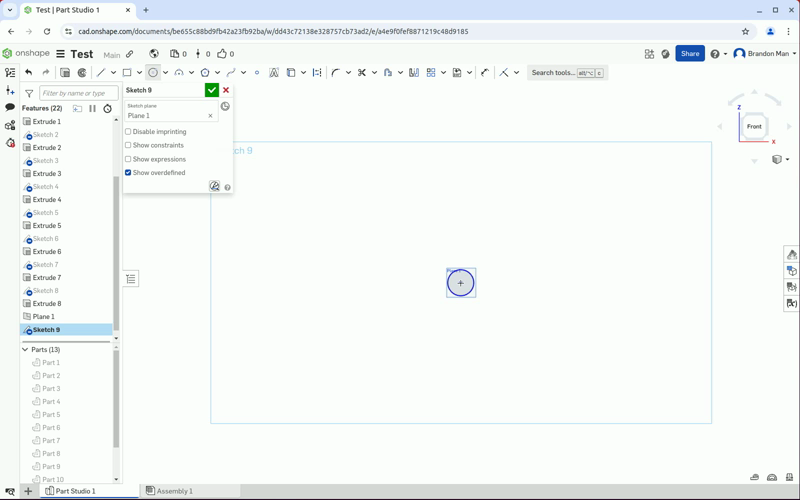
mouse_move(467, 282)
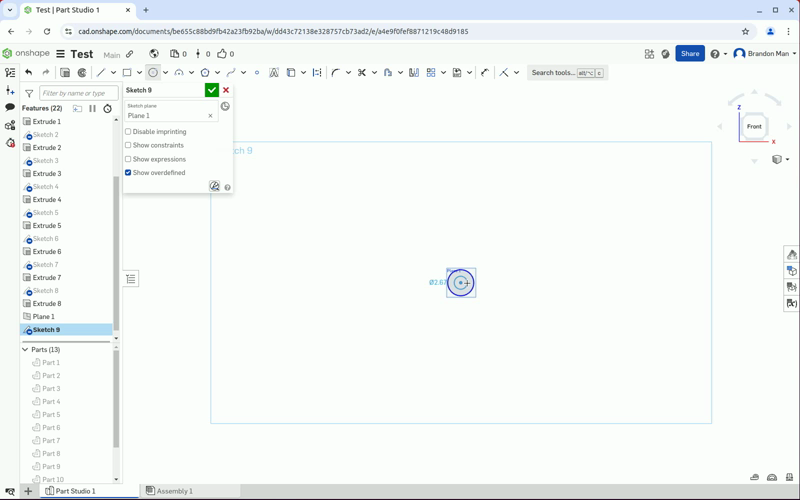
click(467, 282)
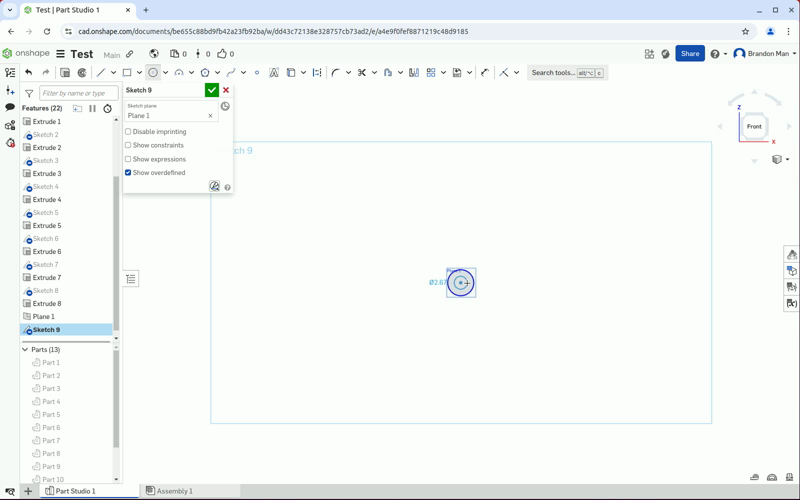
key(esc)
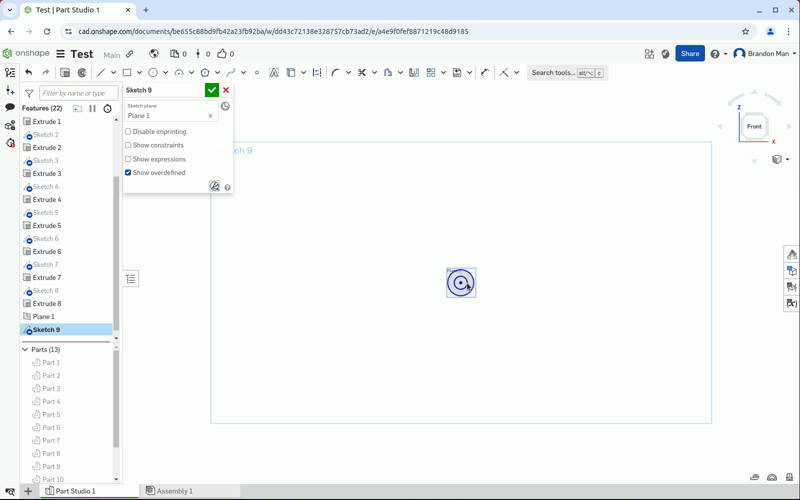
mouse_move(462, 295)
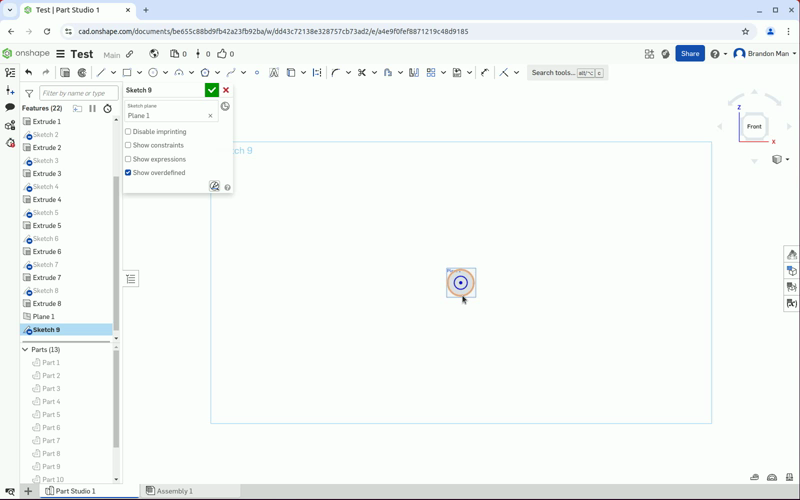
scroll(6)
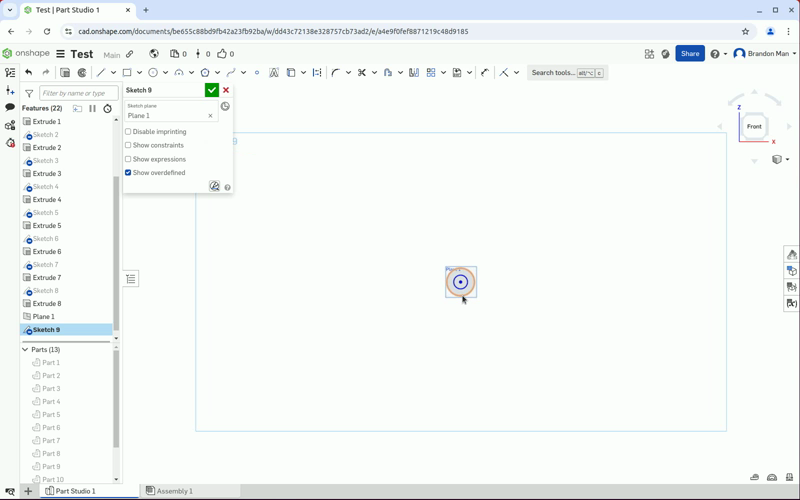
scroll(6)
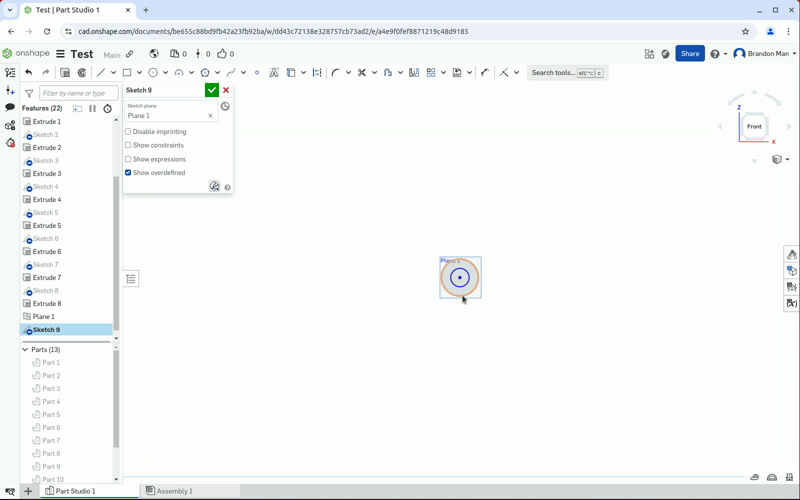
scroll(6)
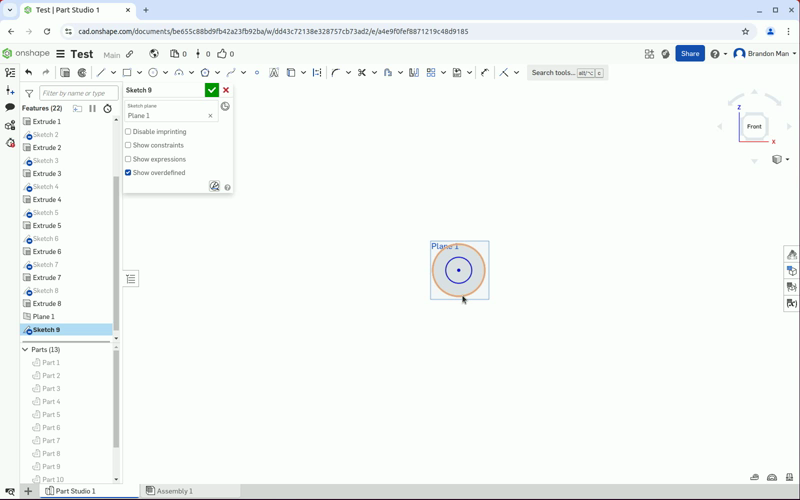
scroll(6)
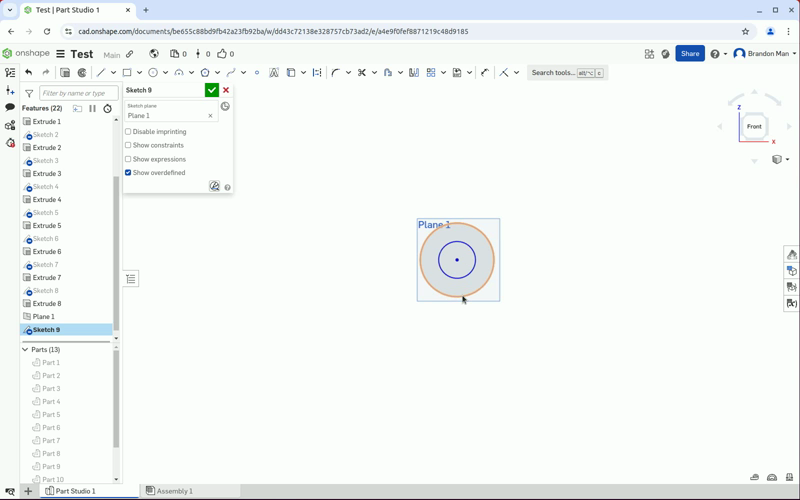
scroll(6)
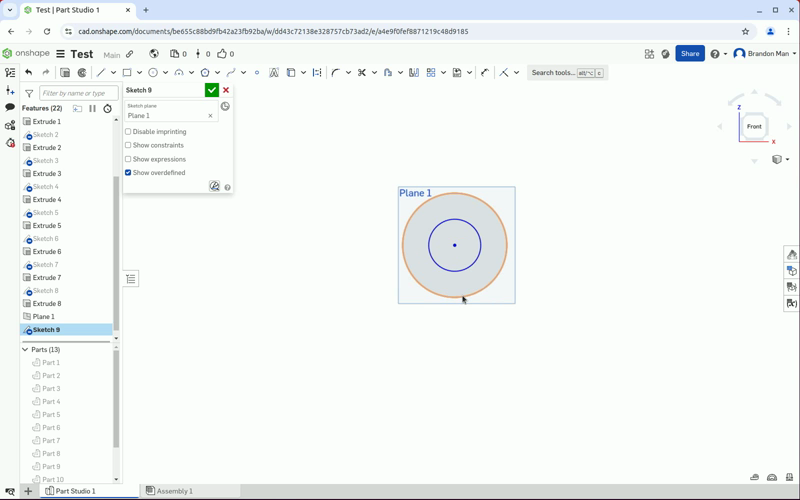
scroll(6)
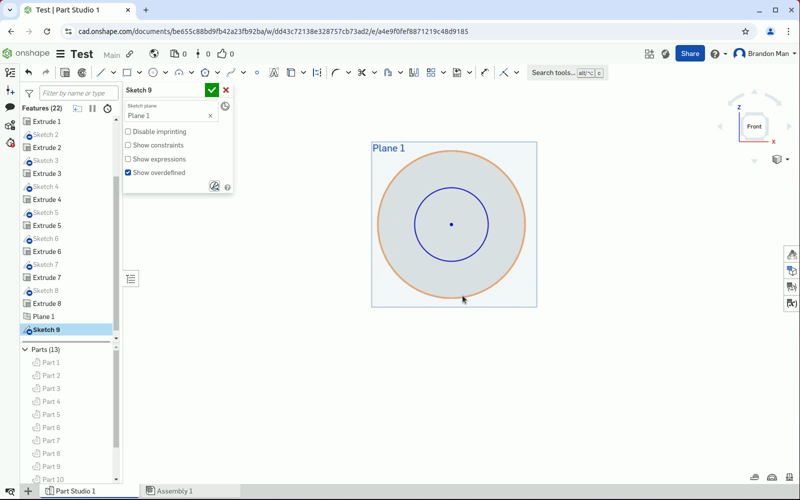
scroll(6)
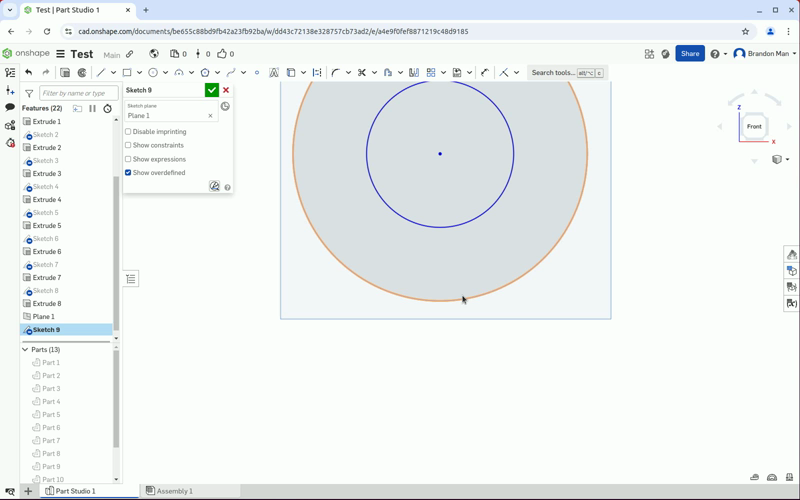
click(462, 295)
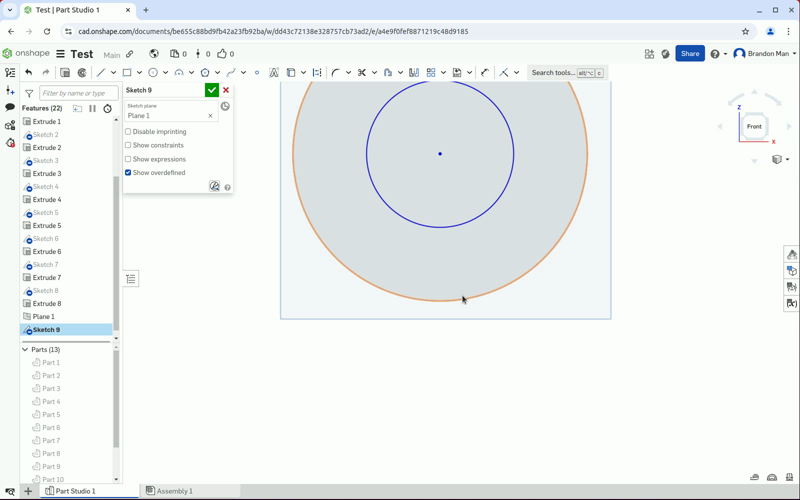
scroll(-6)
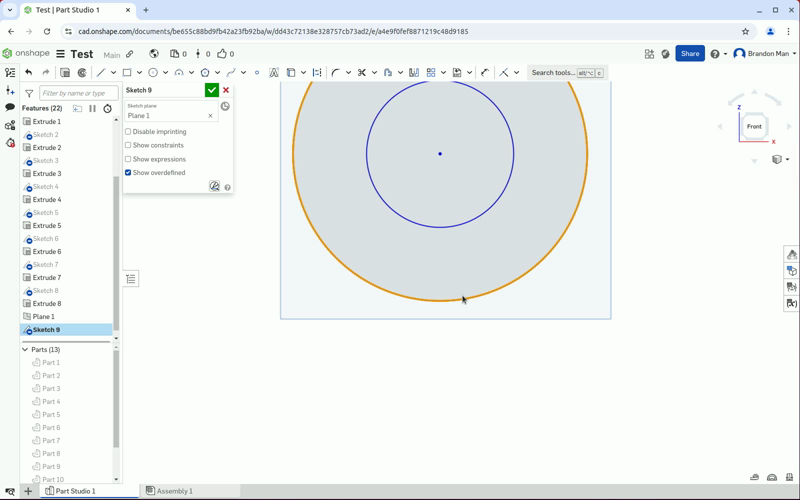
scroll(-6)
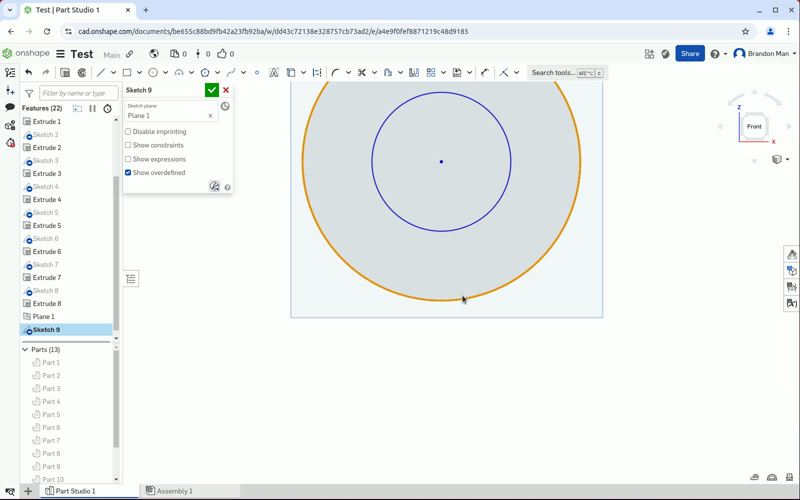
scroll(-6)
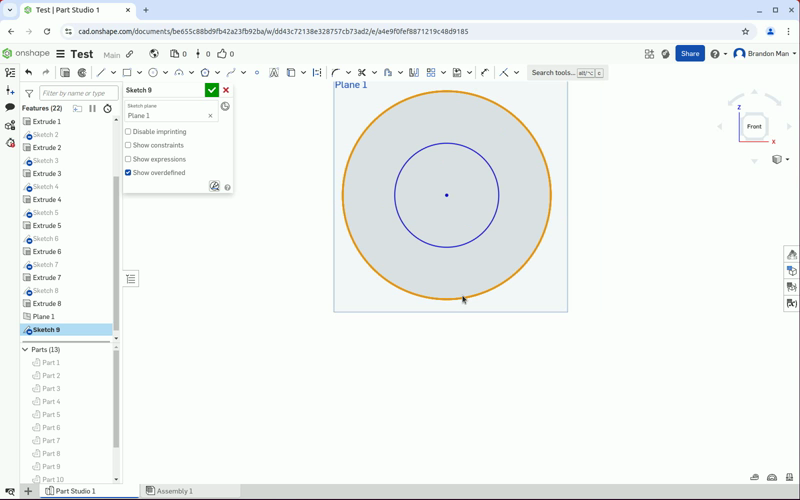
scroll(-6)
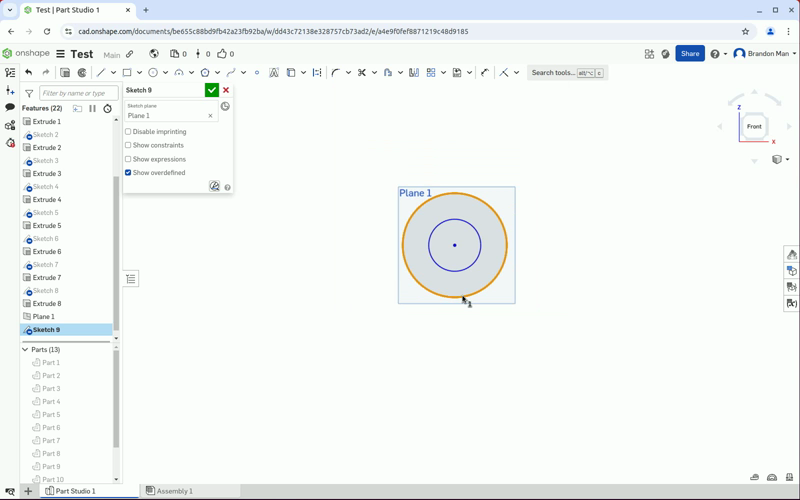
scroll(-6)
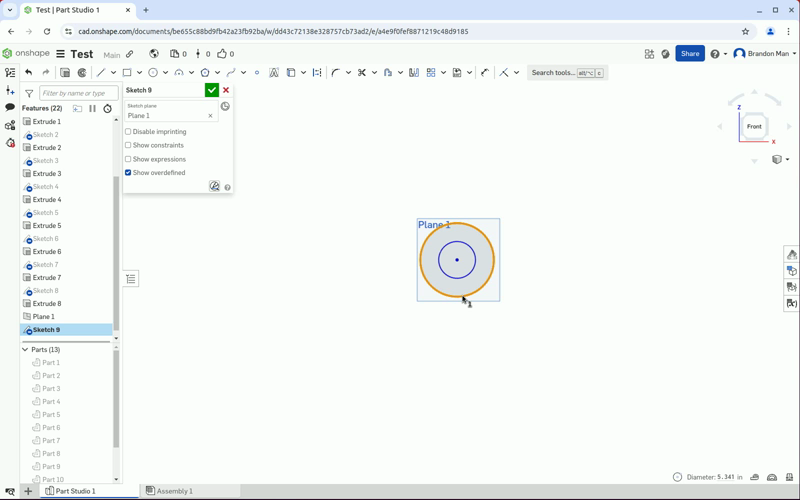
scroll(-6)
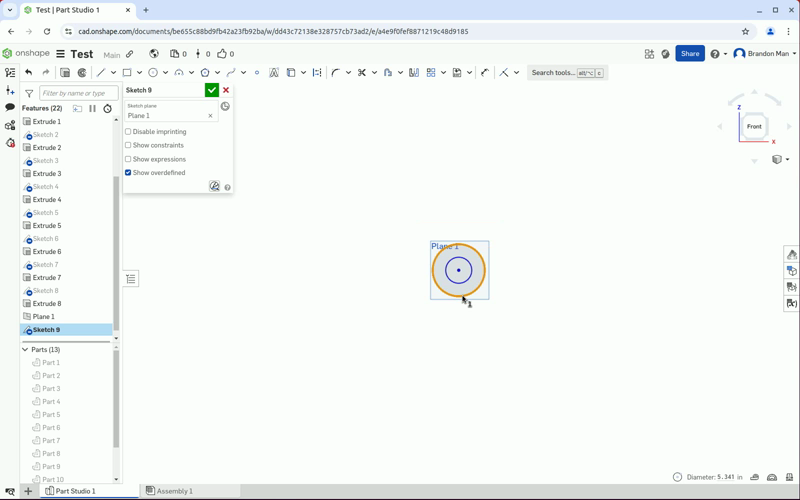
scroll(-6)
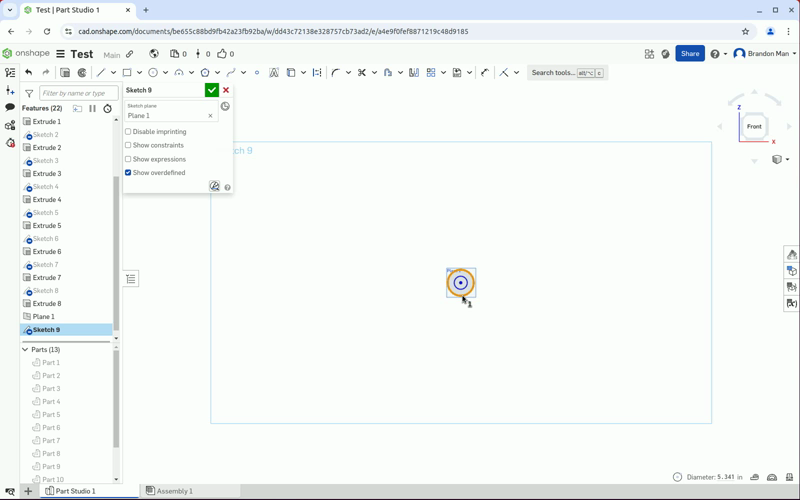
mouse_move(69, 352)
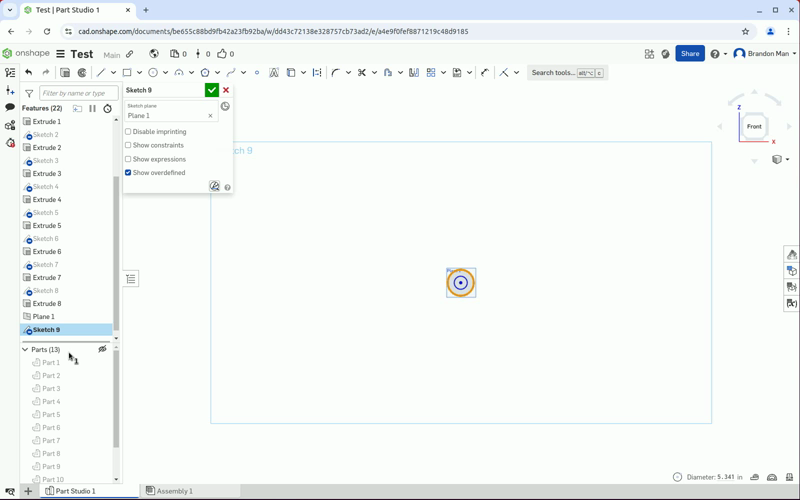
key(shift+y)
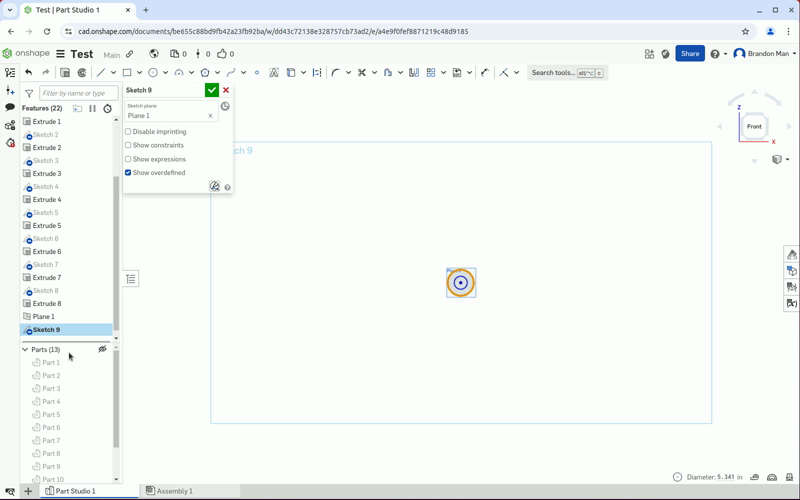
key(shift+e)
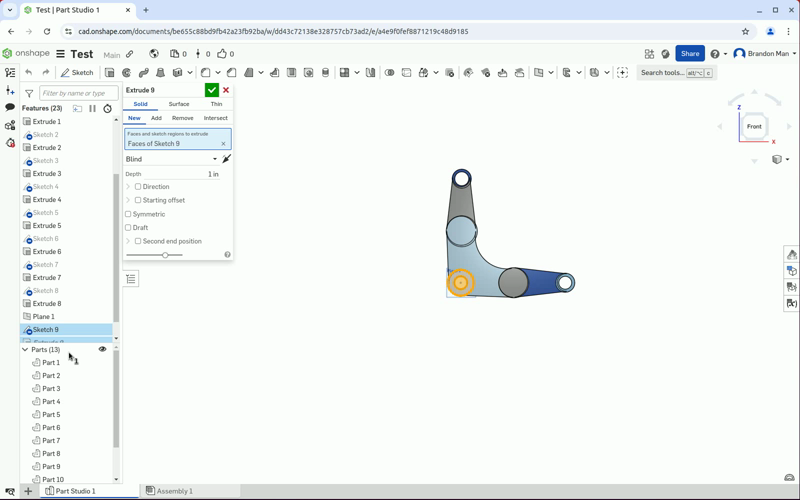
mouse_move(143, 106)
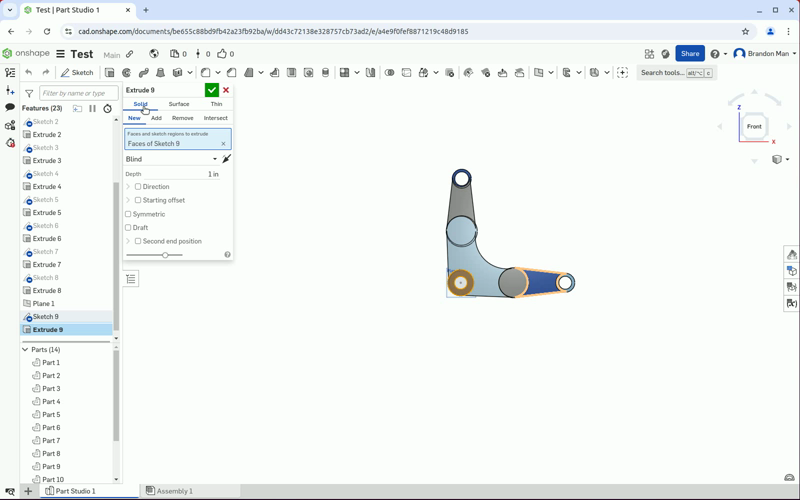
click(143, 106)
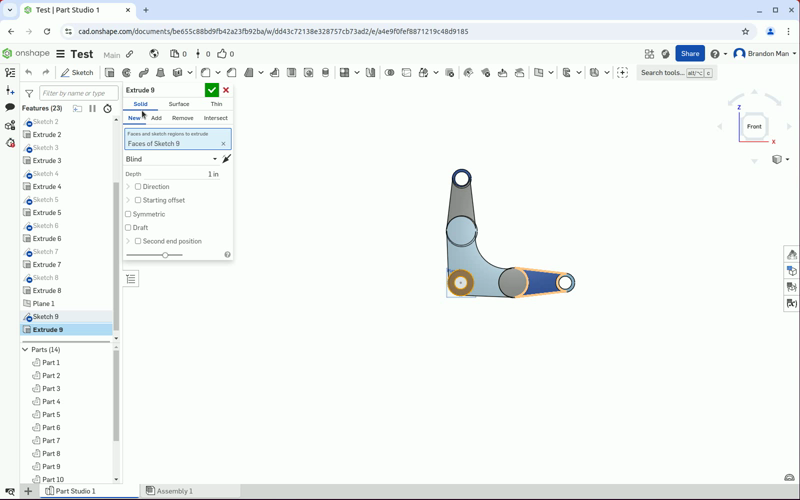
mouse_move(137, 120)
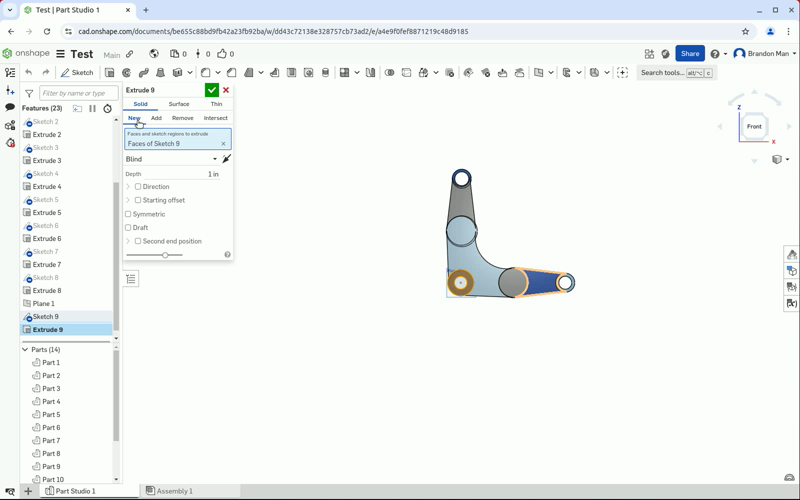
click(137, 120)
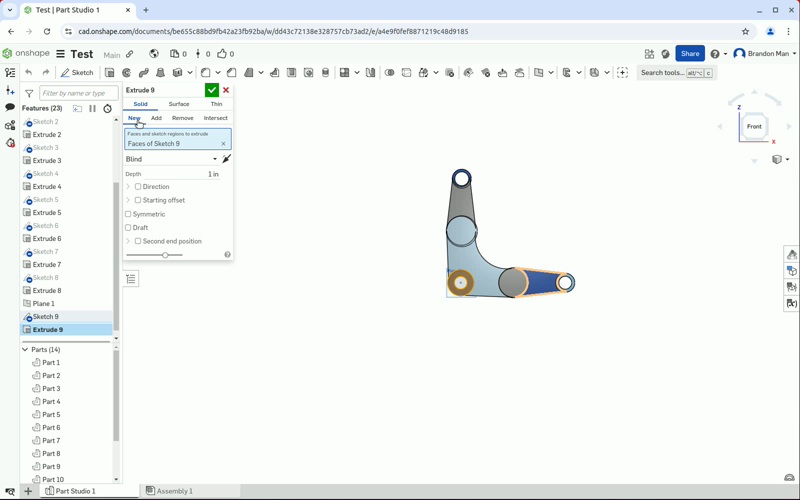
key(tab, 4)
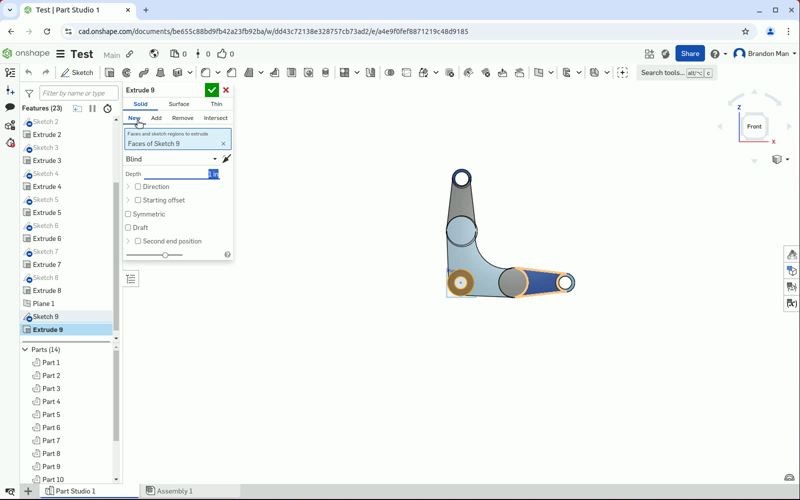
text(0.963)
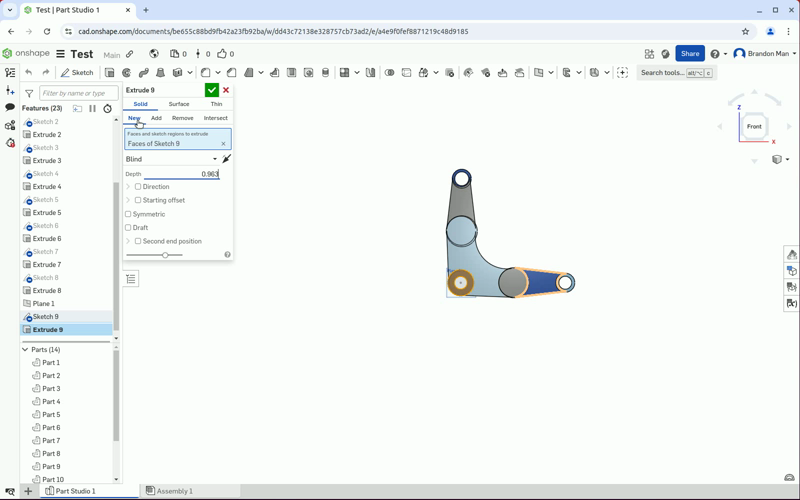
key(enter)
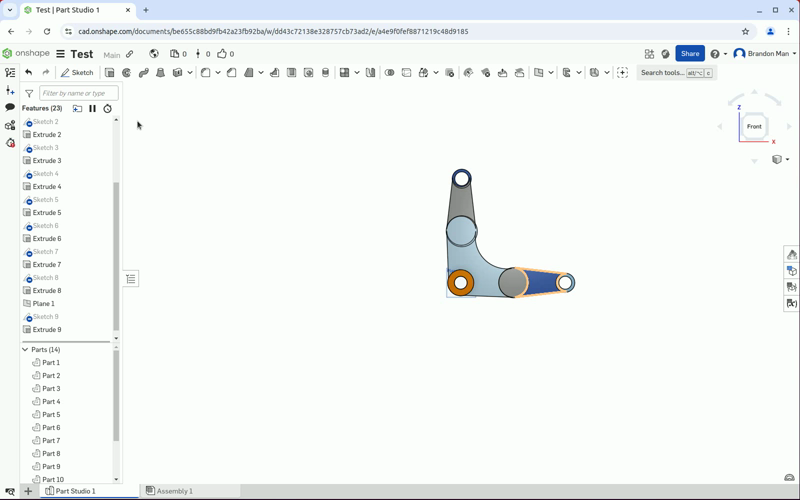
key(shift+h)
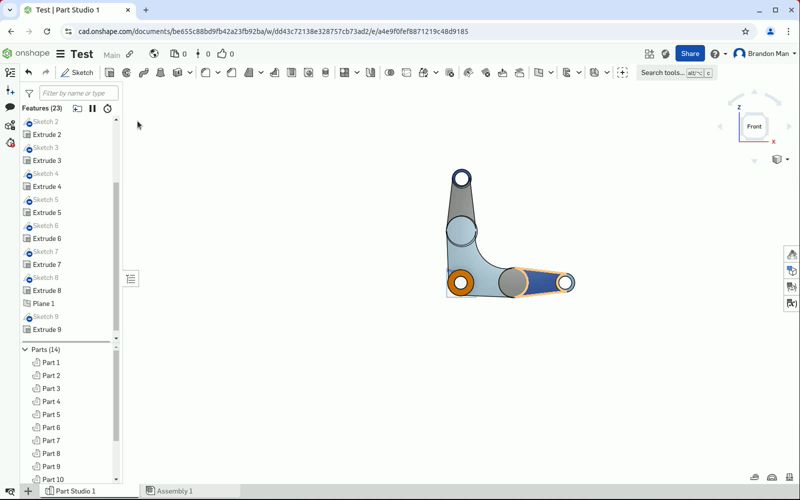
key(shift+h)
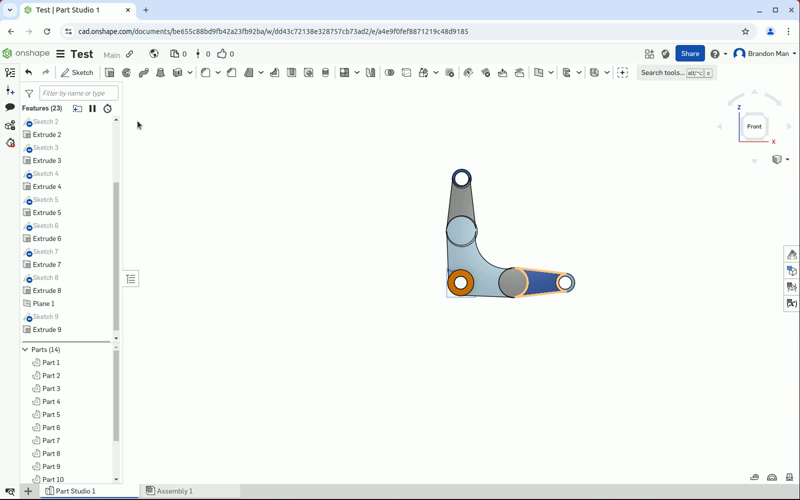
key(shift+7)
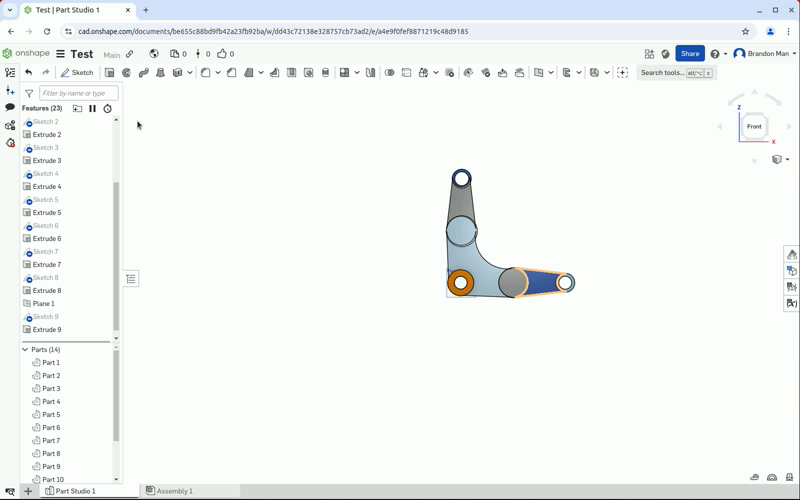
key(left, 2)
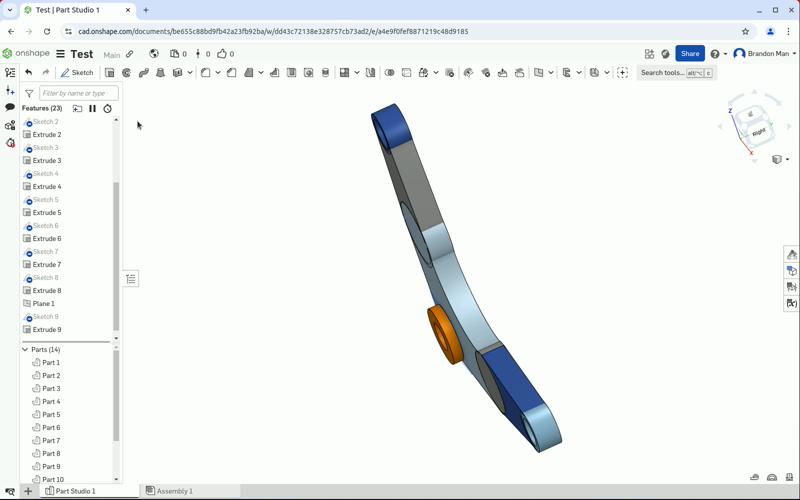
key(down, 2)
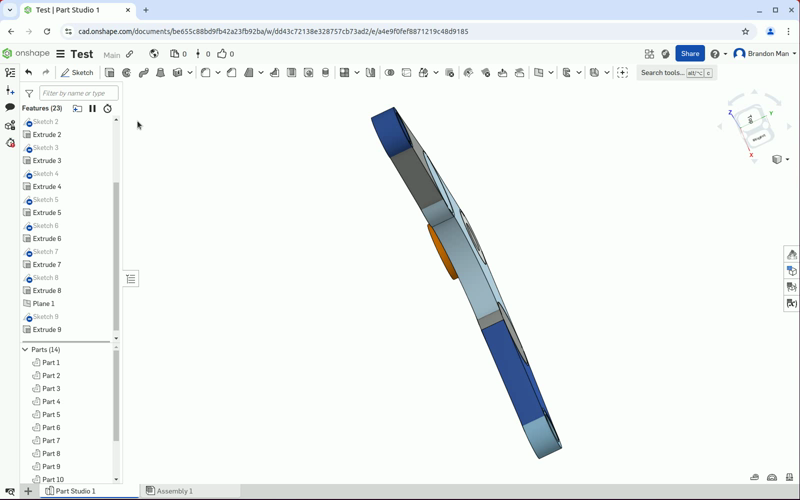
key(up, 2)
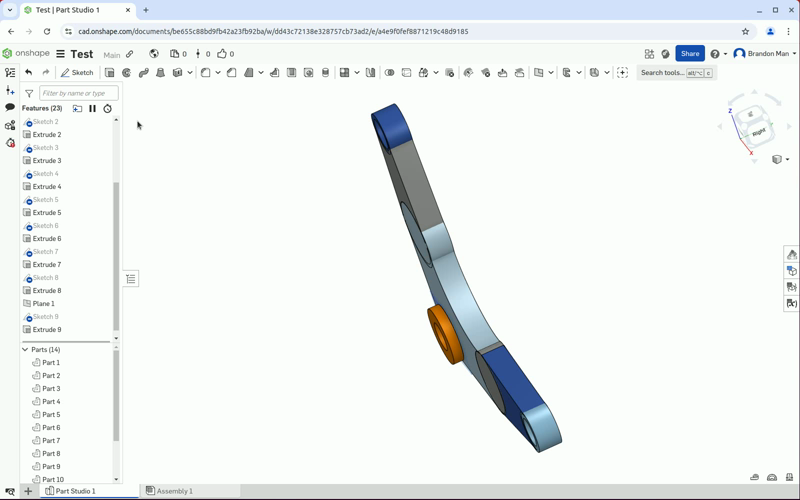
key(right, 2)
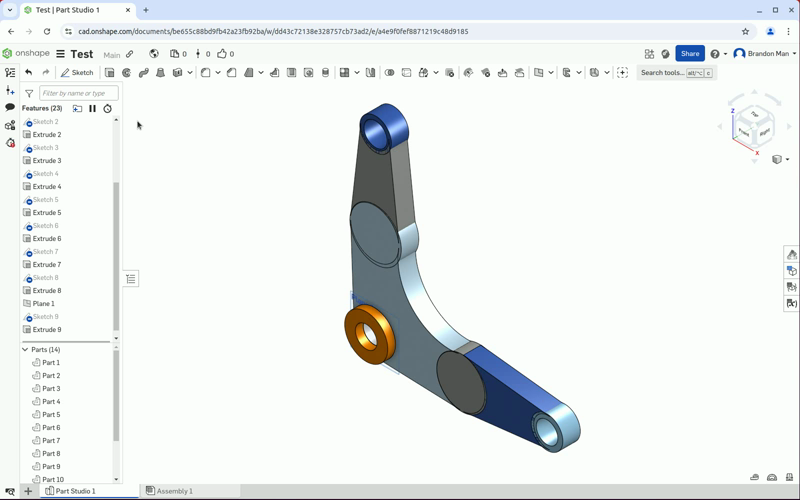
mouse_move(69, 98)
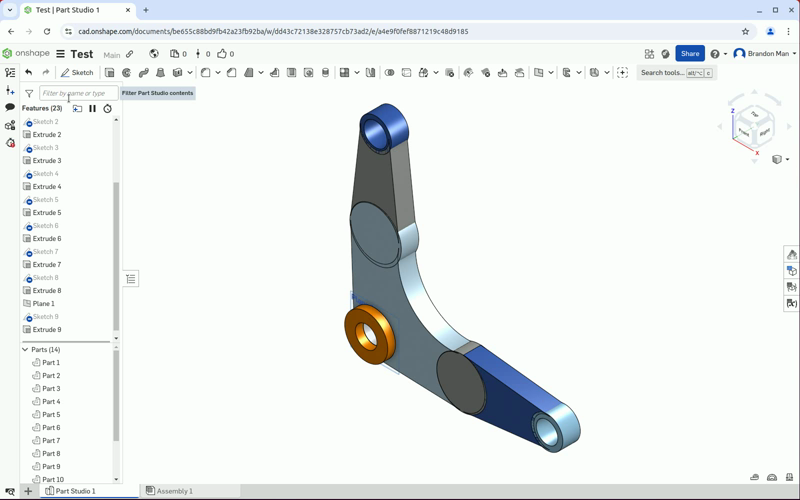
click(69, 98)